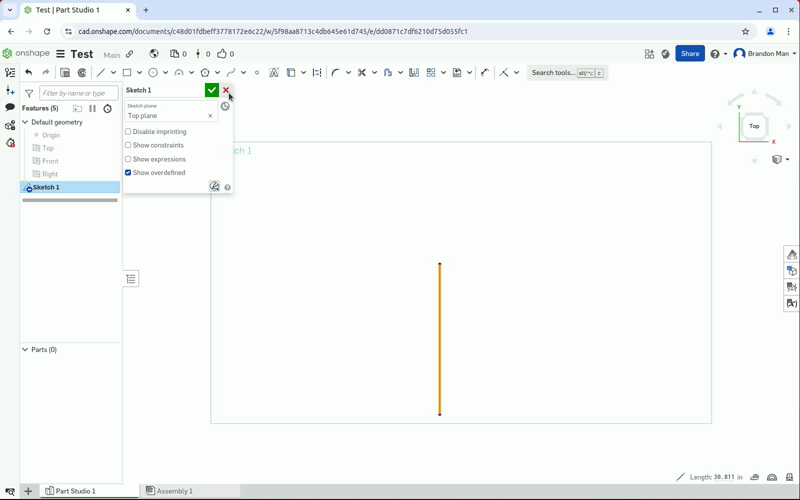
key(shift+h)
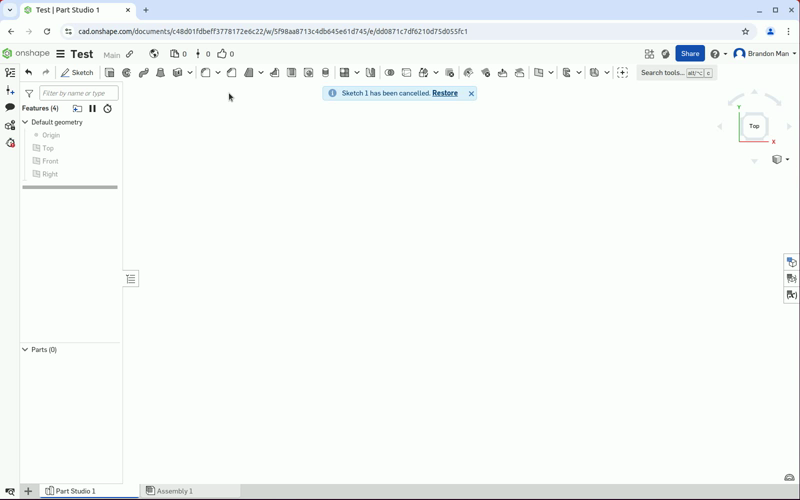
mouse_move(73, 352)
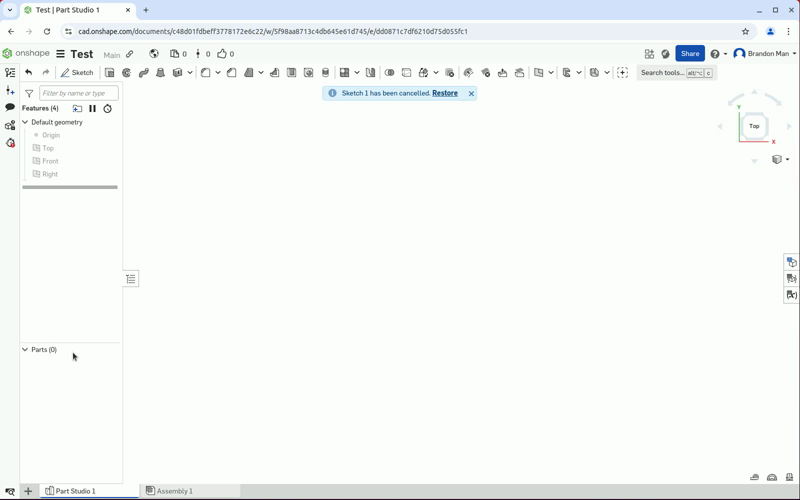
key(y)
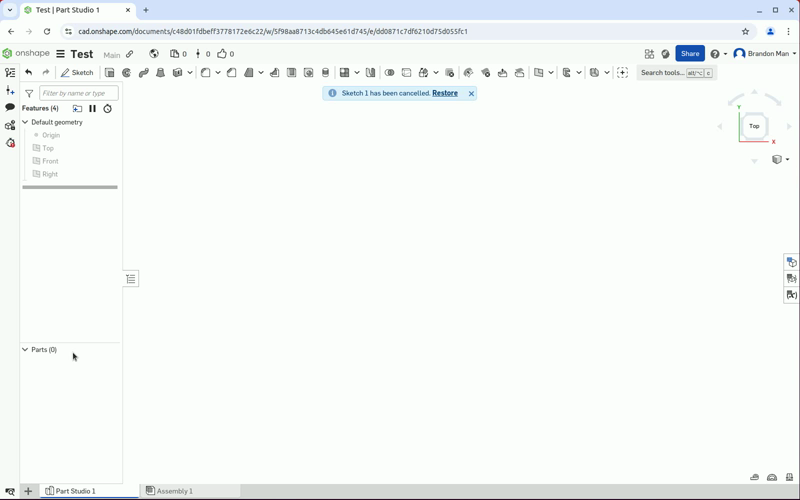
key(shift+p)
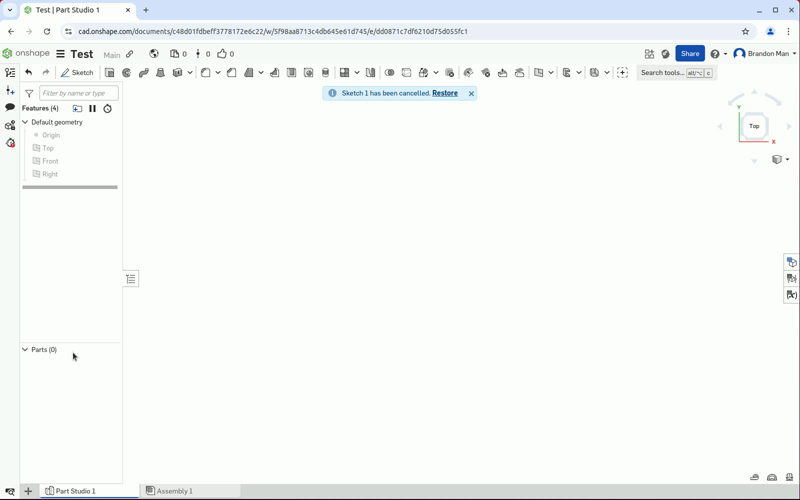
key(space)
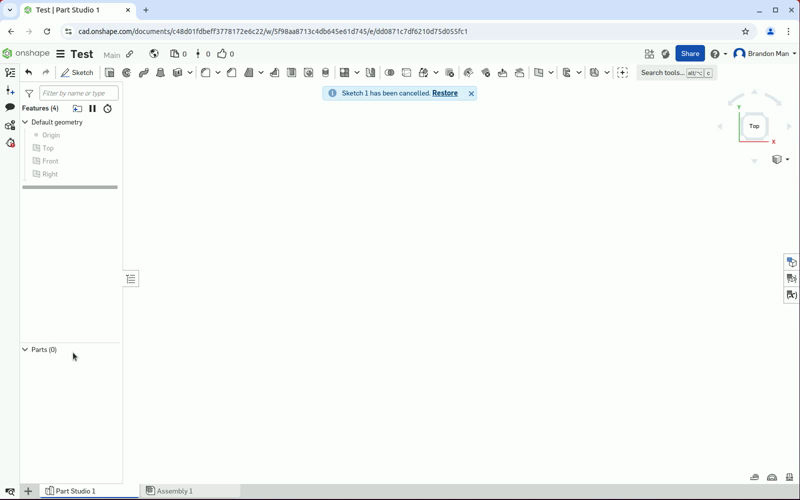
key_down(shift)
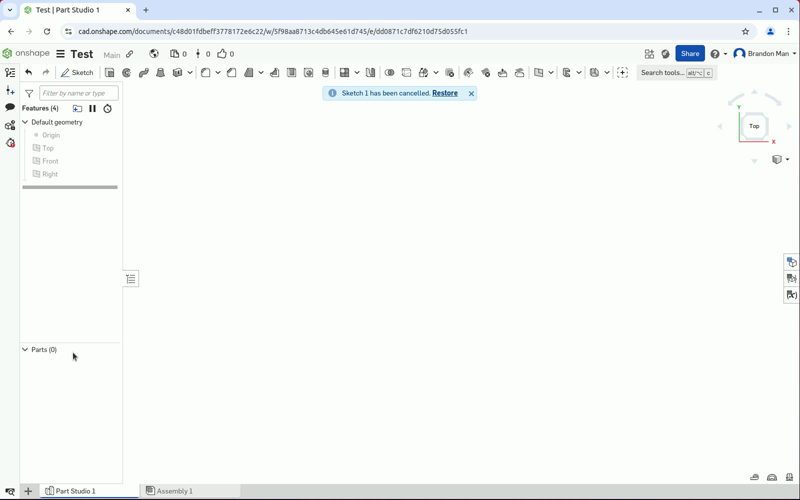
key(up)
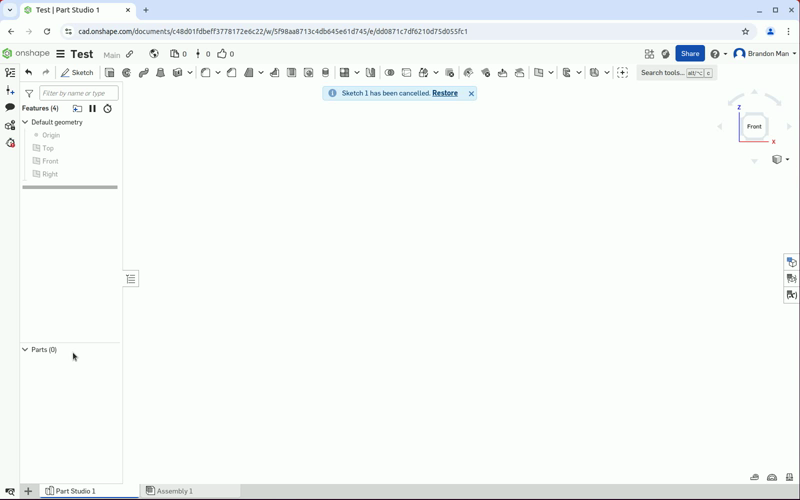
key_up(shift)
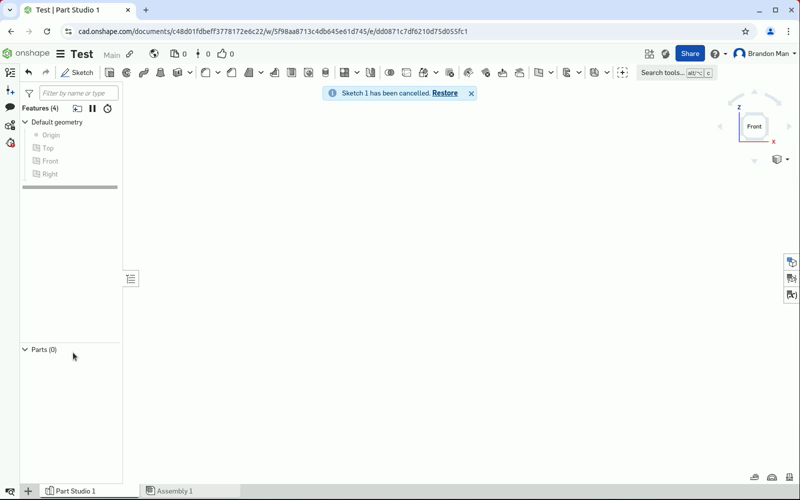
mouse_move(73, 352)
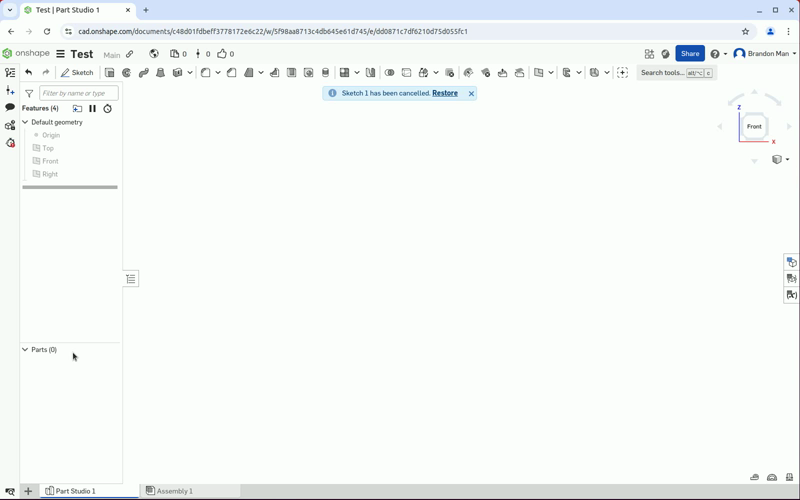
key(shift+y)
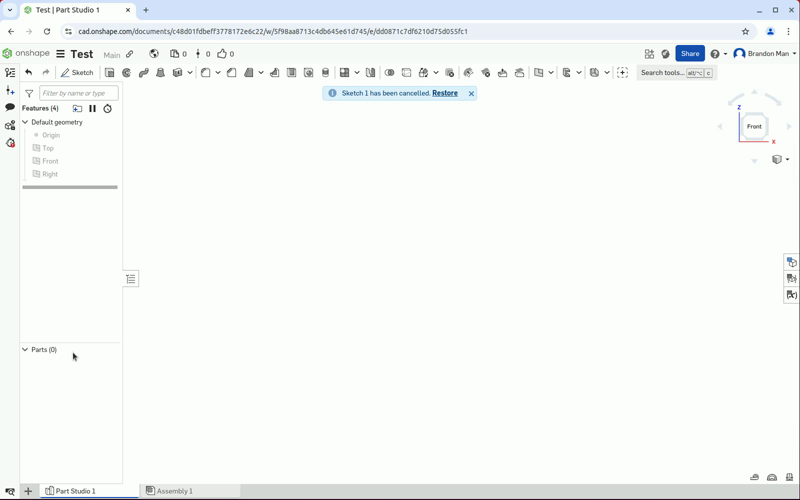
key(shift+s)
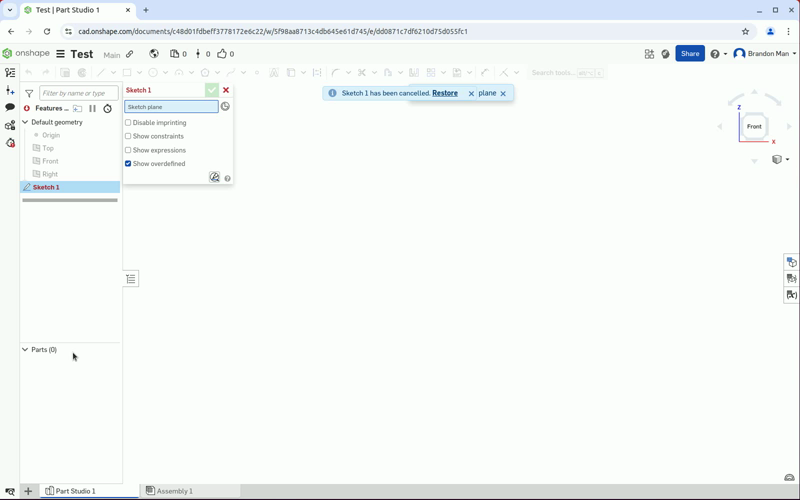
mouse_move(73, 163)
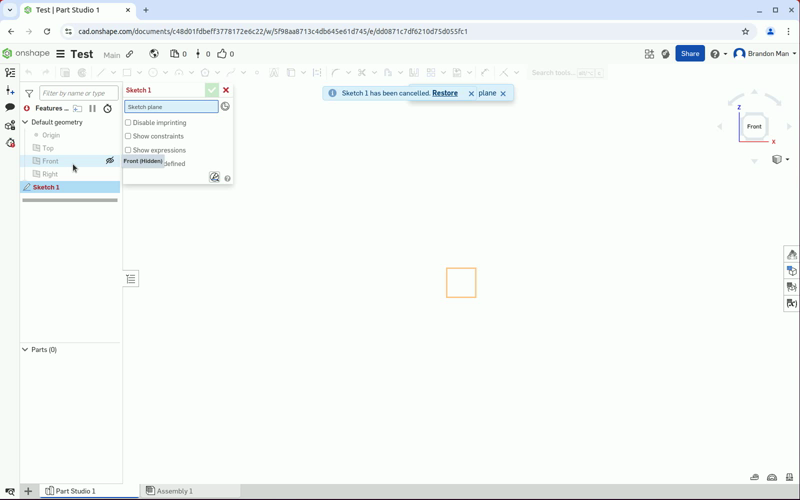
click(73, 163)
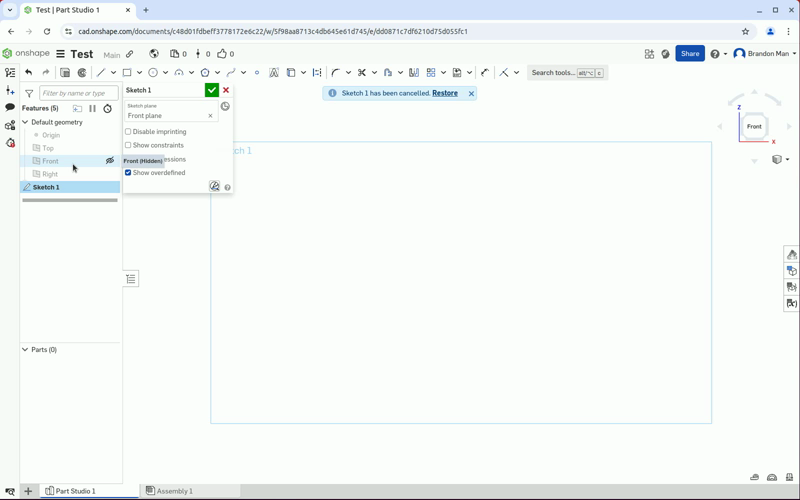
mouse_move(73, 352)
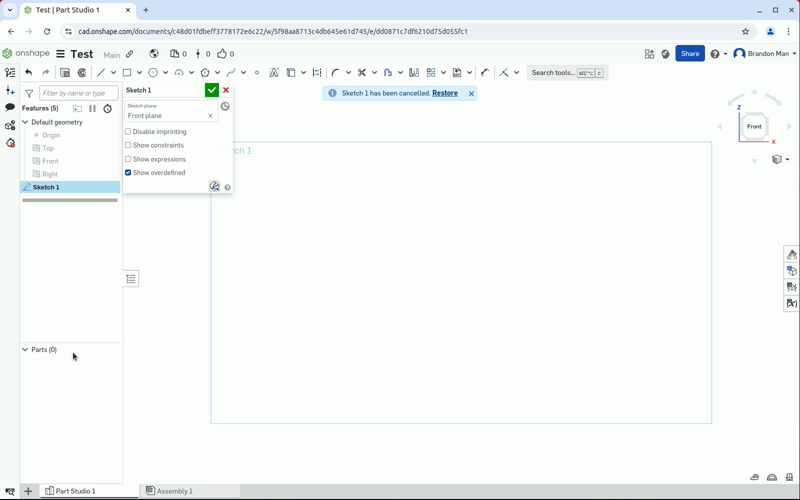
key(y)
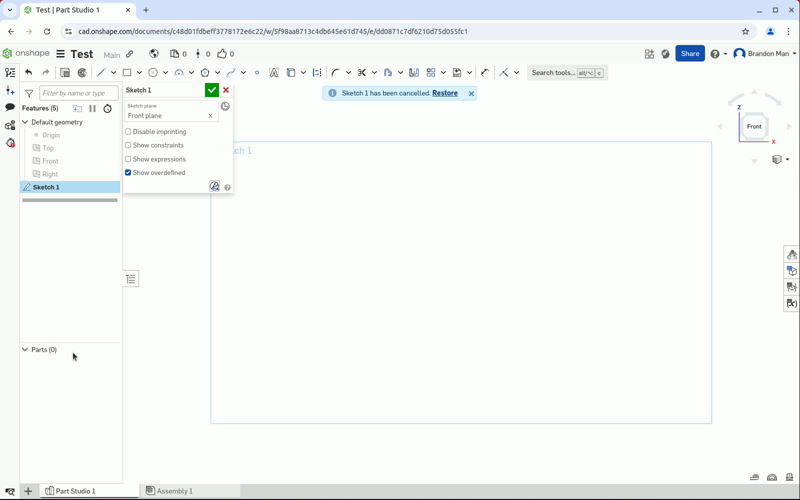
key(l)
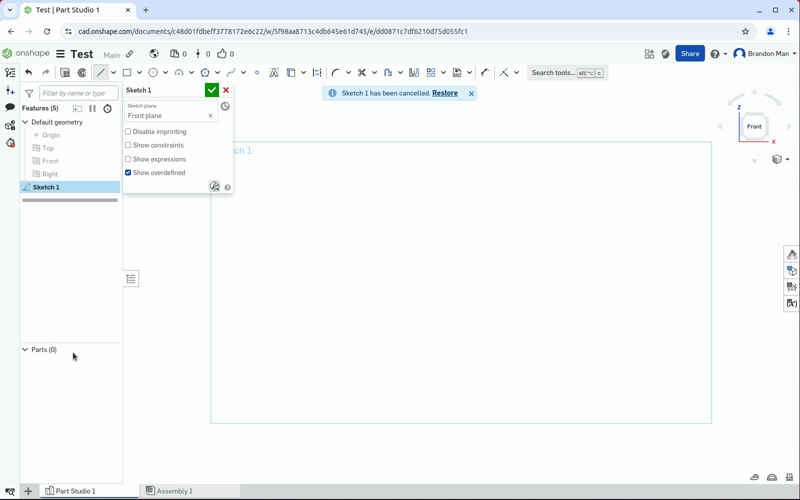
key_down(shift)
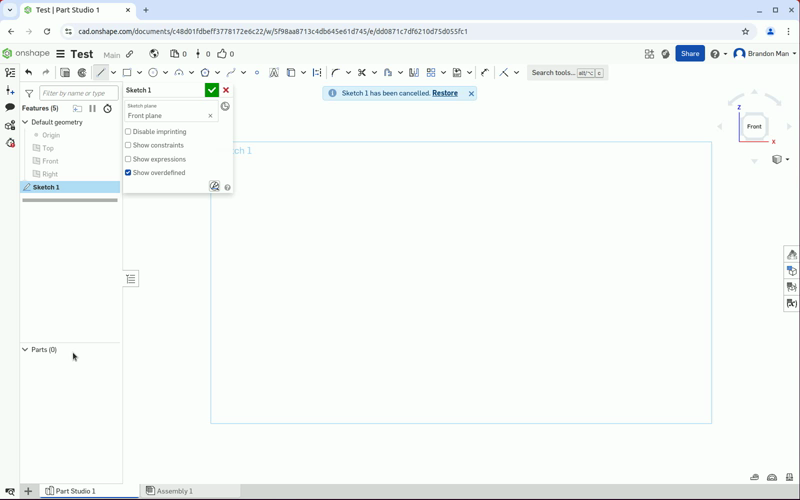
mouse_move(427, 348)
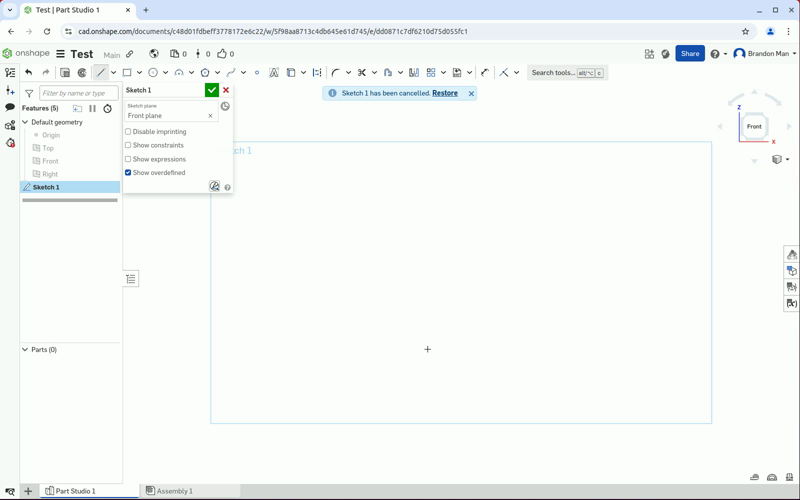
click(427, 348)
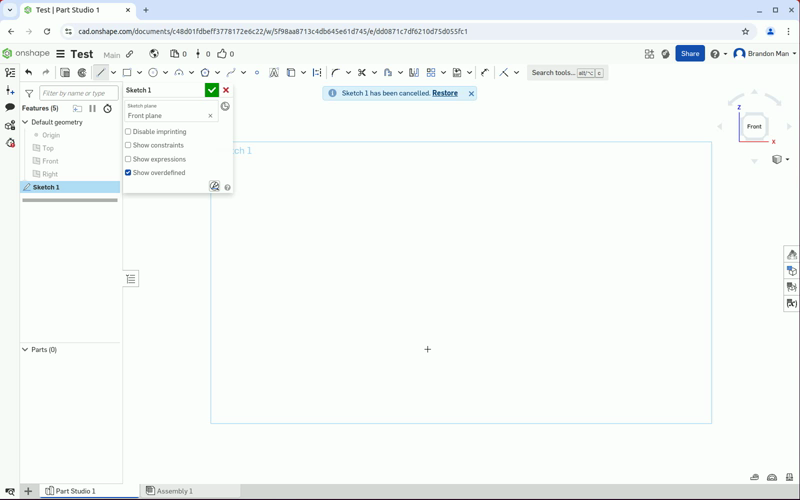
key_up(shift)
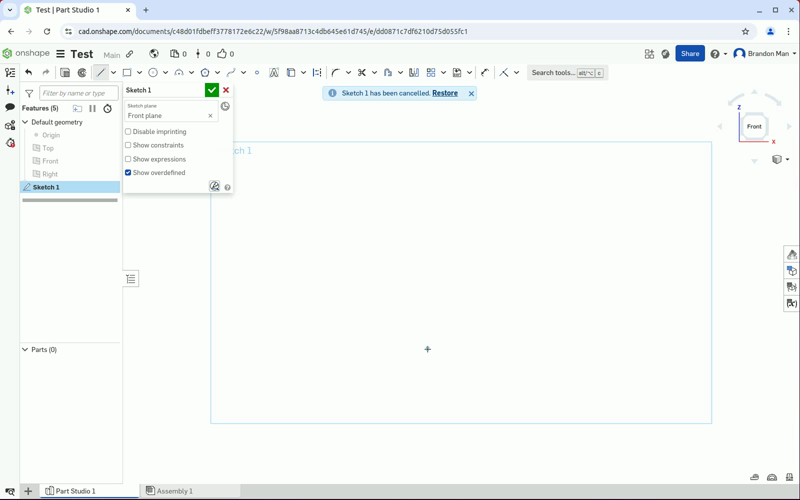
key_down(shift)
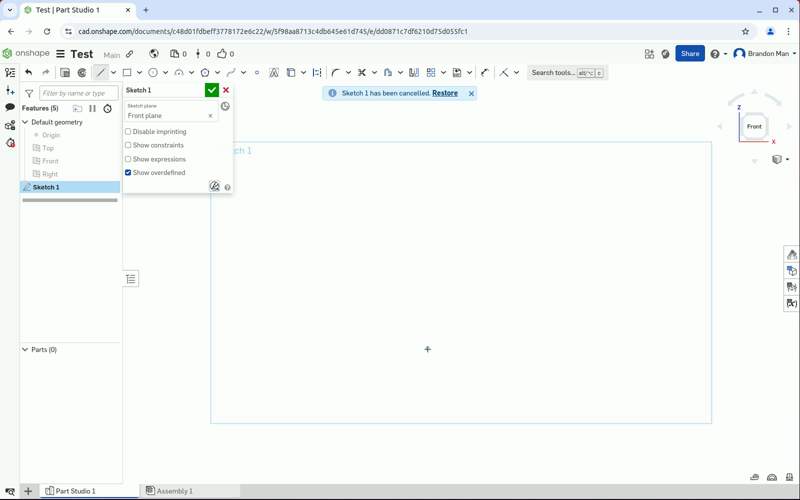
mouse_move(457, 348)
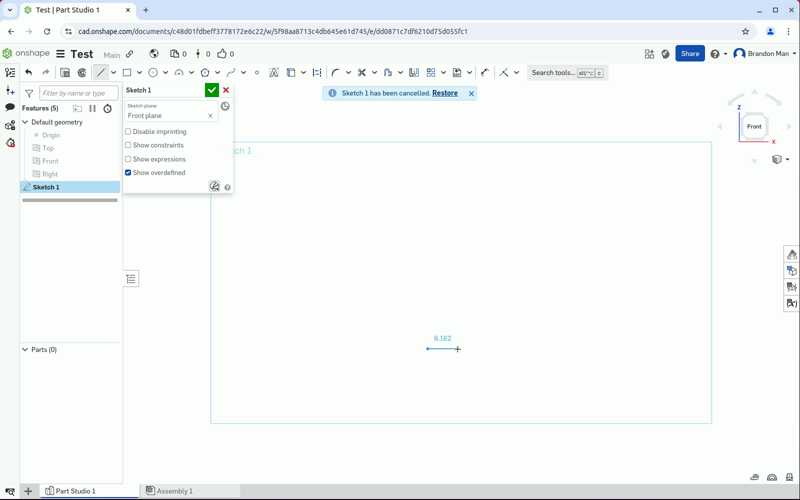
mouse_move(430, 348)
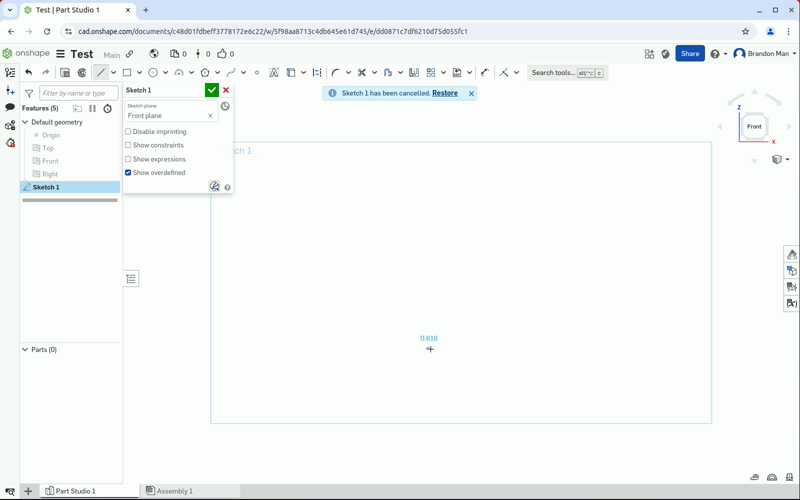
scroll(6)
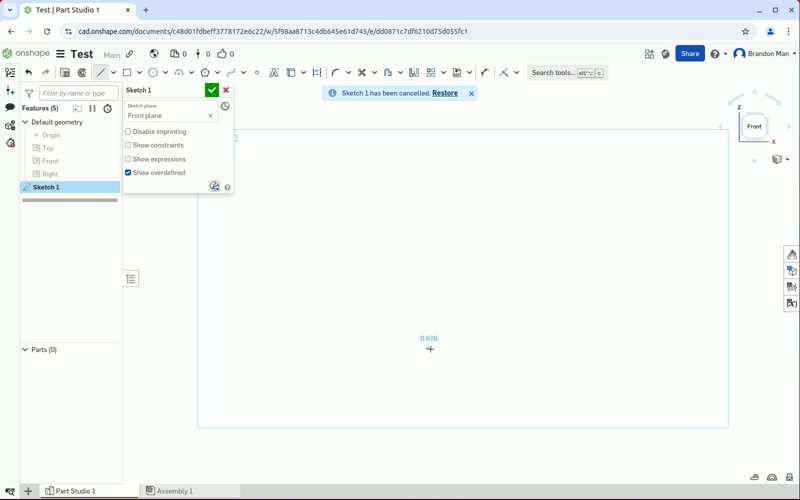
scroll(6)
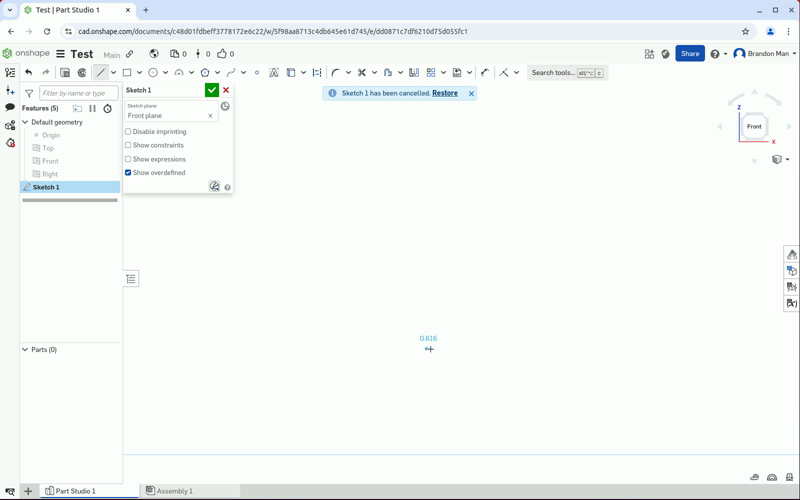
scroll(6)
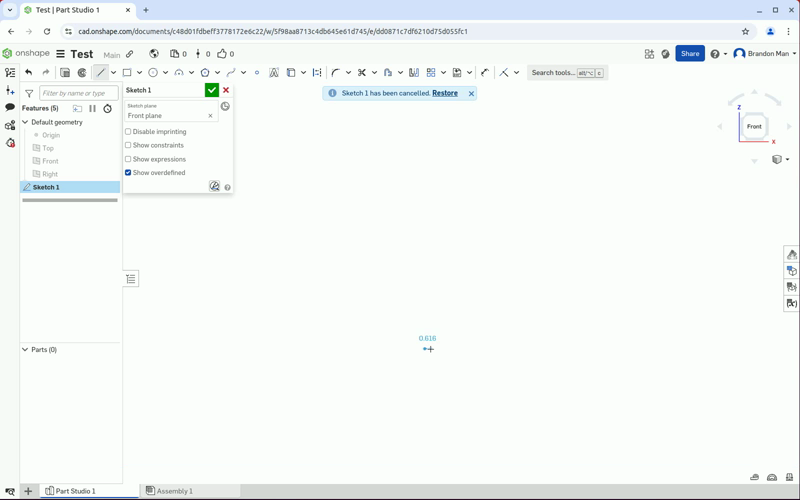
scroll(6)
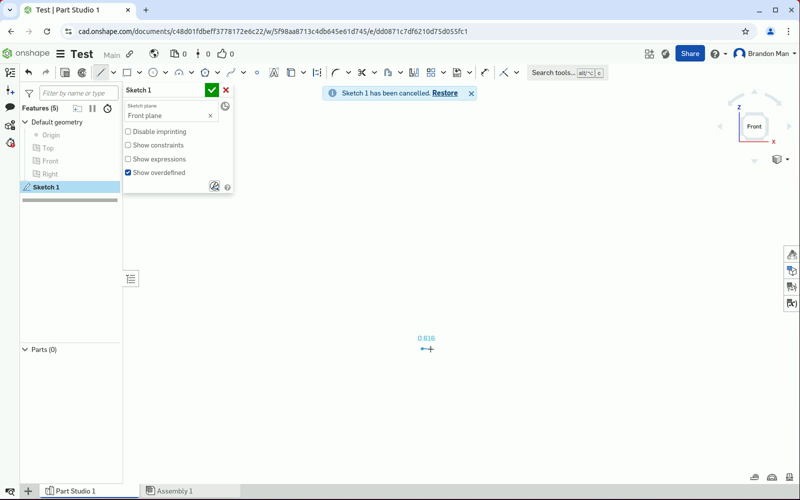
scroll(6)
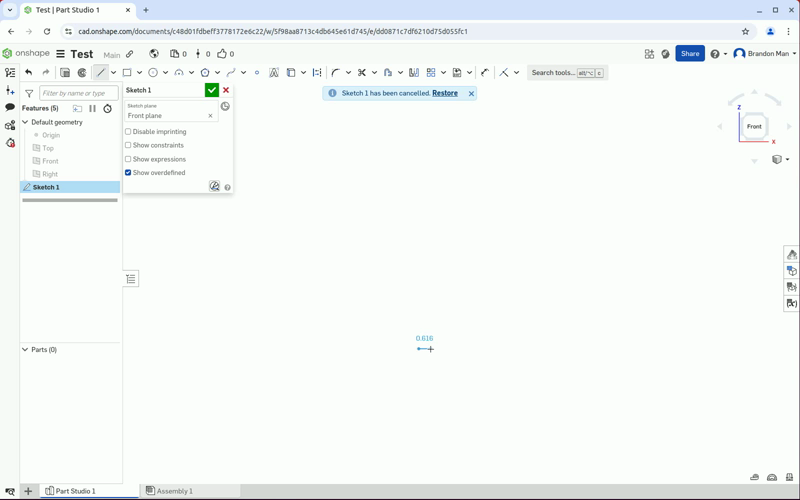
scroll(6)
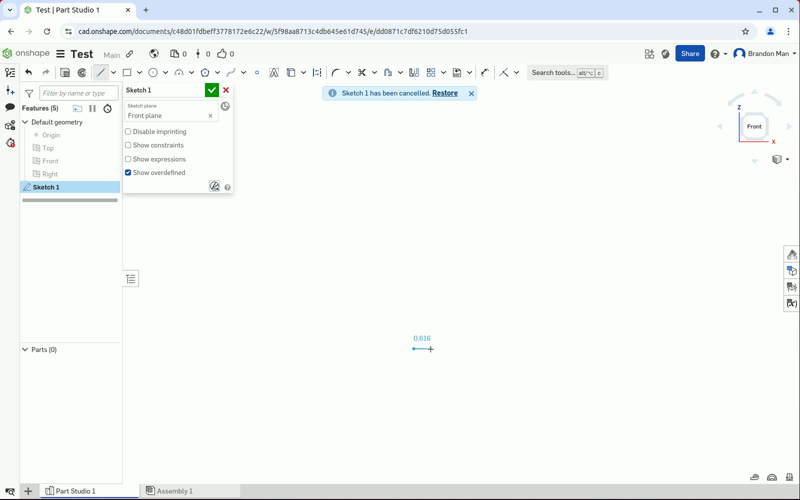
scroll(6)
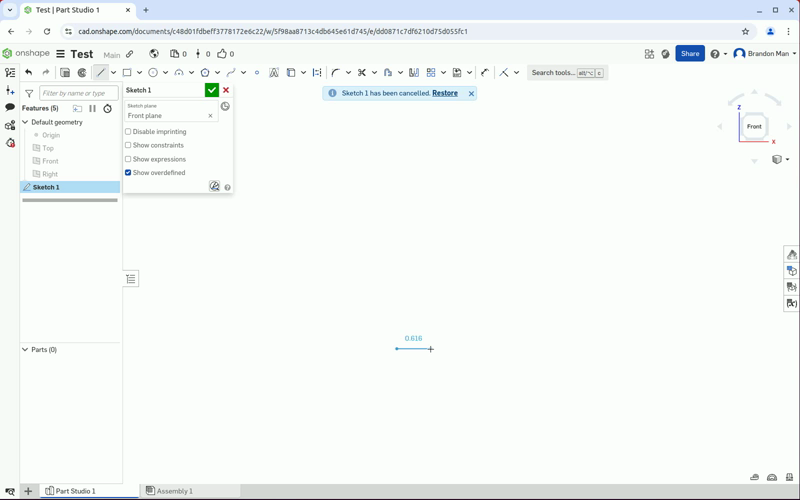
click(430, 348)
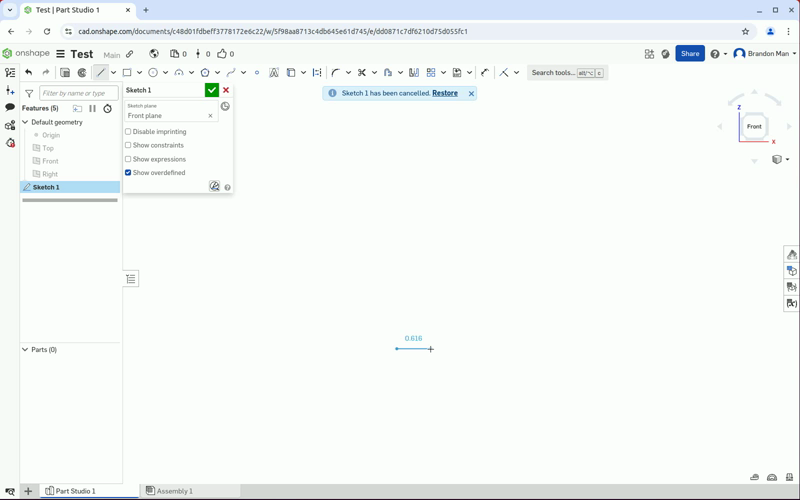
scroll(-6)
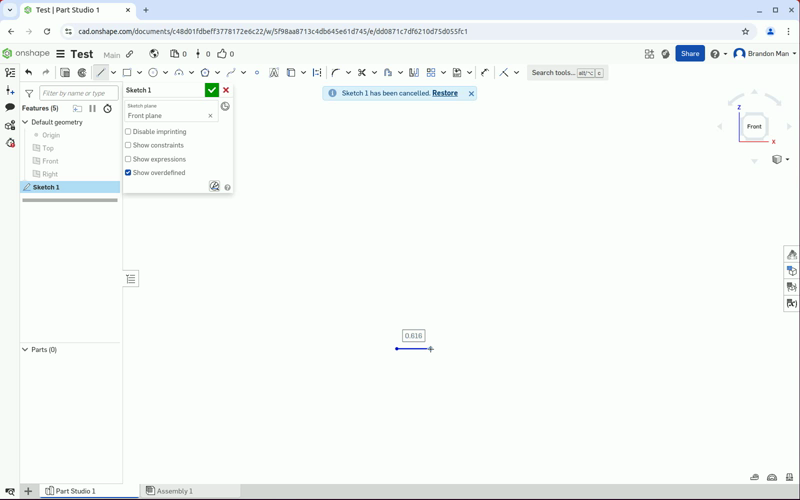
scroll(-6)
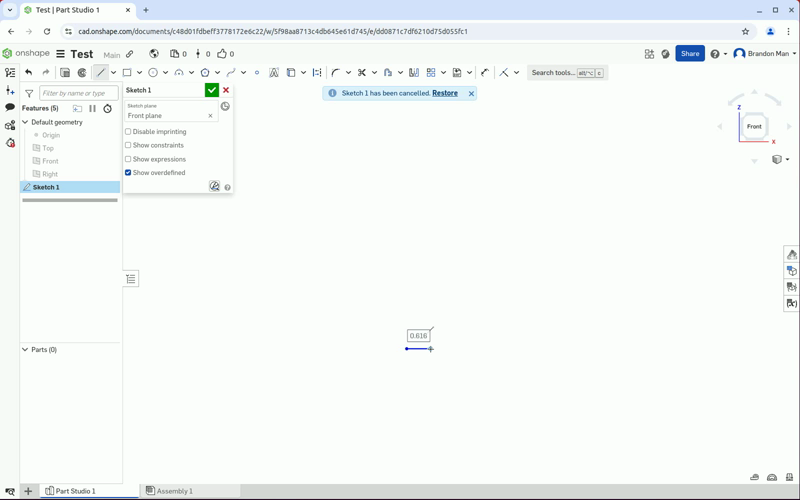
scroll(-6)
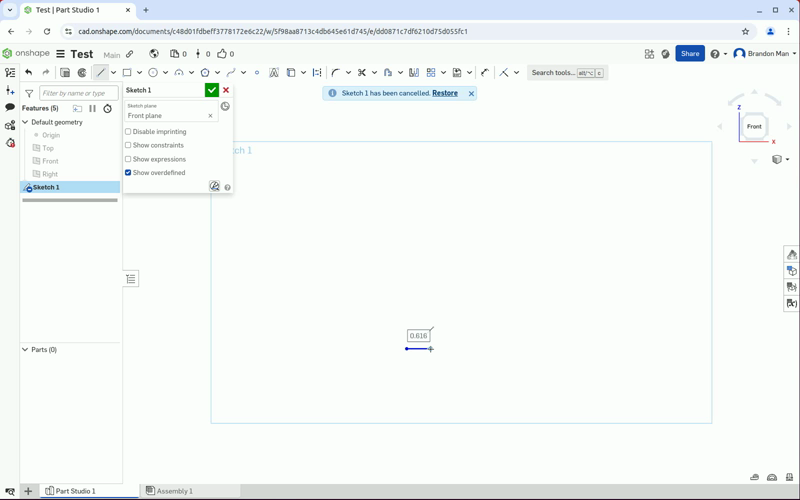
scroll(-6)
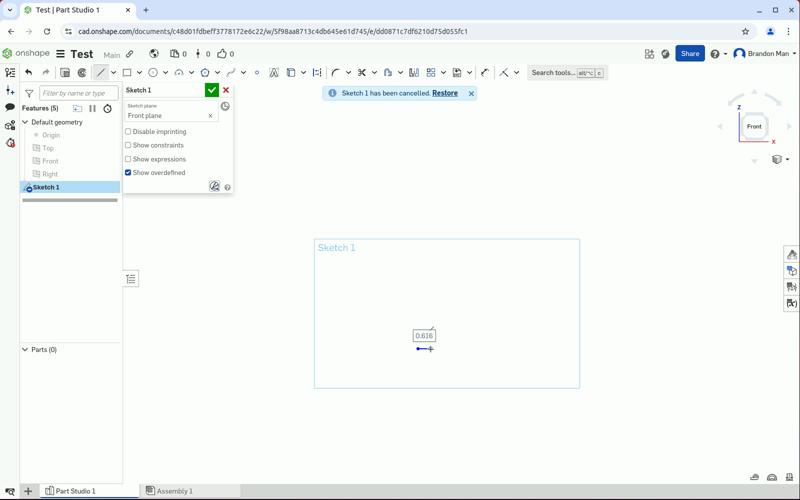
scroll(-6)
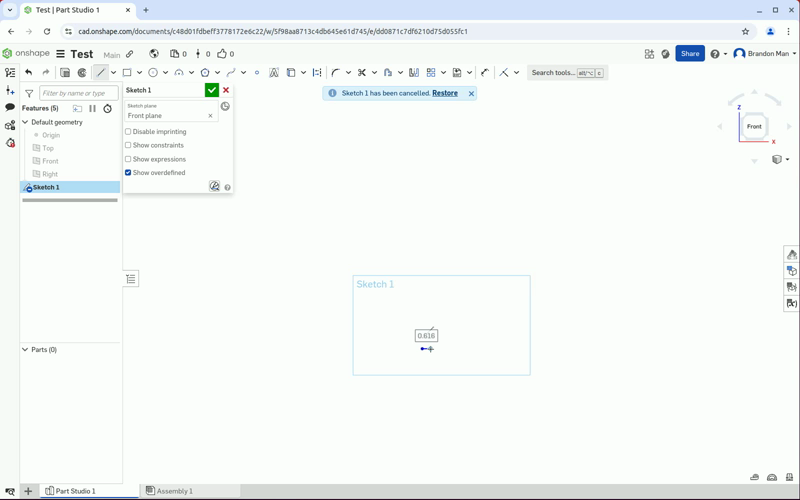
scroll(-6)
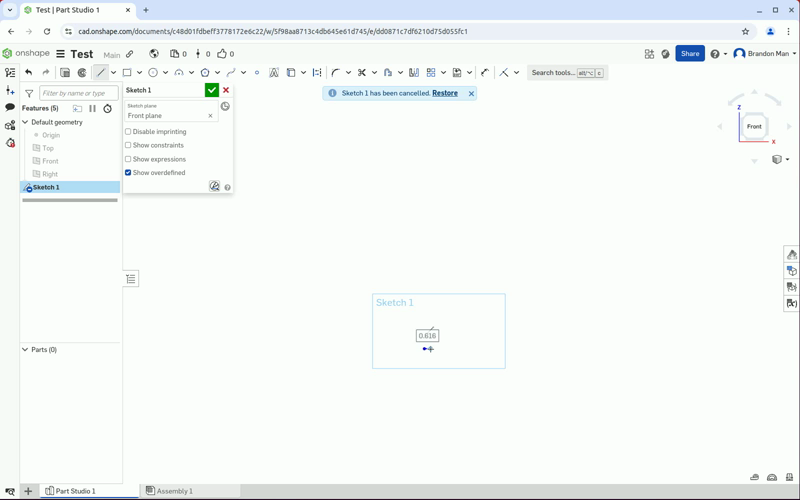
scroll(-6)
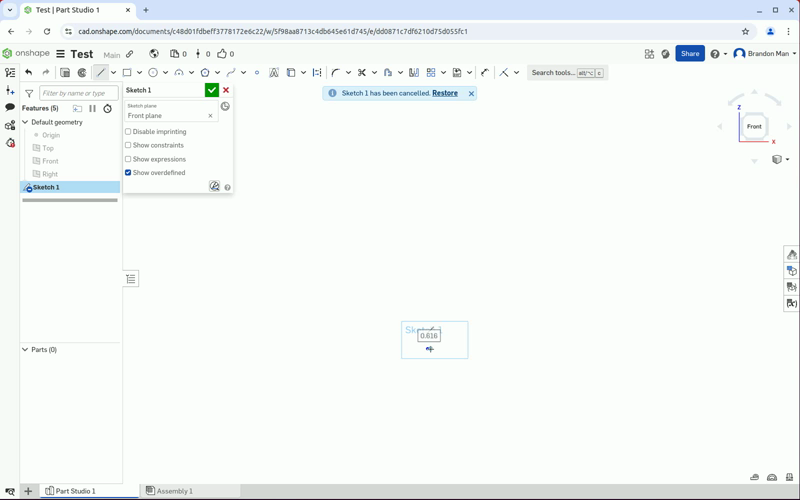
key_up(shift)
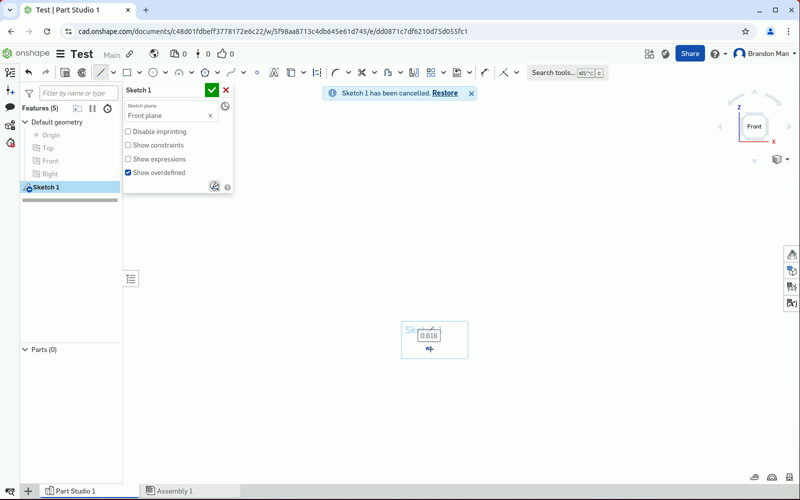
key_down(shift)
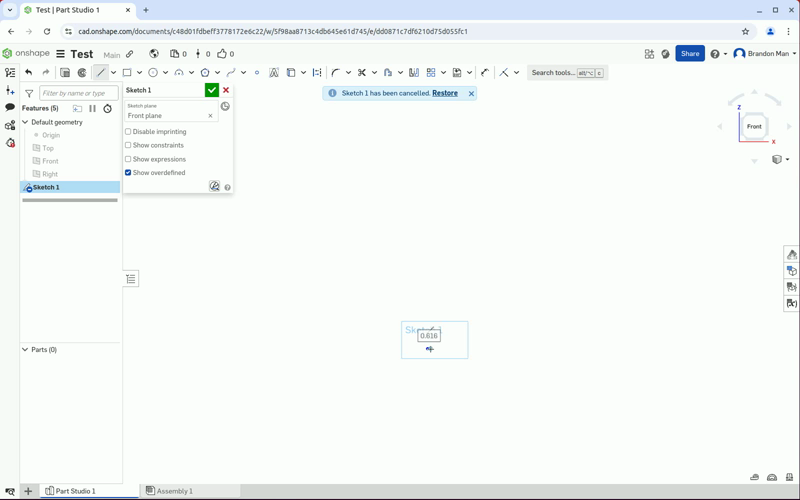
mouse_move(430, 218)
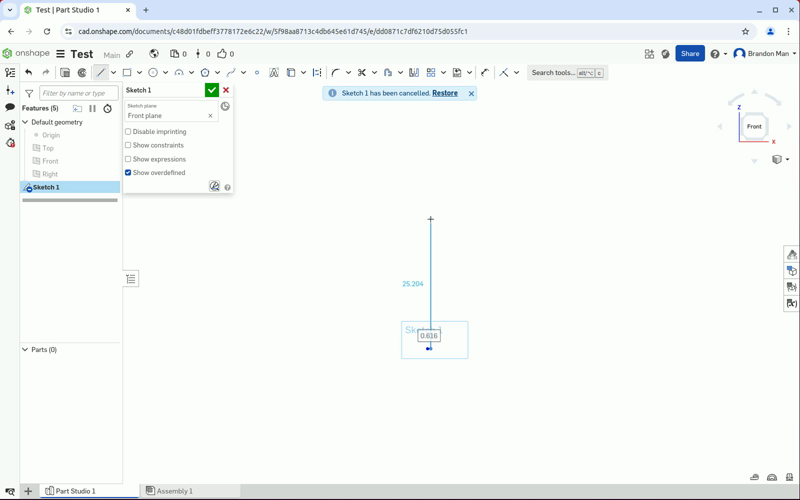
click(430, 218)
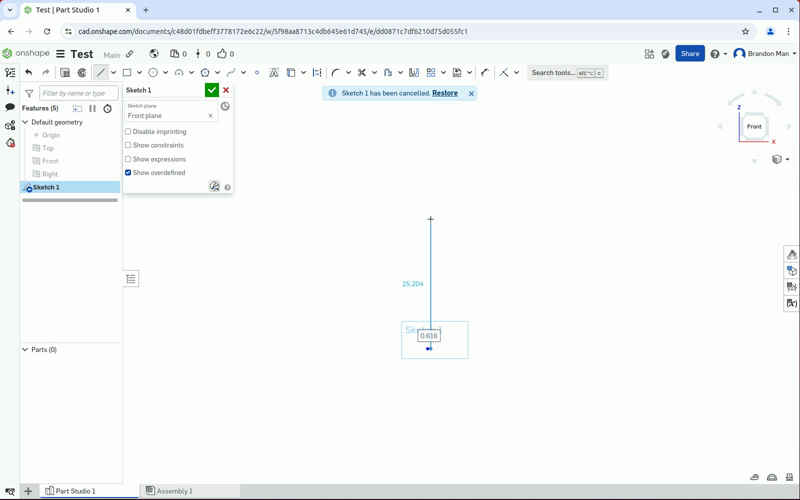
key_up(shift)
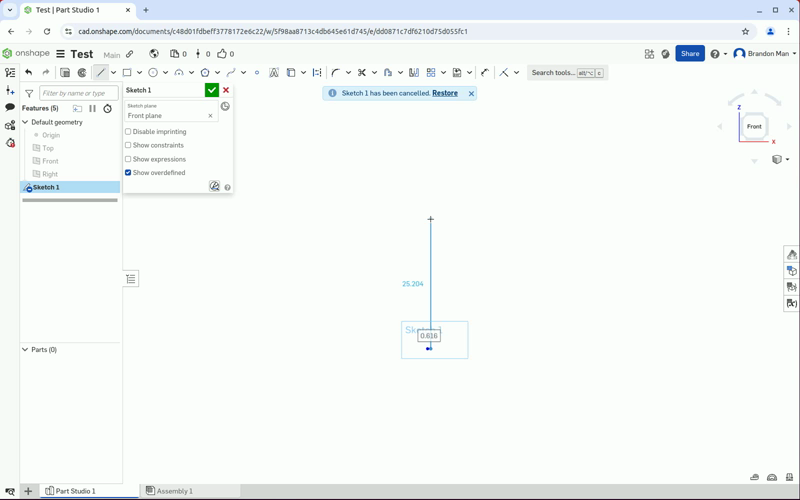
key_down(shift)
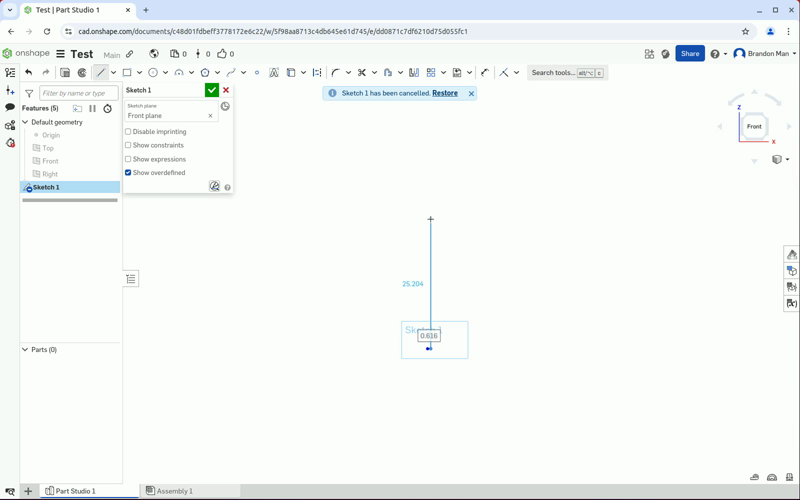
mouse_move(460, 218)
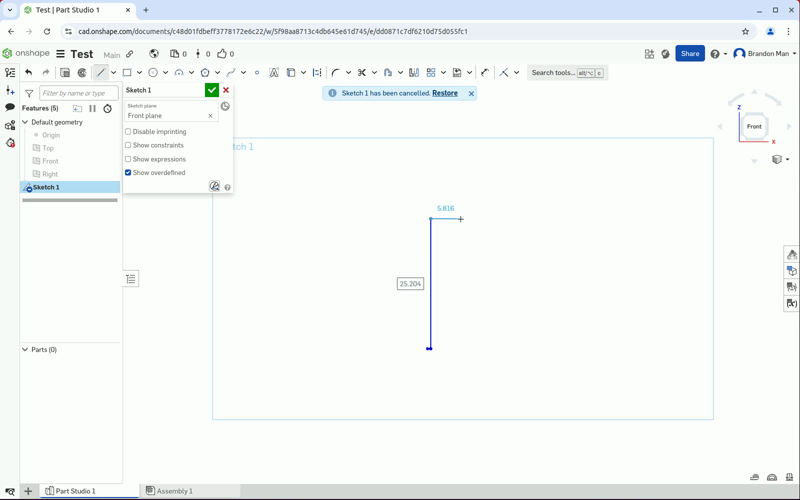
mouse_move(427, 218)
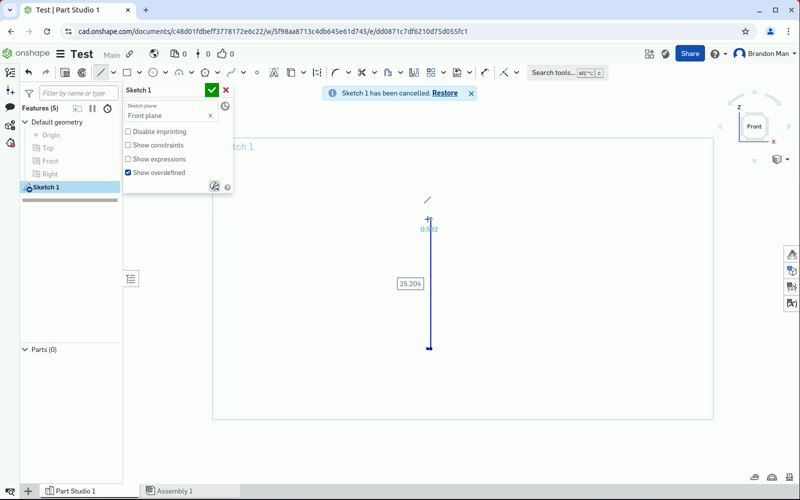
scroll(6)
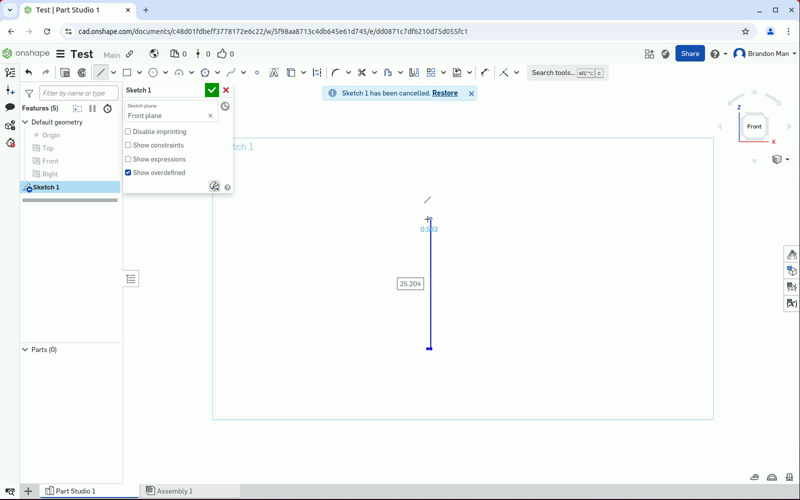
scroll(6)
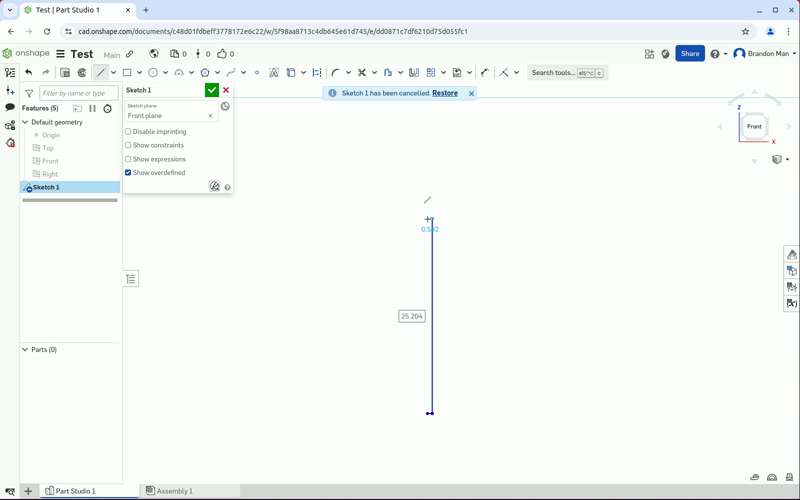
scroll(6)
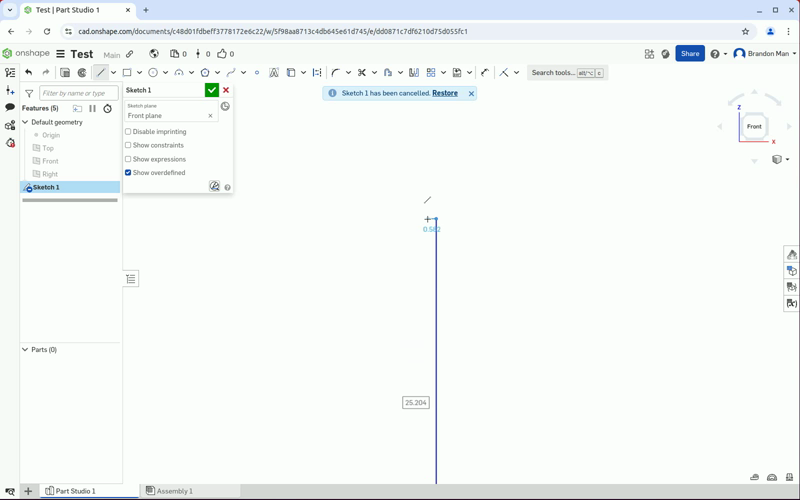
scroll(6)
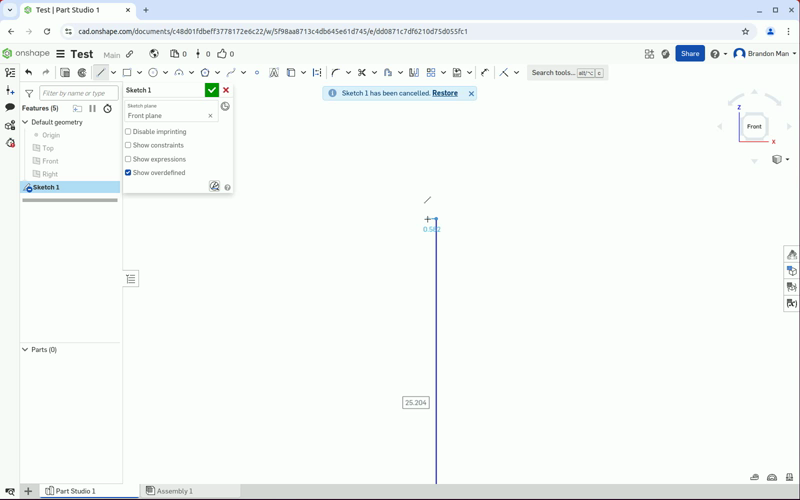
scroll(6)
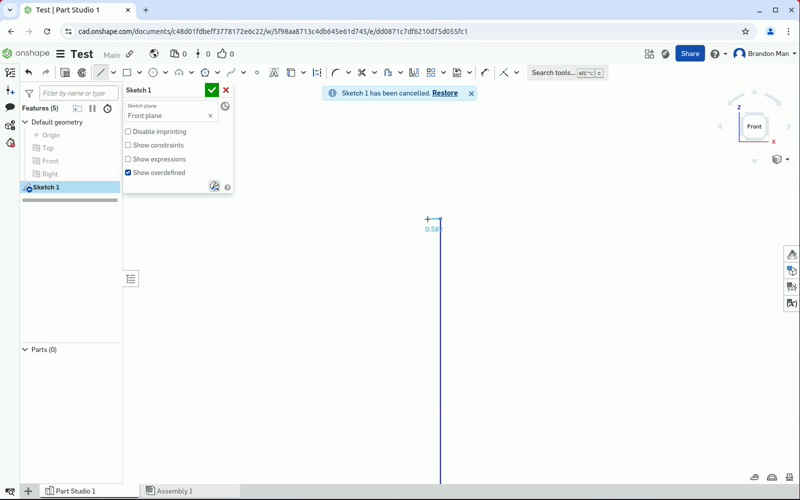
scroll(6)
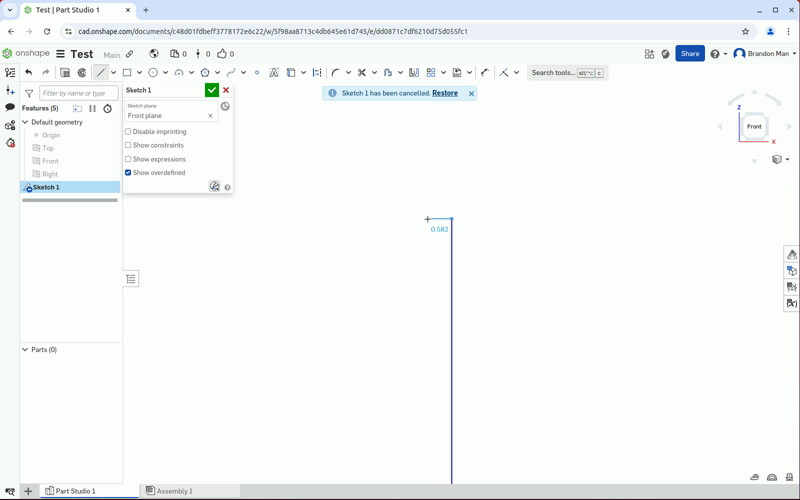
scroll(6)
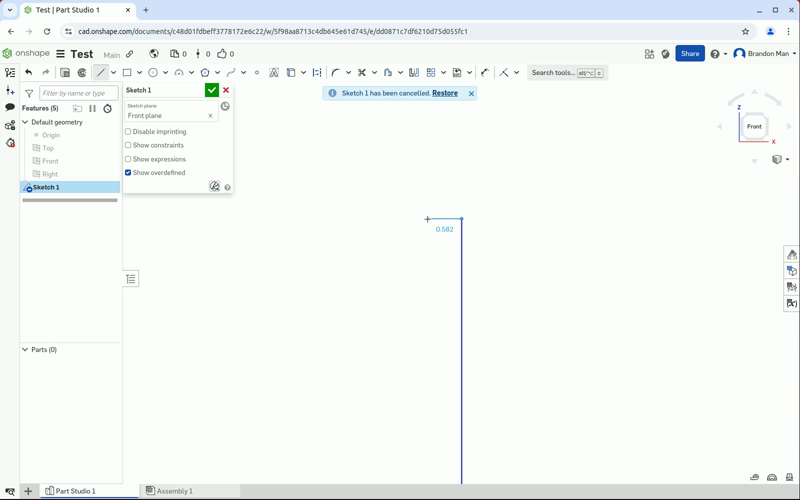
click(427, 218)
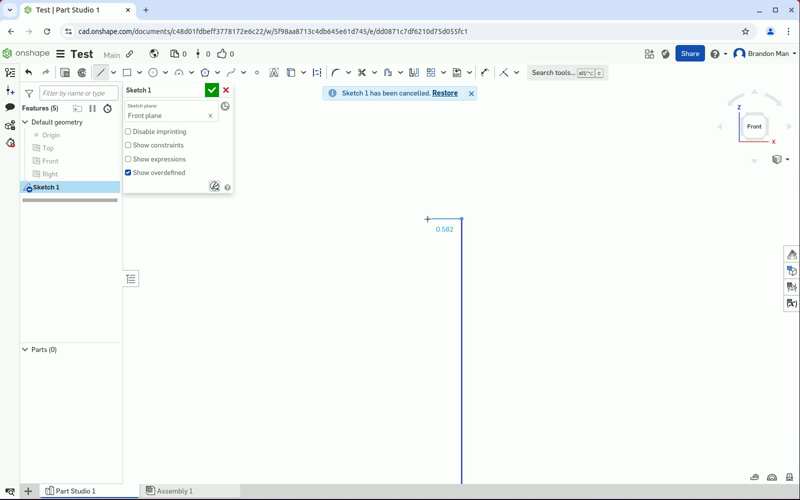
scroll(-6)
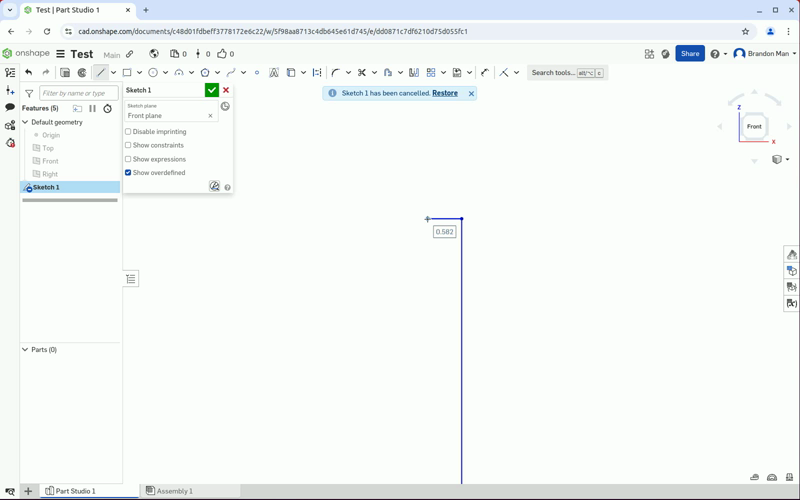
scroll(-6)
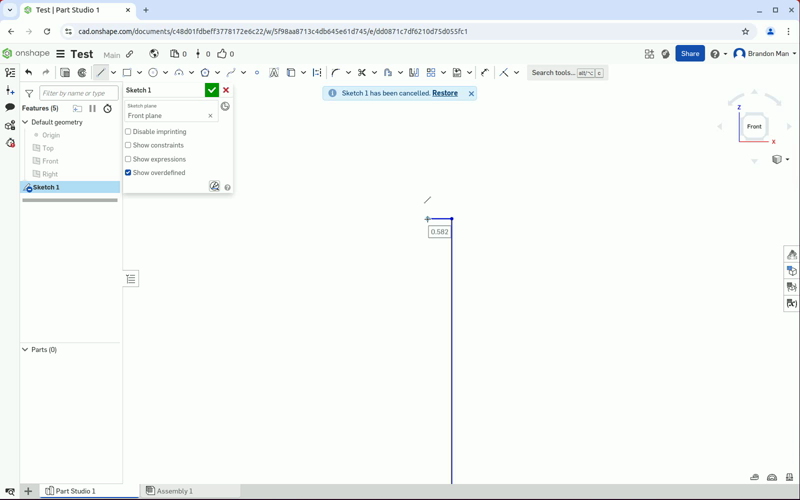
scroll(-6)
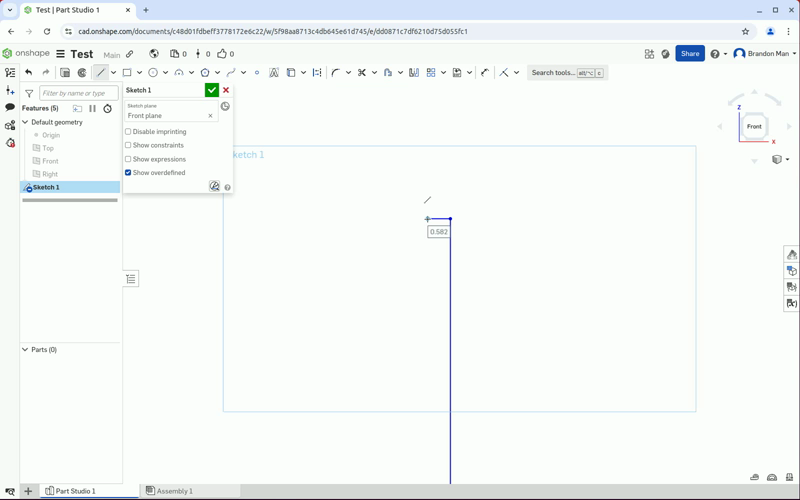
scroll(-6)
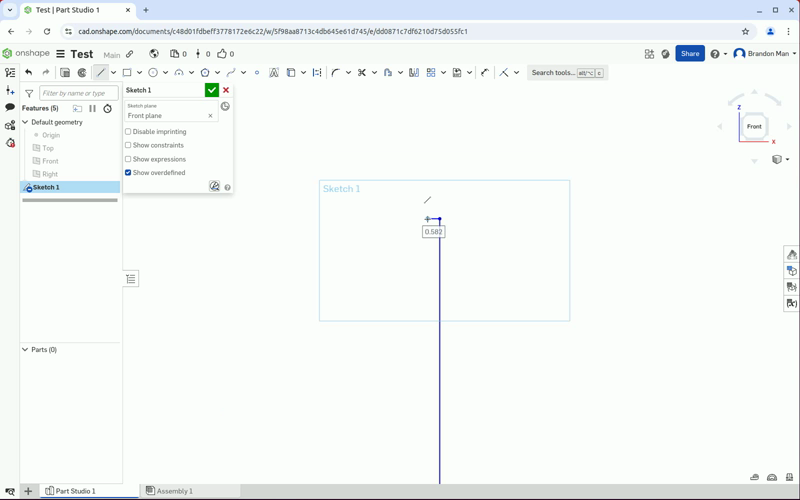
scroll(-6)
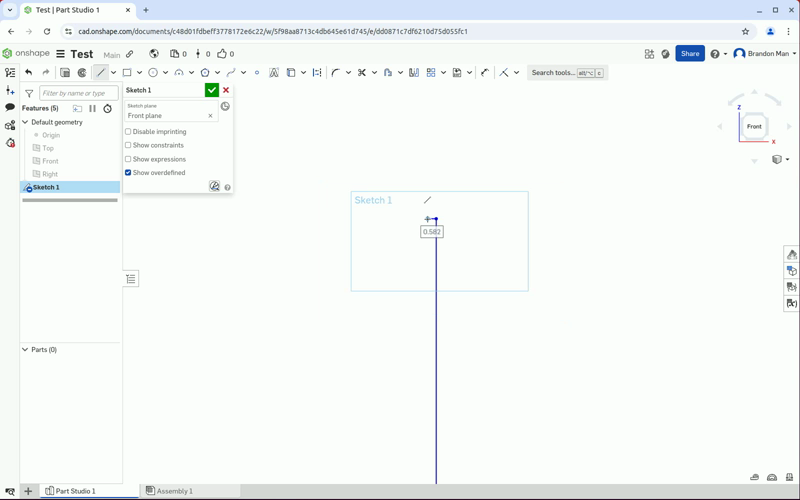
scroll(-6)
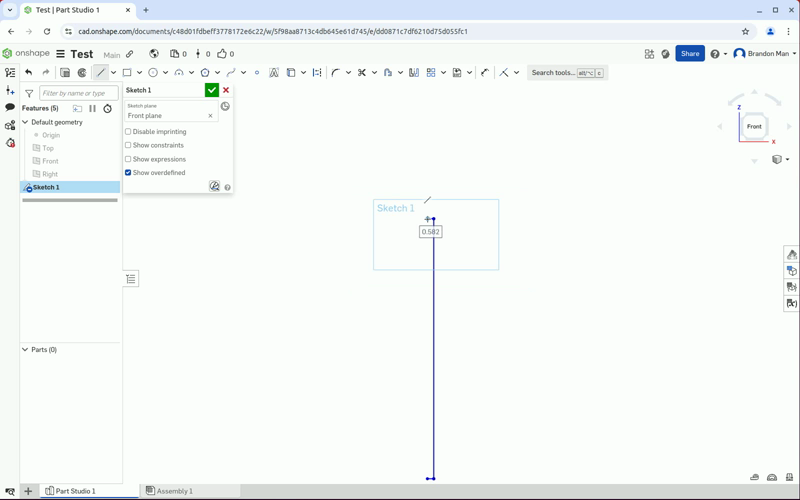
scroll(-6)
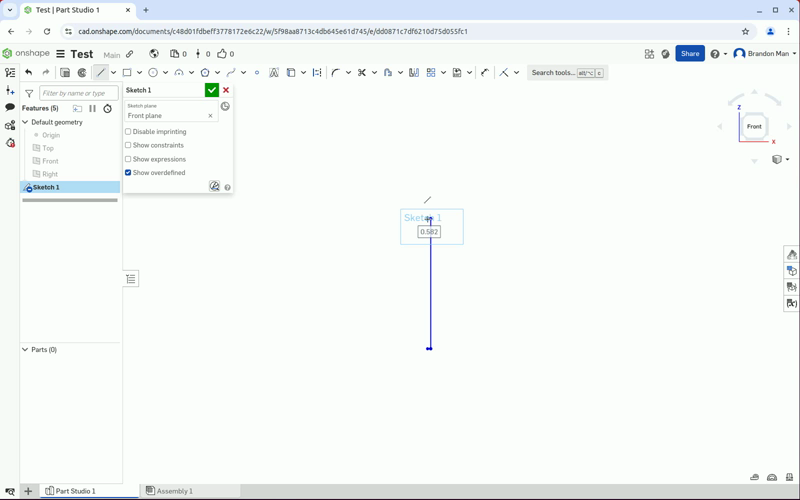
key_up(shift)
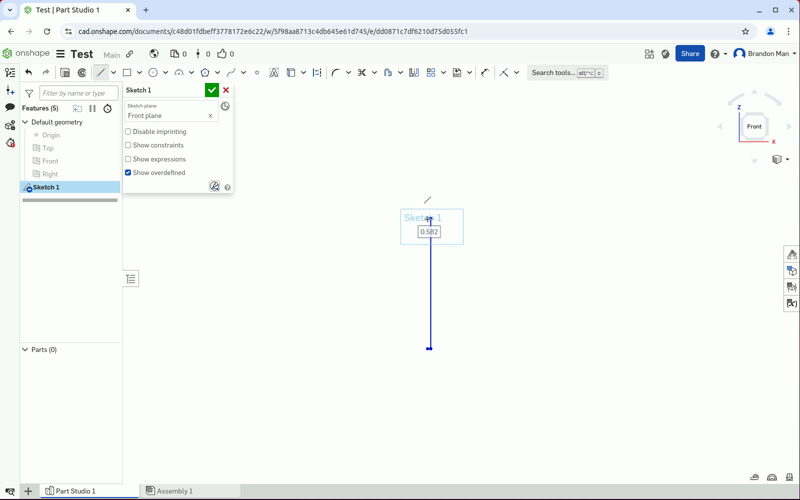
key_down(shift)
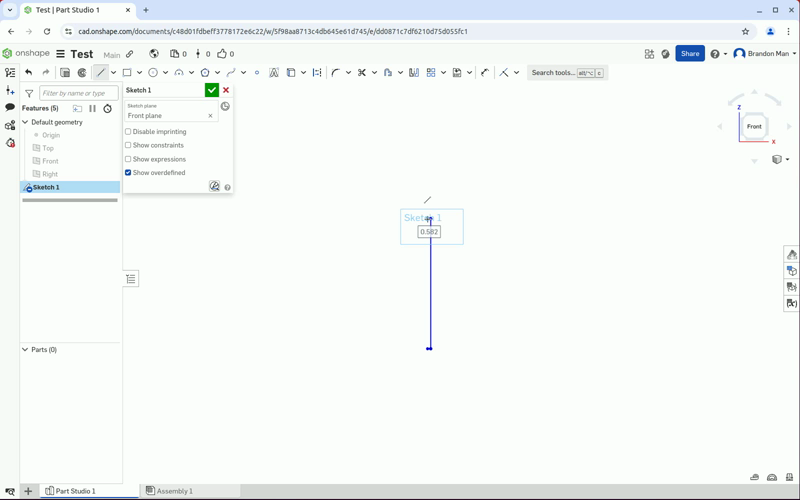
mouse_move(427, 348)
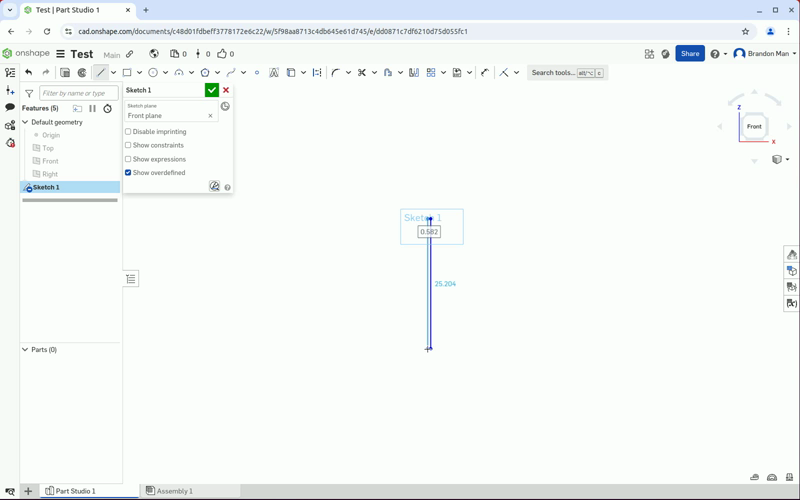
scroll(6)
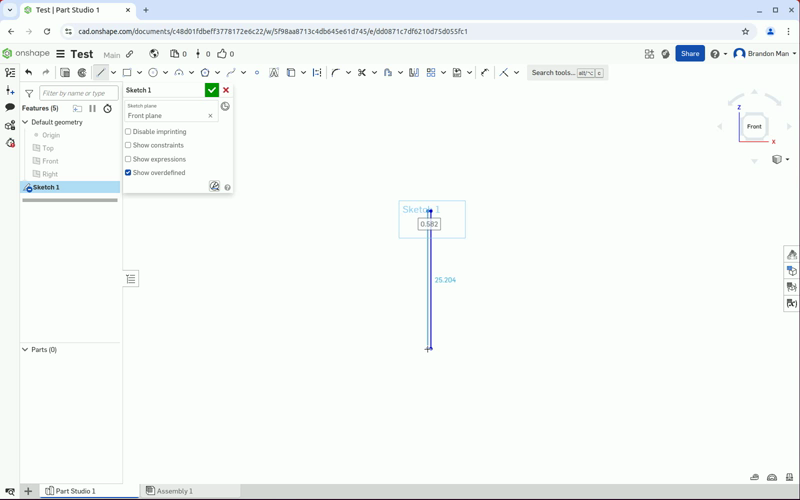
scroll(6)
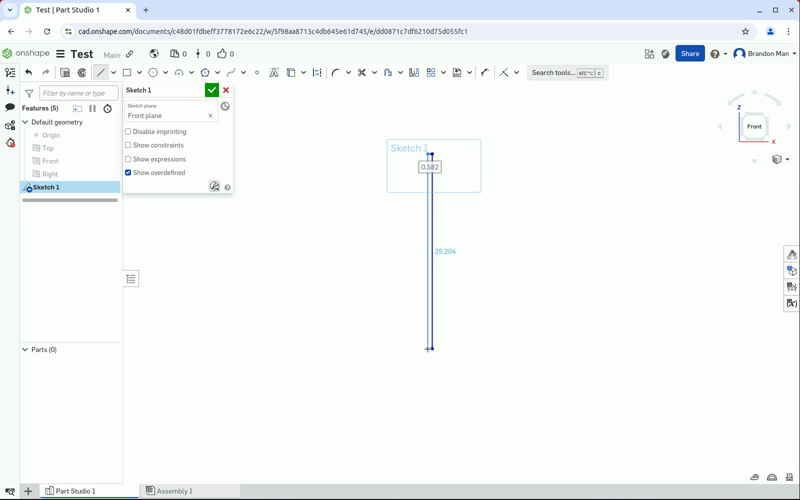
scroll(6)
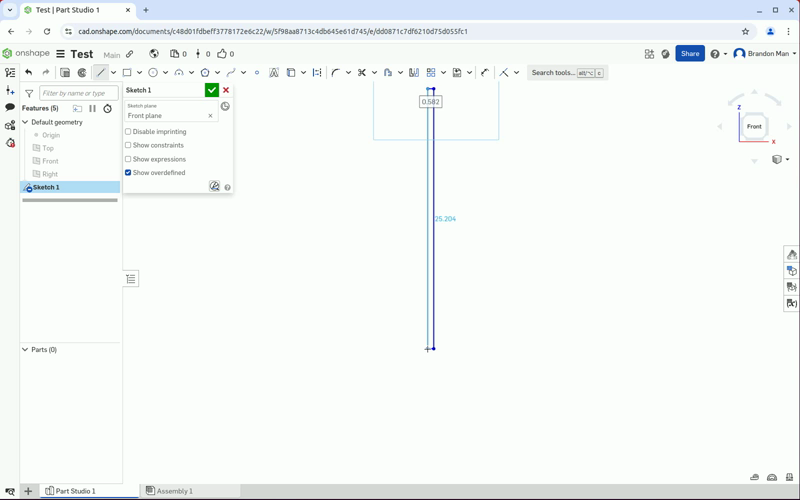
scroll(6)
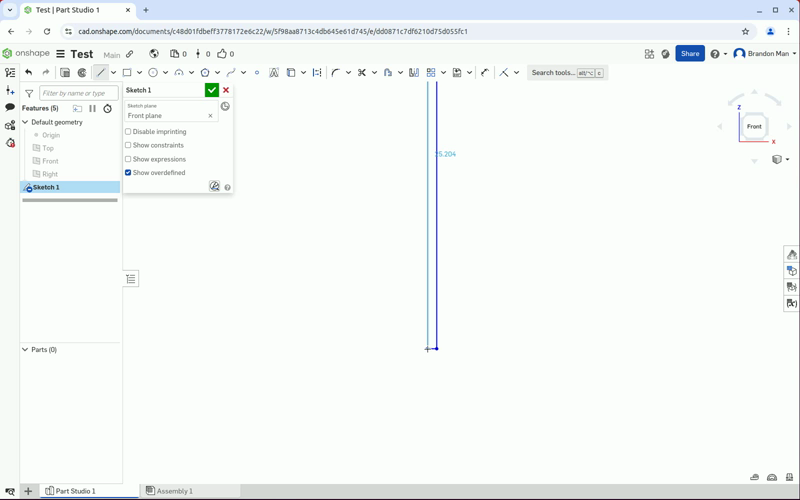
scroll(6)
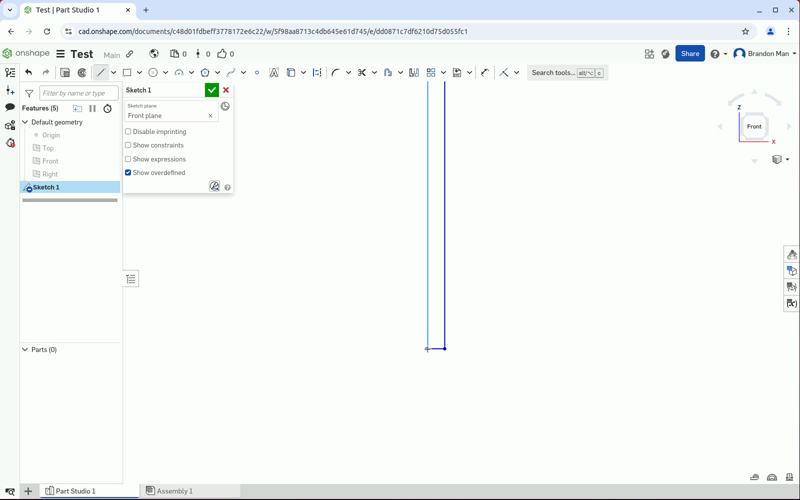
scroll(6)
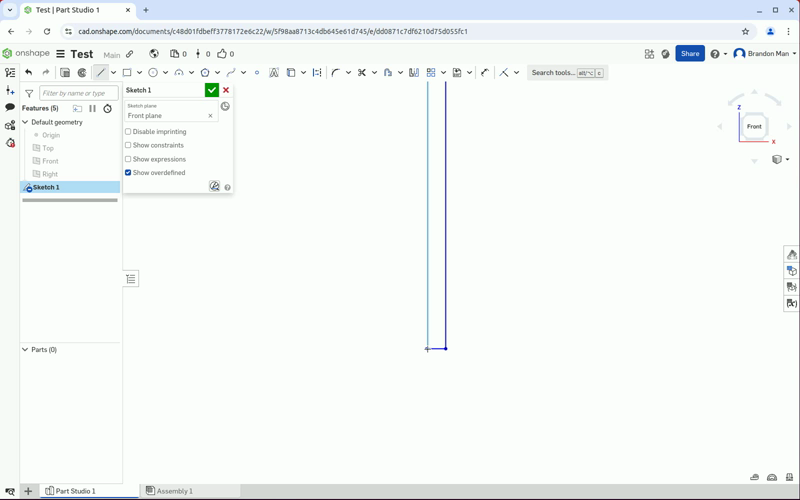
scroll(6)
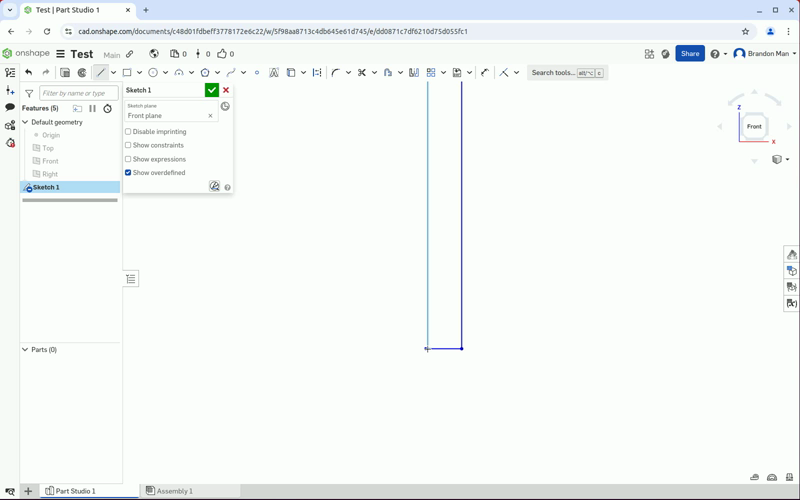
key_up(shift)
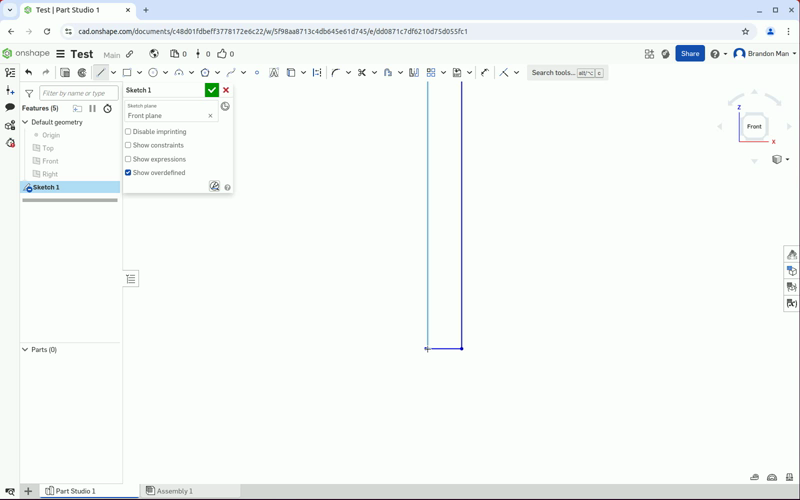
click(427, 348)
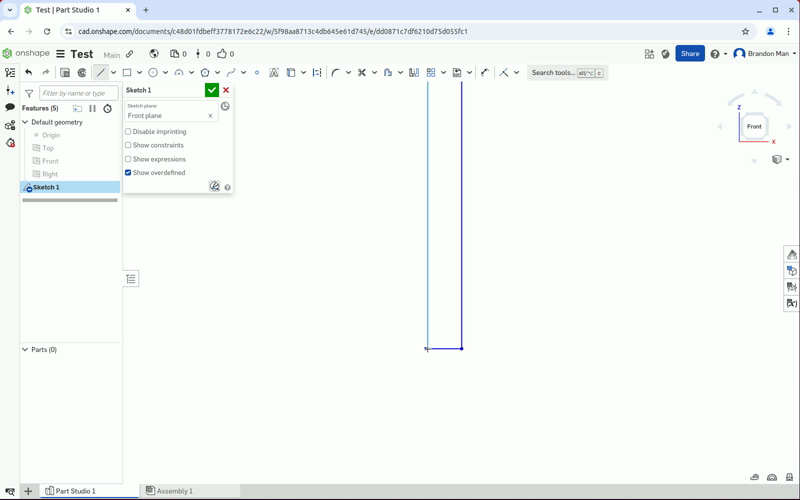
scroll(-6)
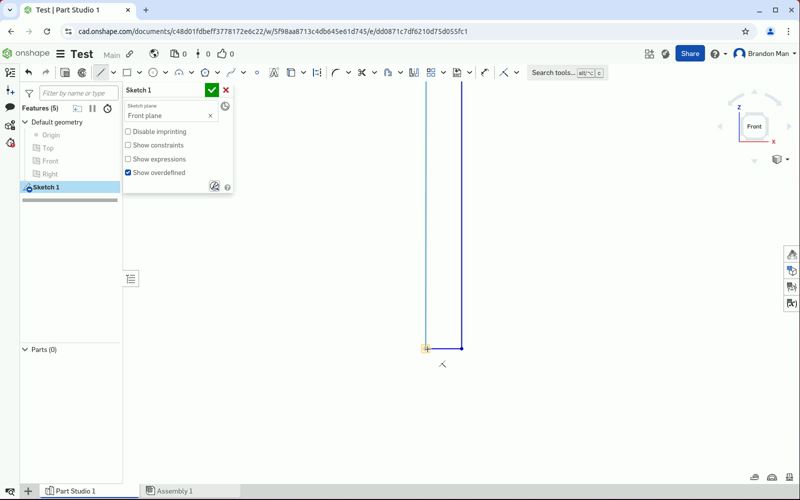
scroll(-6)
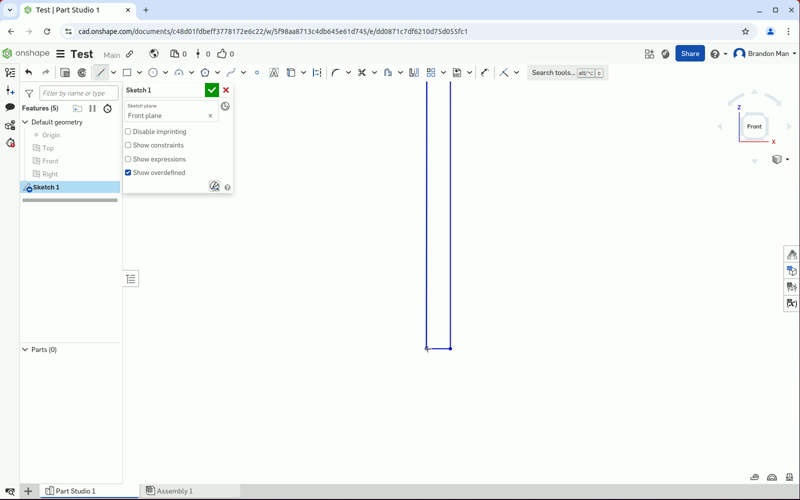
scroll(-6)
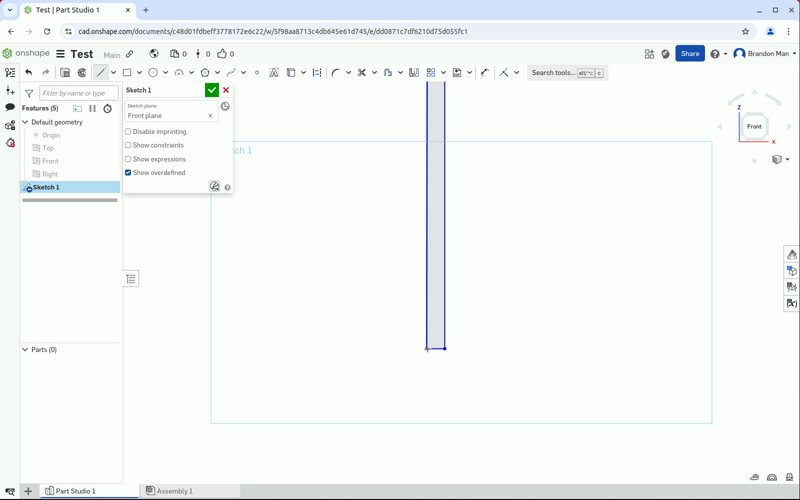
scroll(-6)
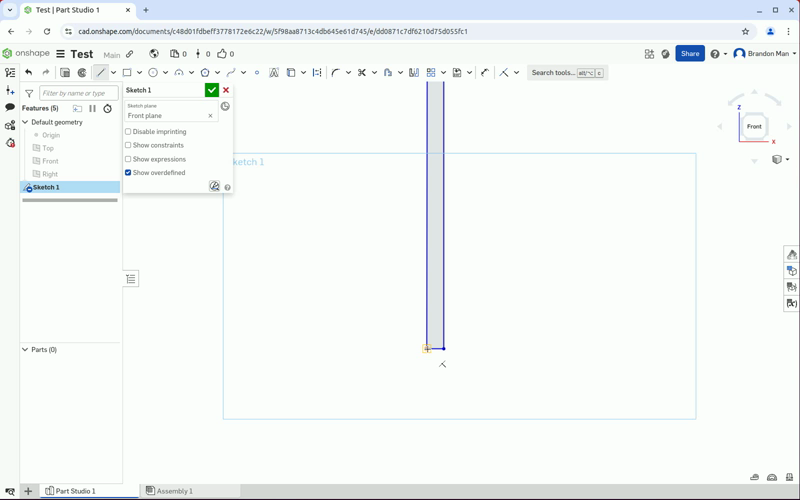
scroll(-6)
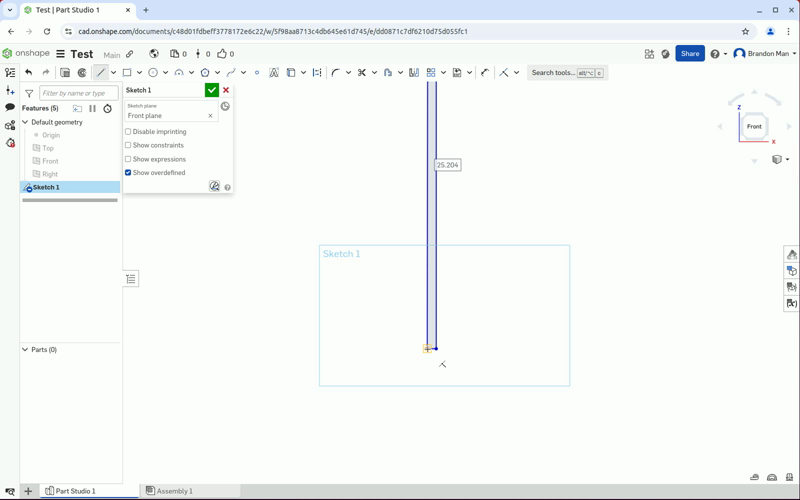
scroll(-6)
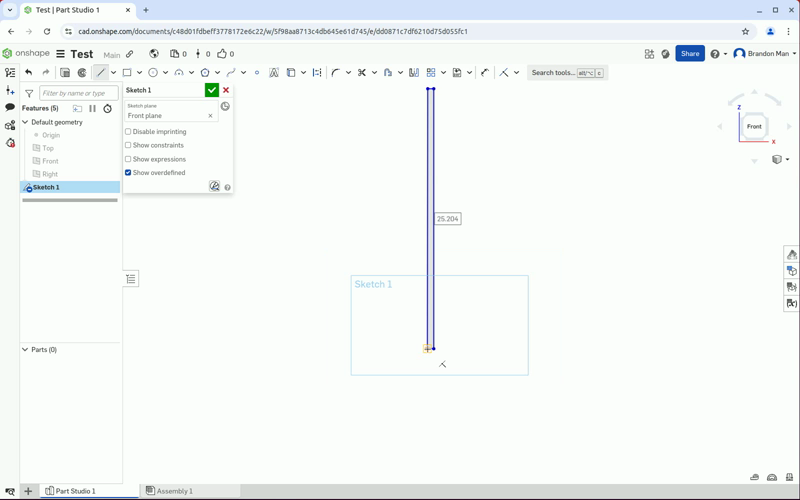
scroll(-6)
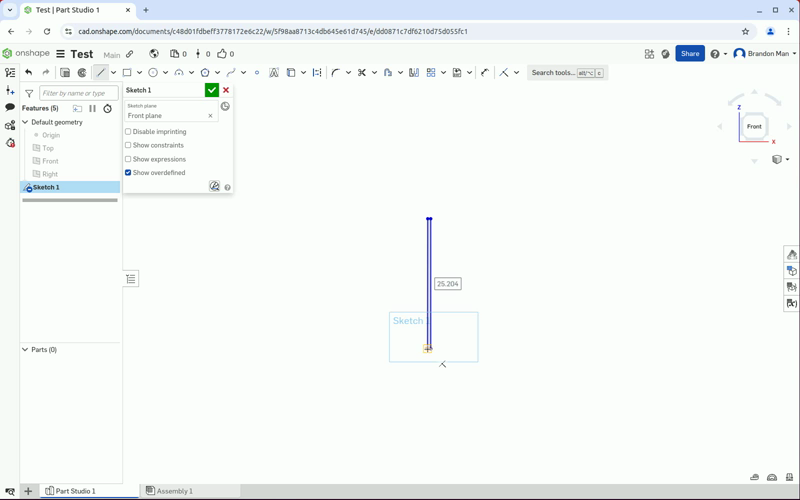
key(esc)
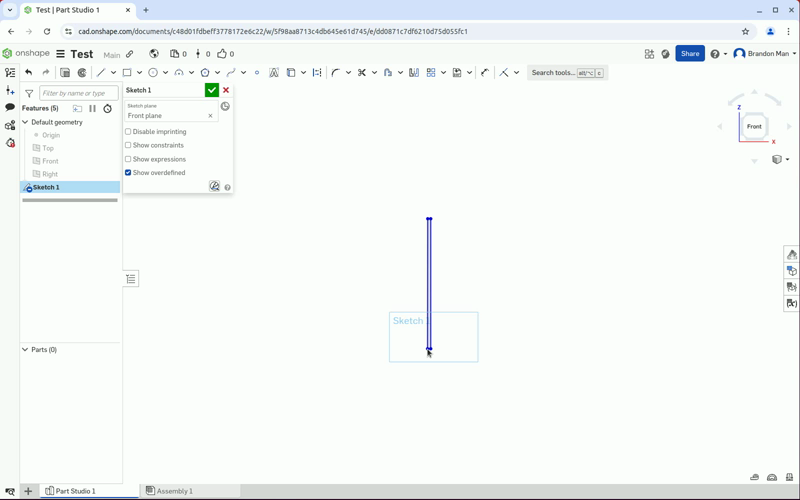
mouse_move(428, 238)
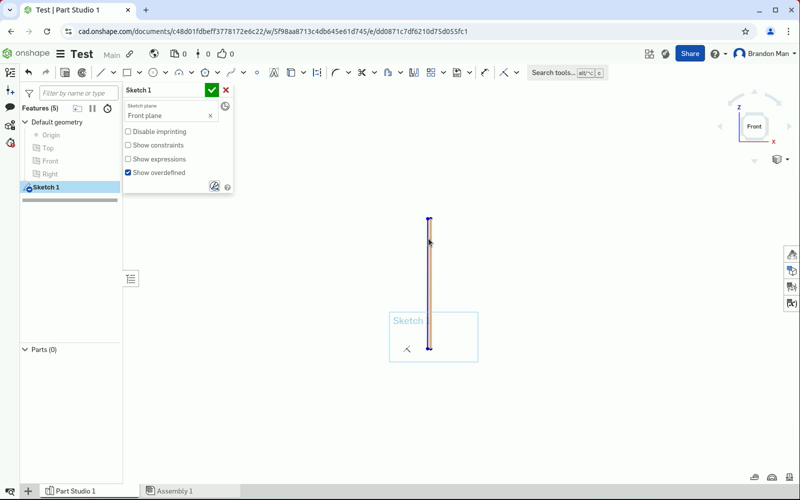
scroll(6)
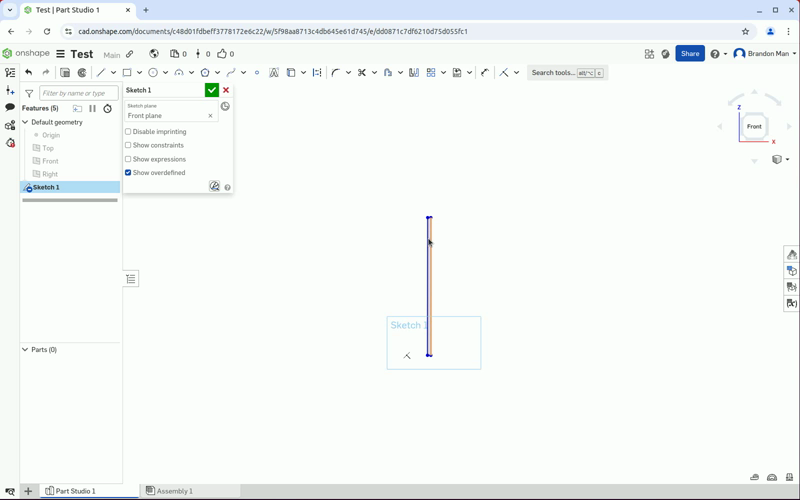
scroll(6)
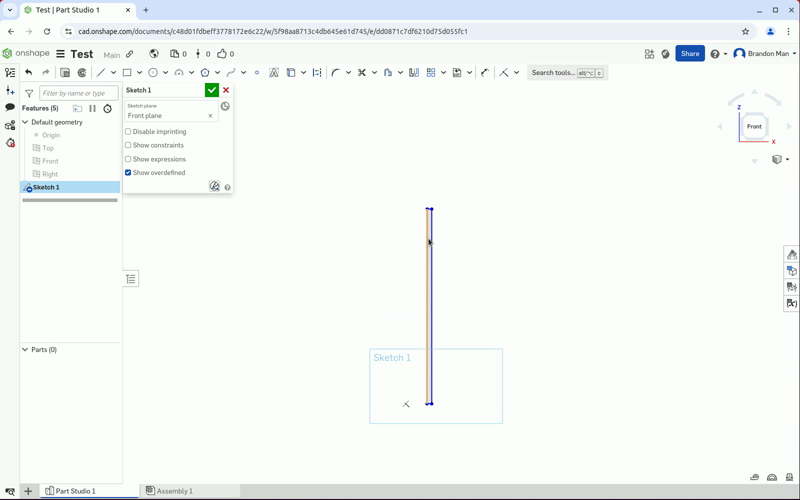
scroll(6)
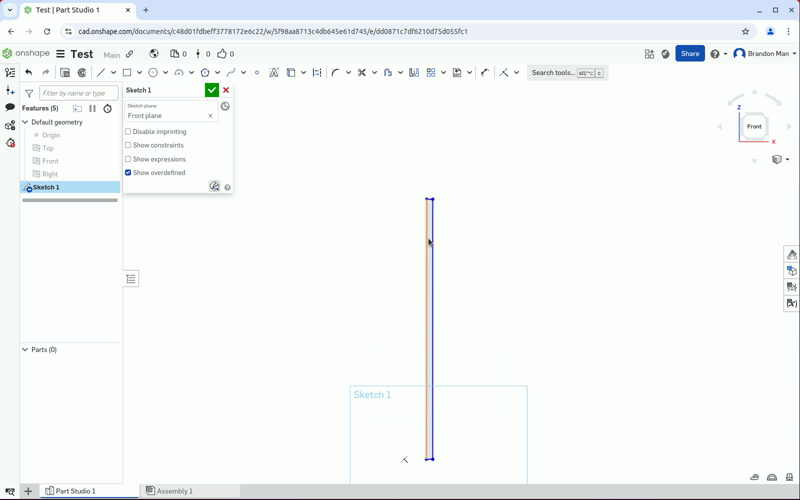
scroll(6)
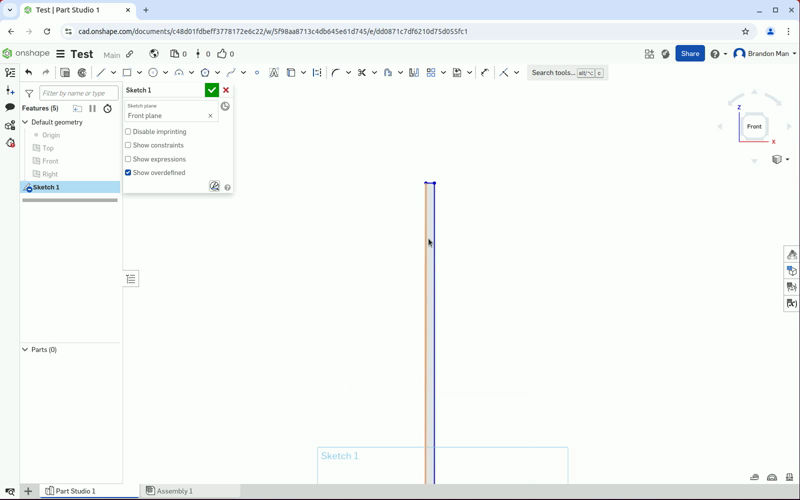
scroll(6)
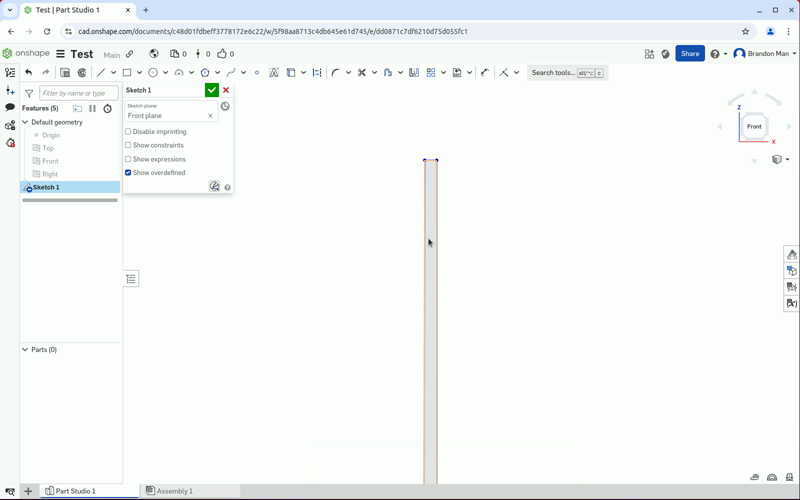
scroll(6)
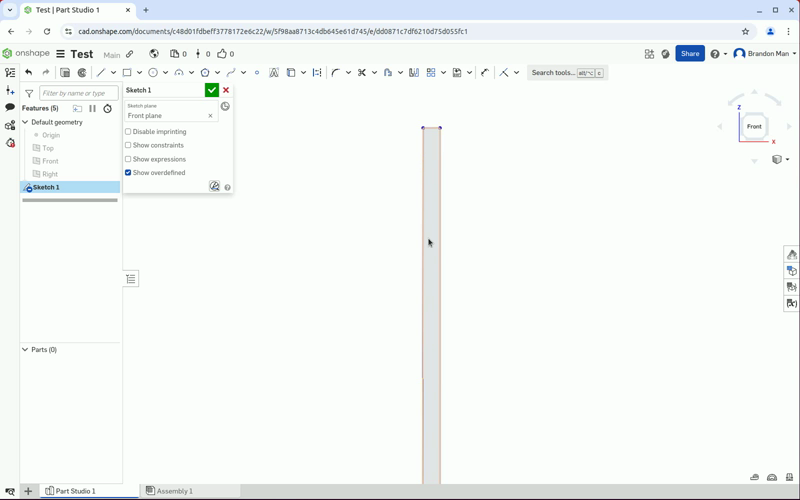
scroll(6)
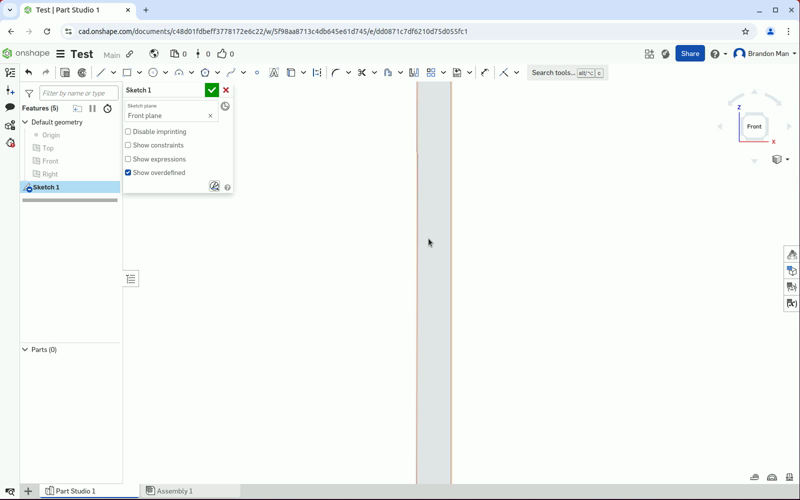
click(428, 238)
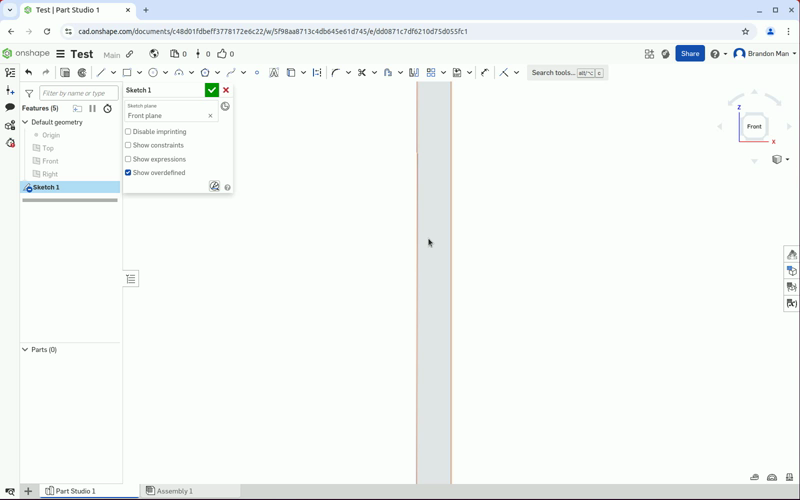
scroll(-6)
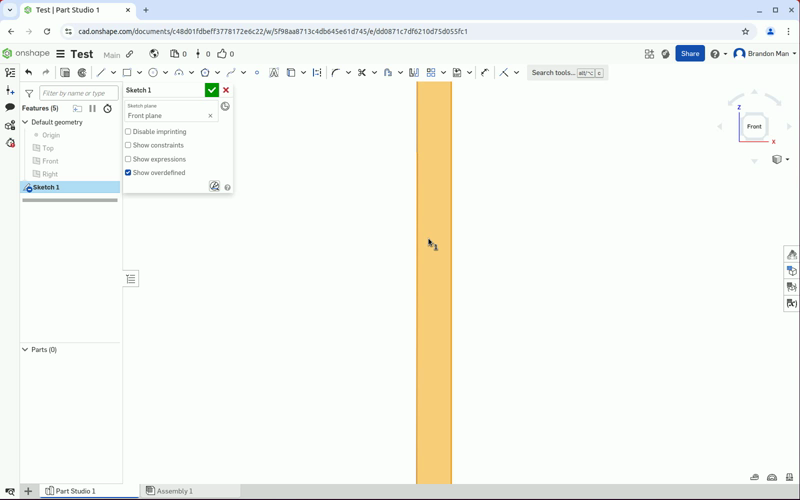
scroll(-6)
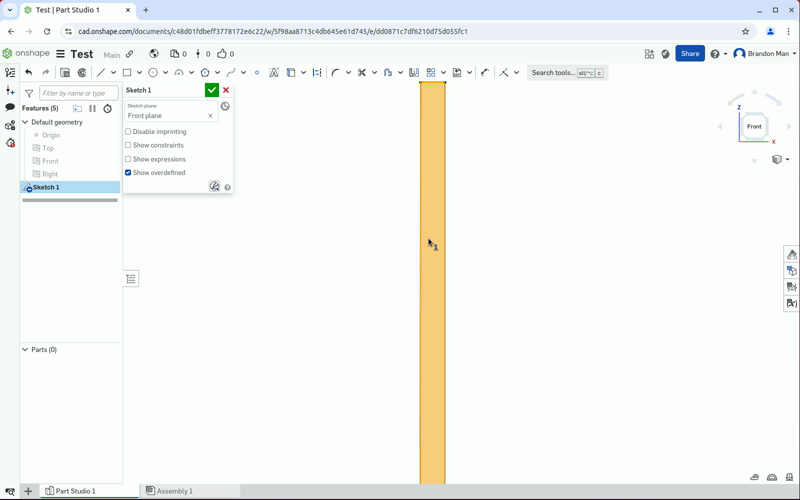
scroll(-6)
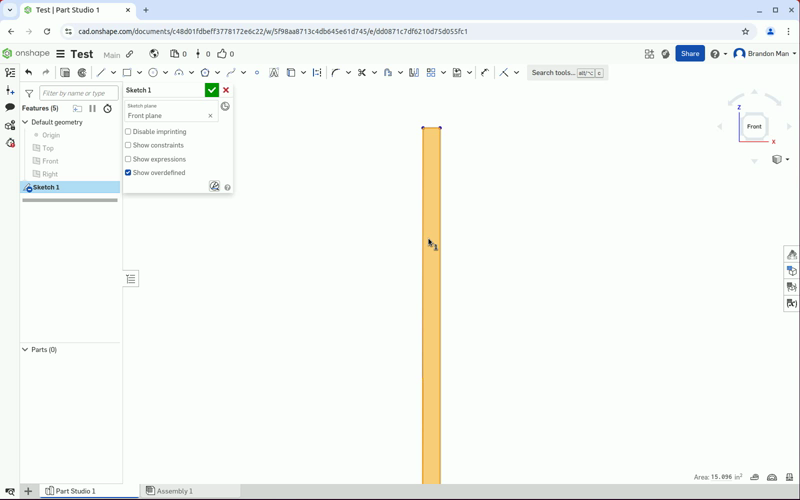
scroll(-6)
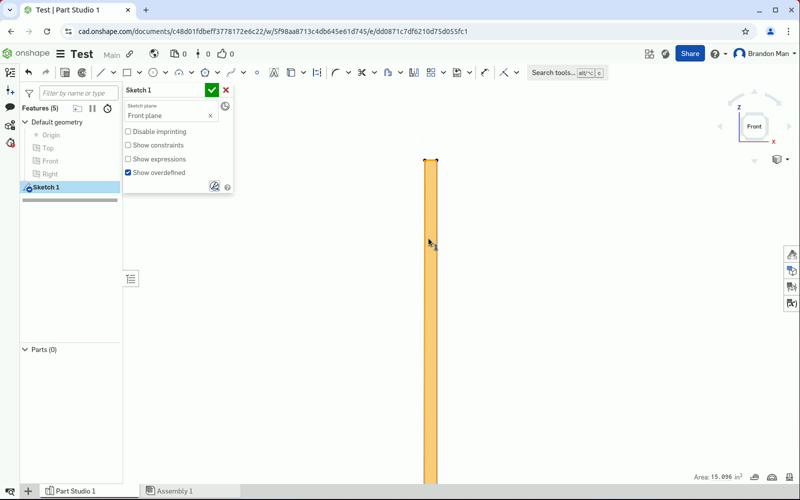
scroll(-6)
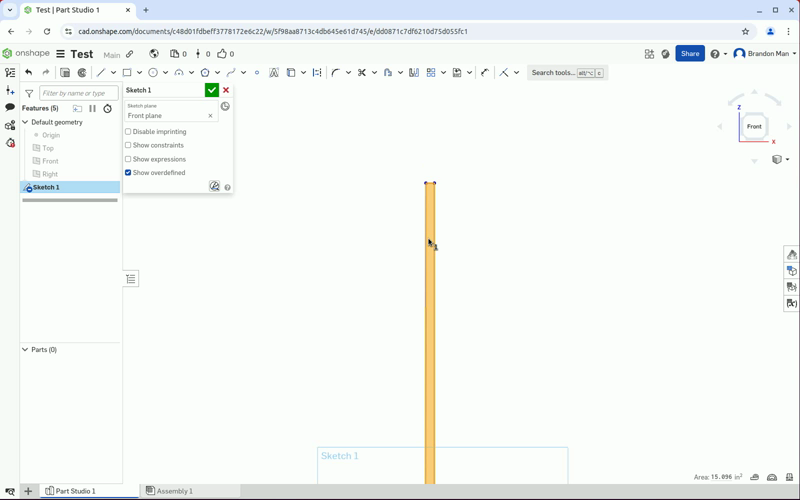
scroll(-6)
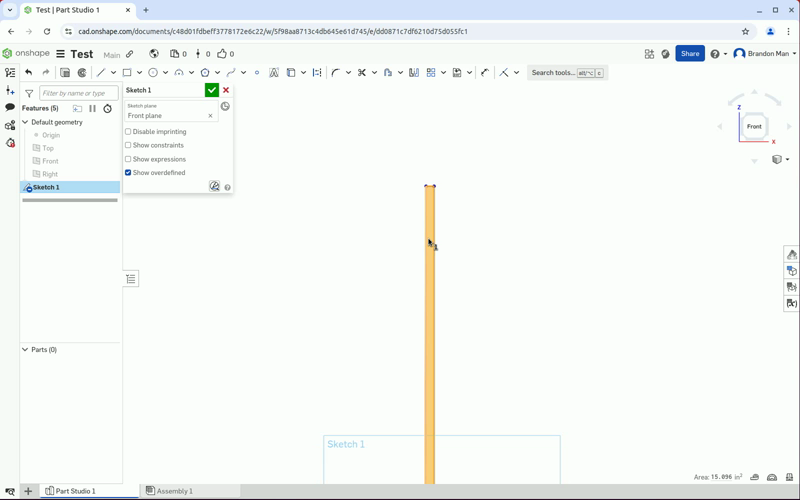
scroll(-6)
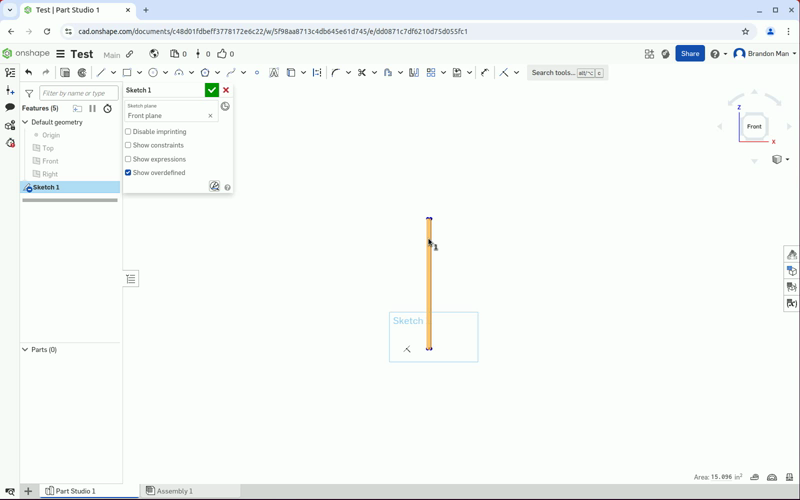
mouse_move(73, 352)
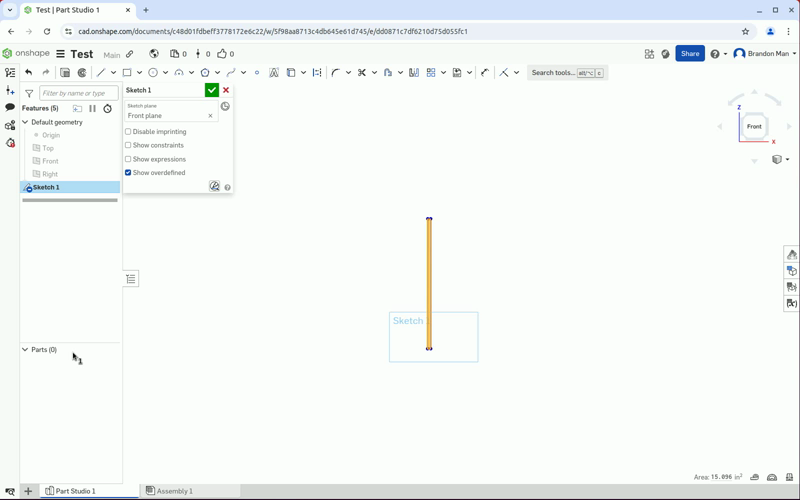
key(shift+y)
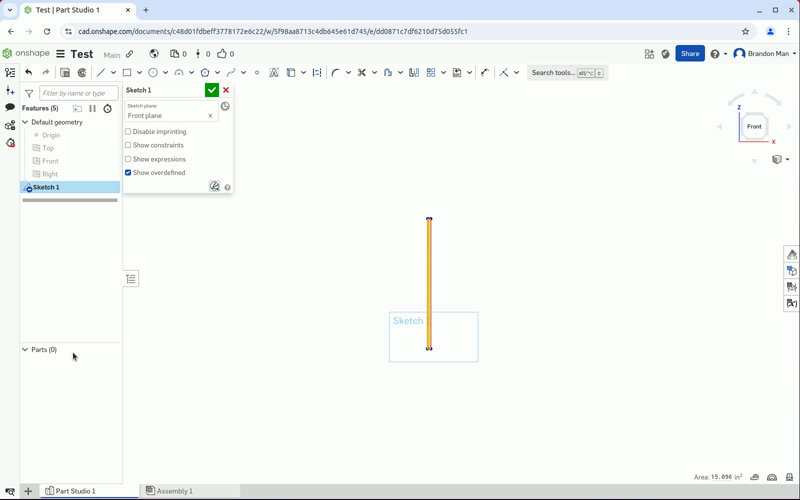
key(shift+e)
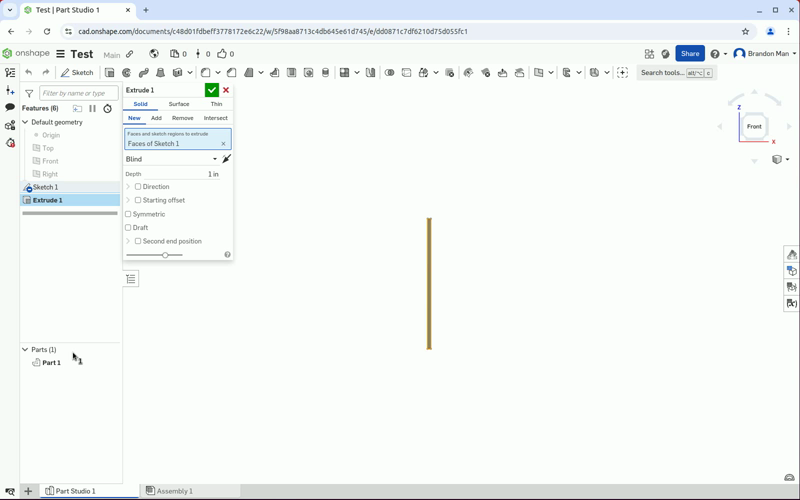
mouse_move(143, 106)
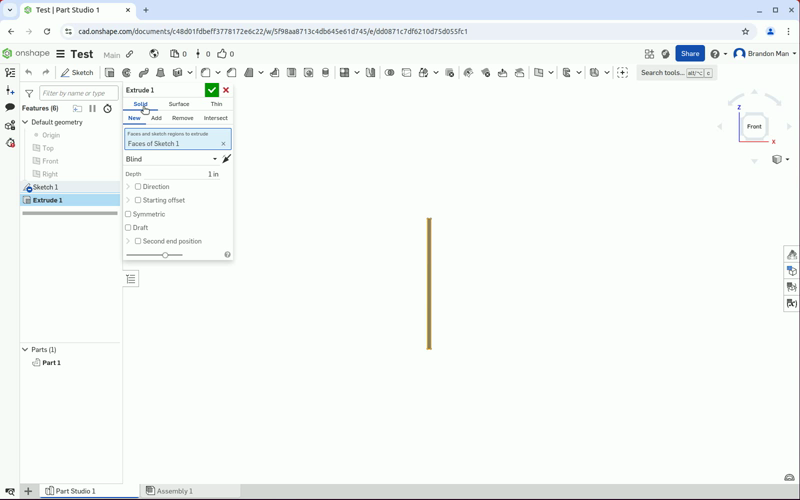
click(143, 106)
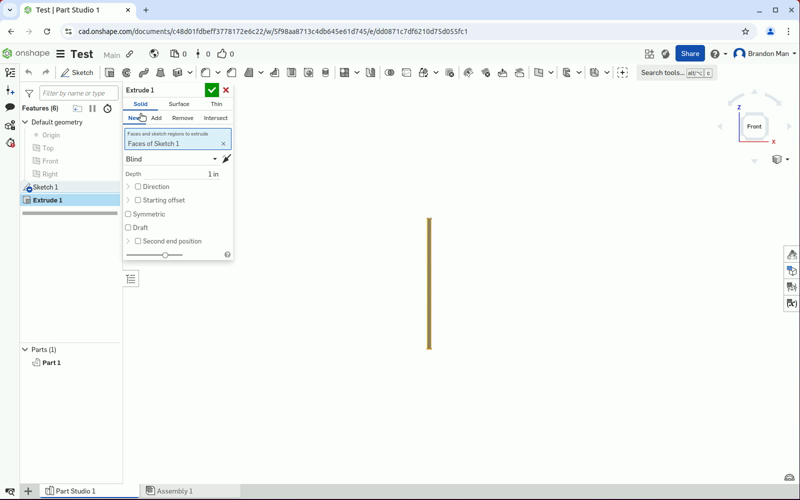
mouse_move(137, 120)
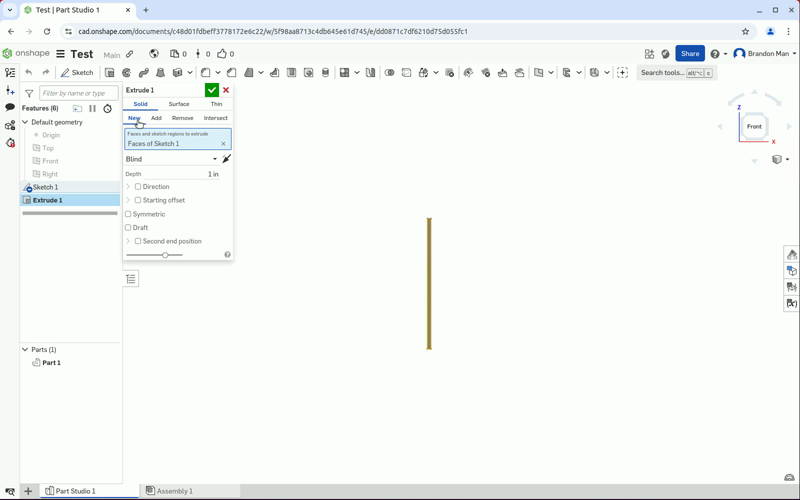
click(137, 120)
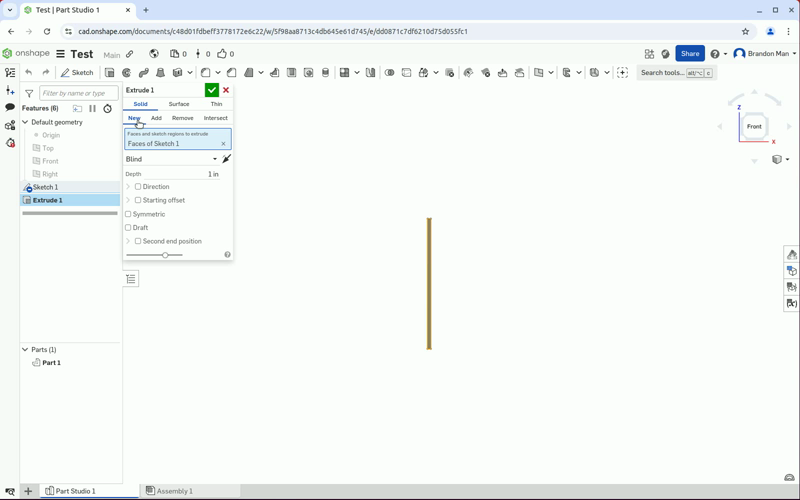
key(tab, 4)
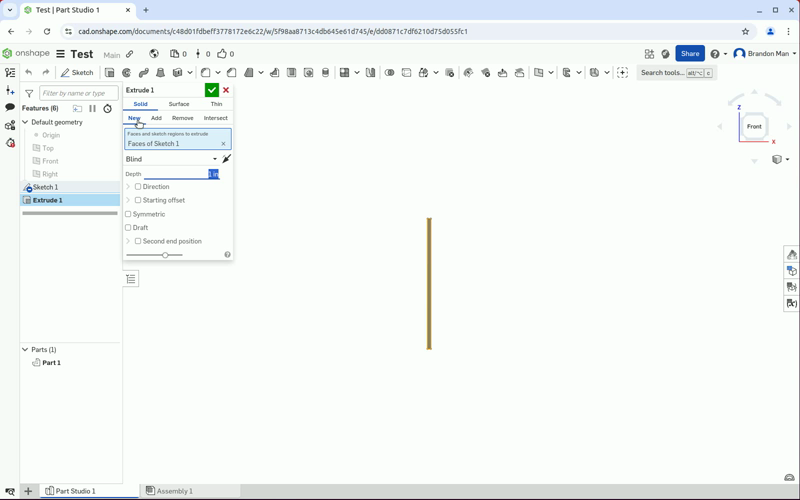
text(0.963)
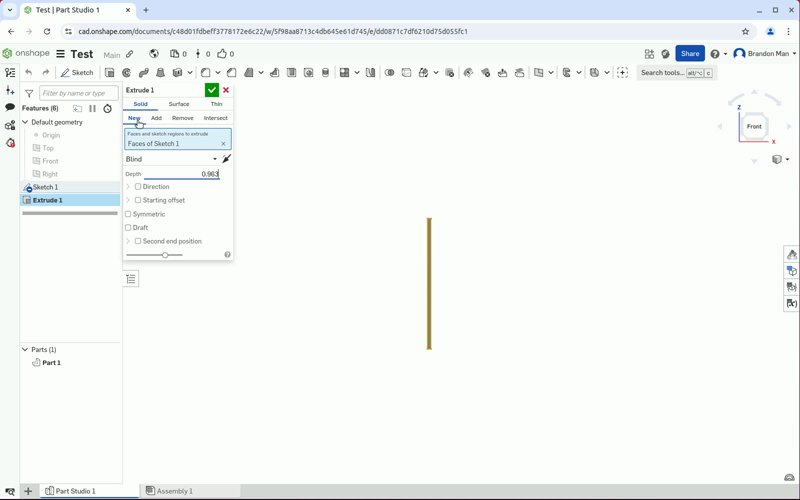
key(enter)
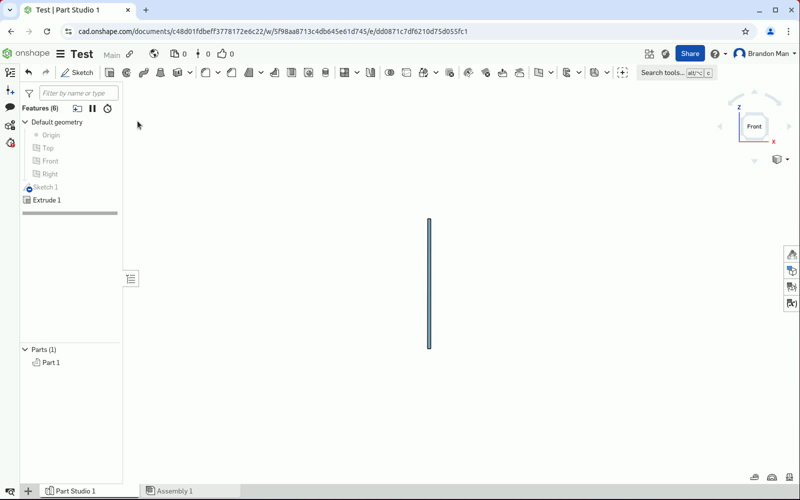
key(shift+h)
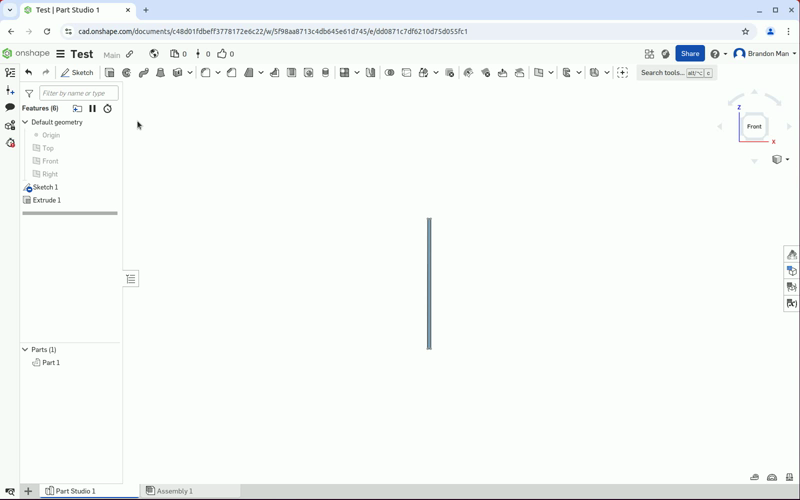
key(shift+h)
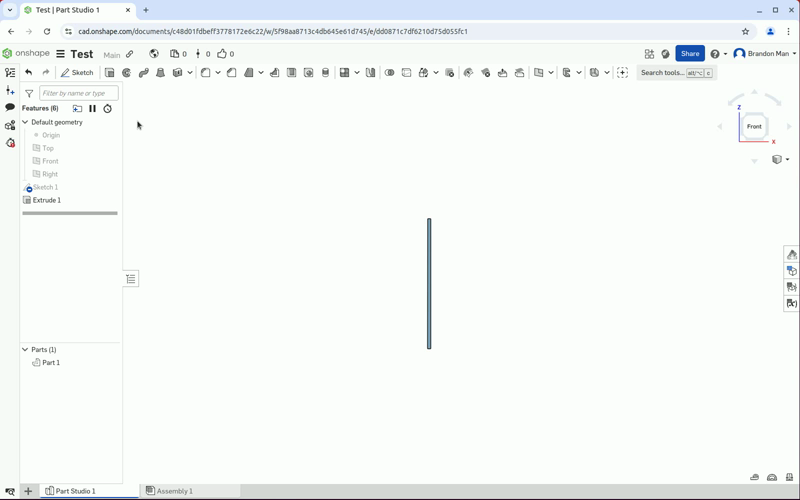
mouse_move(73, 189)
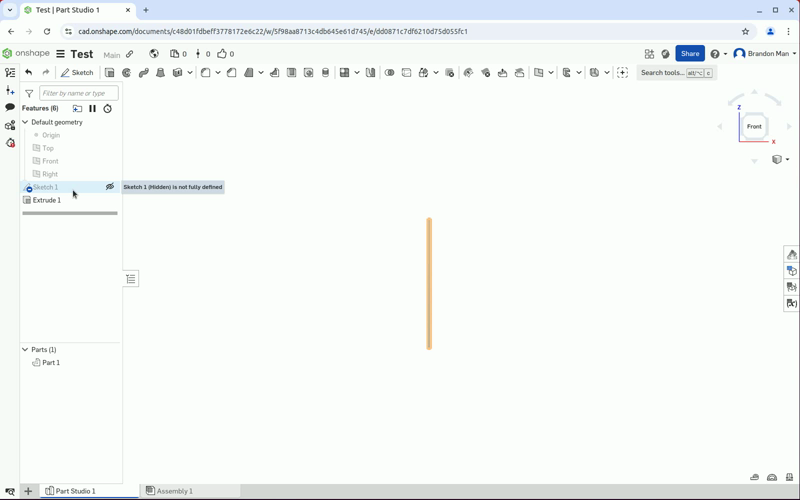
click(73, 189)
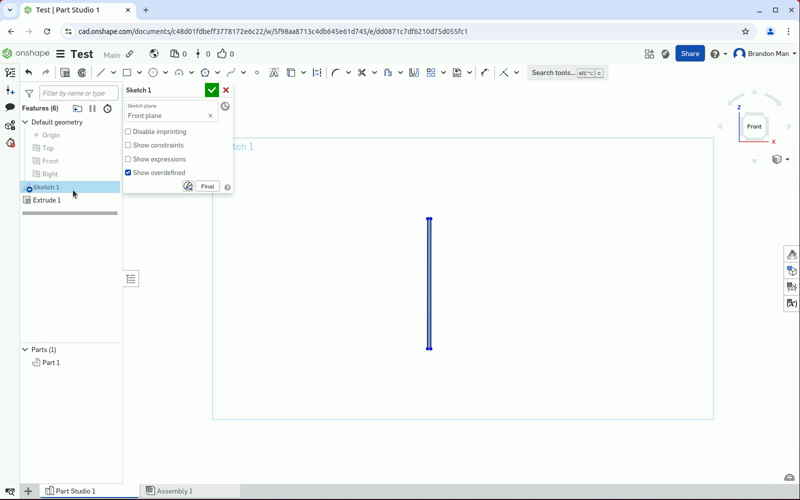
mouse_move(229, 92)
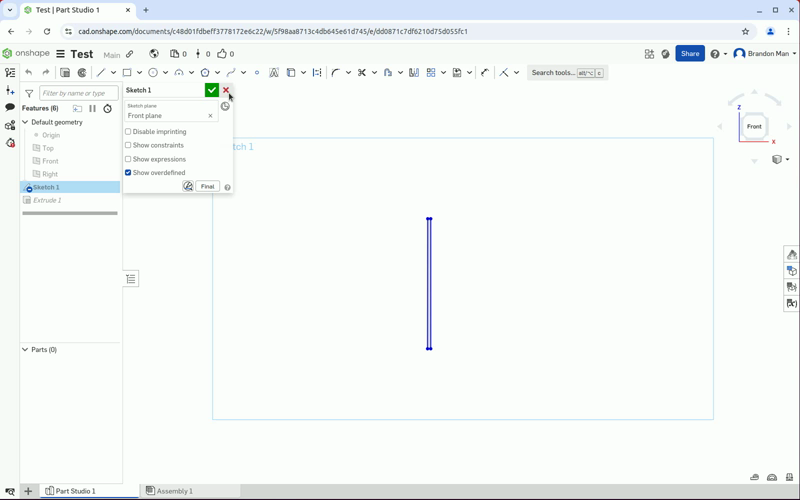
click(229, 92)
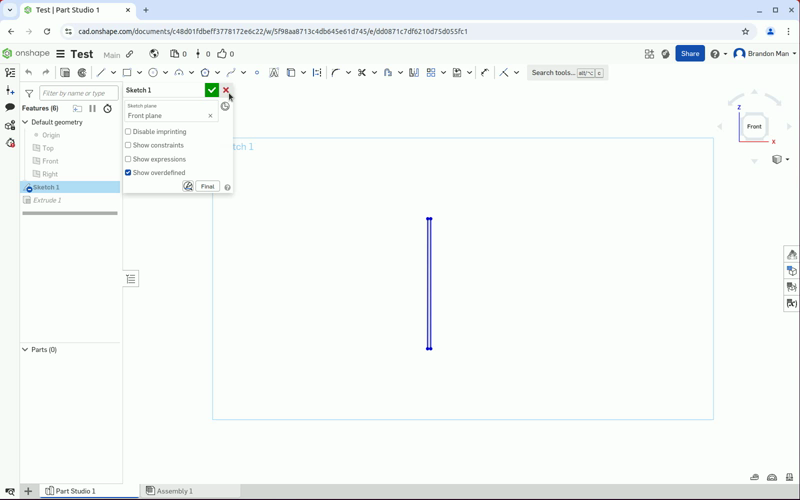
key(shift+s)
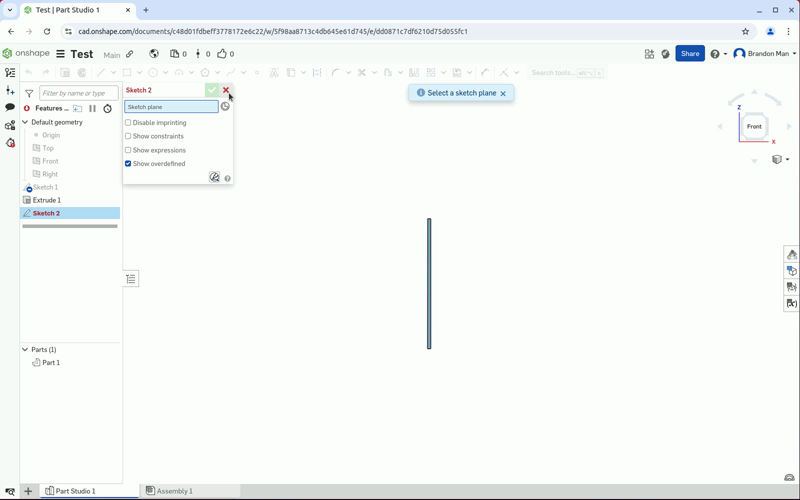
mouse_move(73, 163)
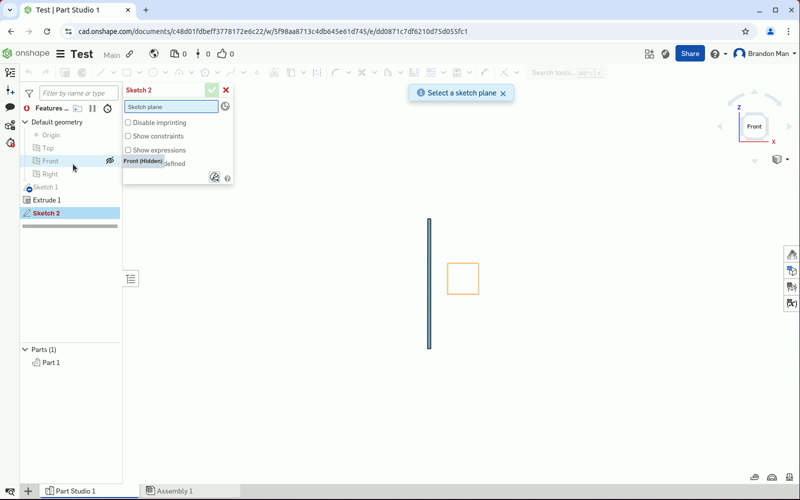
click(73, 163)
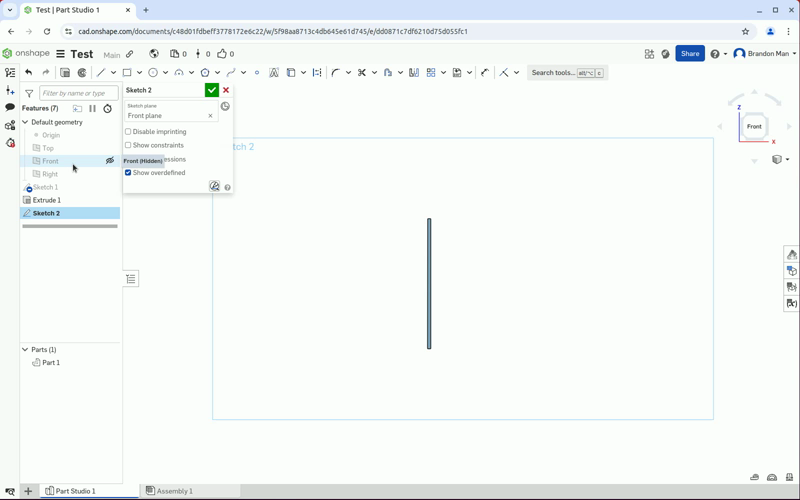
mouse_move(73, 352)
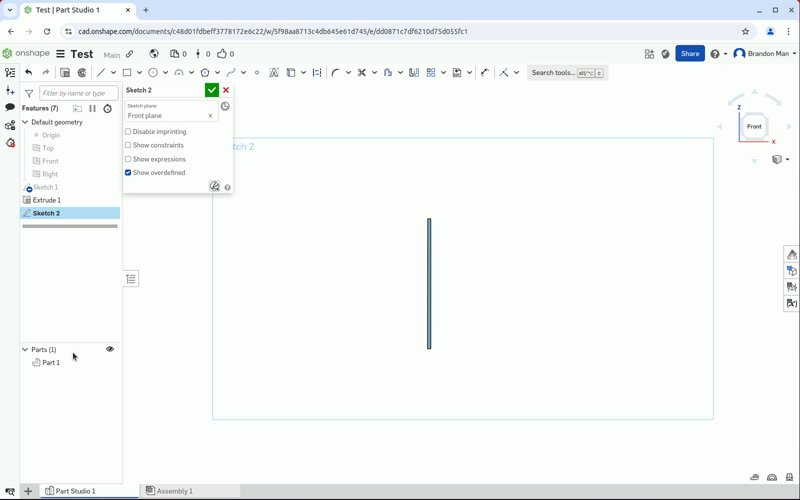
key(y)
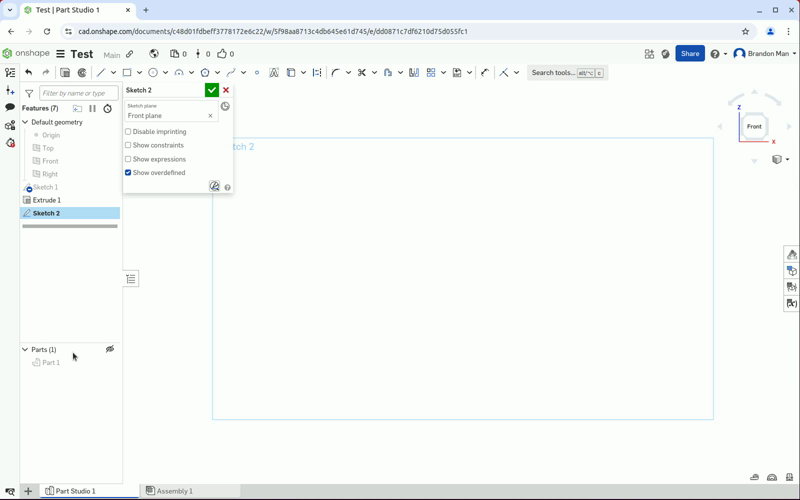
key(l)
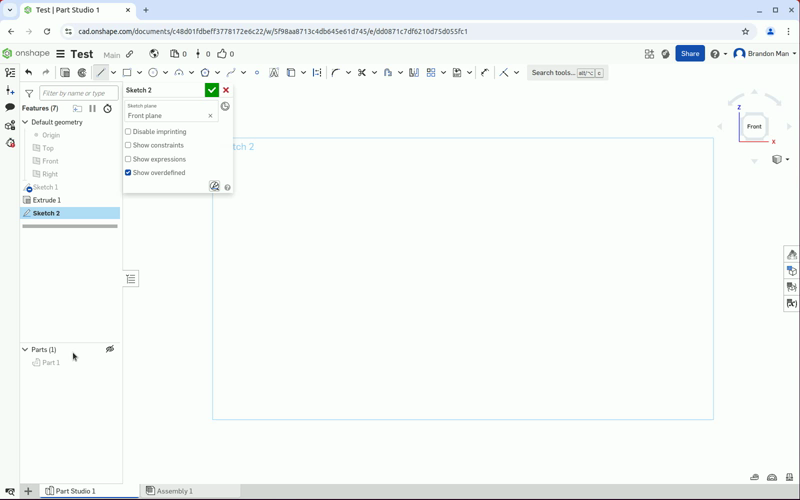
key_down(shift)
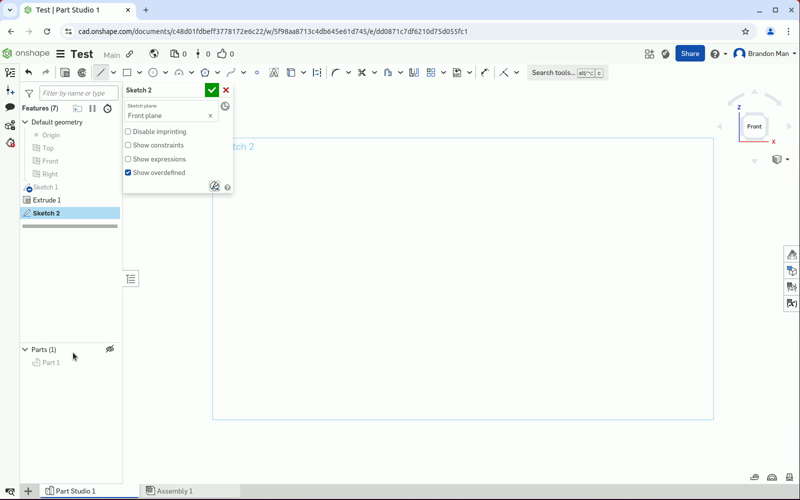
mouse_move(491, 348)
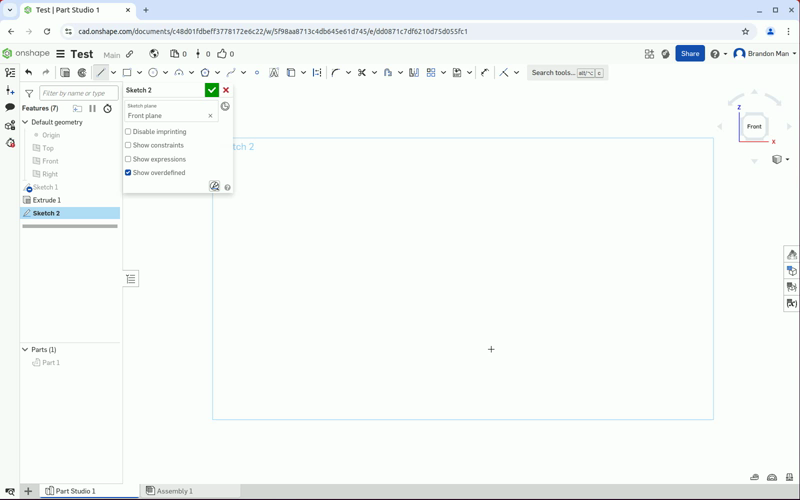
click(491, 348)
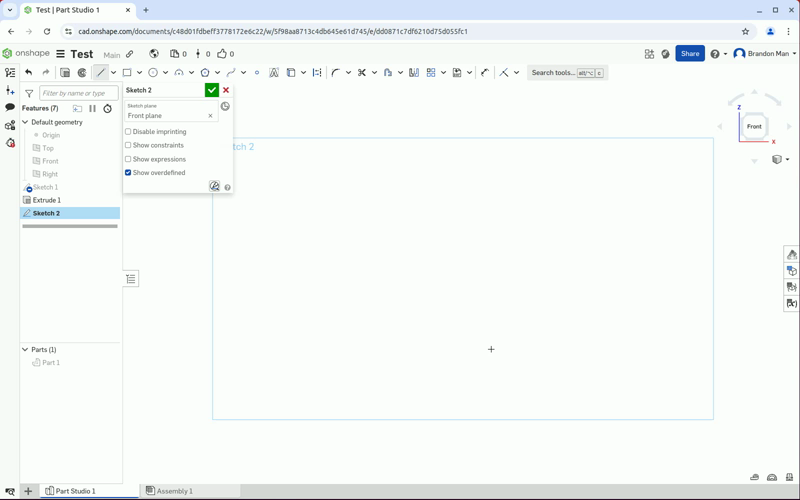
key_up(shift)
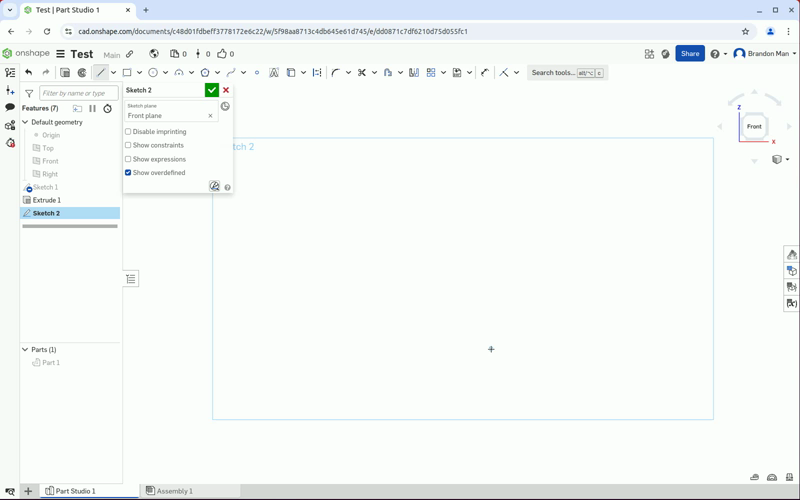
key_down(shift)
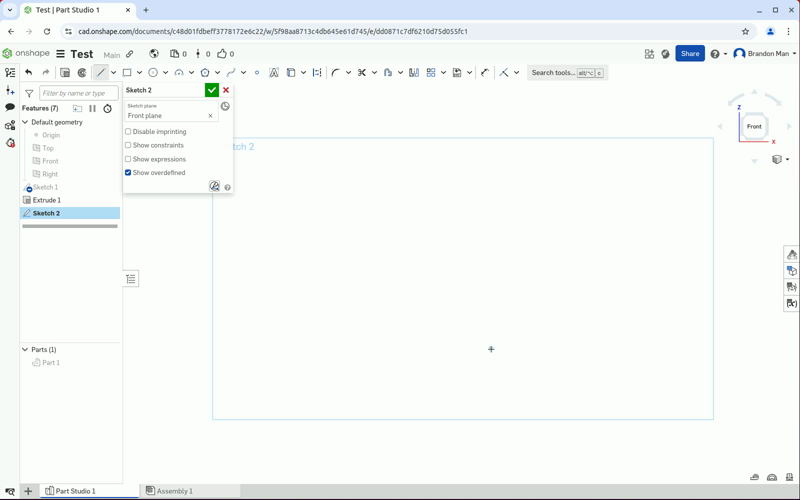
mouse_move(521, 348)
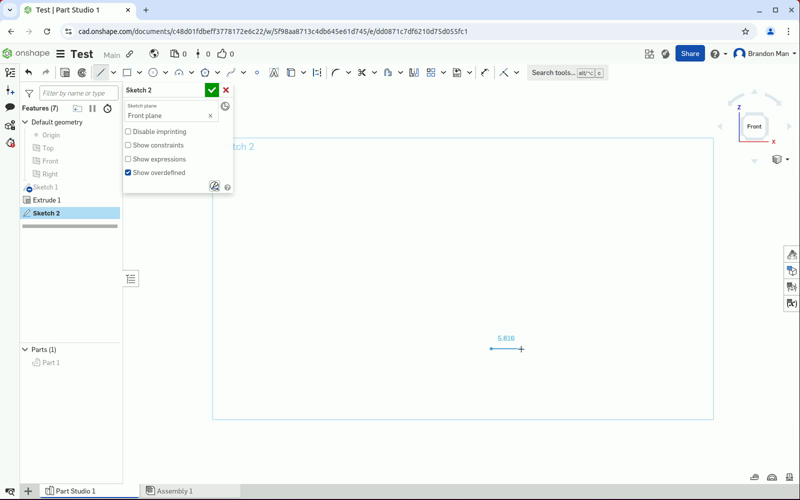
mouse_move(494, 348)
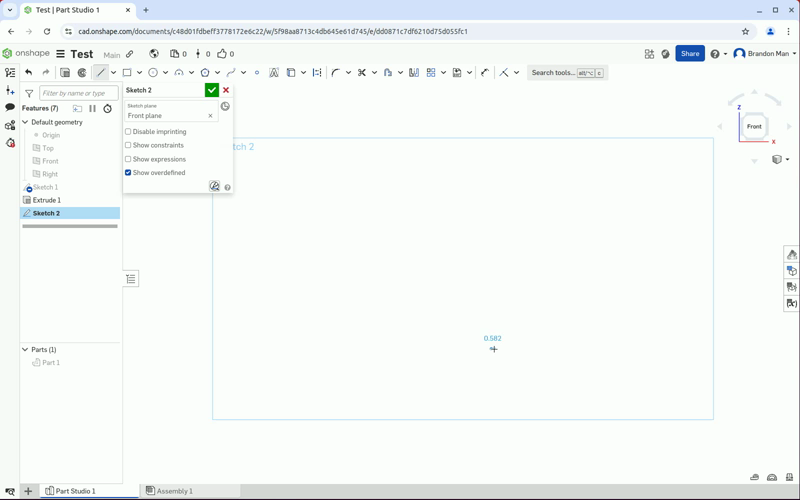
scroll(6)
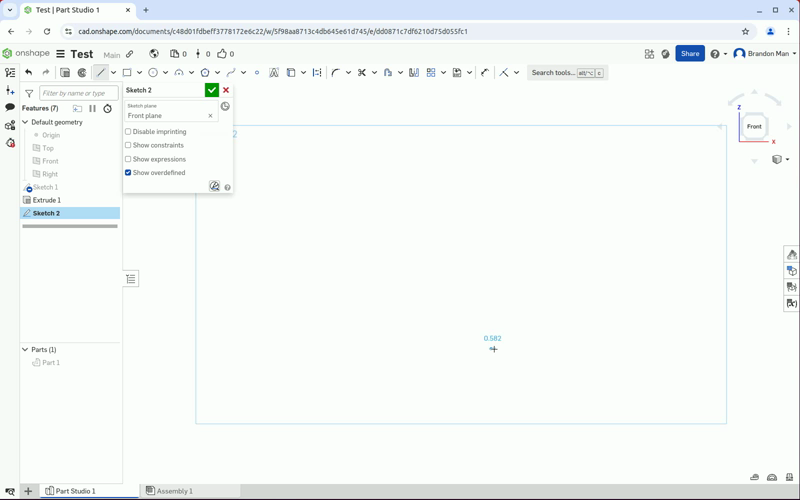
scroll(6)
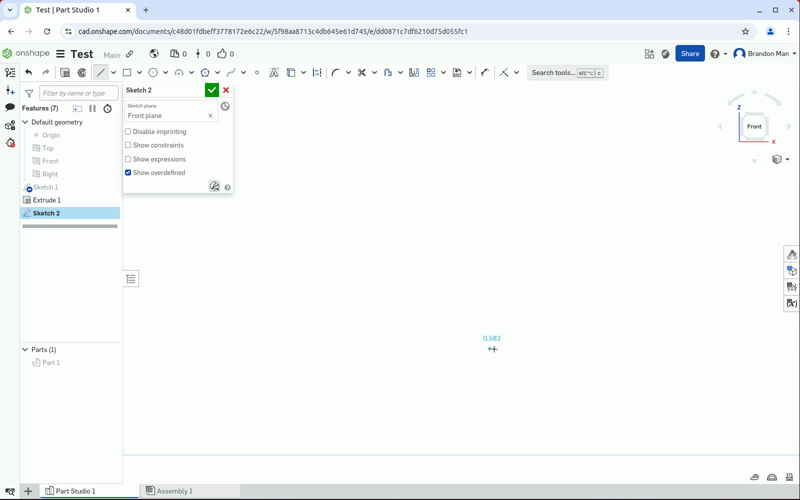
scroll(6)
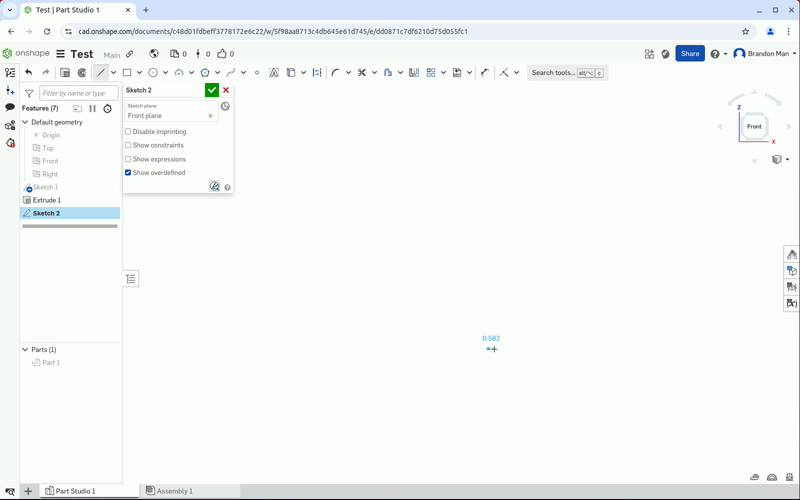
scroll(6)
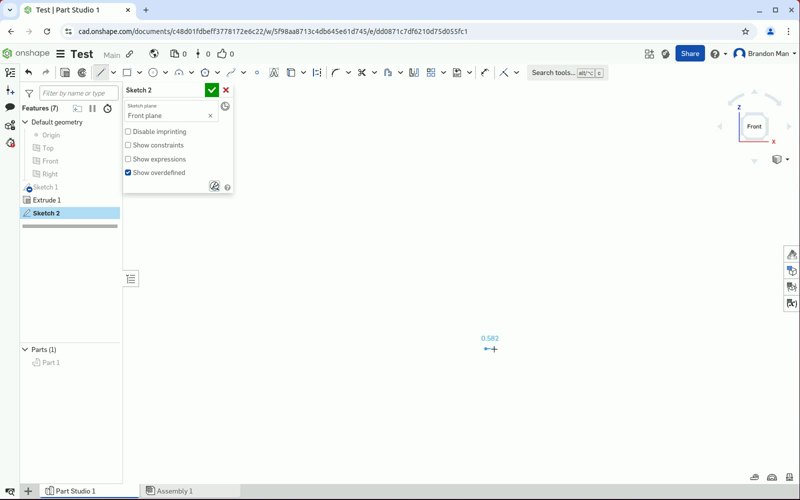
scroll(6)
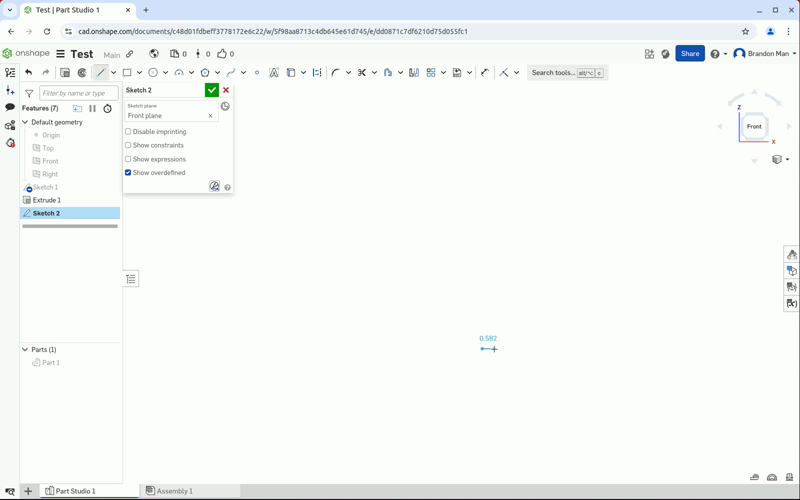
scroll(6)
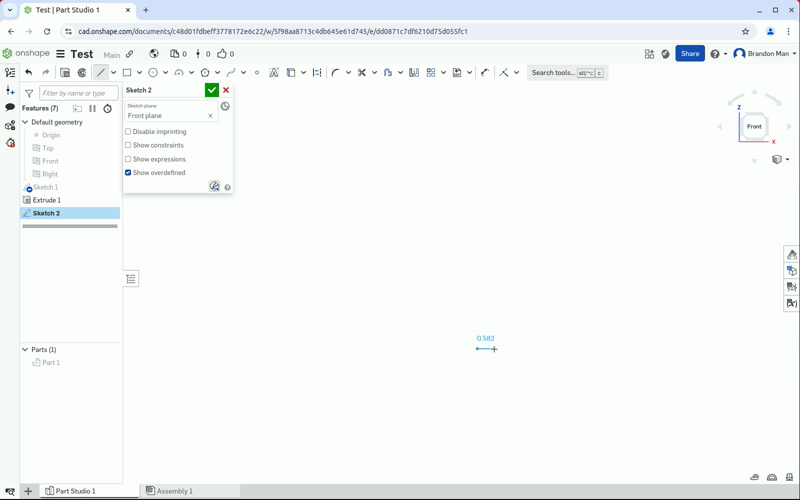
scroll(6)
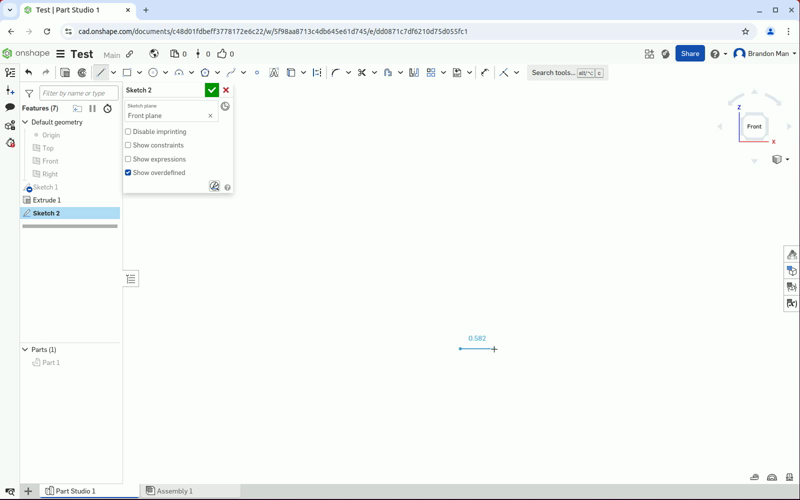
click(494, 348)
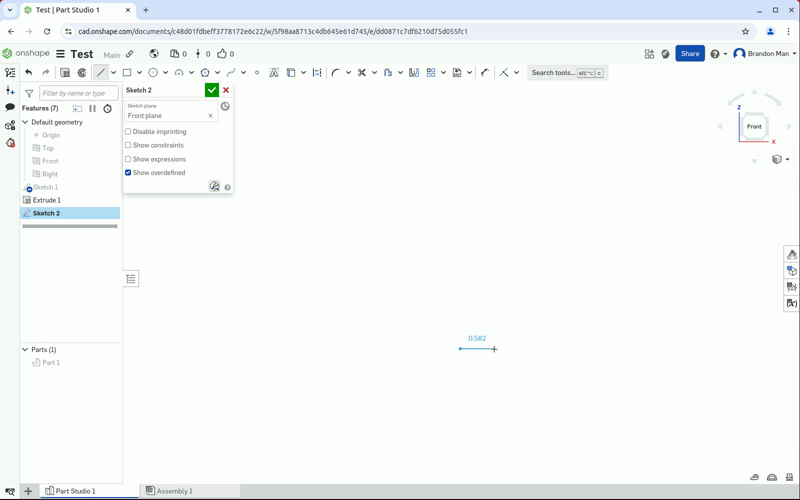
scroll(-6)
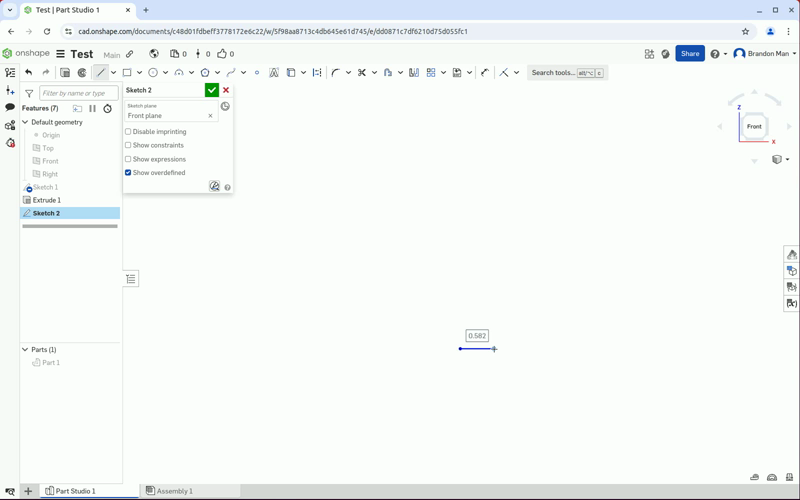
scroll(-6)
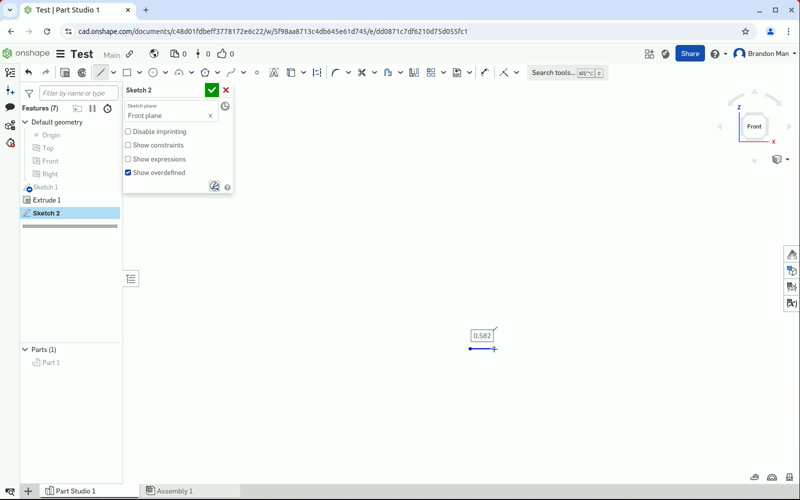
scroll(-6)
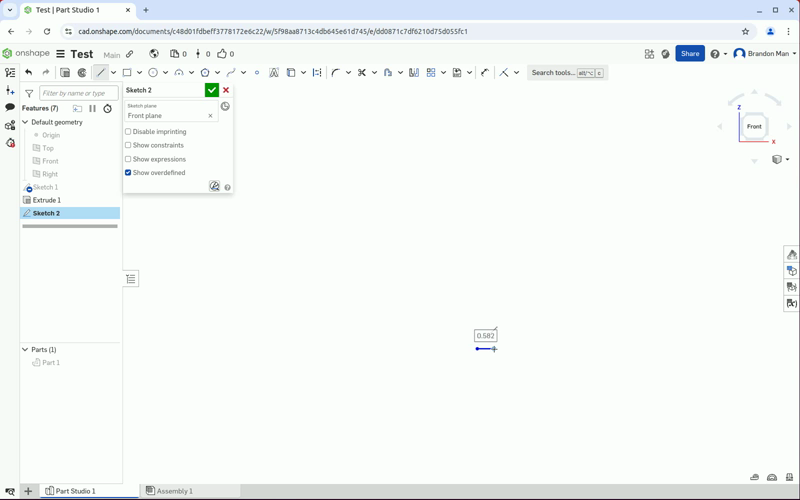
scroll(-6)
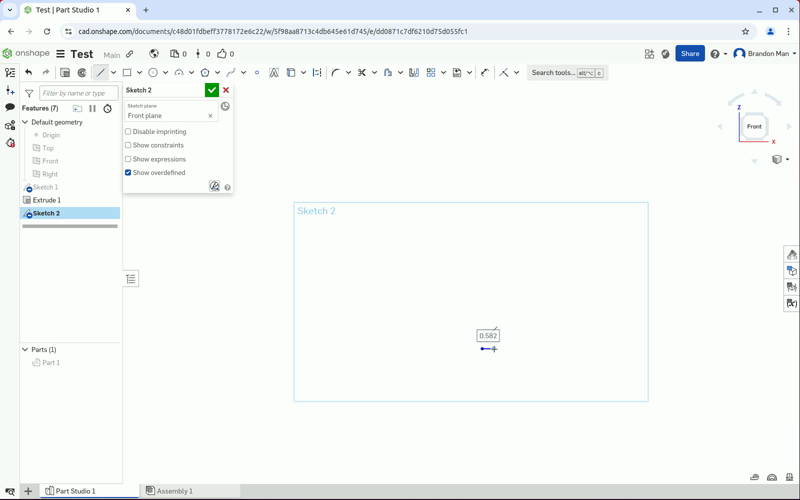
scroll(-6)
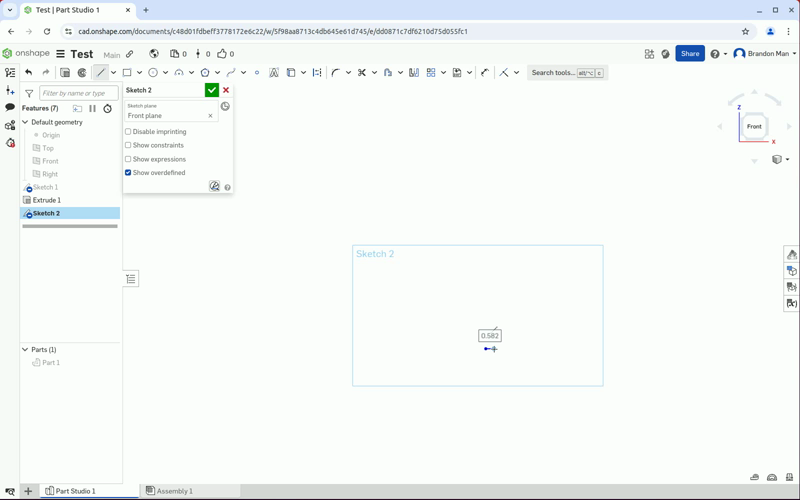
scroll(-6)
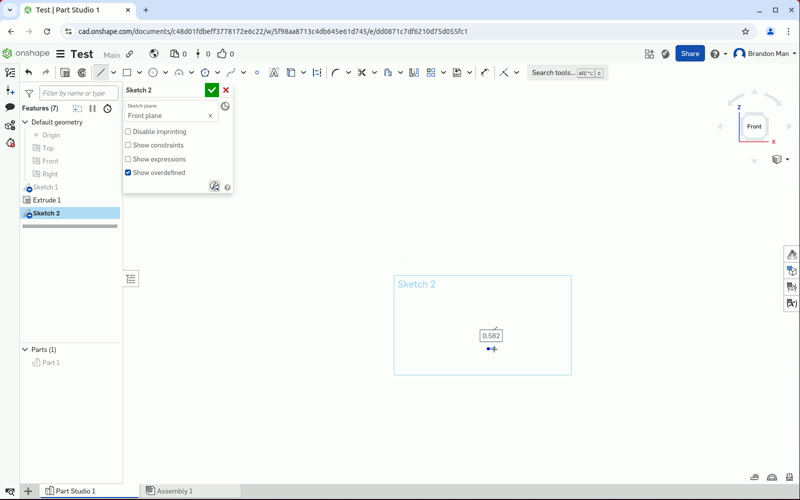
scroll(-6)
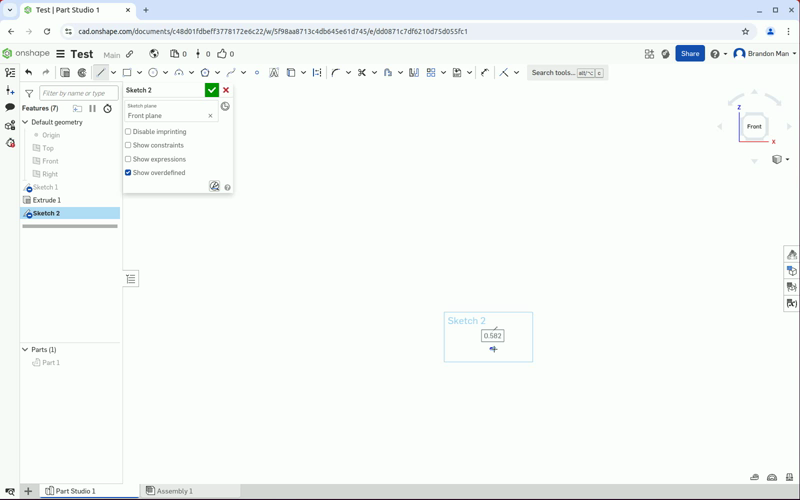
key_up(shift)
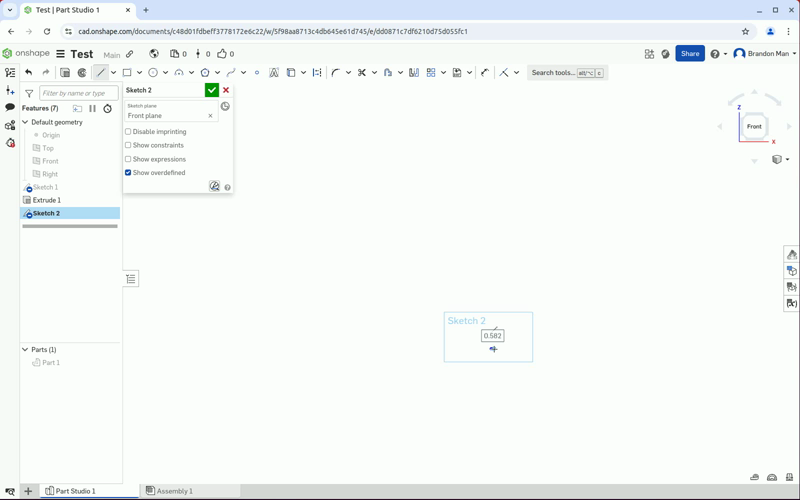
key_down(shift)
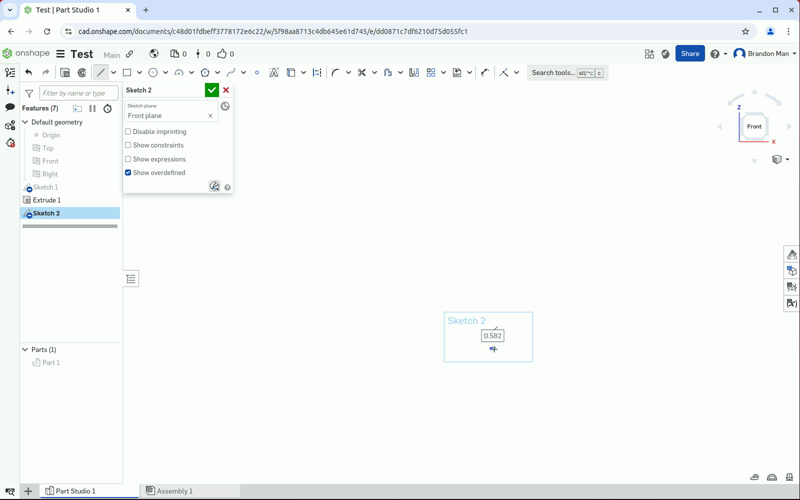
mouse_move(494, 218)
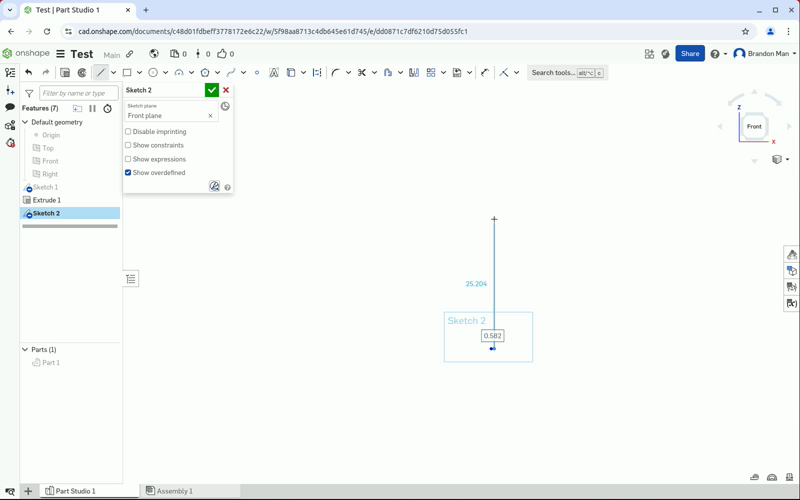
click(494, 218)
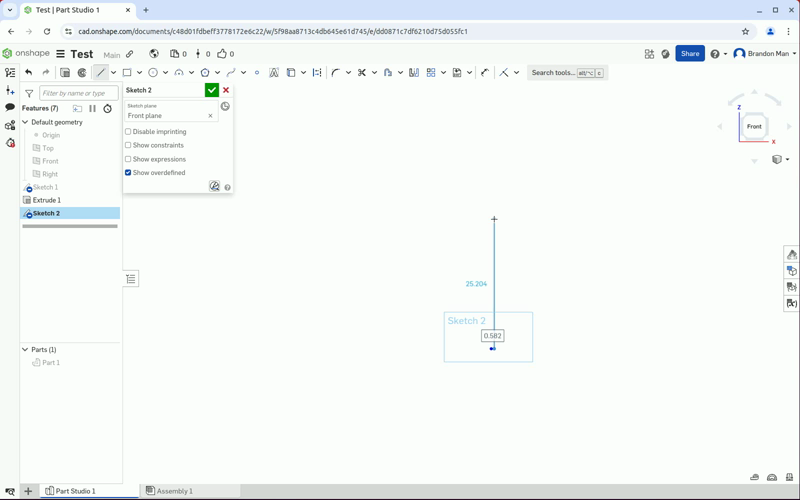
key_up(shift)
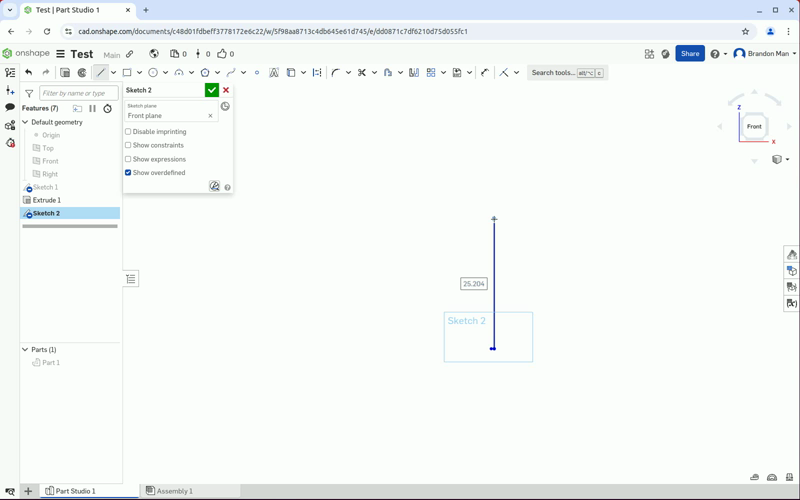
key_down(shift)
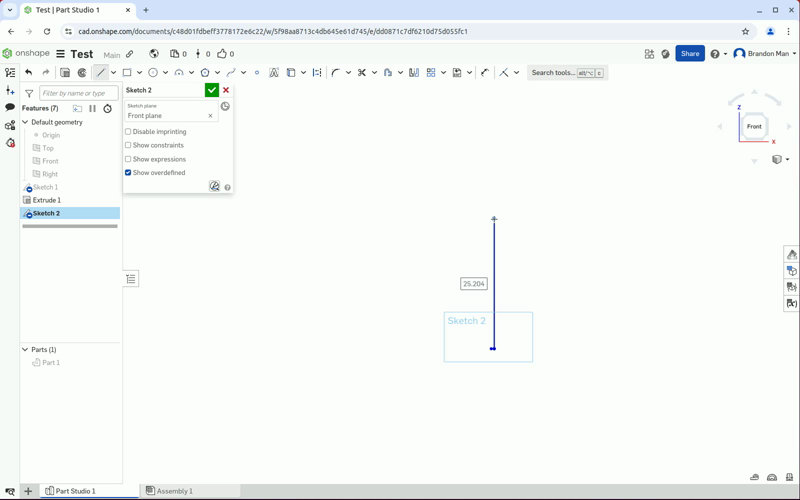
mouse_move(524, 218)
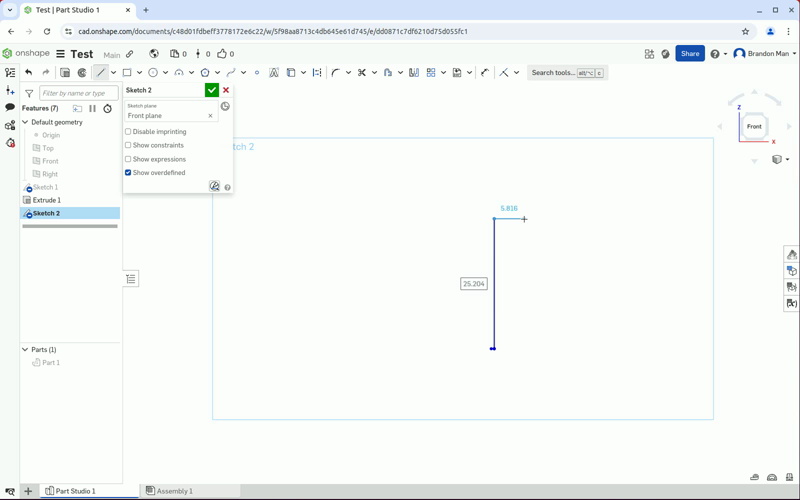
mouse_move(491, 218)
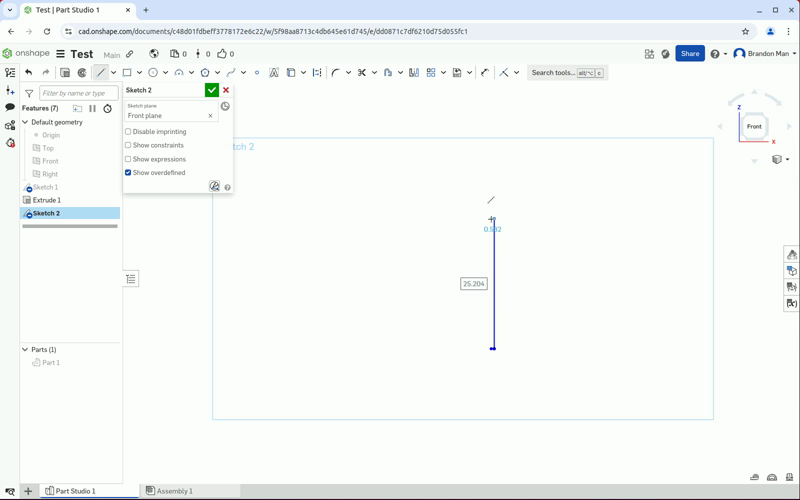
scroll(6)
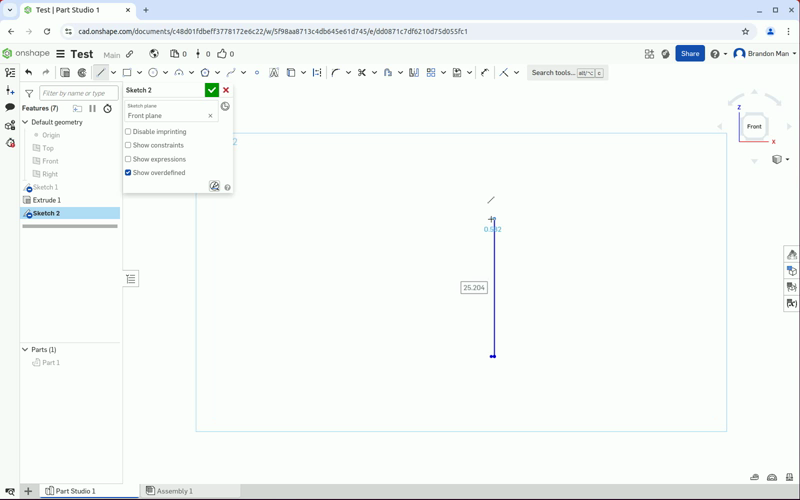
scroll(6)
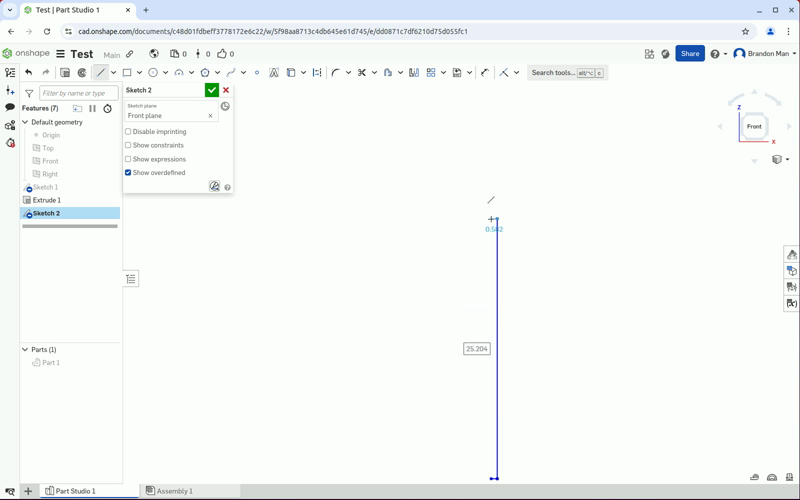
scroll(6)
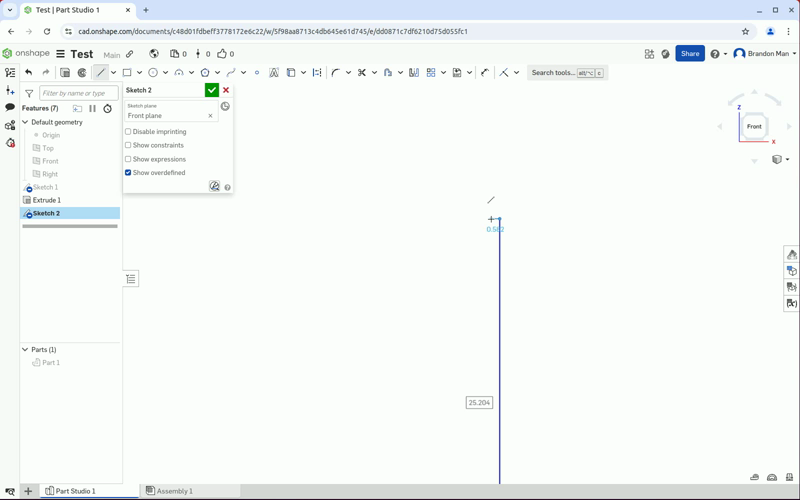
scroll(6)
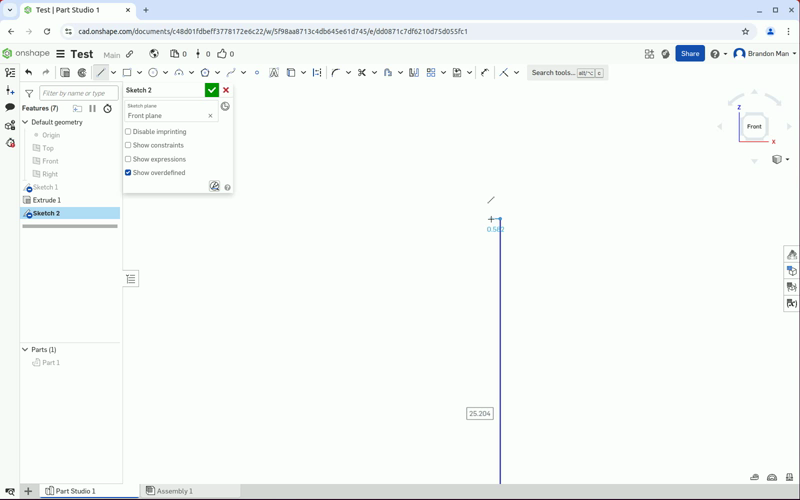
scroll(6)
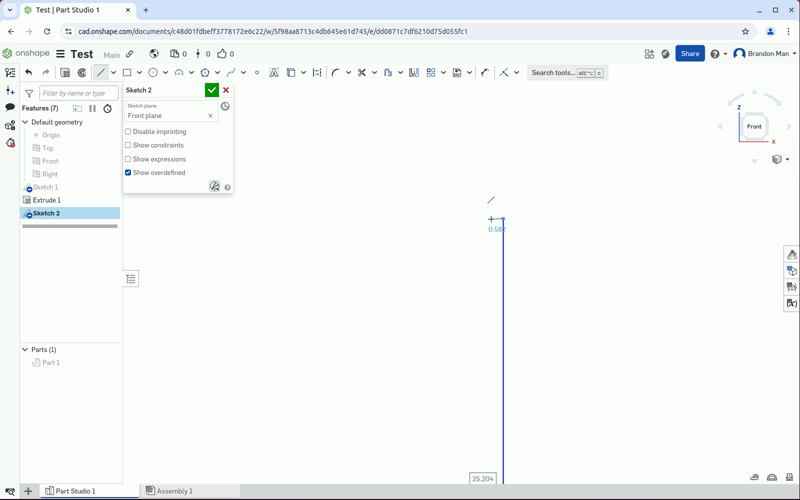
scroll(6)
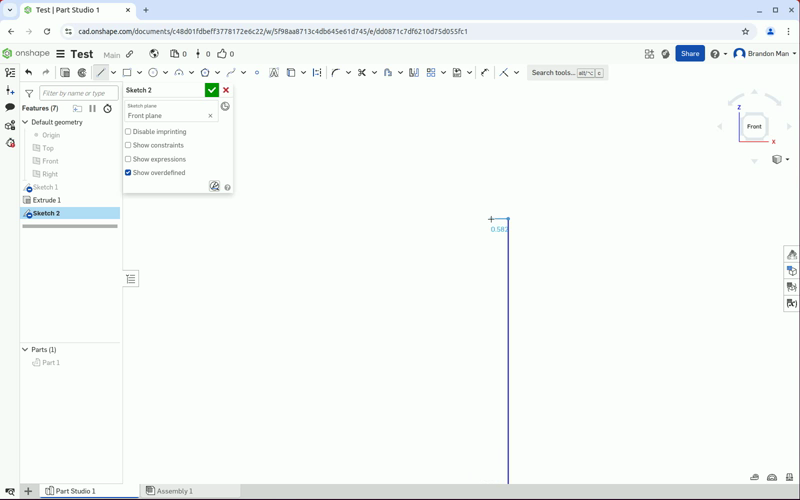
scroll(6)
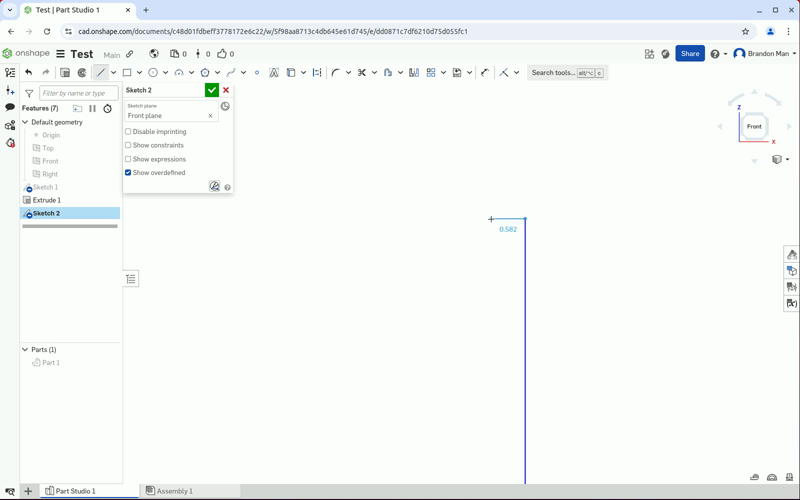
click(491, 218)
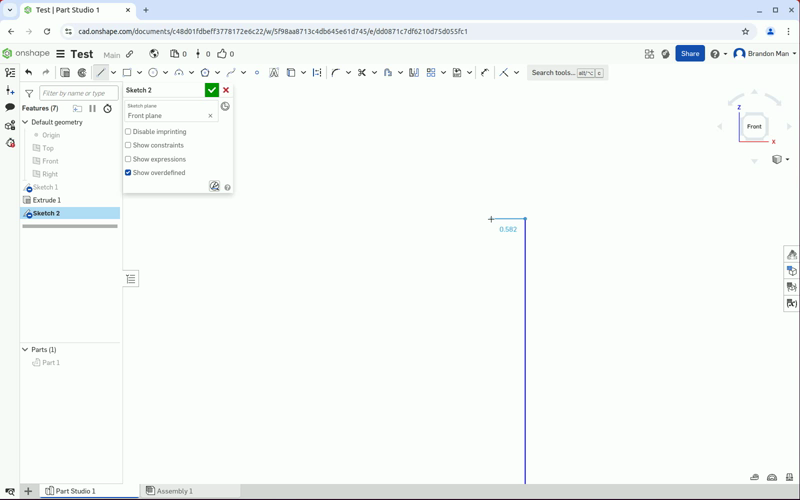
scroll(-6)
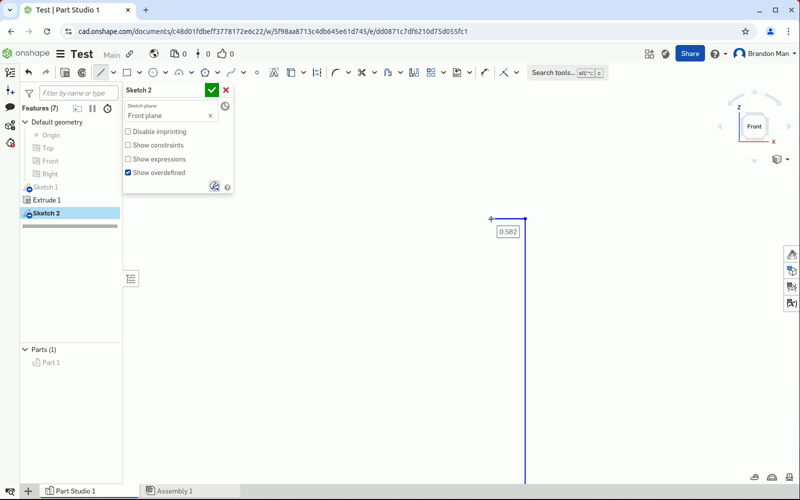
scroll(-6)
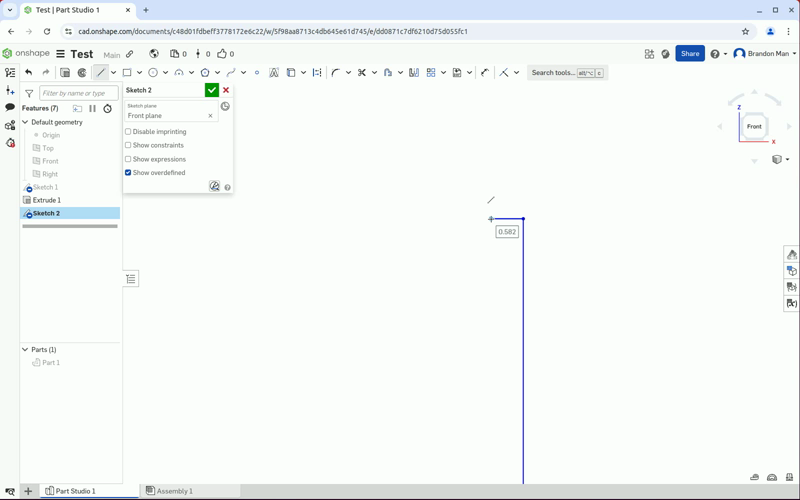
scroll(-6)
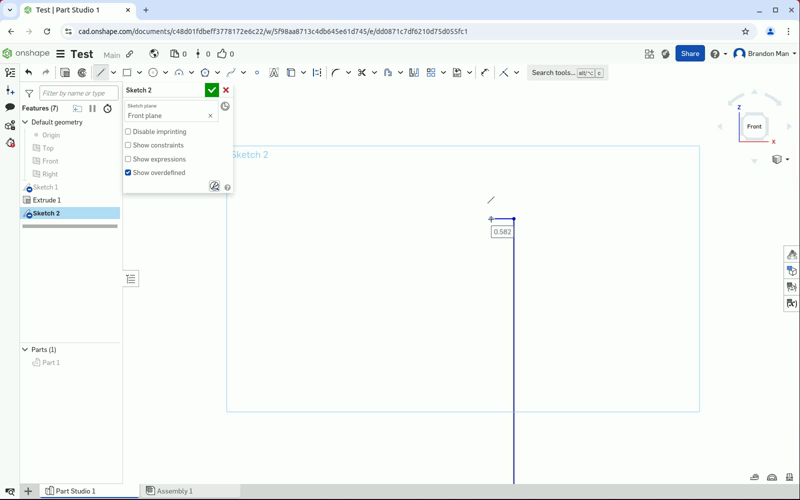
scroll(-6)
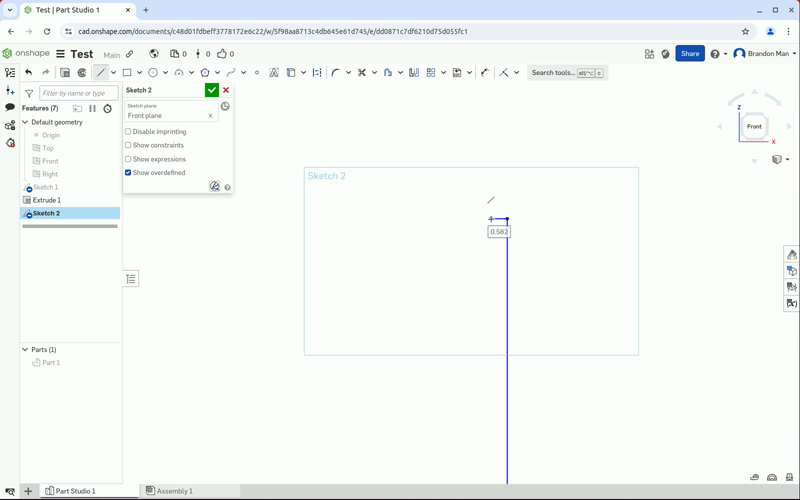
scroll(-6)
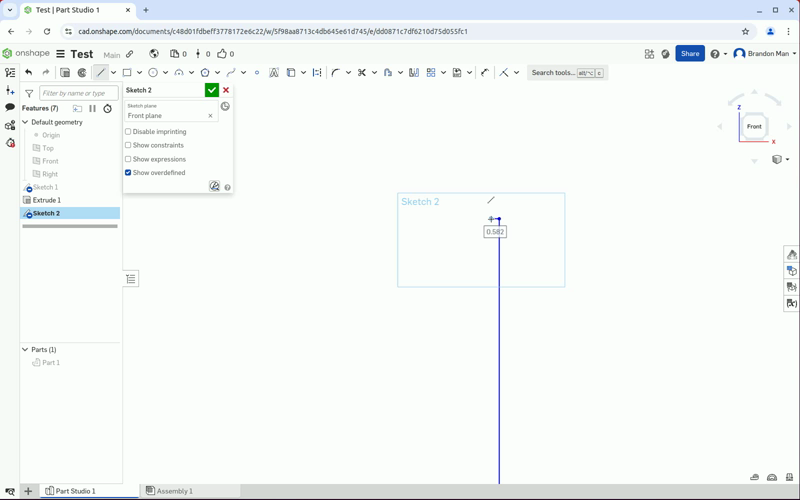
scroll(-6)
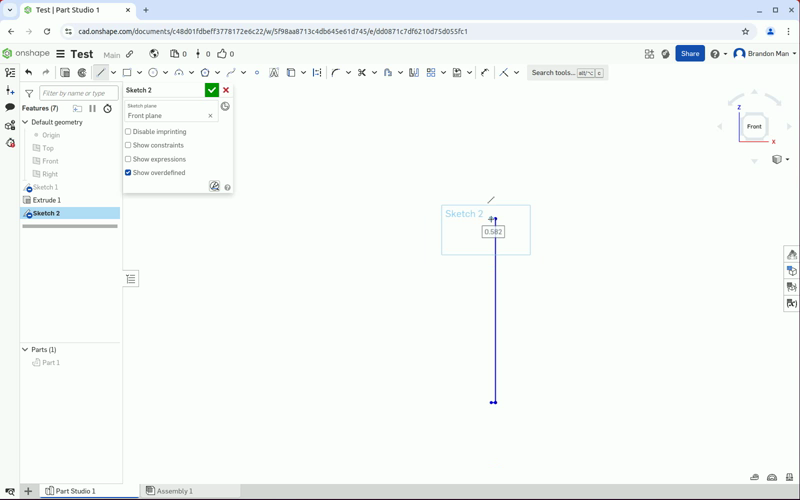
scroll(-6)
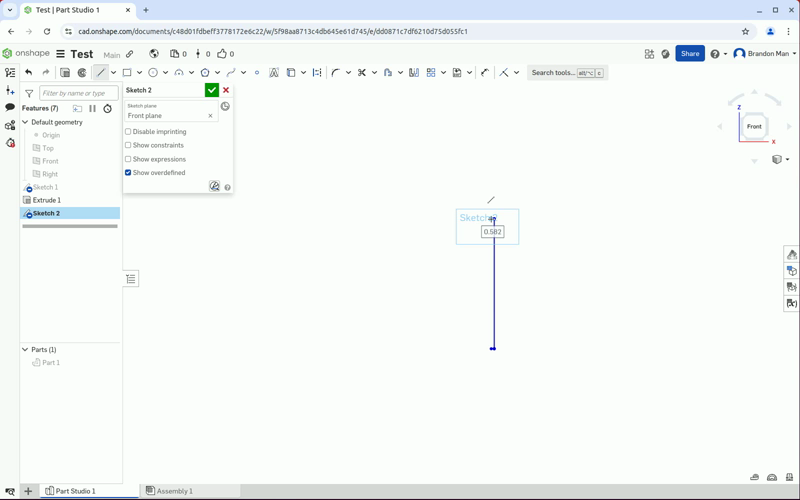
key_up(shift)
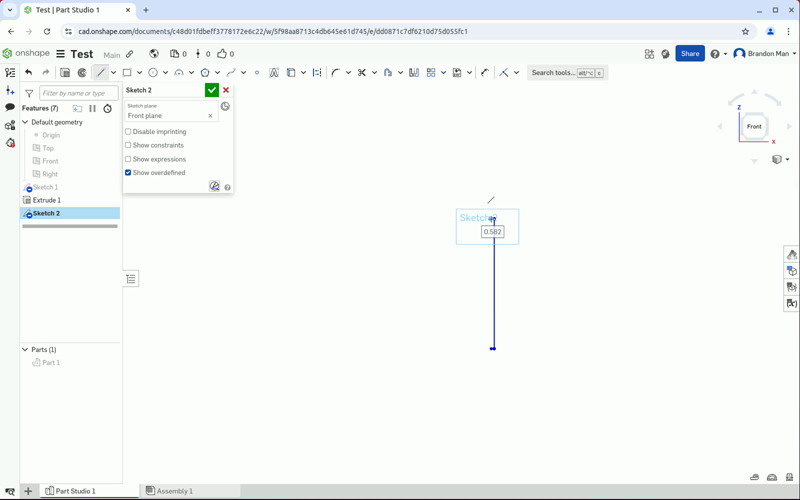
key_down(shift)
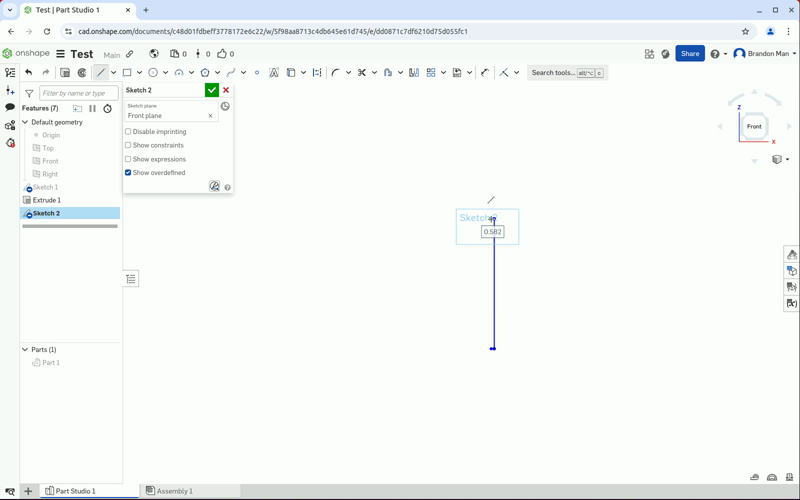
mouse_move(491, 348)
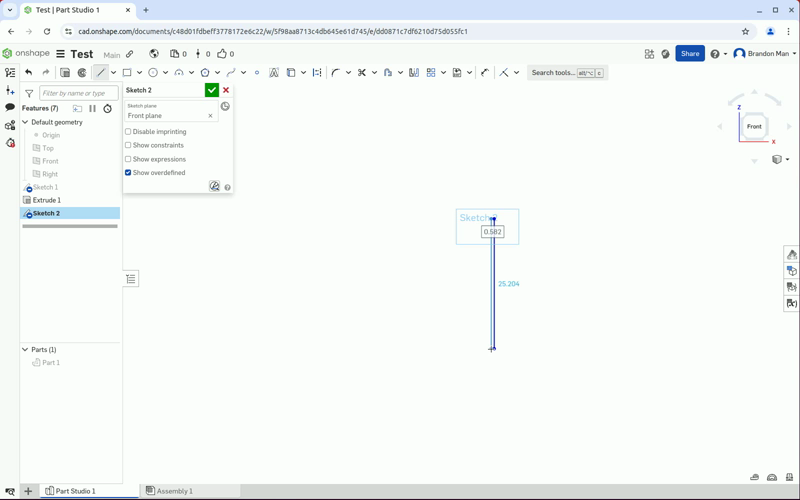
scroll(6)
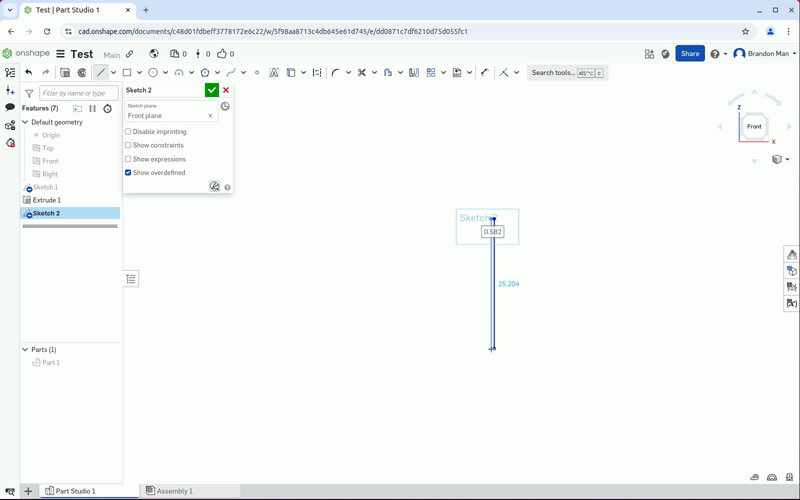
scroll(6)
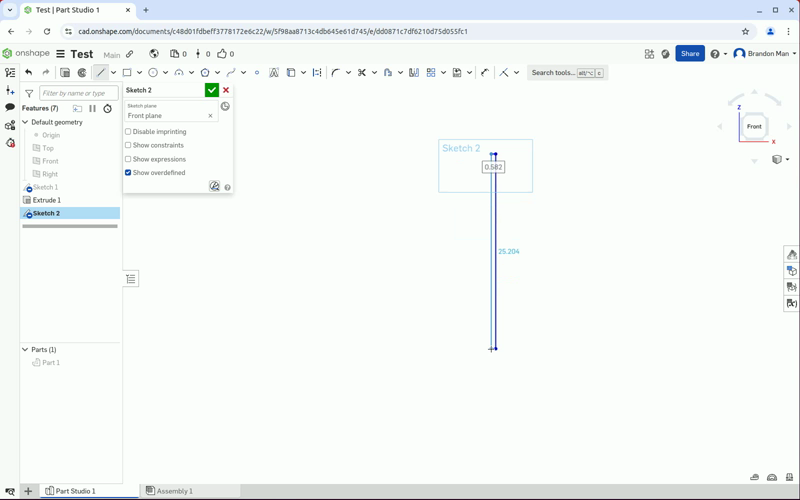
scroll(6)
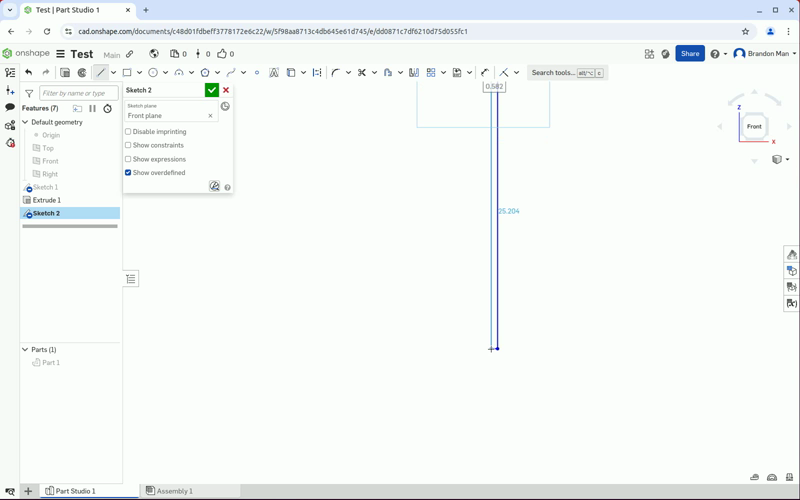
scroll(6)
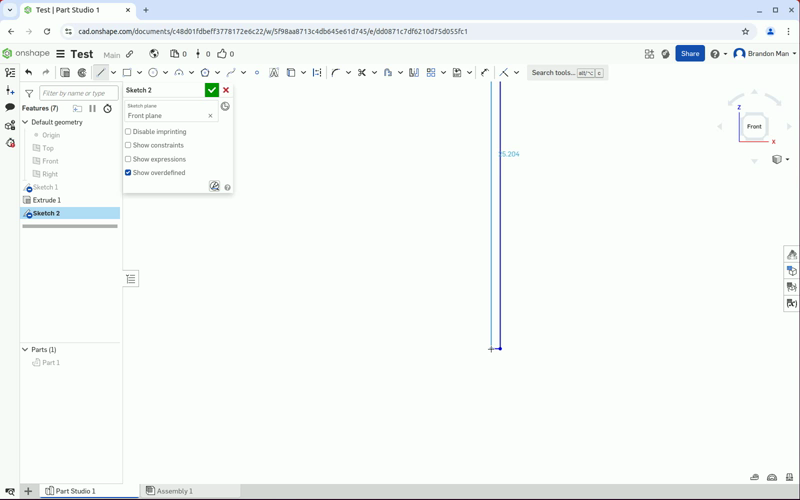
scroll(6)
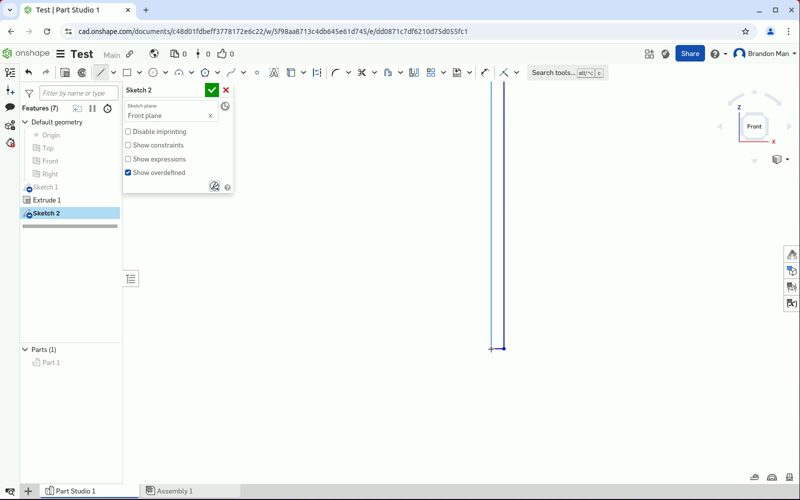
scroll(6)
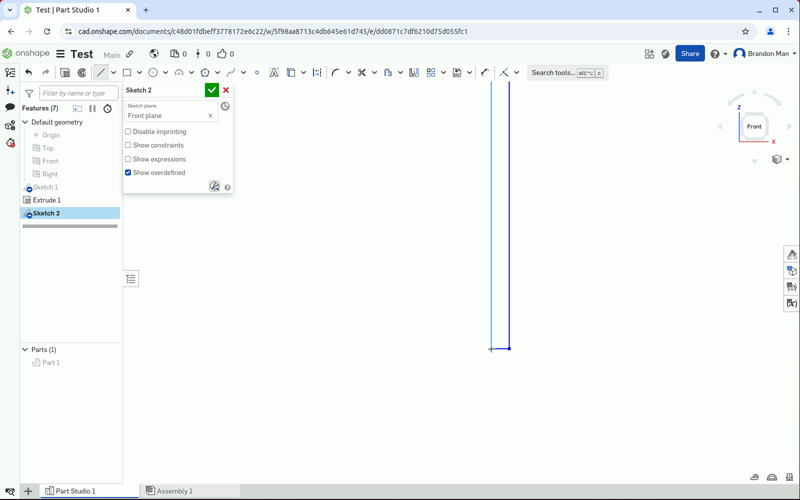
scroll(6)
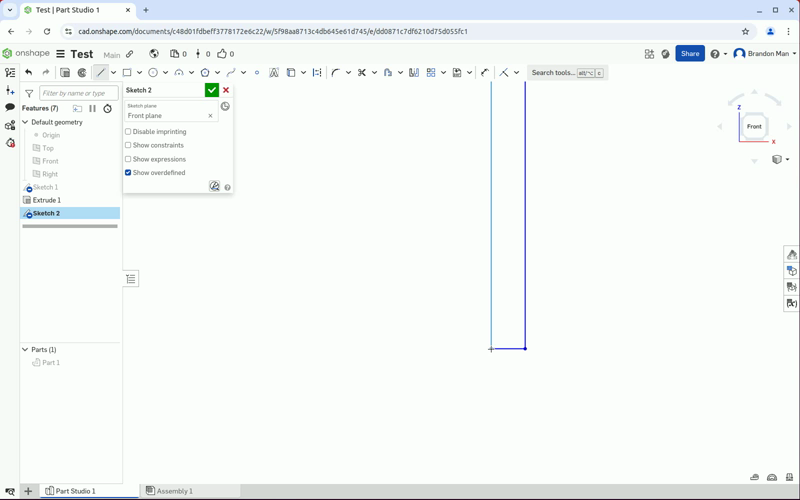
key_up(shift)
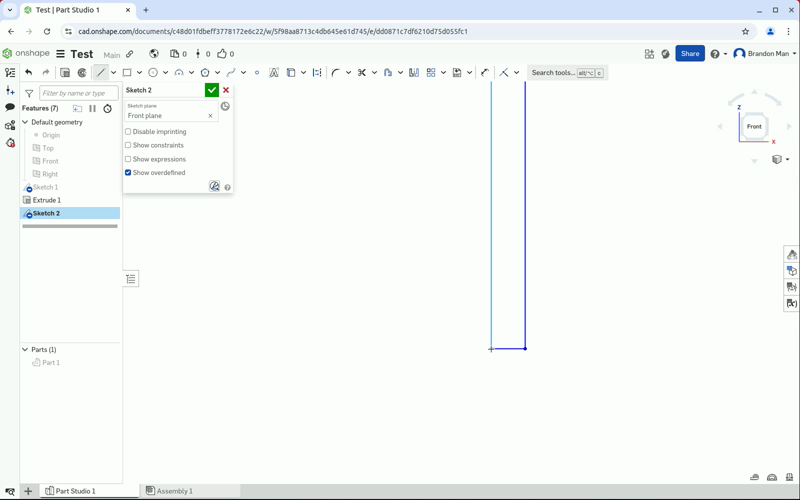
click(491, 348)
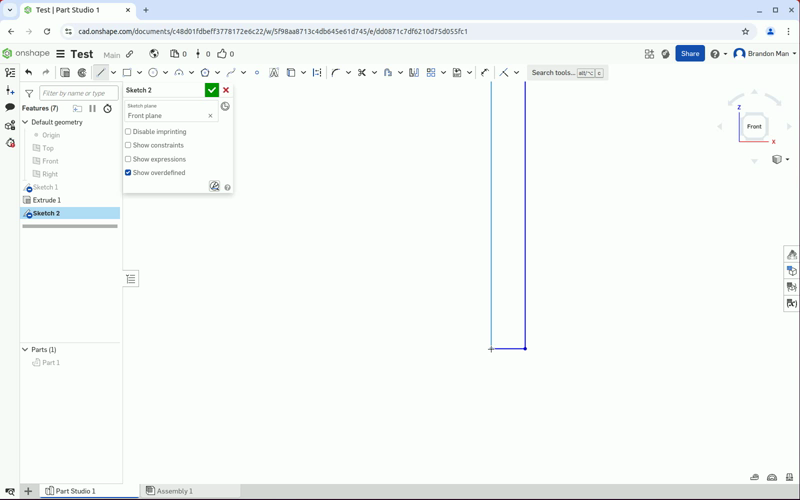
scroll(-6)
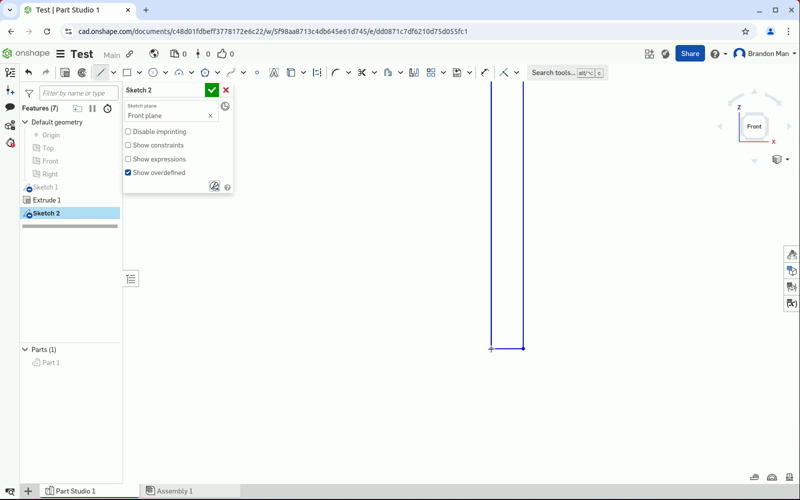
scroll(-6)
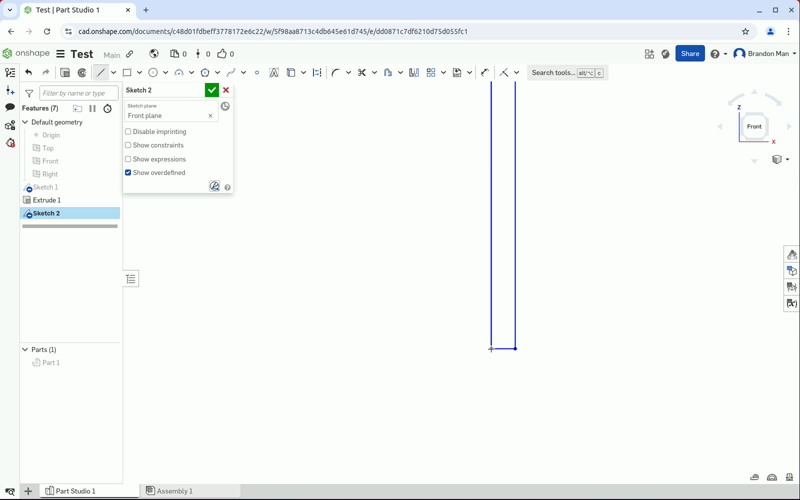
scroll(-6)
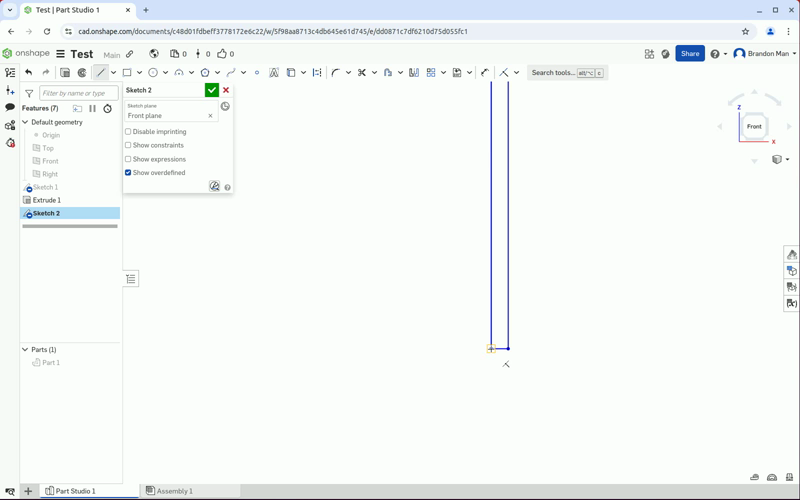
scroll(-6)
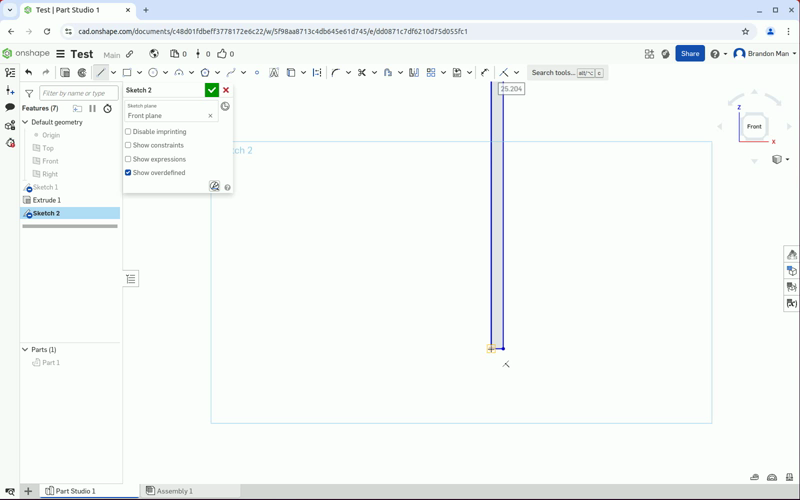
scroll(-6)
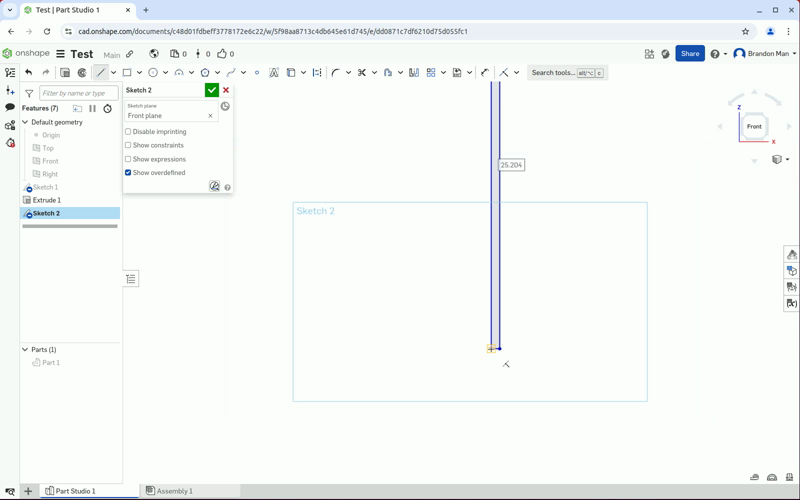
scroll(-6)
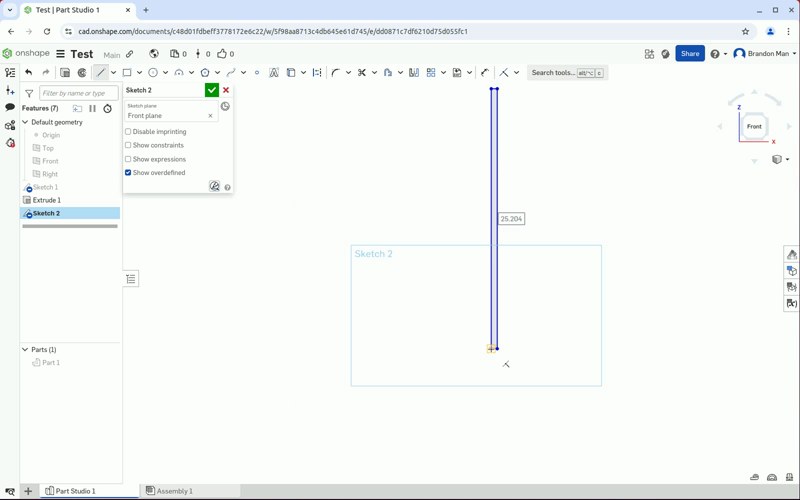
scroll(-6)
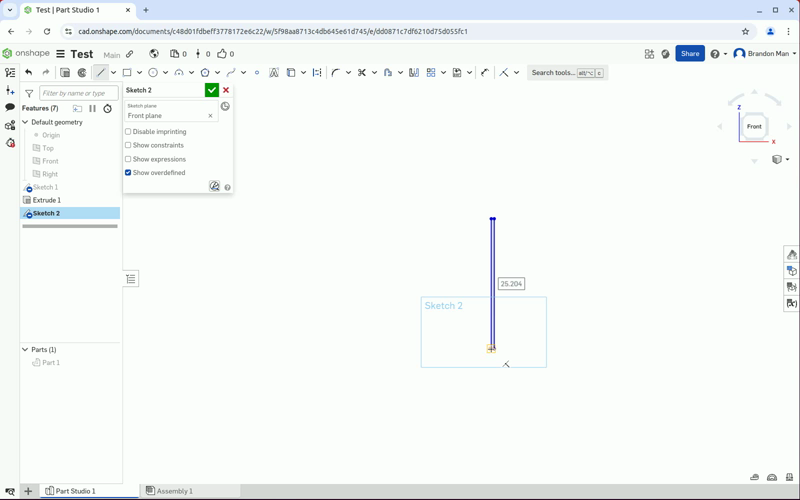
key(esc)
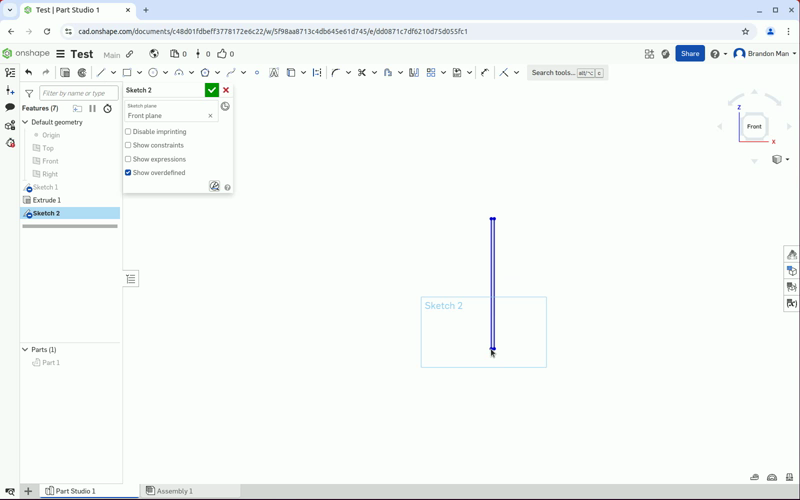
mouse_move(492, 284)
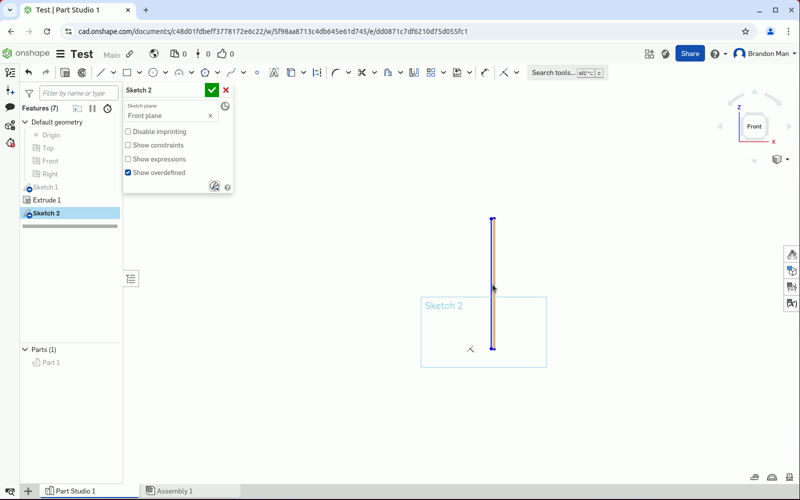
scroll(6)
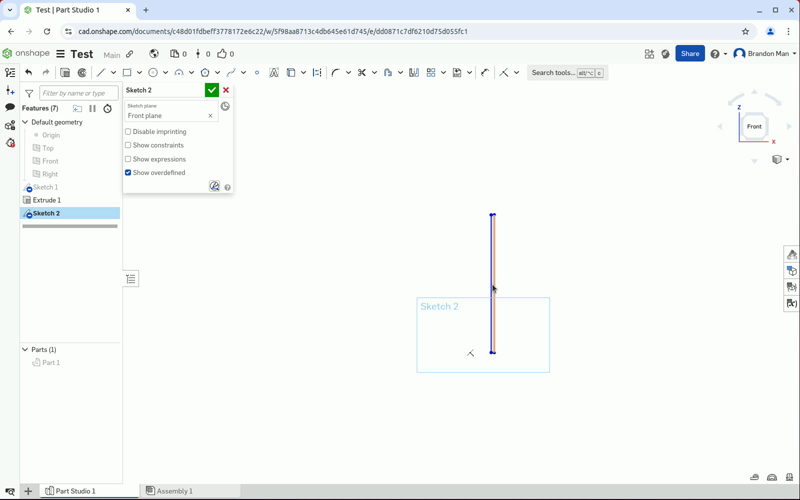
scroll(6)
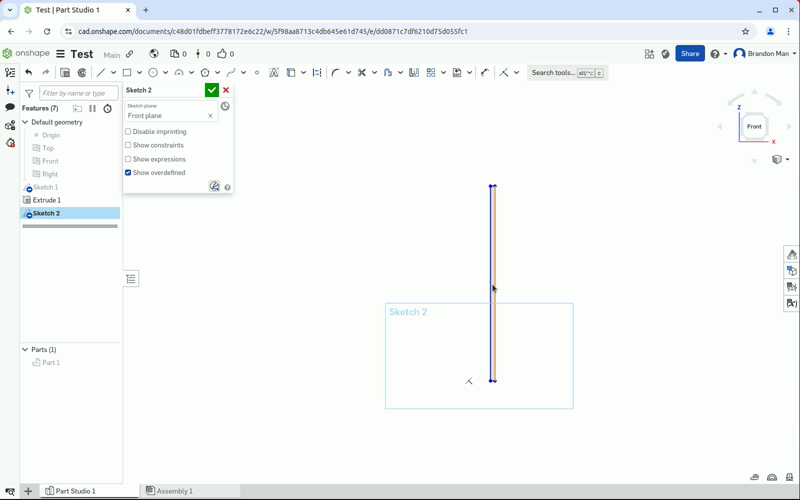
scroll(6)
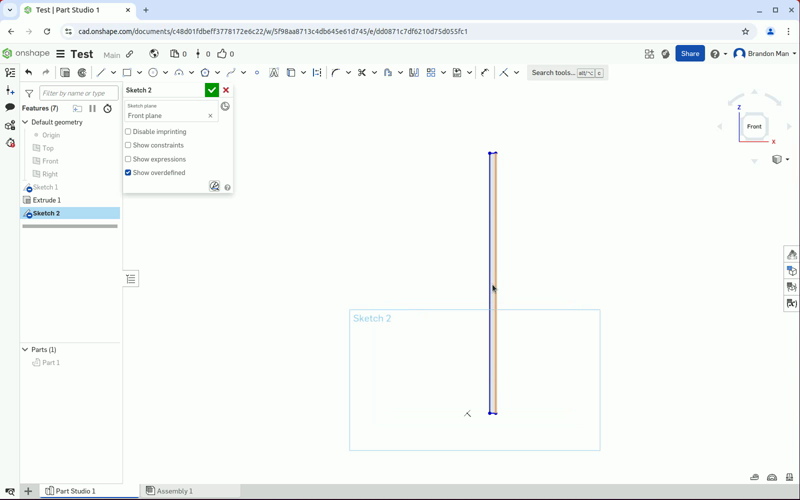
scroll(6)
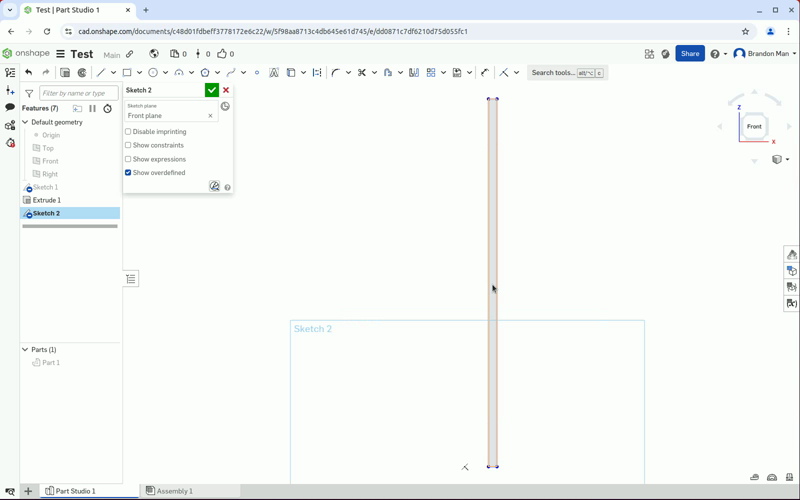
scroll(6)
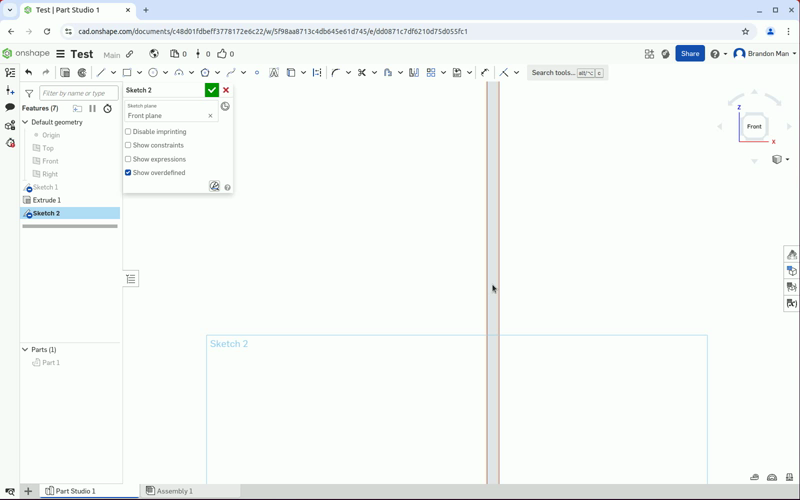
scroll(6)
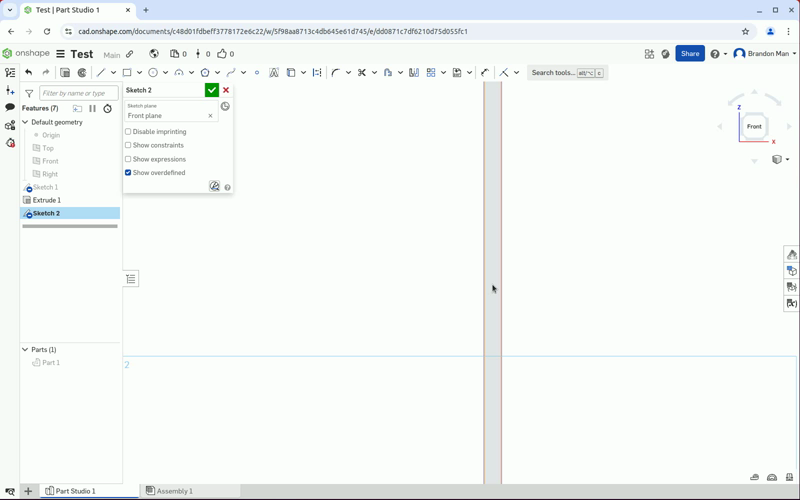
scroll(6)
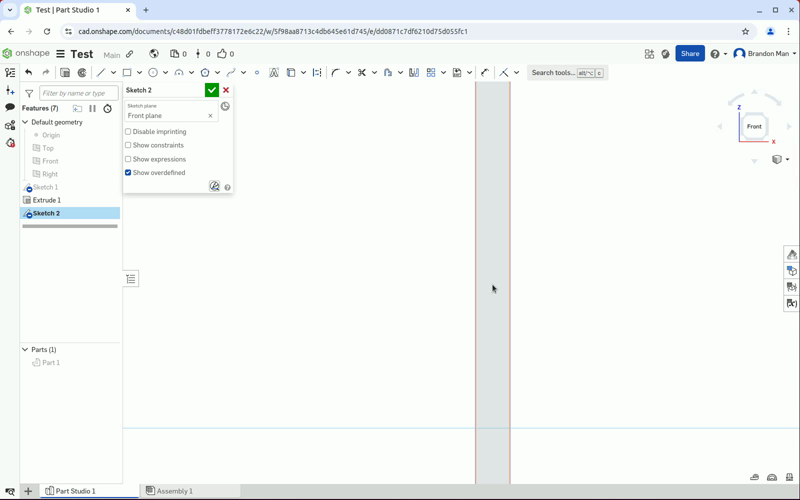
click(492, 284)
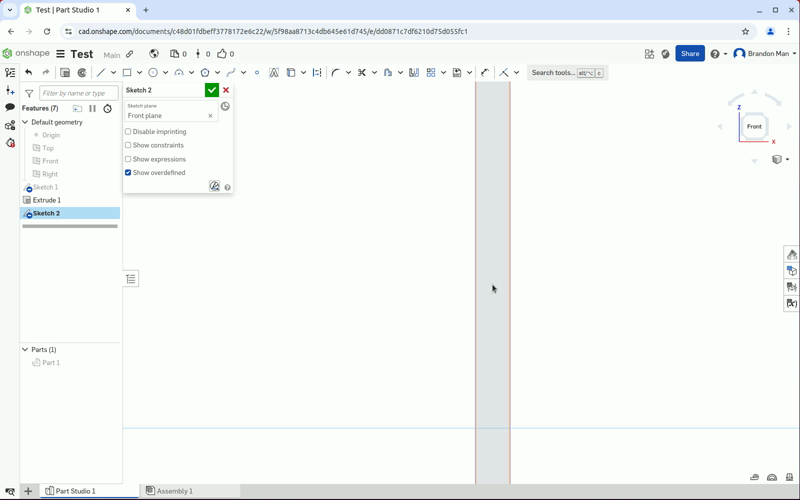
scroll(-6)
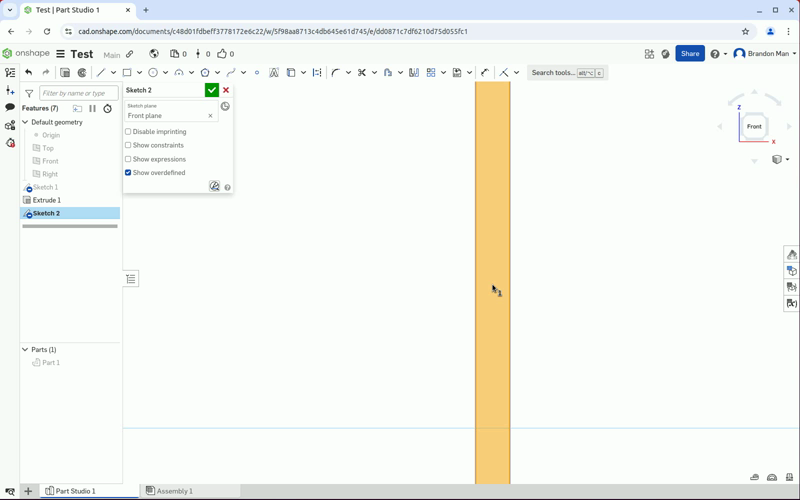
scroll(-6)
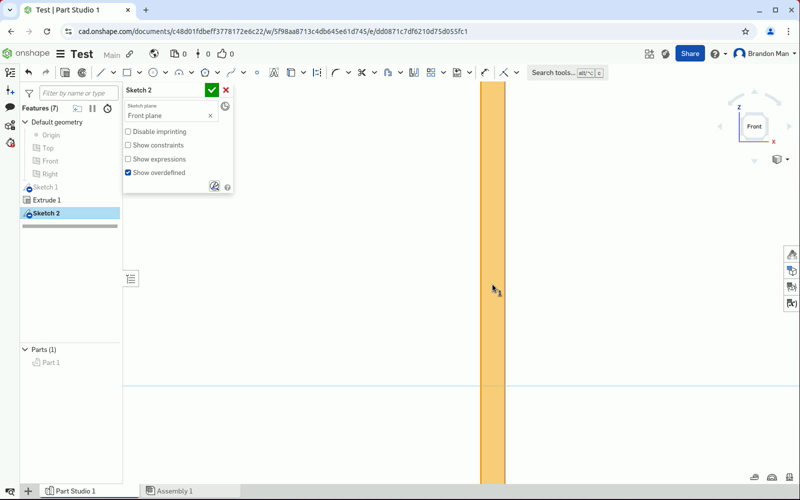
scroll(-6)
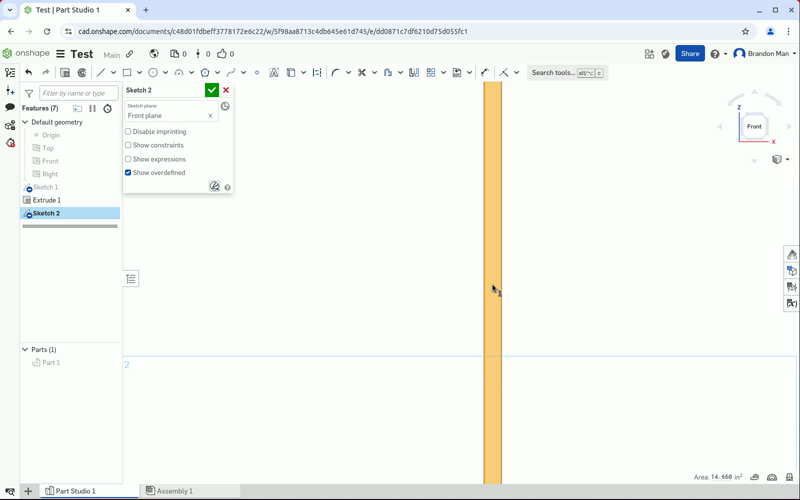
scroll(-6)
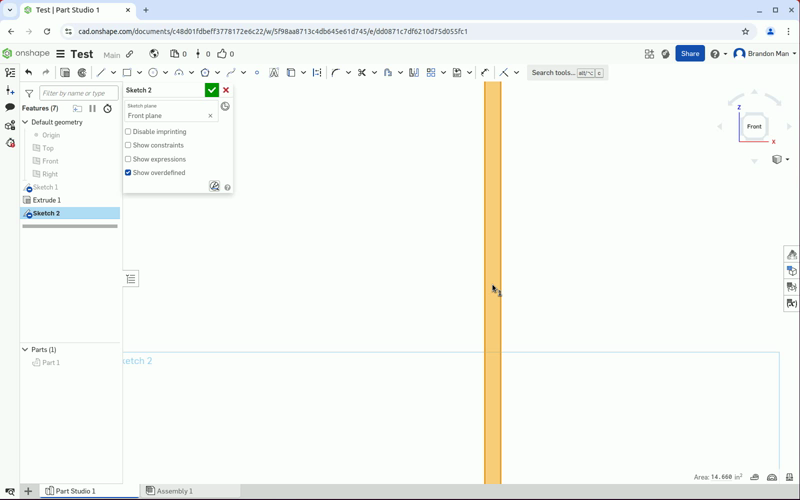
scroll(-6)
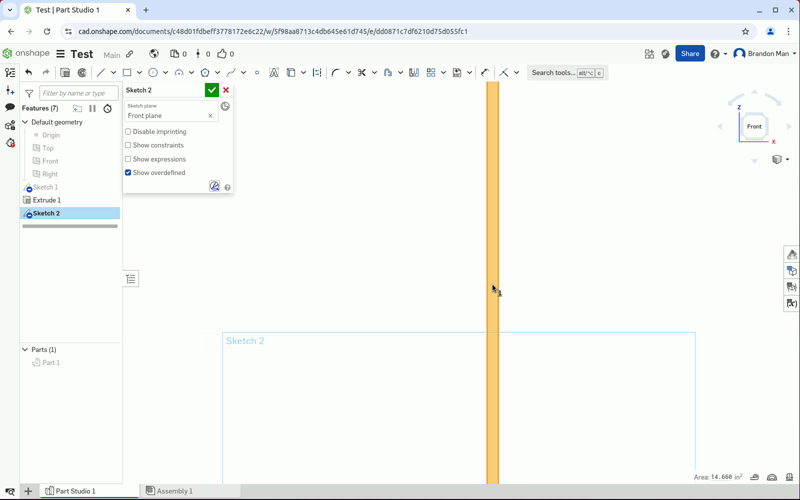
scroll(-6)
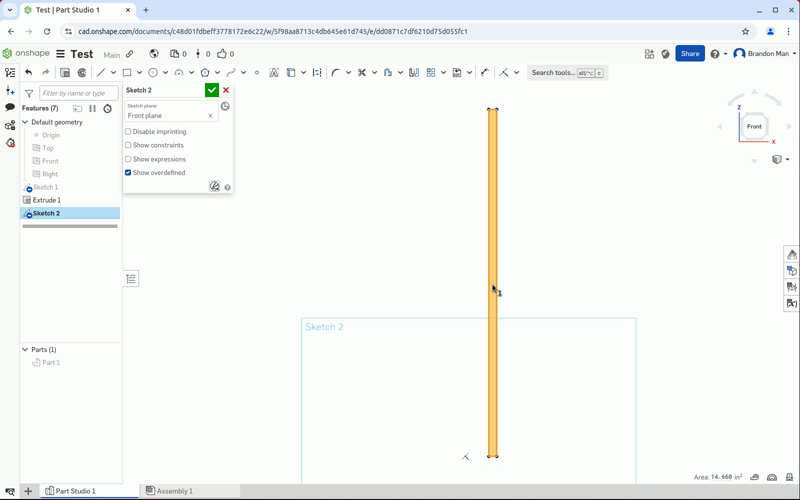
scroll(-6)
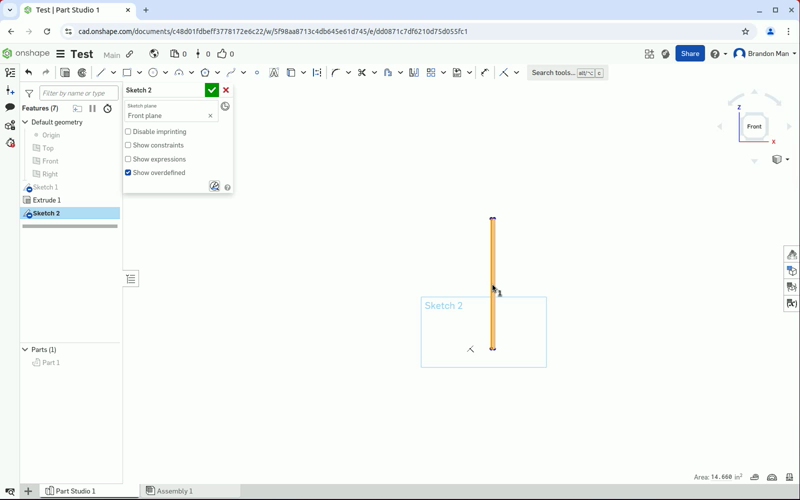
mouse_move(73, 352)
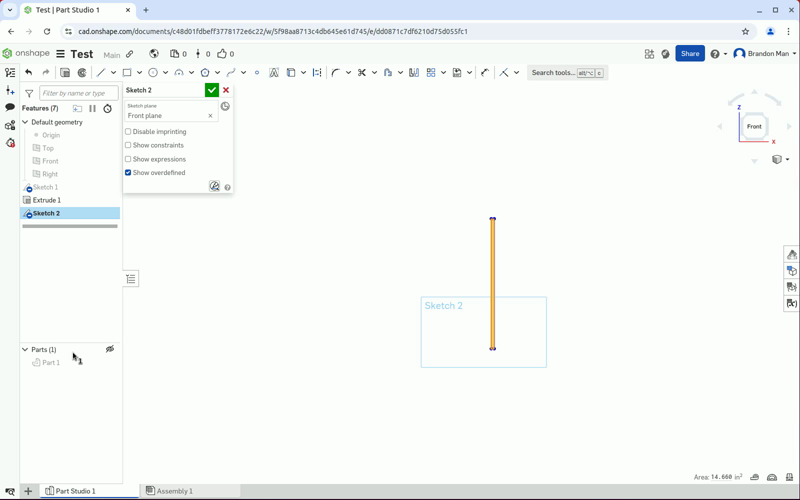
key(shift+y)
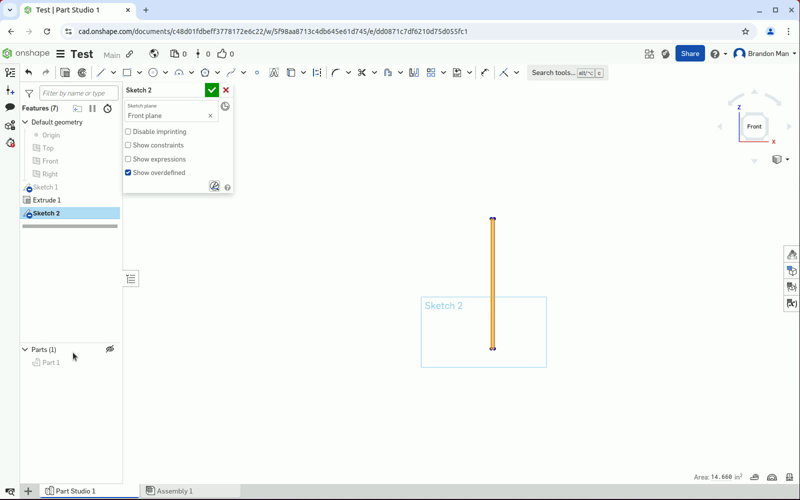
key(shift+e)
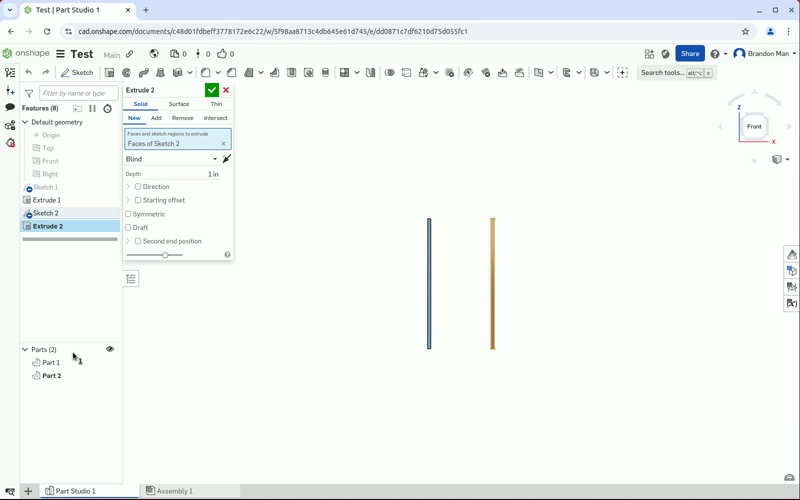
mouse_move(143, 106)
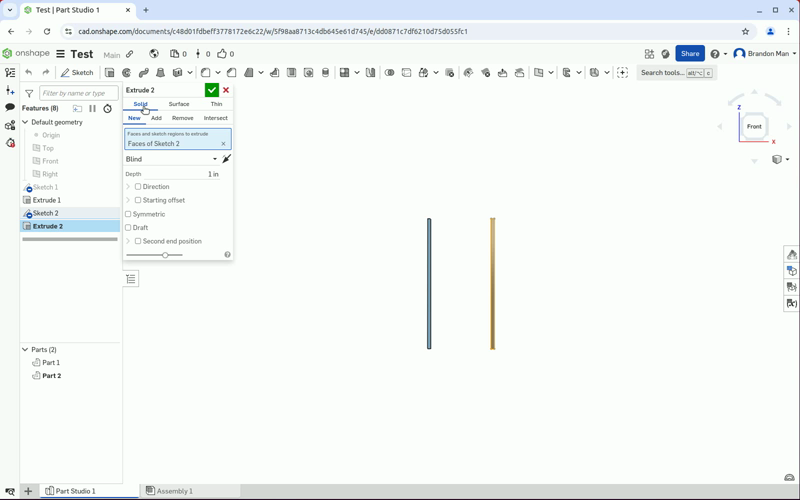
click(143, 106)
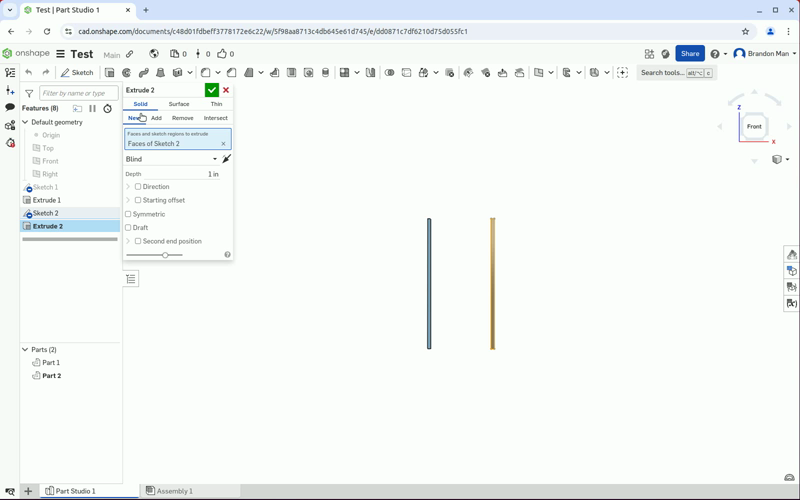
mouse_move(137, 120)
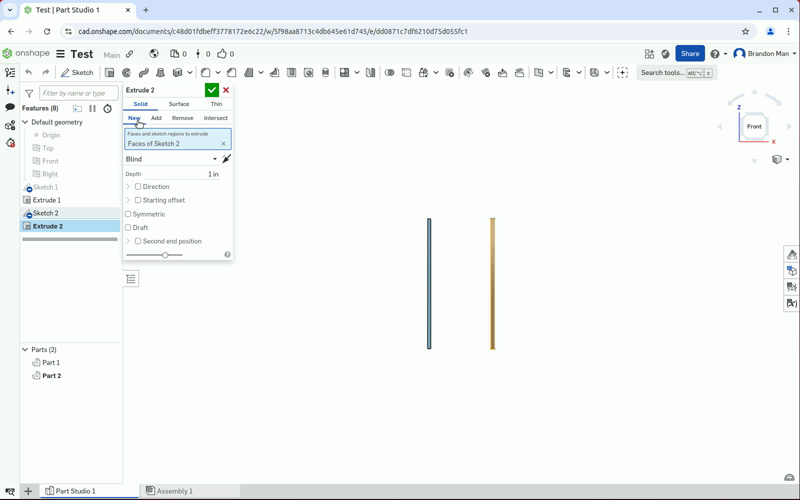
click(137, 120)
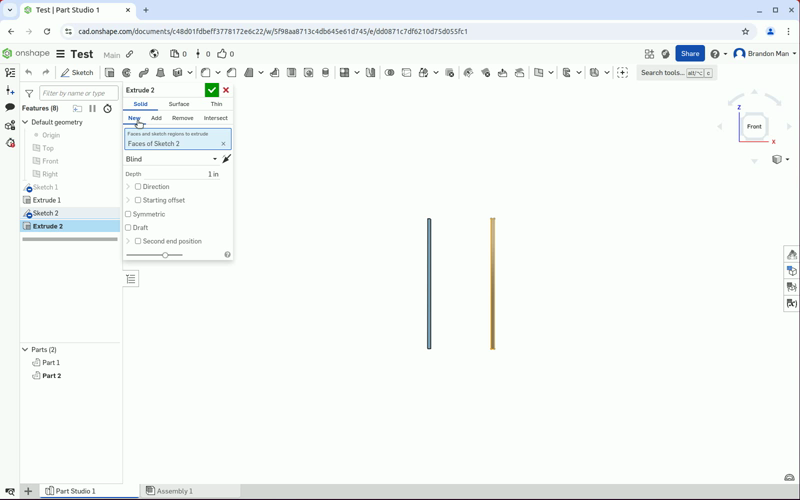
key(tab, 4)
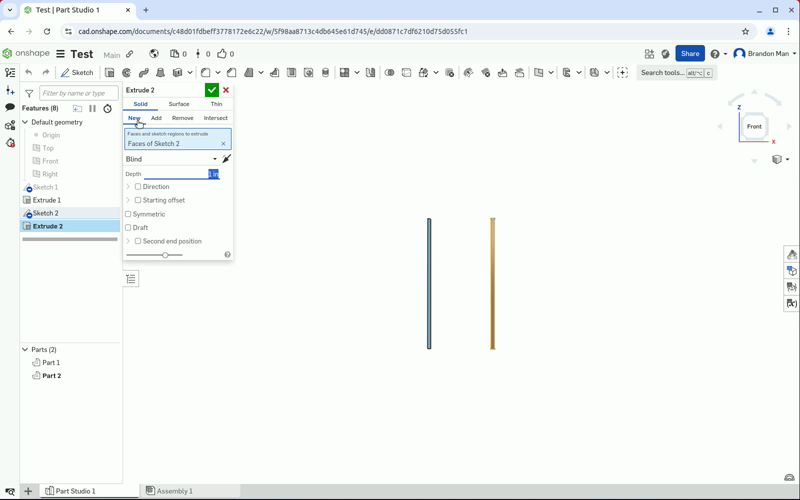
text(0.963)
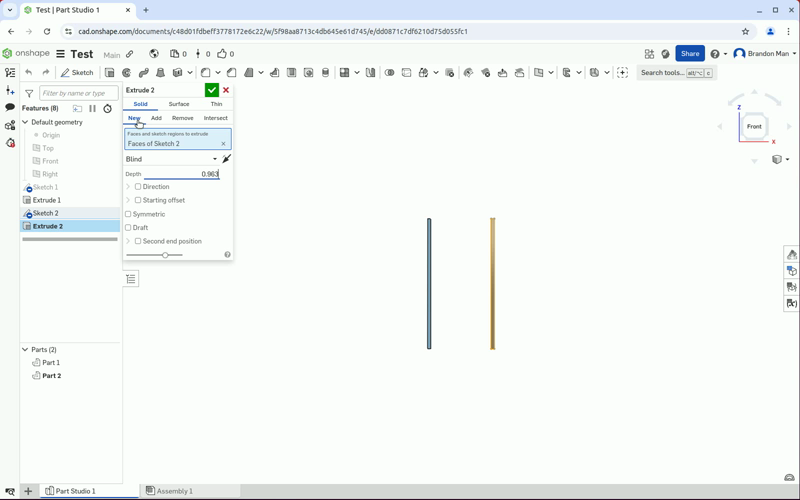
key(enter)
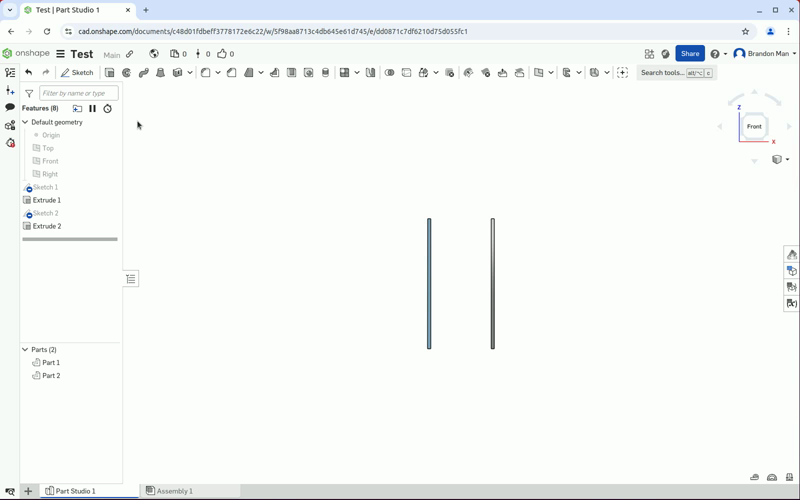
key(shift+h)
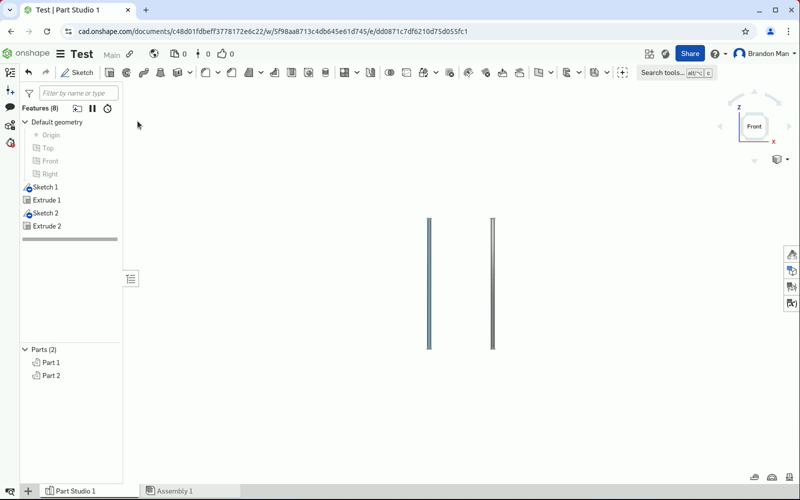
key(shift+h)
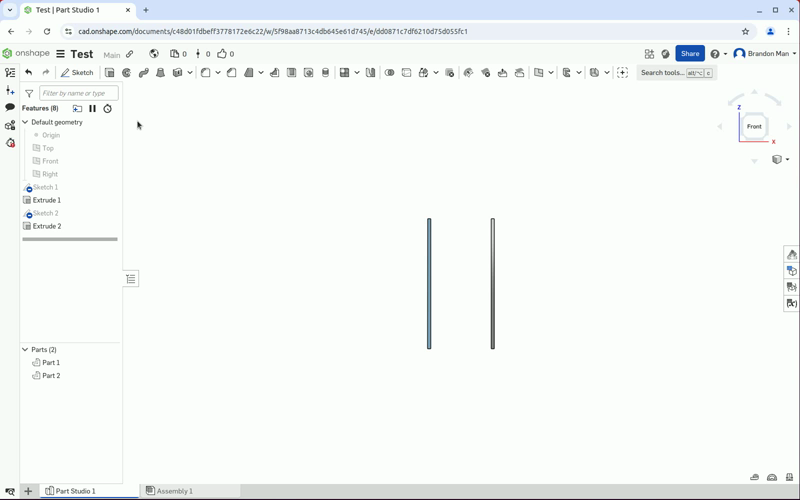
mouse_move(73, 189)
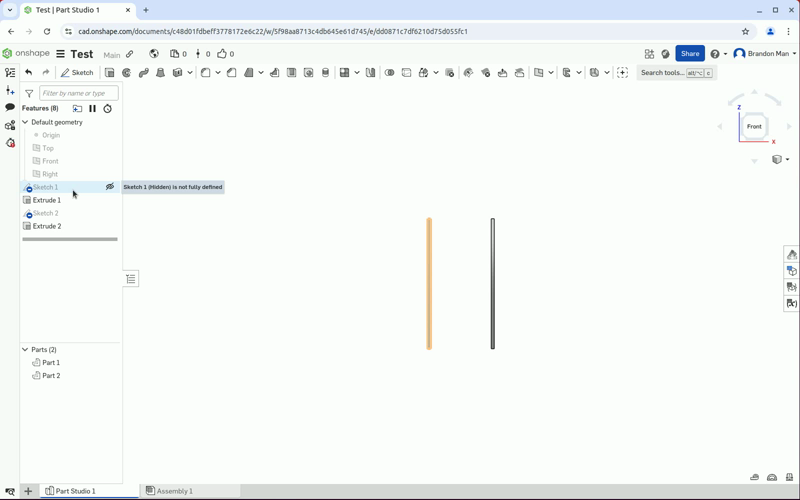
click(73, 189)
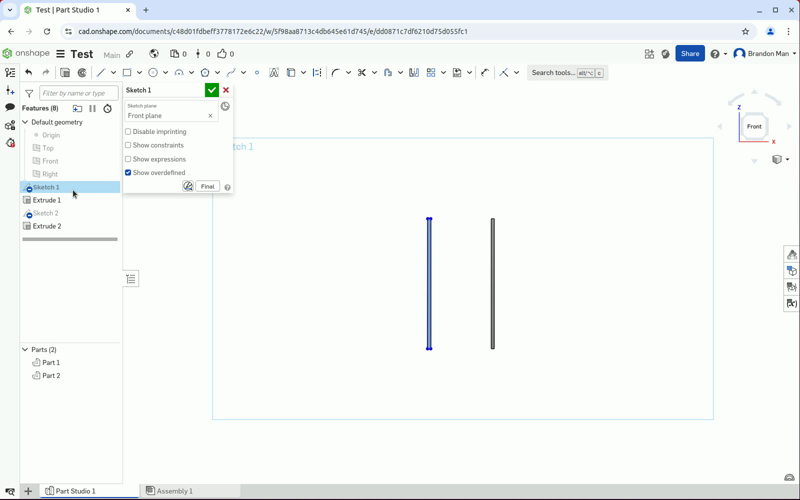
mouse_move(229, 92)
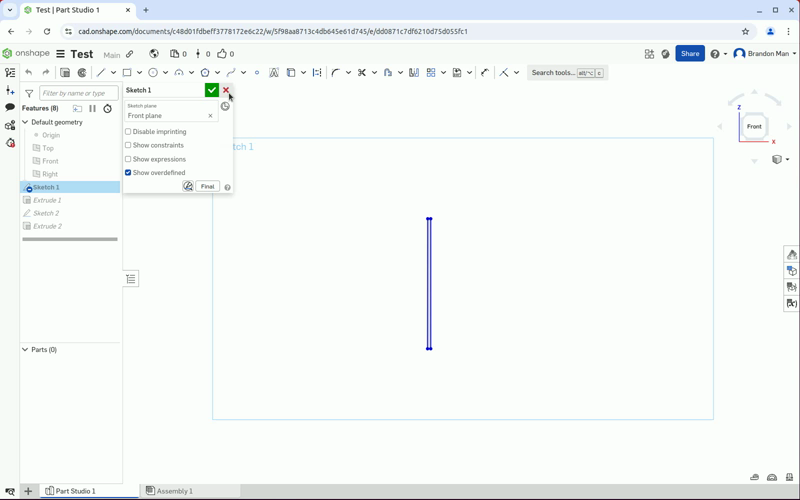
click(229, 92)
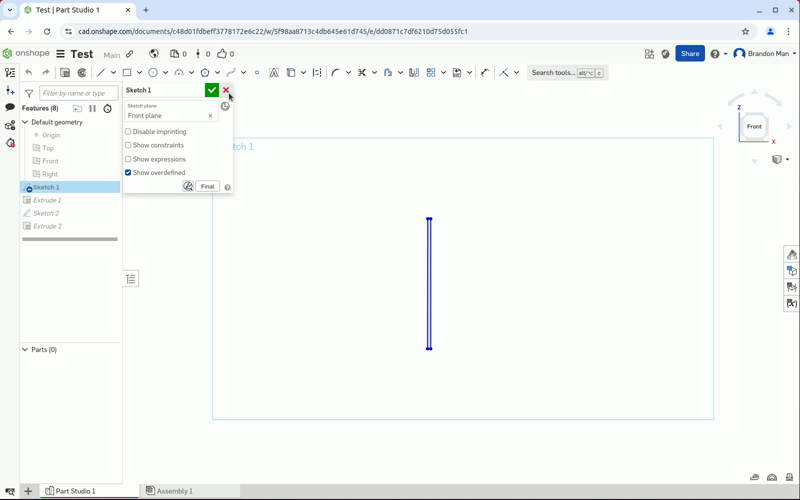
key(shift+s)
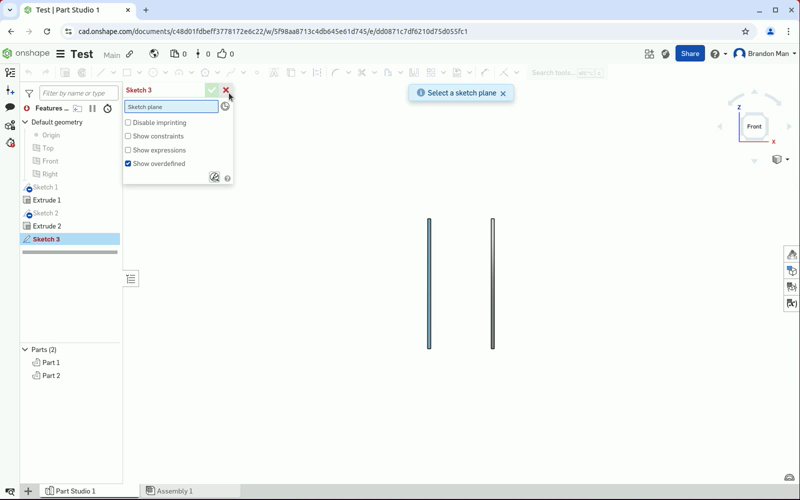
mouse_move(73, 163)
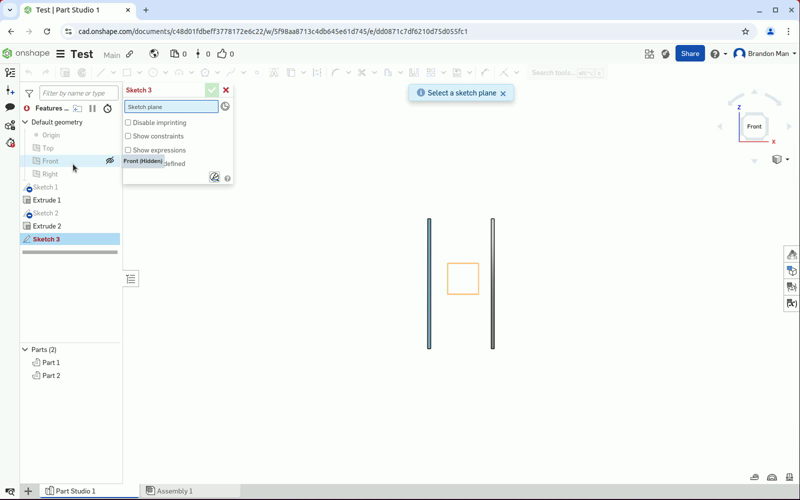
click(73, 163)
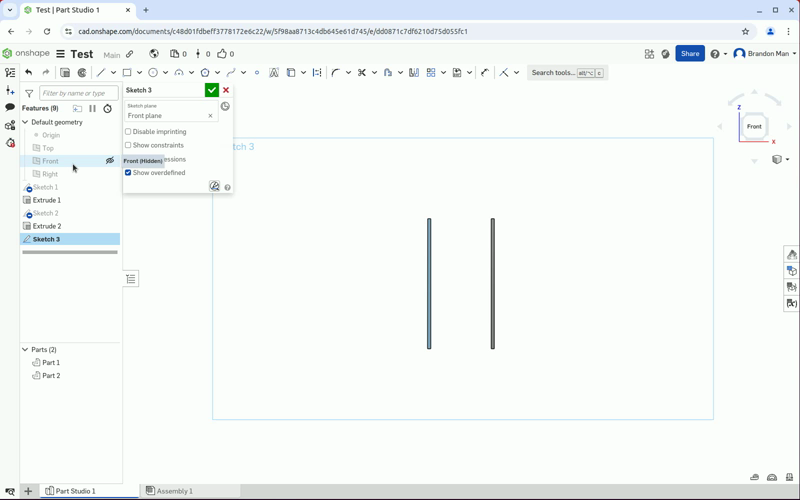
mouse_move(73, 352)
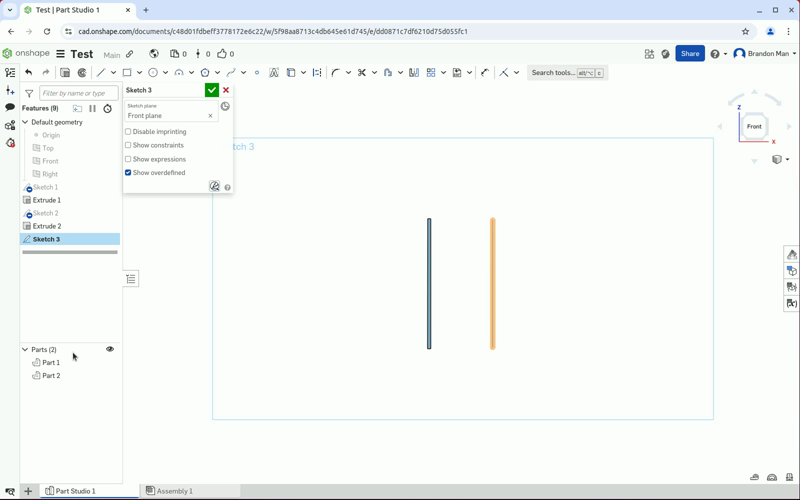
key(y)
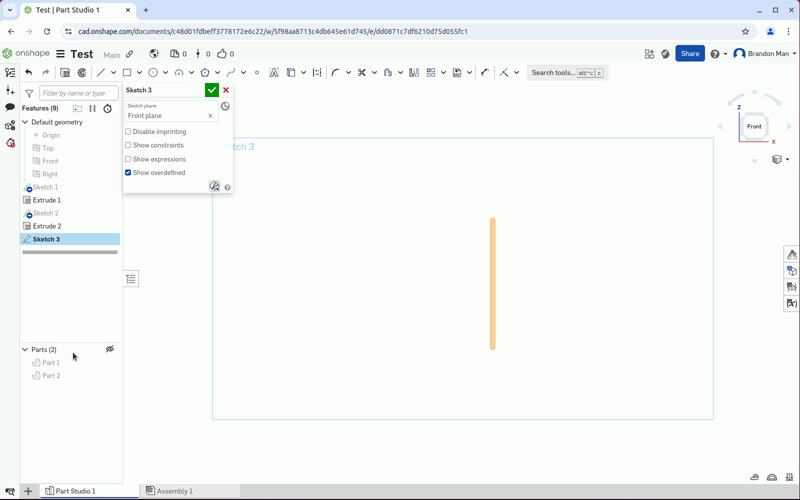
key(l)
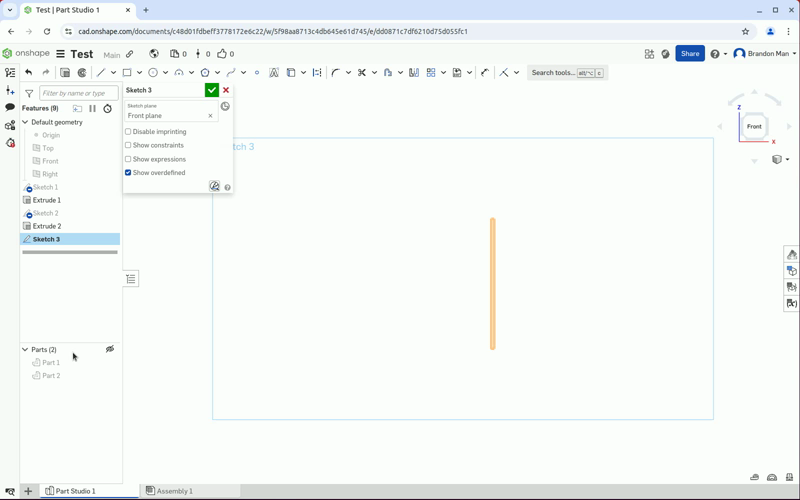
key_down(shift)
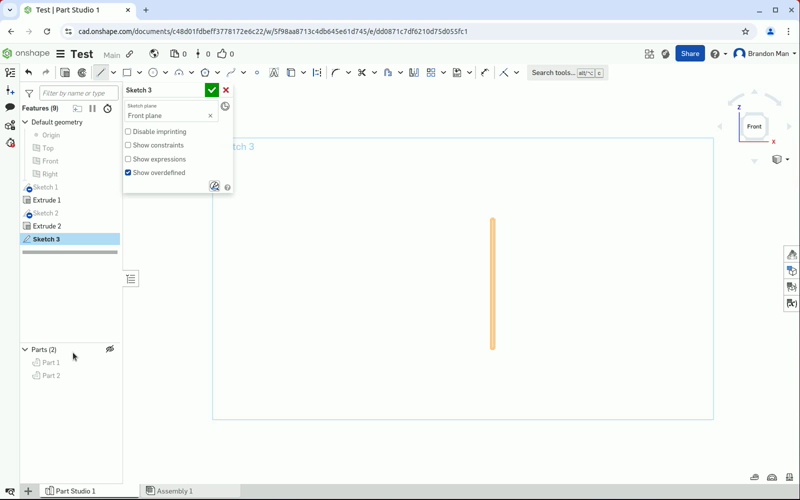
mouse_move(427, 349)
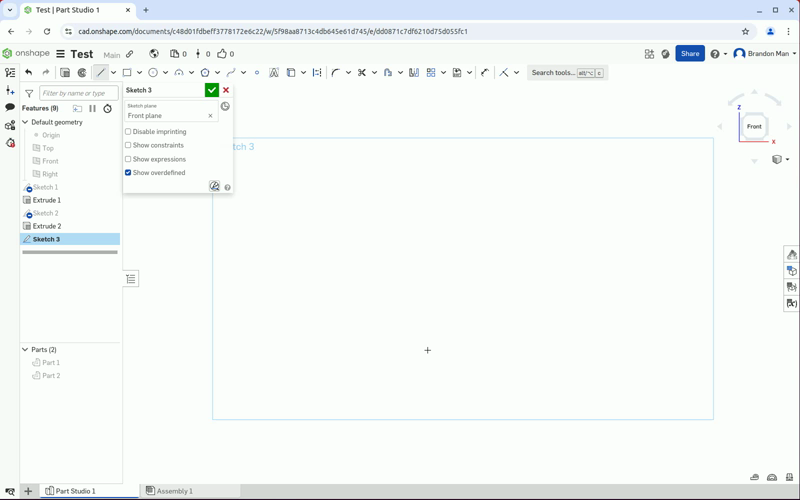
click(427, 349)
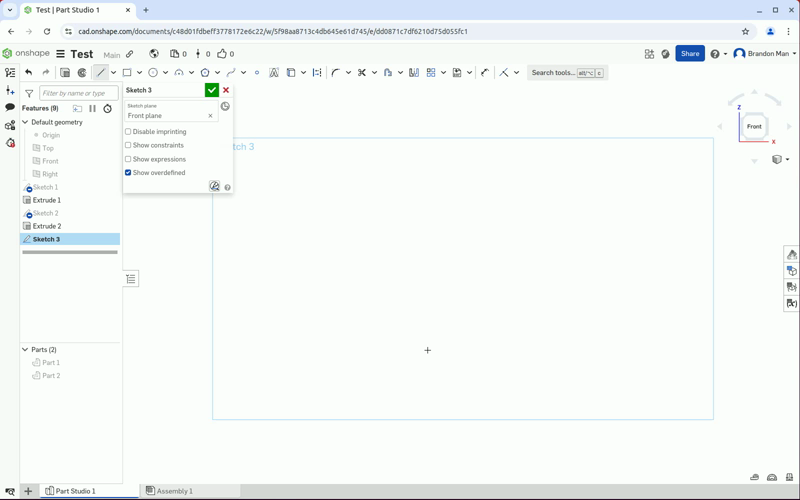
key_up(shift)
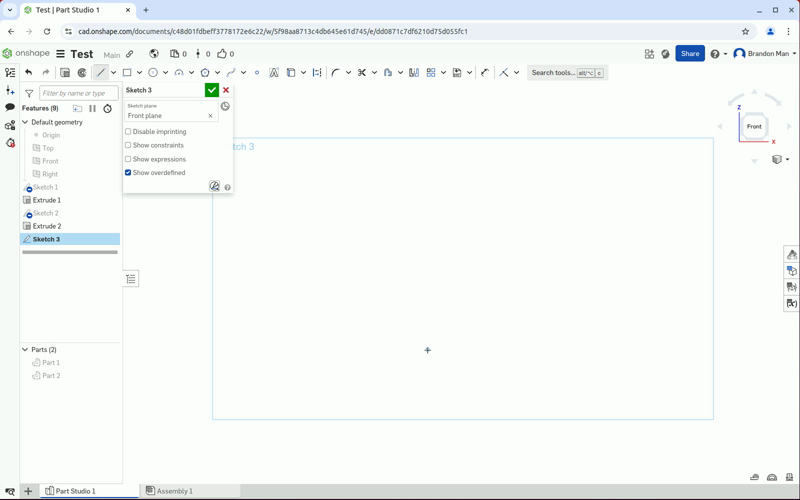
key_down(shift)
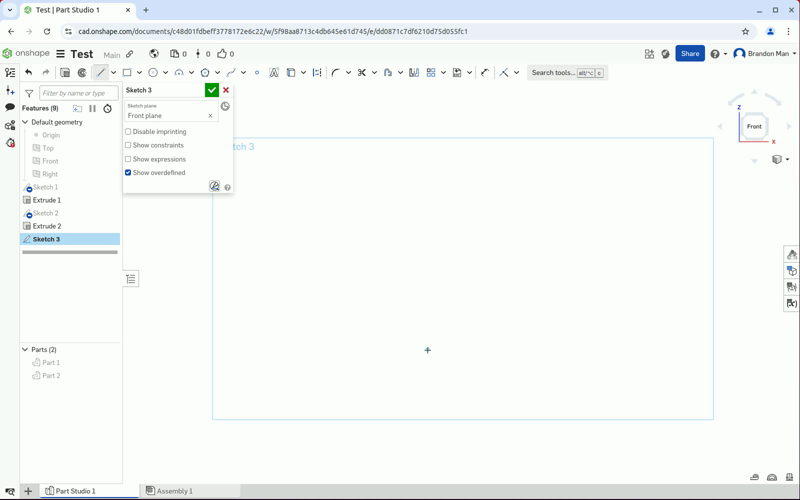
mouse_move(494, 349)
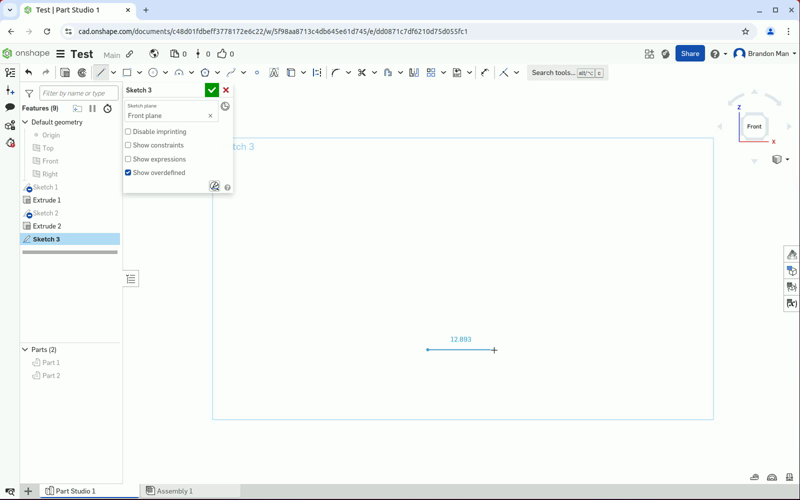
click(494, 349)
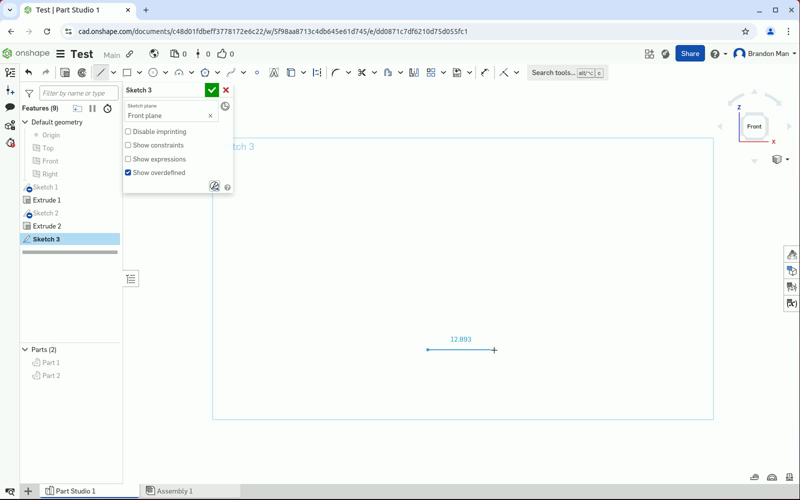
key_up(shift)
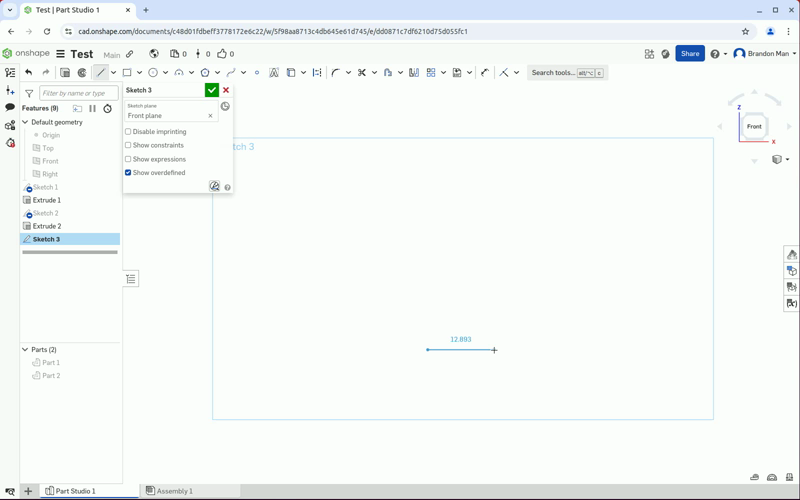
key_down(shift)
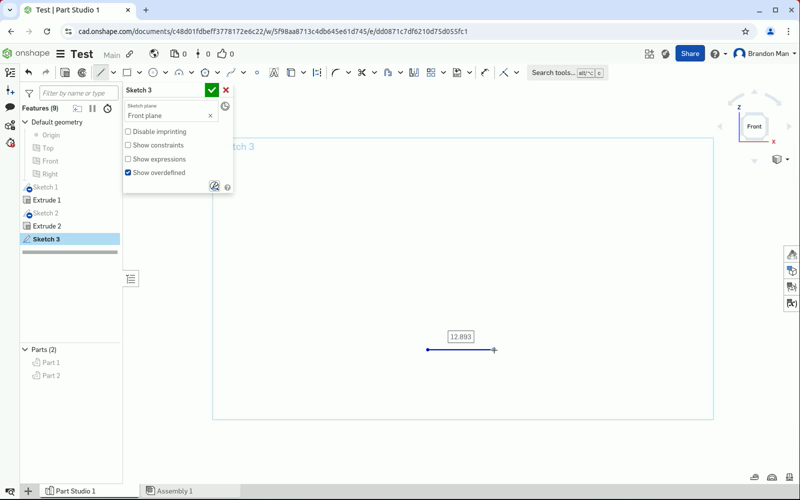
mouse_move(524, 349)
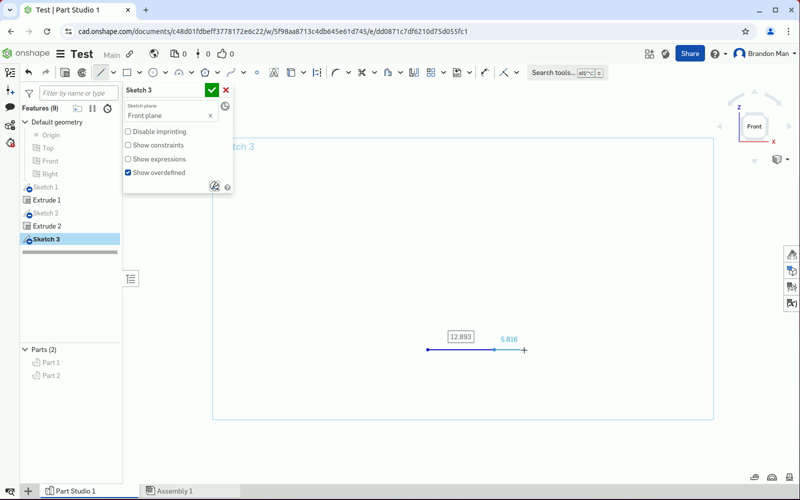
mouse_move(494, 347)
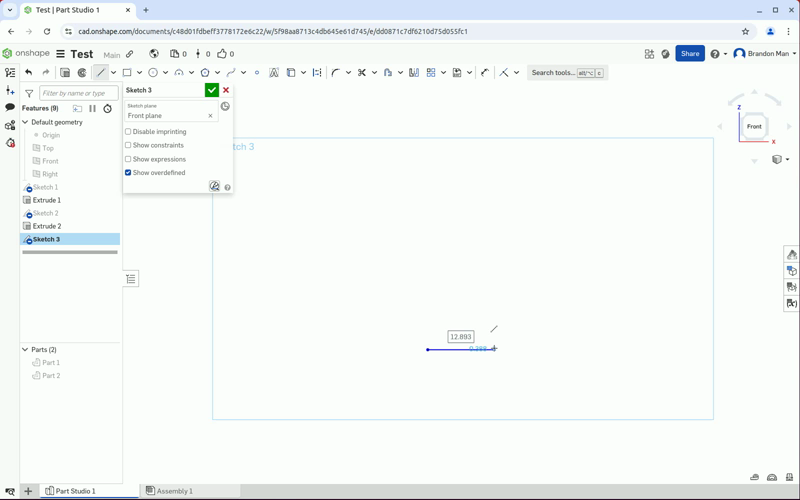
scroll(6)
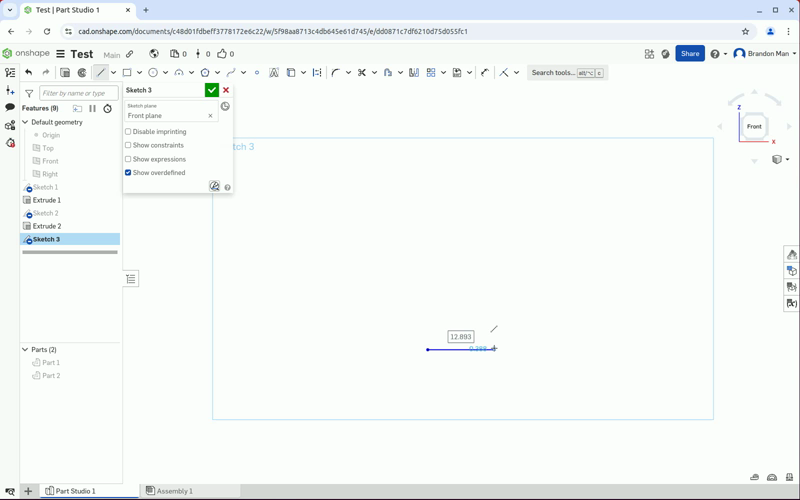
scroll(6)
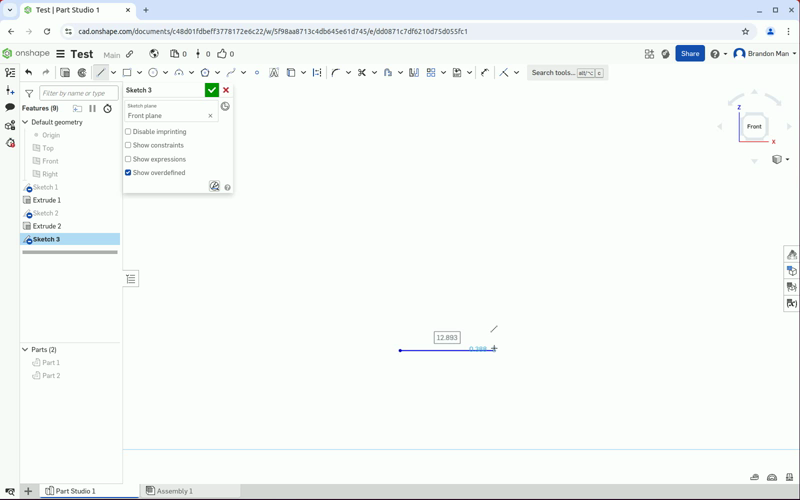
scroll(6)
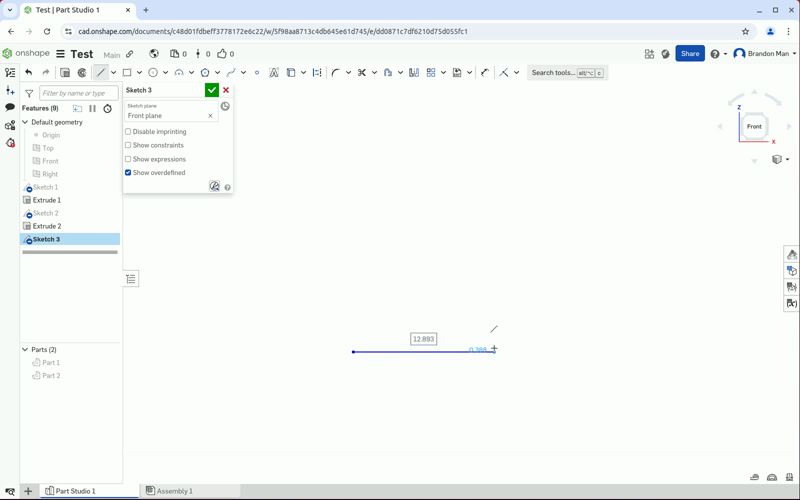
scroll(6)
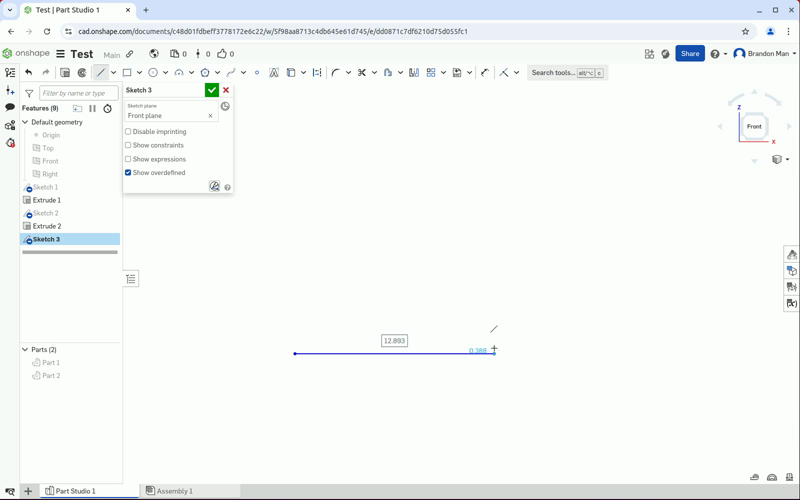
scroll(6)
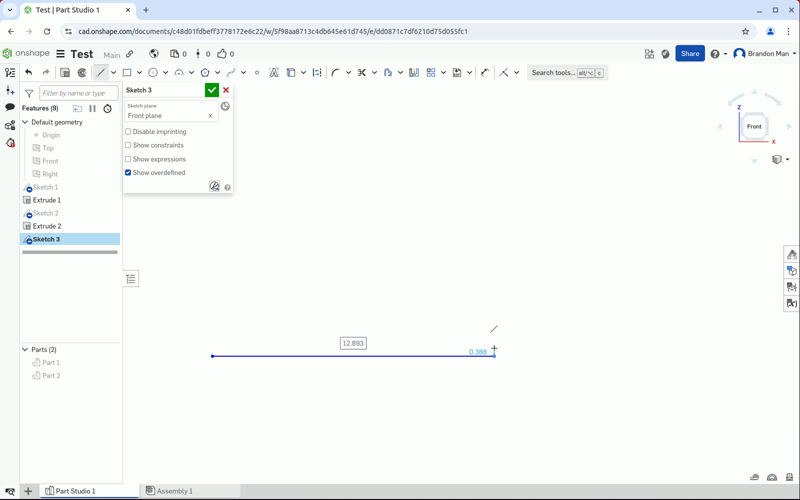
scroll(6)
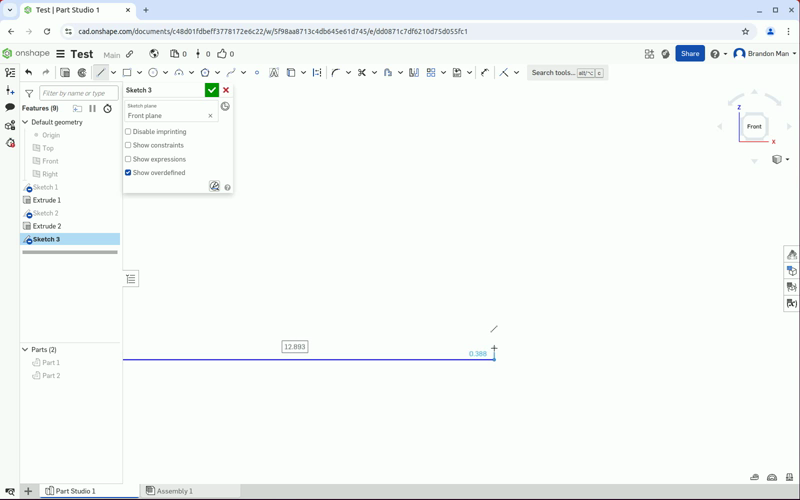
scroll(6)
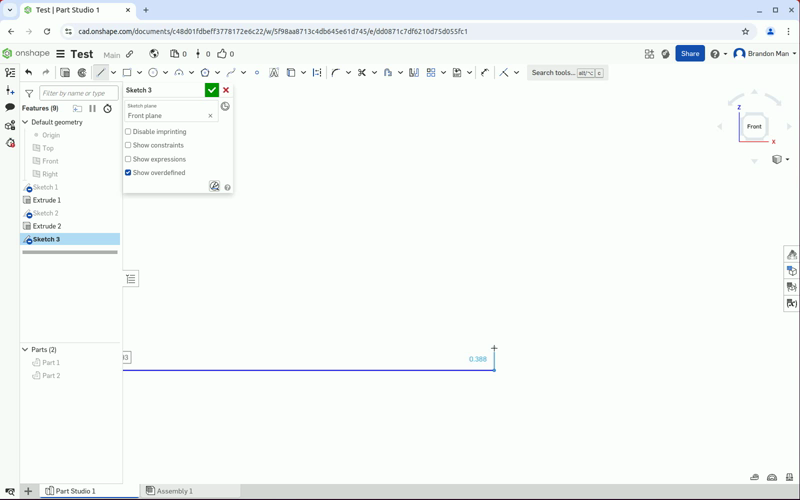
click(494, 347)
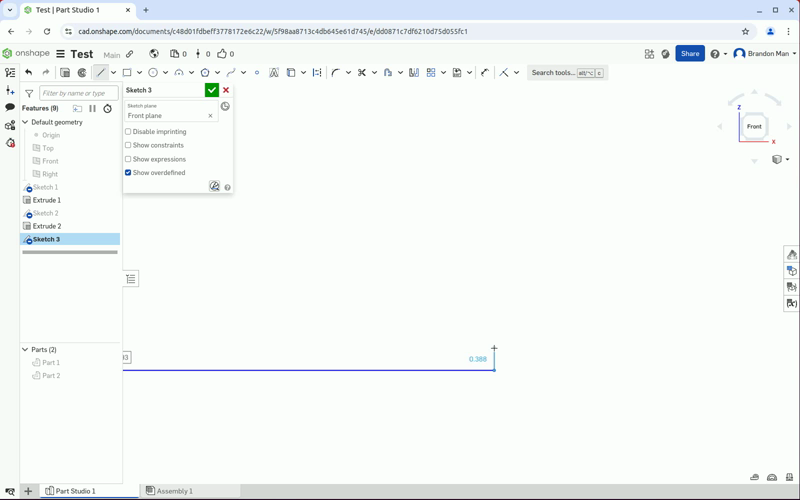
scroll(-6)
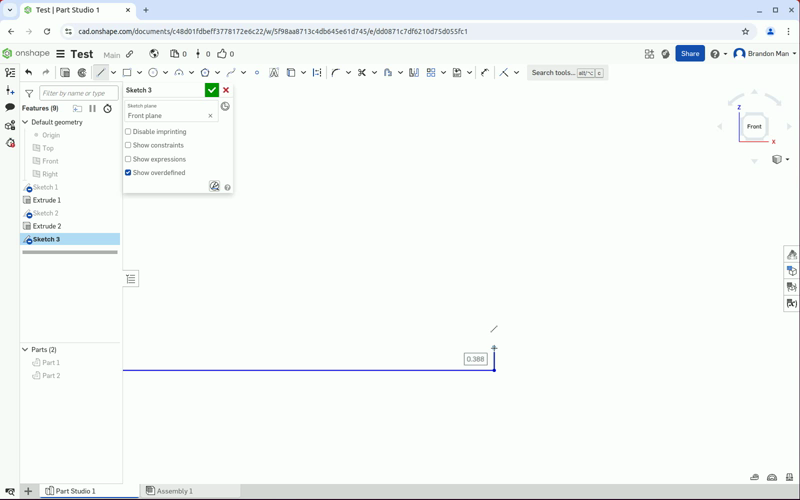
scroll(-6)
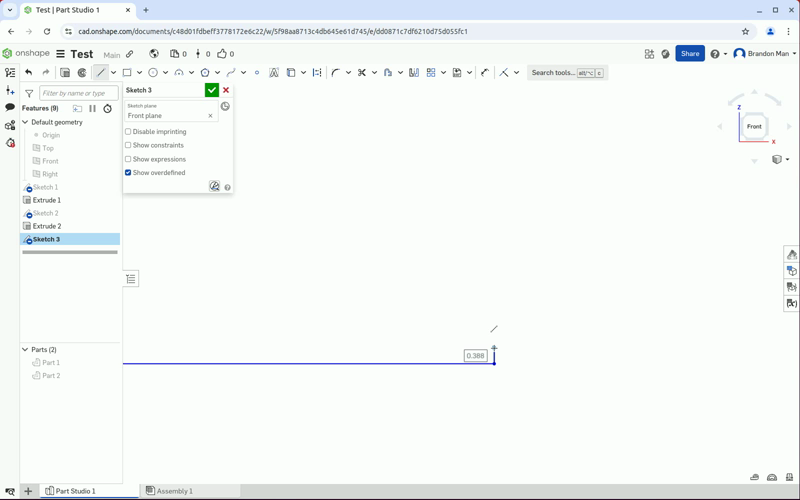
scroll(-6)
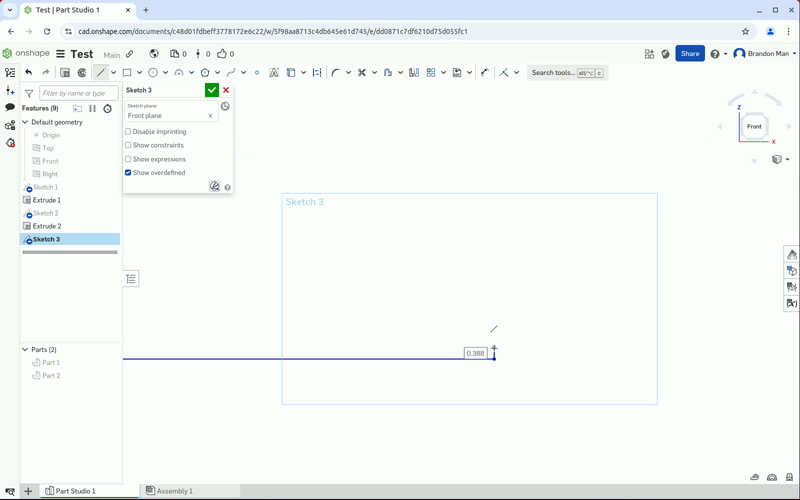
scroll(-6)
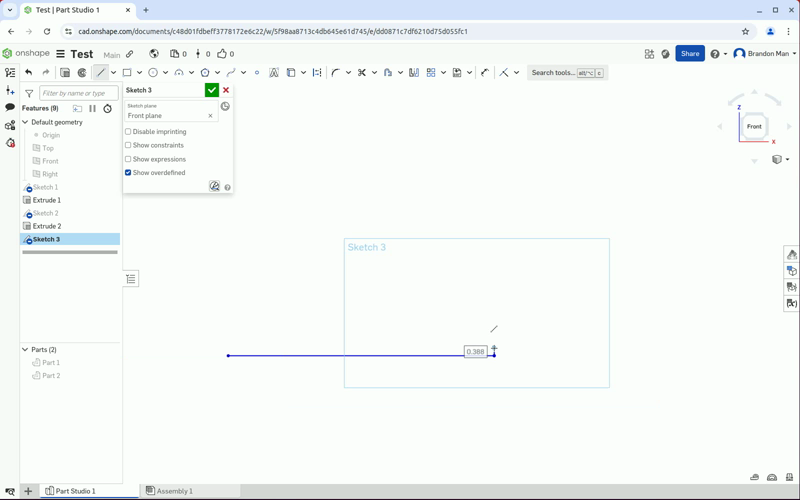
scroll(-6)
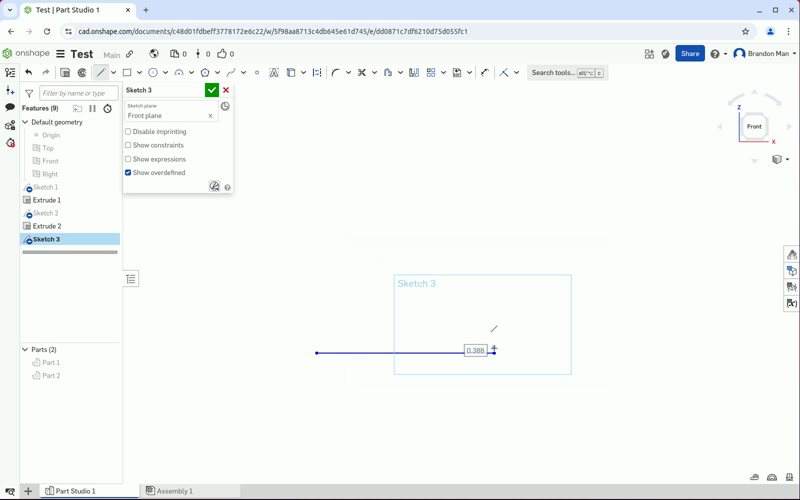
scroll(-6)
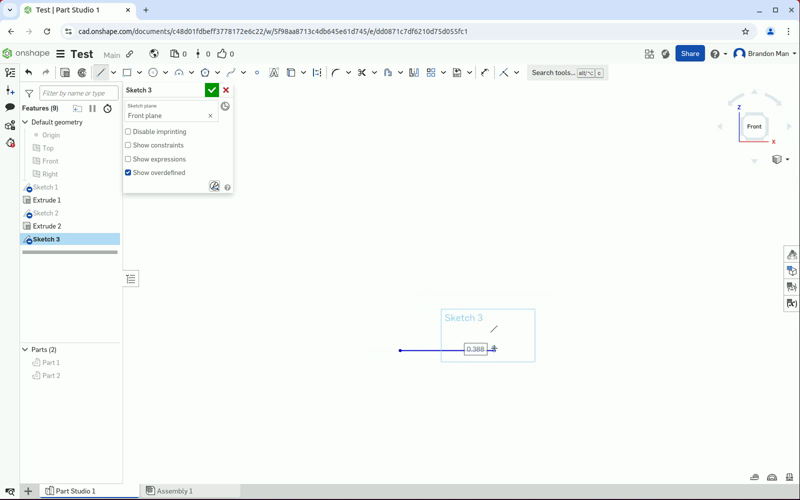
scroll(-6)
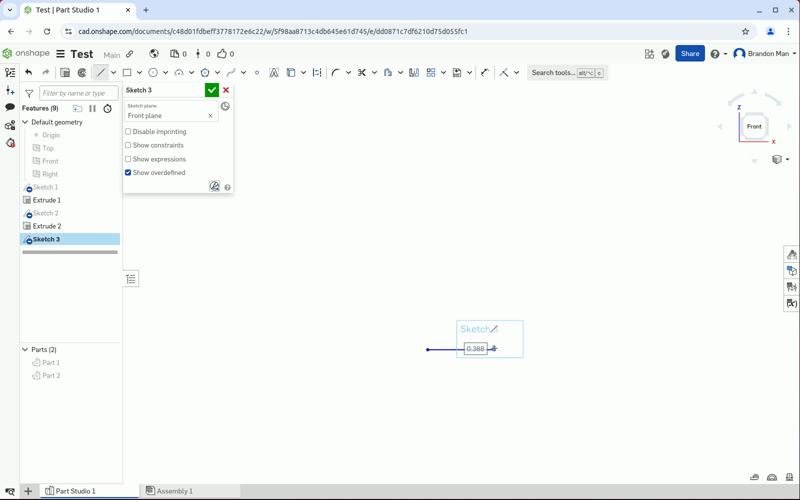
key_up(shift)
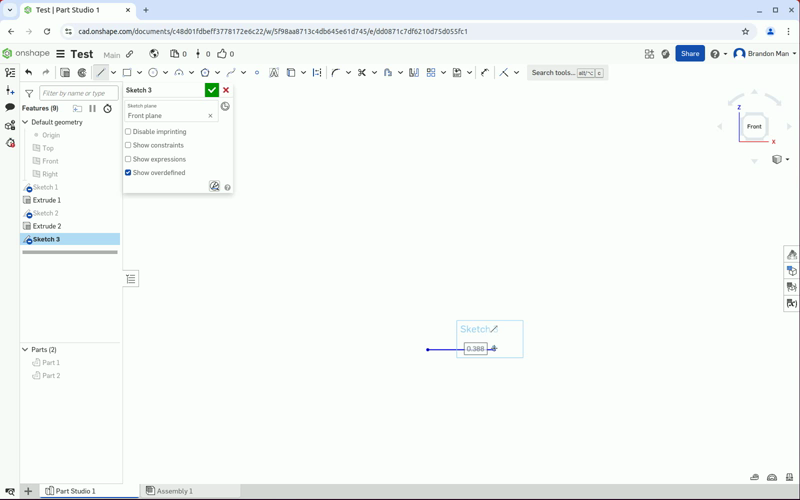
key_down(shift)
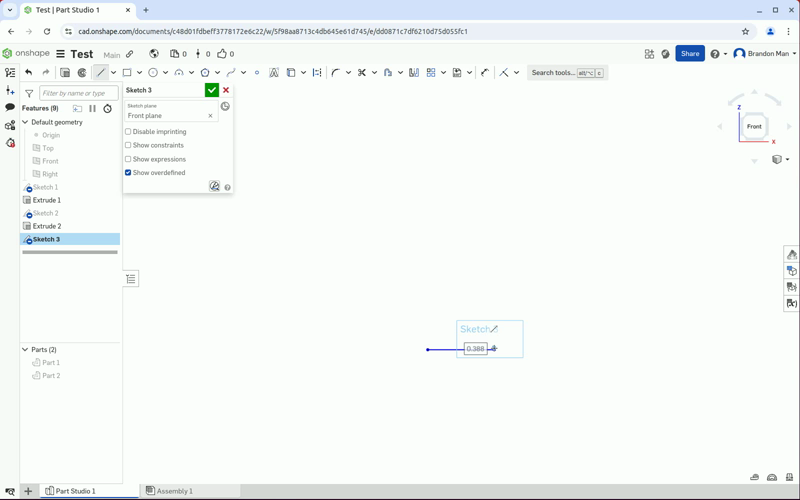
mouse_move(524, 347)
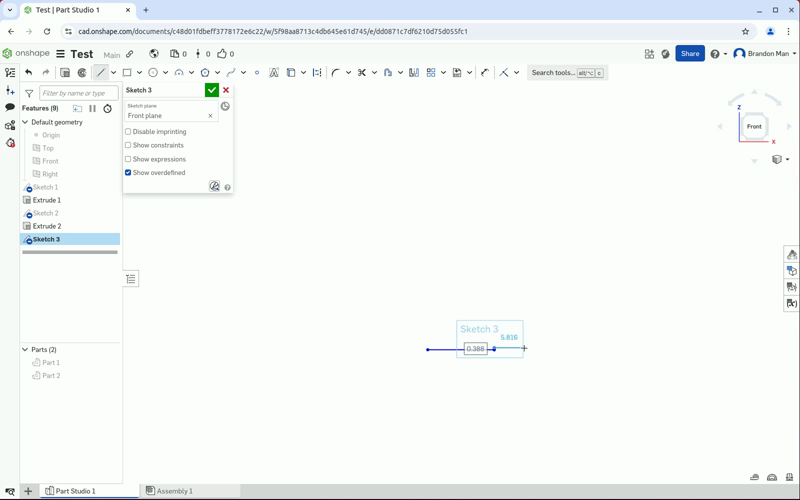
mouse_move(492, 347)
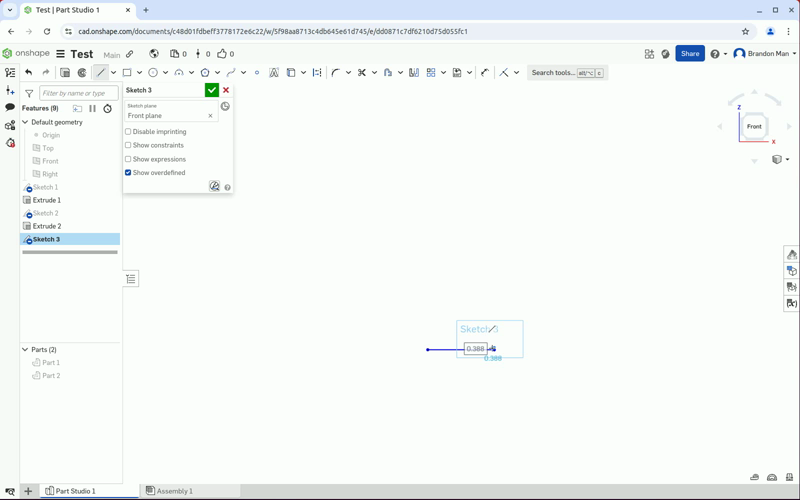
scroll(6)
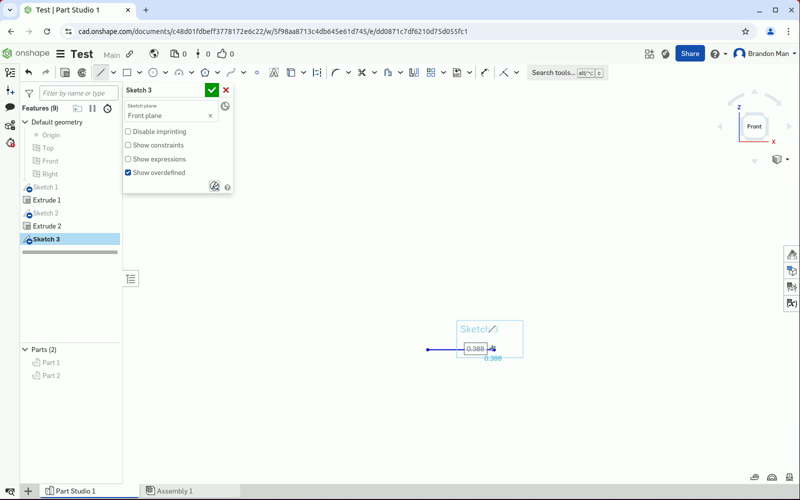
scroll(6)
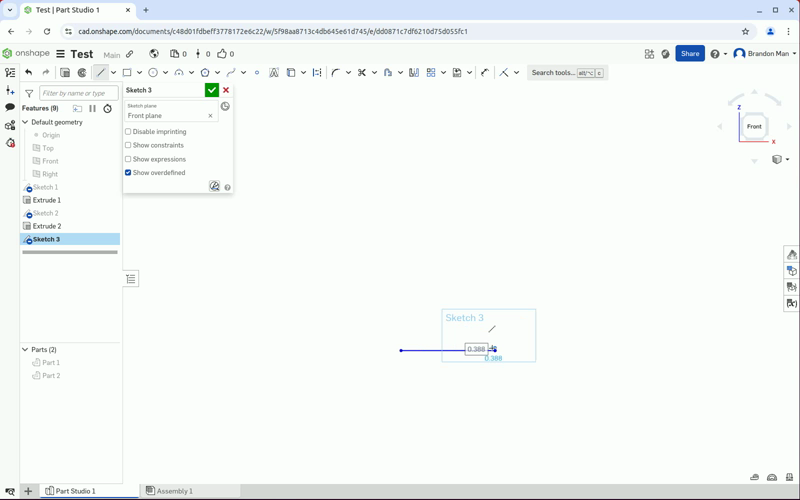
scroll(6)
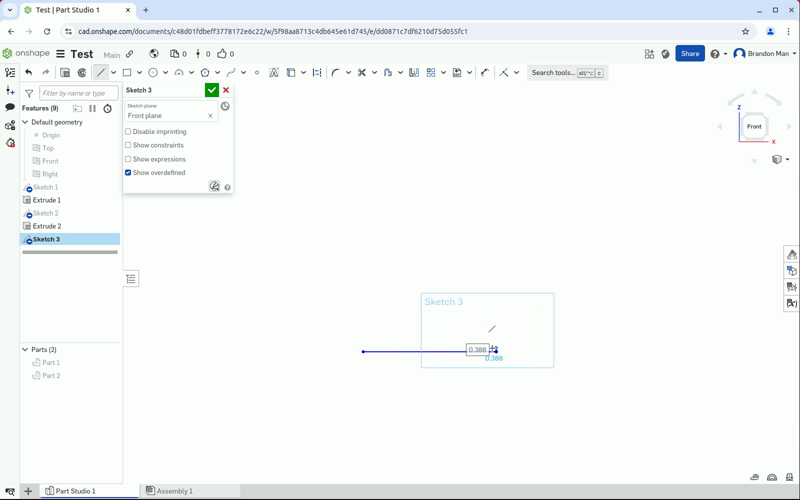
scroll(6)
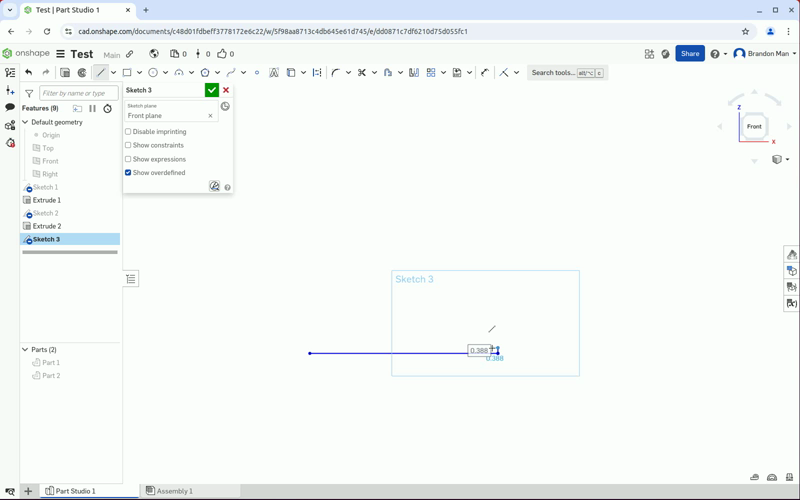
scroll(6)
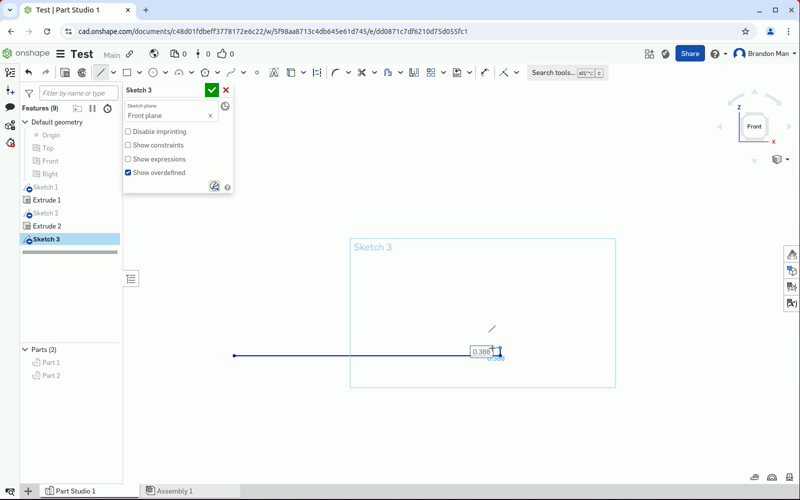
scroll(6)
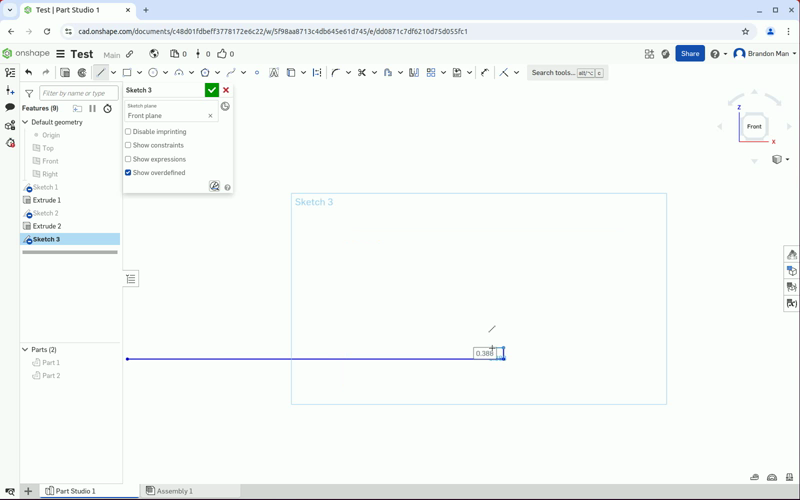
scroll(6)
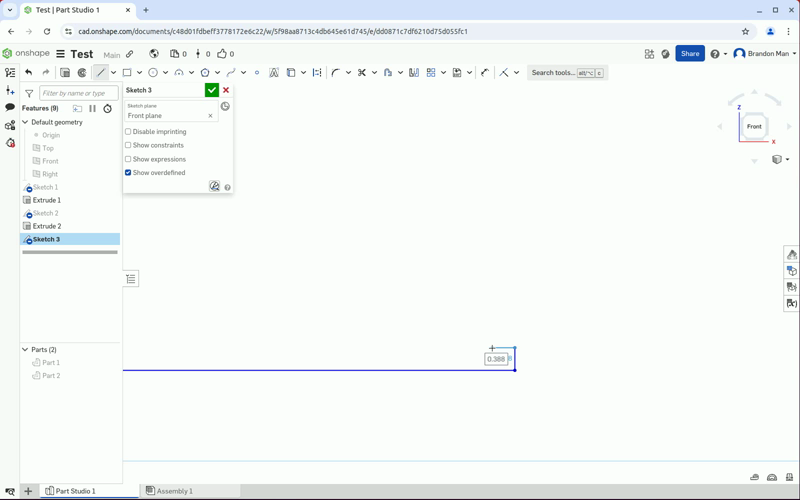
click(492, 347)
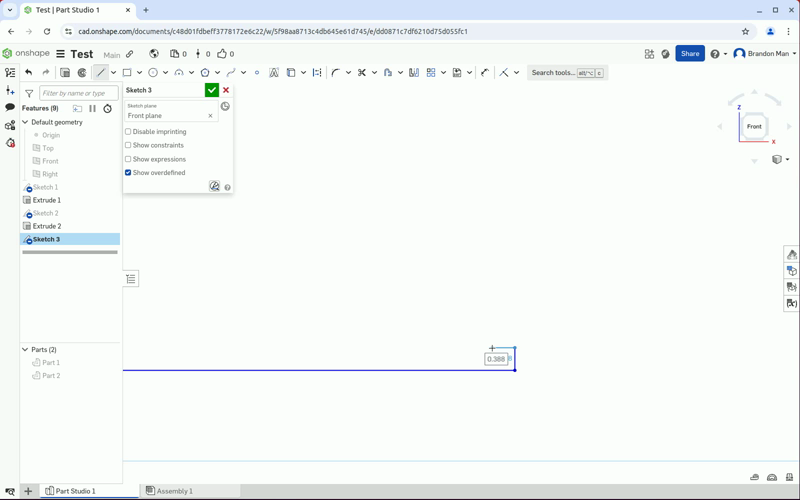
scroll(-6)
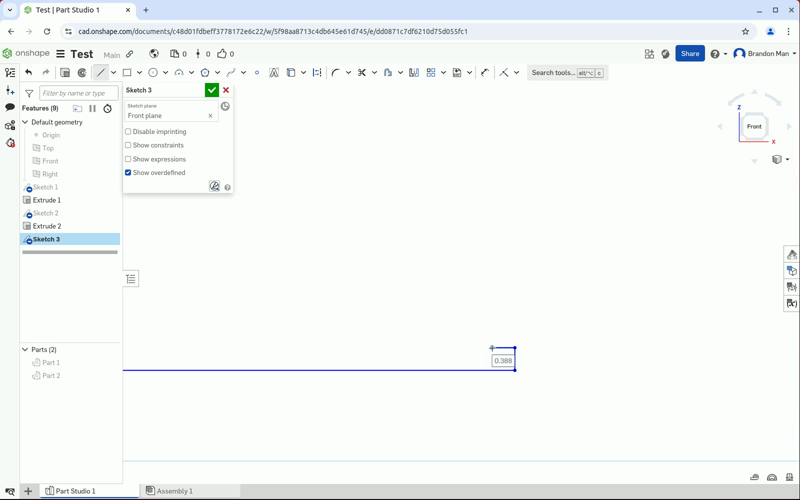
scroll(-6)
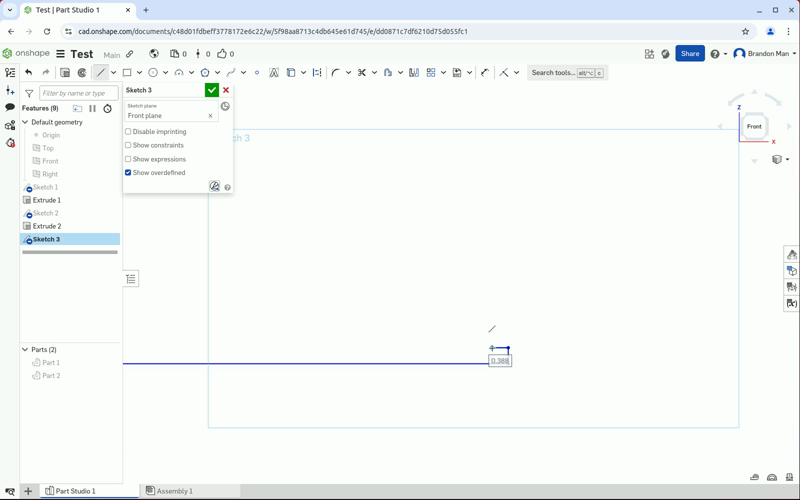
scroll(-6)
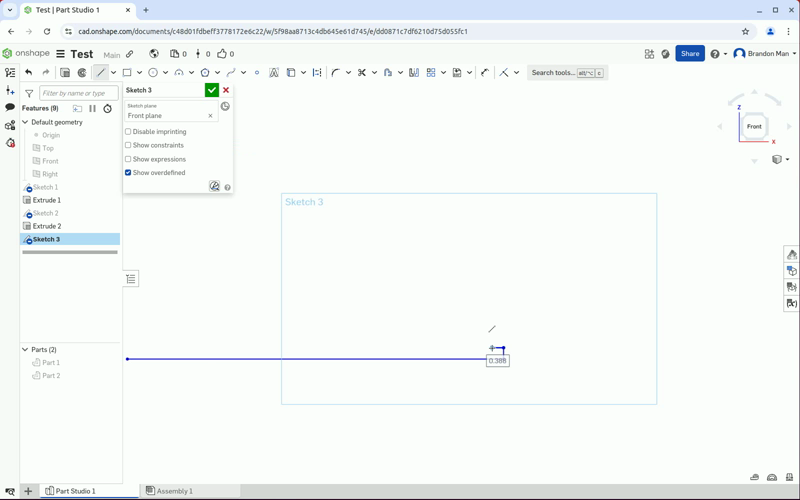
scroll(-6)
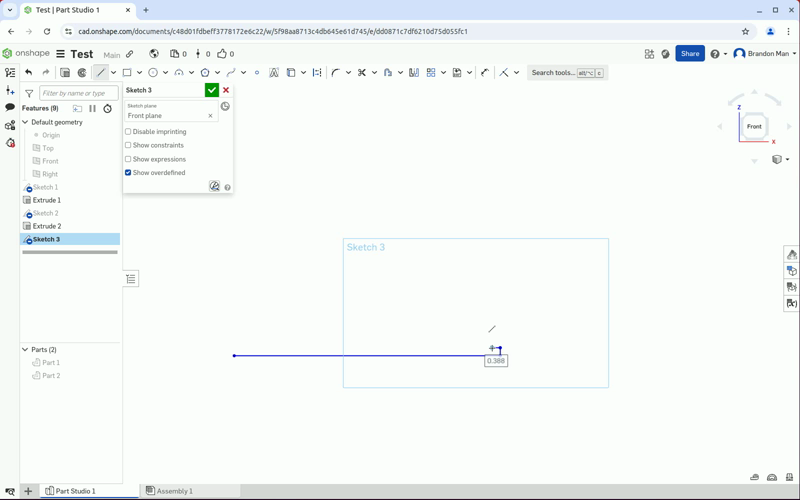
scroll(-6)
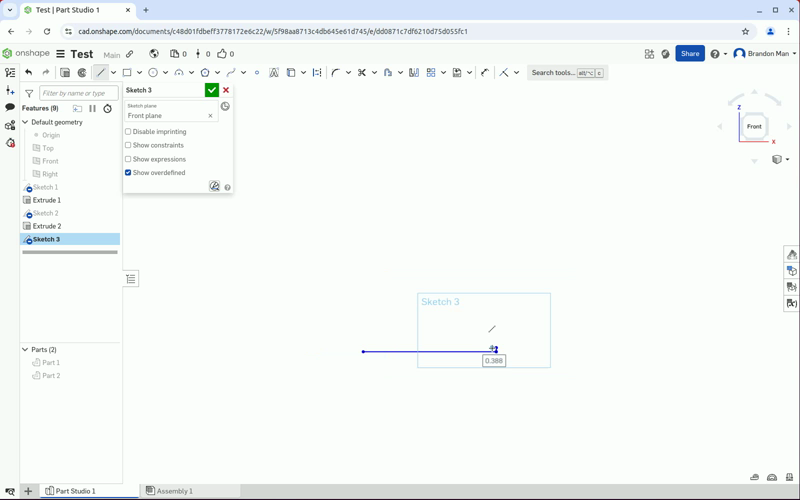
scroll(-6)
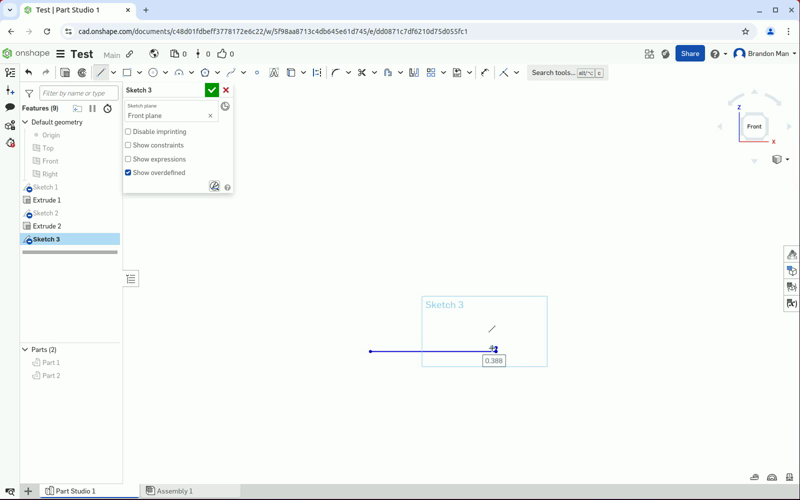
scroll(-6)
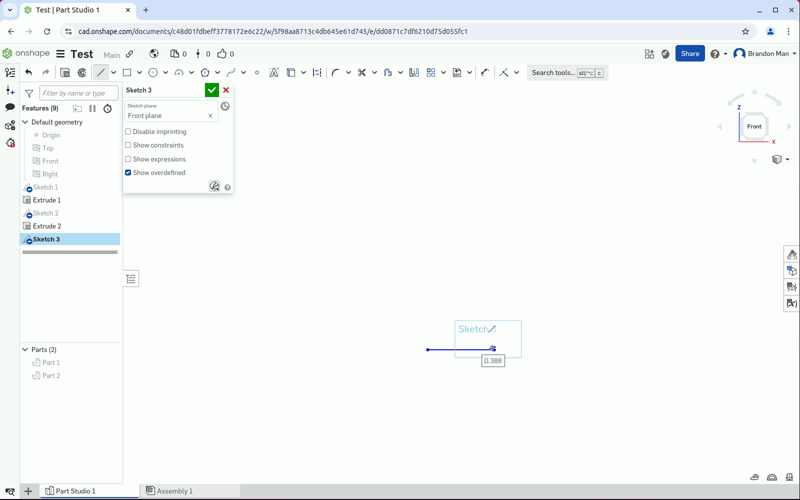
key_up(shift)
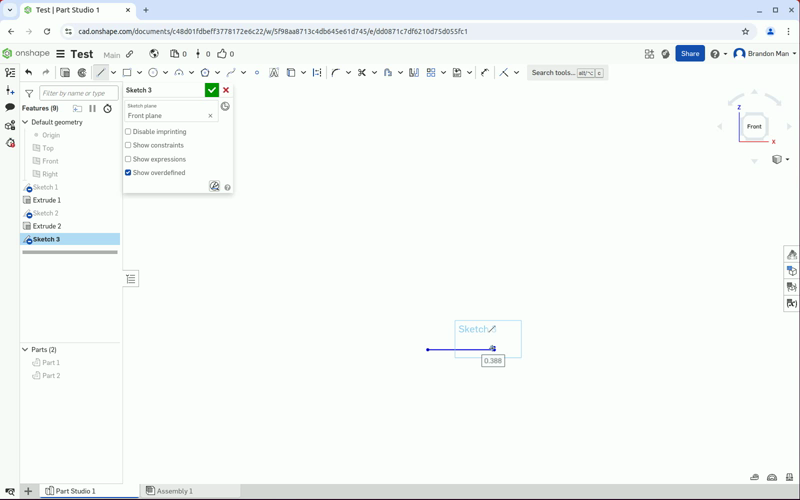
key_down(shift)
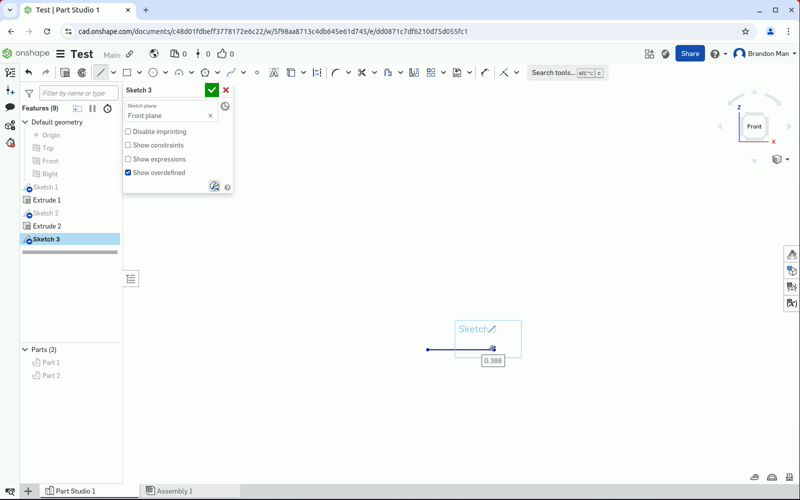
mouse_move(429, 347)
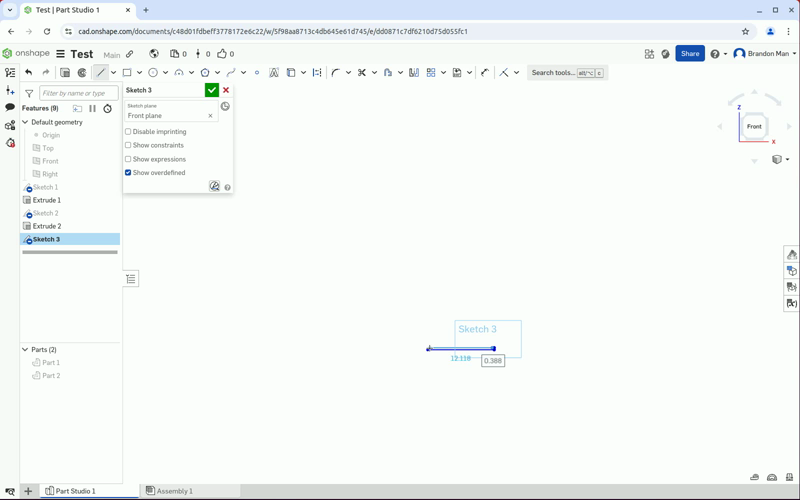
scroll(6)
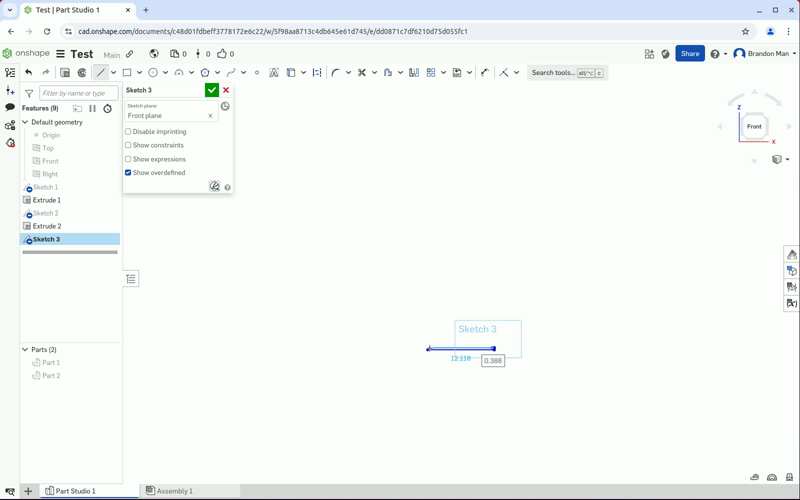
scroll(6)
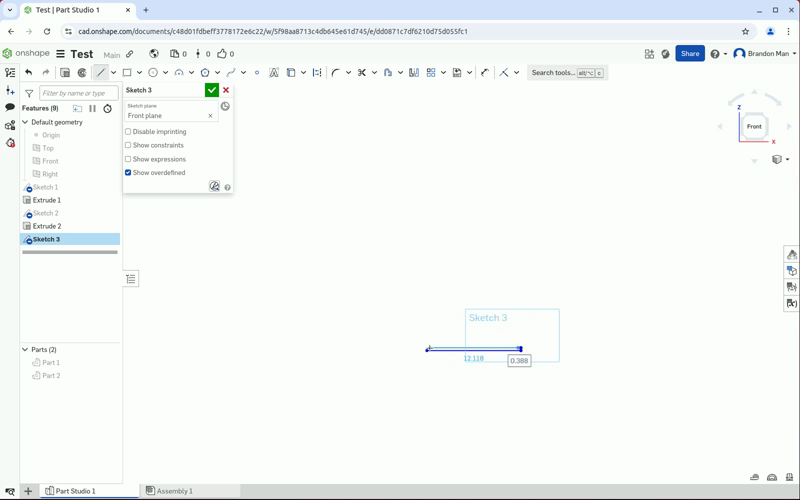
scroll(6)
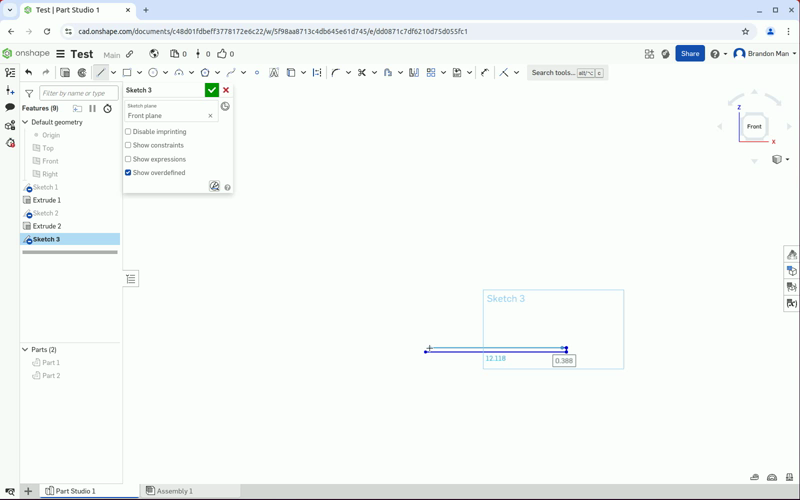
scroll(6)
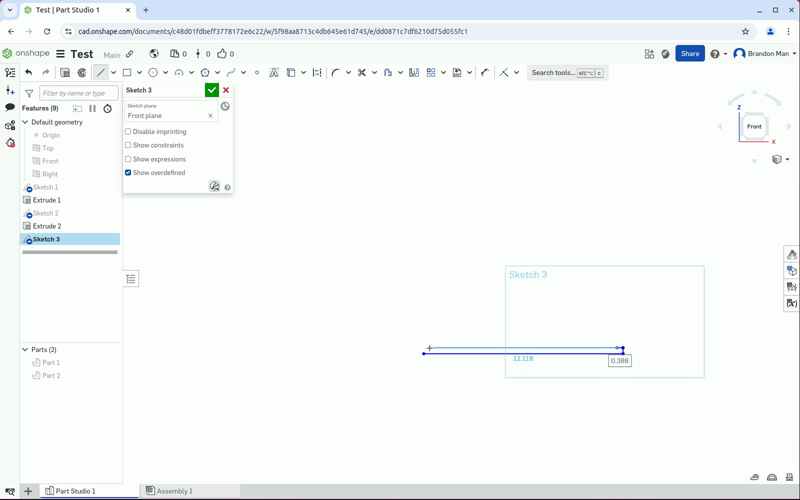
scroll(6)
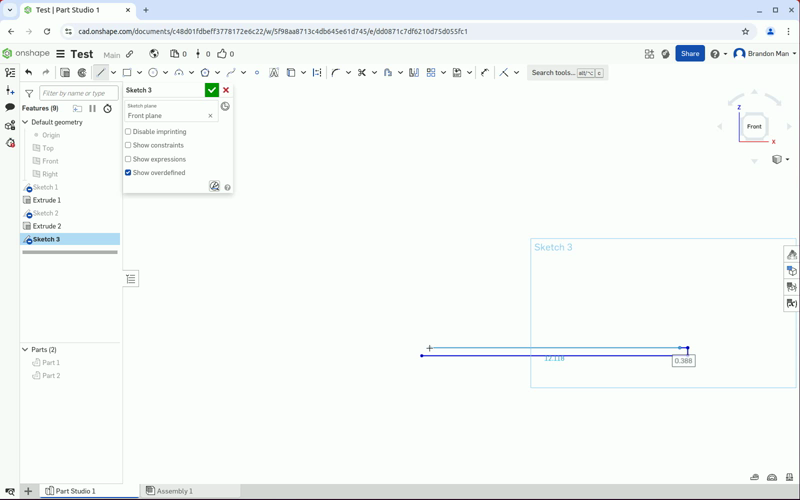
scroll(6)
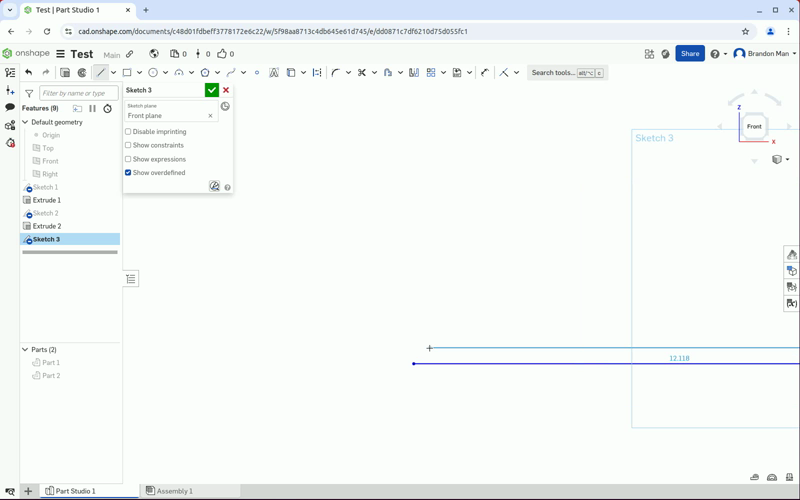
scroll(6)
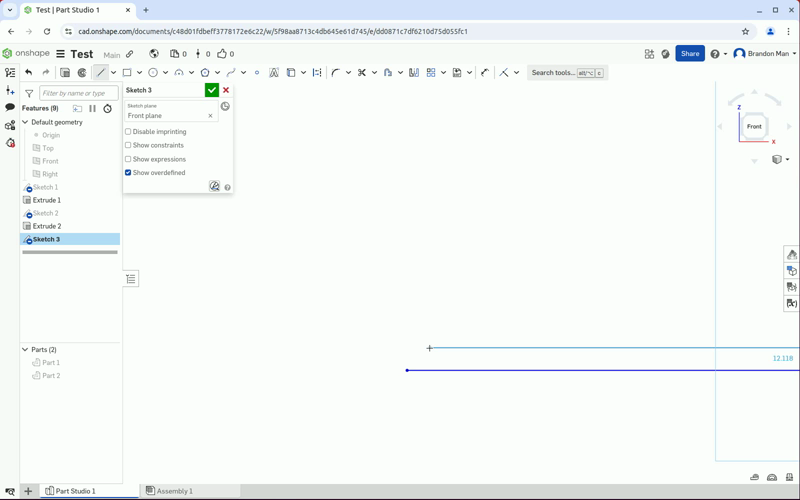
click(429, 347)
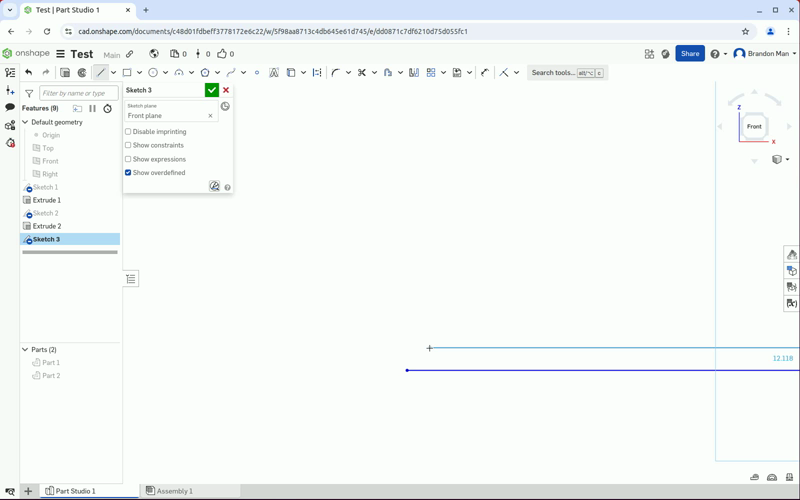
scroll(-6)
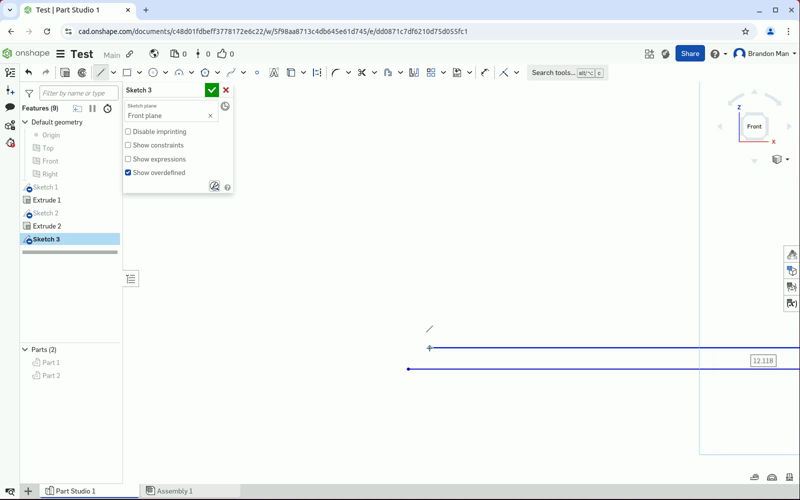
scroll(-6)
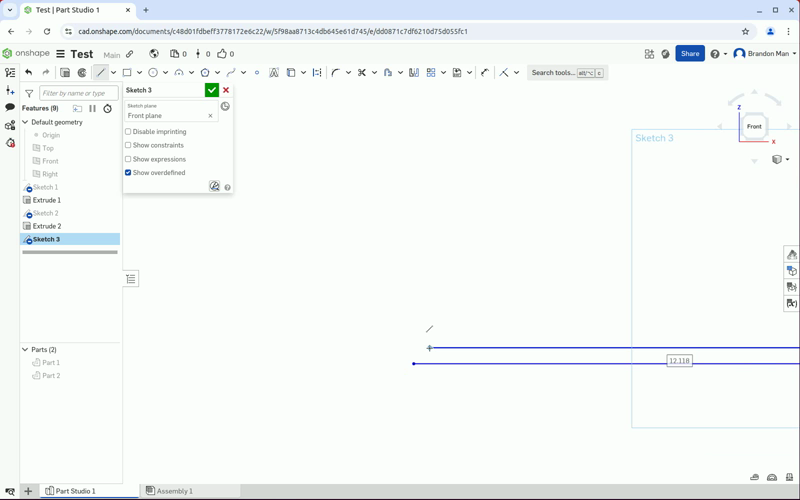
scroll(-6)
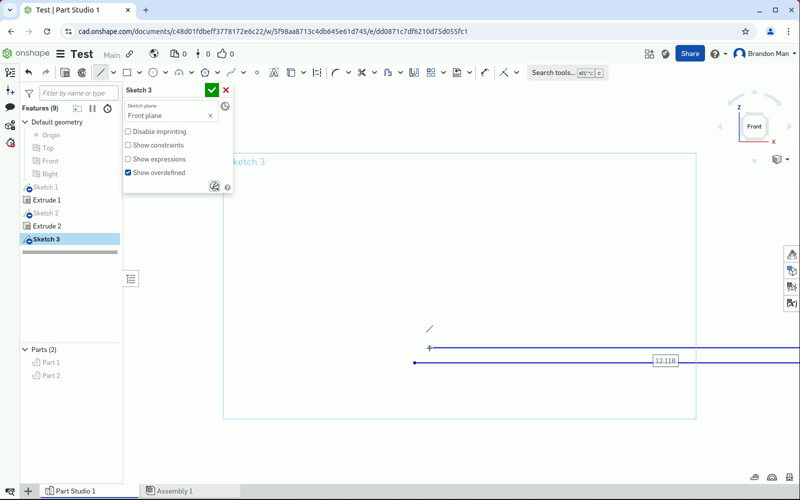
scroll(-6)
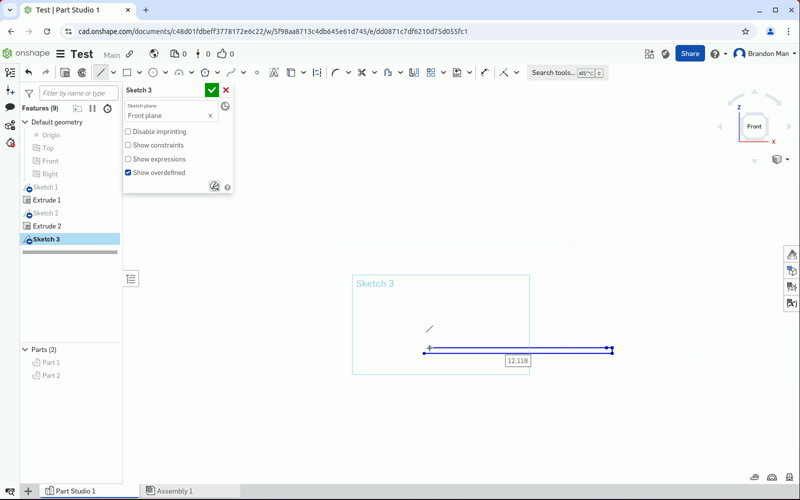
scroll(-6)
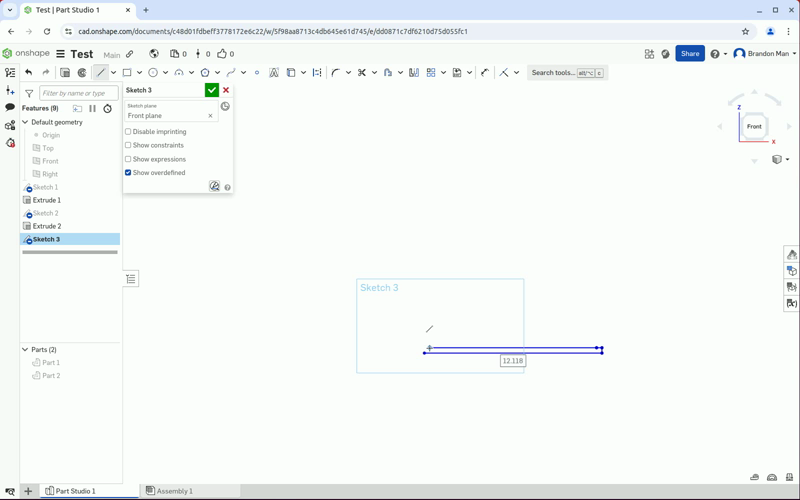
scroll(-6)
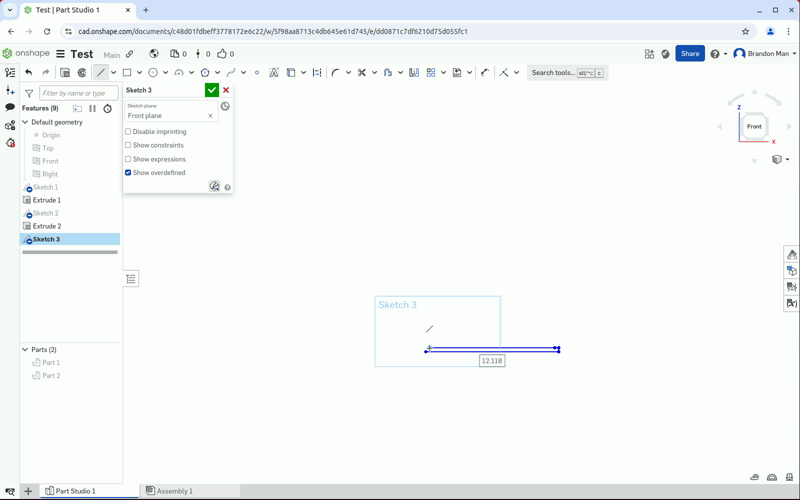
scroll(-6)
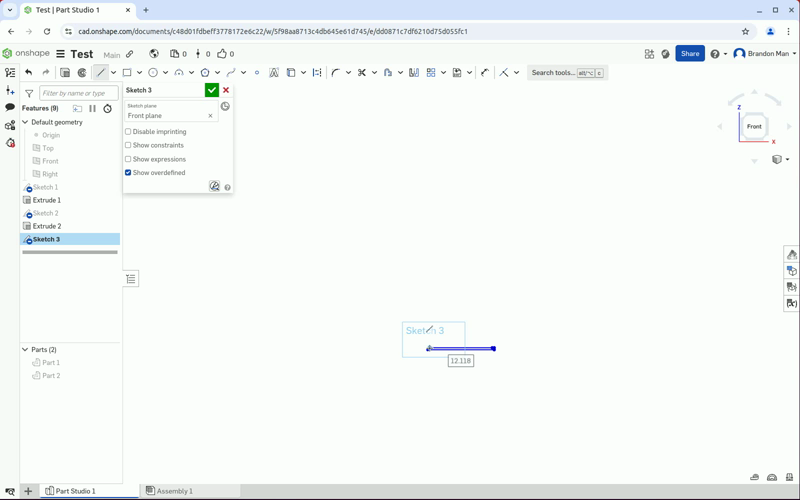
key_up(shift)
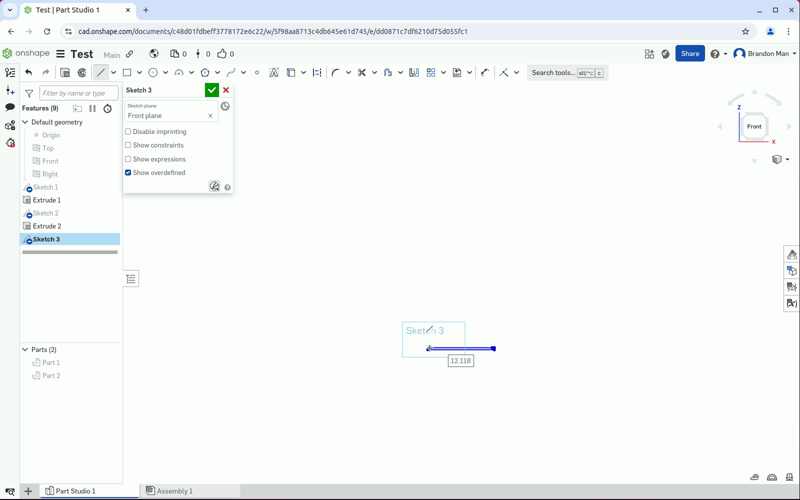
key_down(shift)
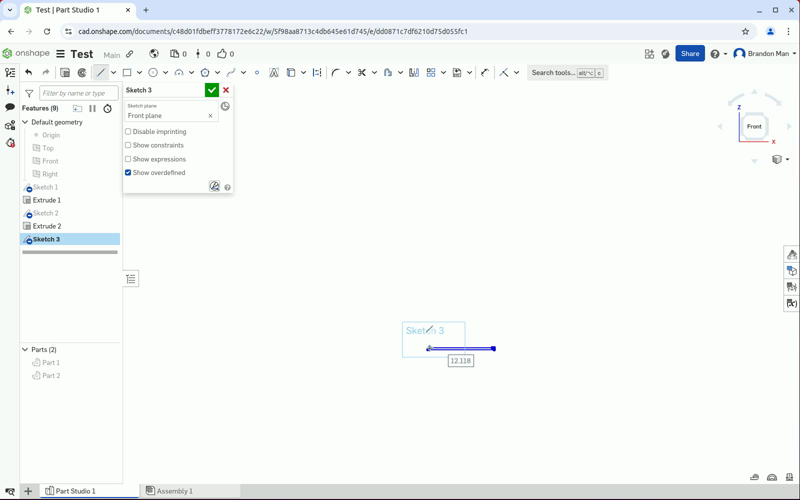
mouse_move(459, 347)
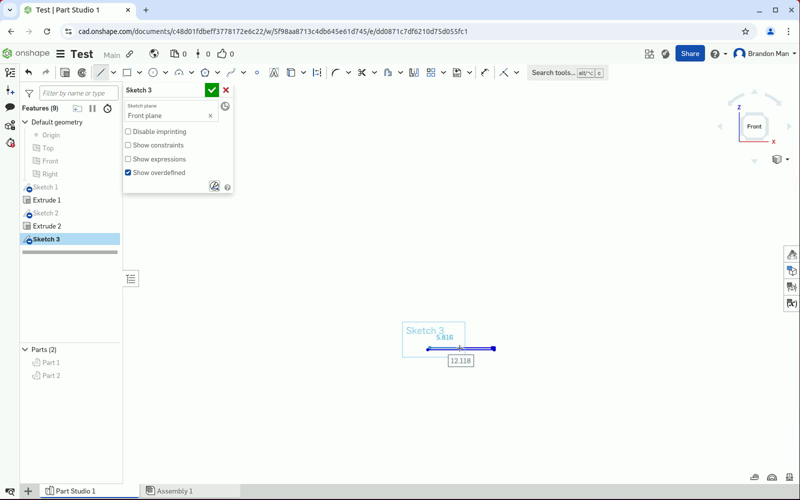
mouse_move(427, 347)
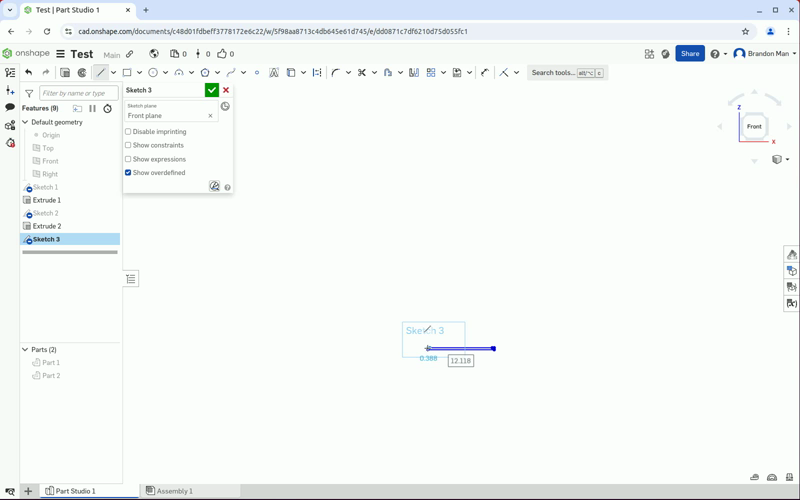
scroll(6)
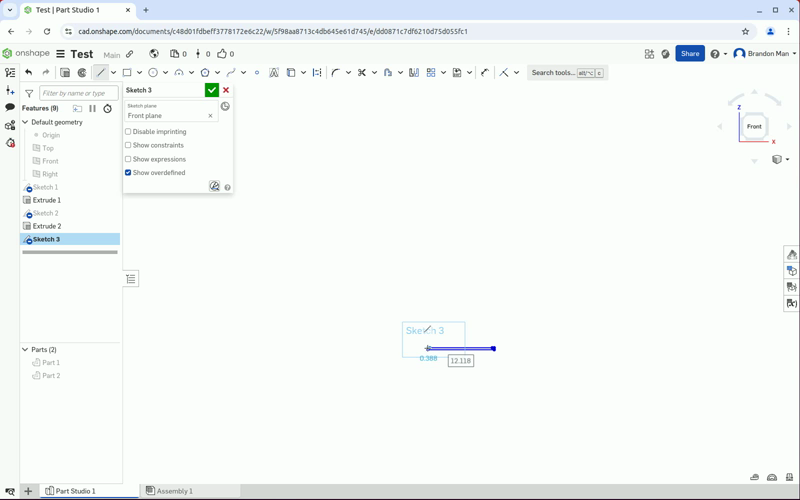
scroll(6)
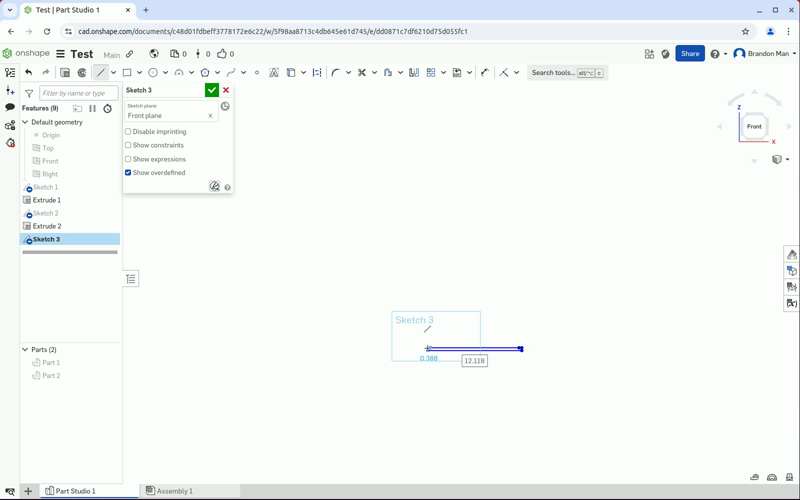
scroll(6)
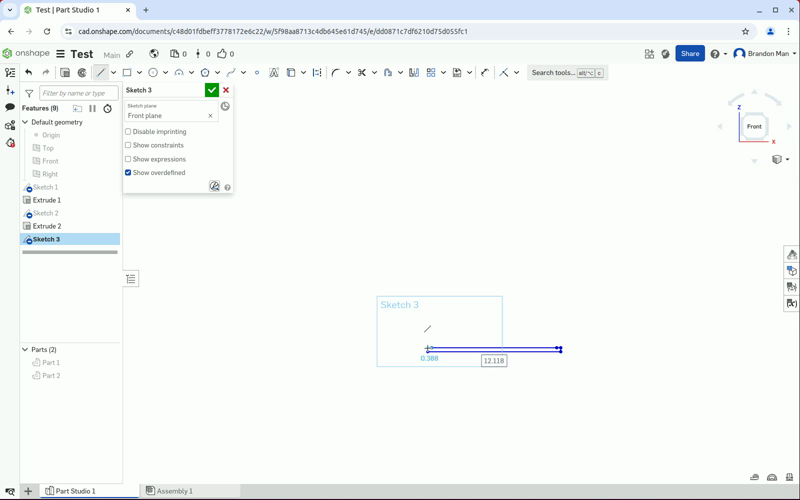
scroll(6)
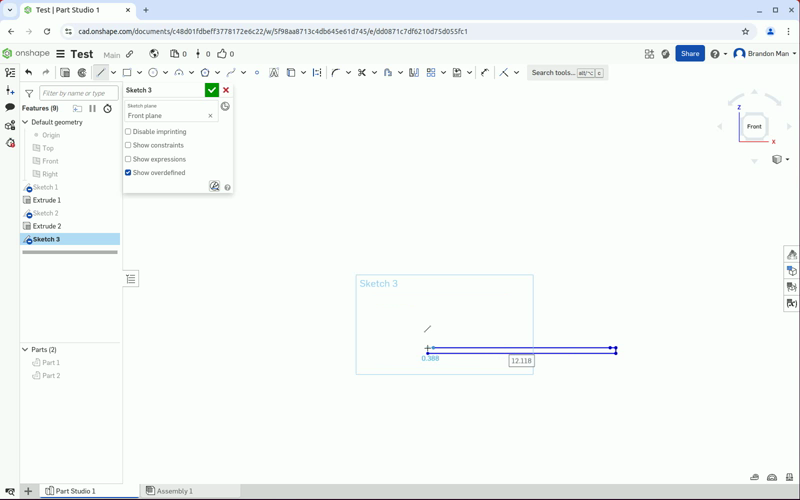
scroll(6)
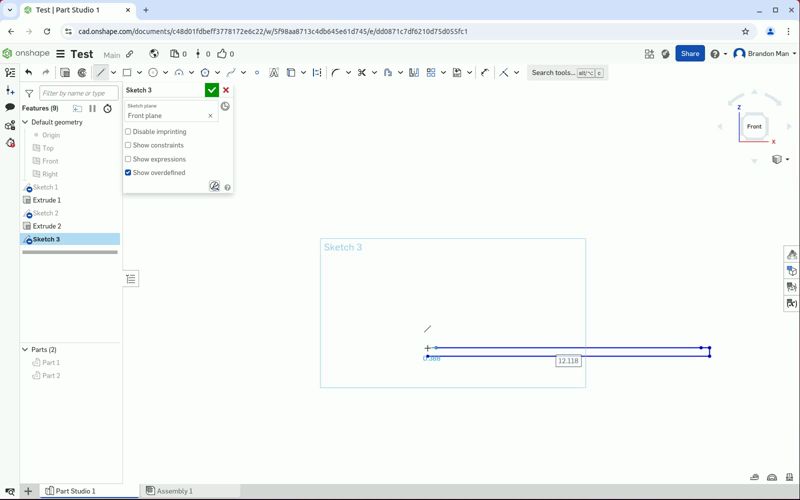
scroll(6)
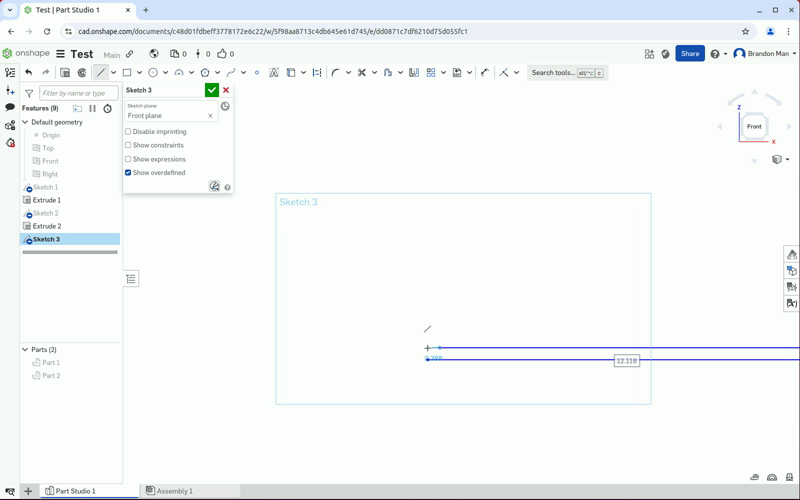
scroll(6)
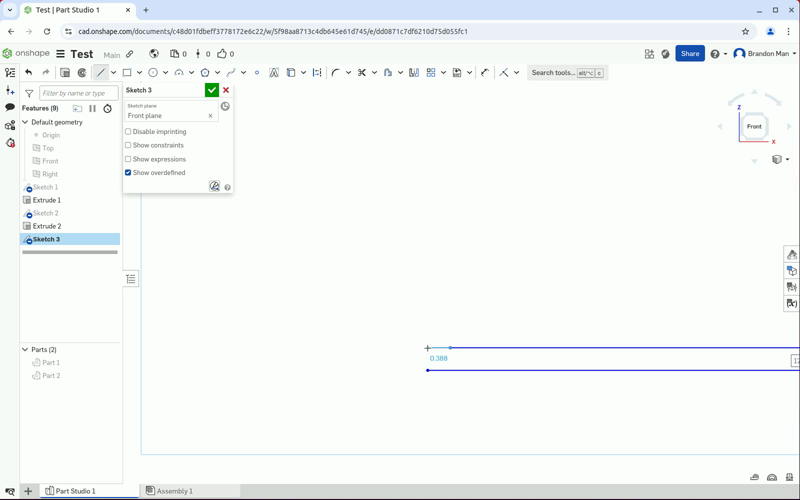
click(427, 347)
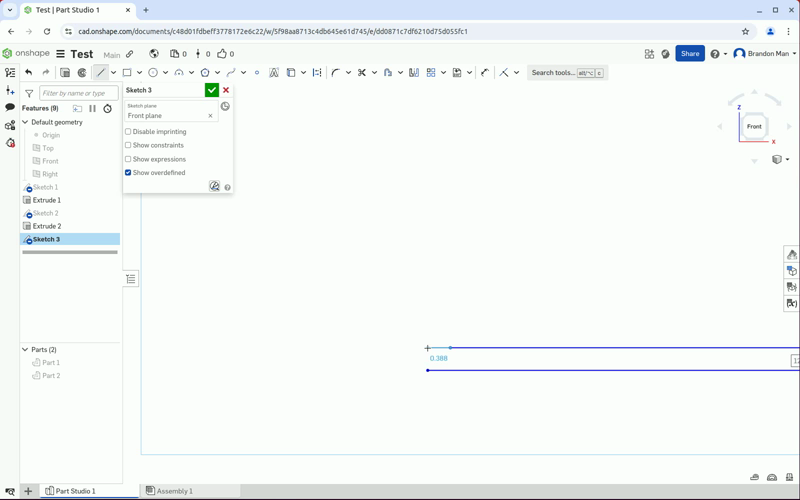
scroll(-6)
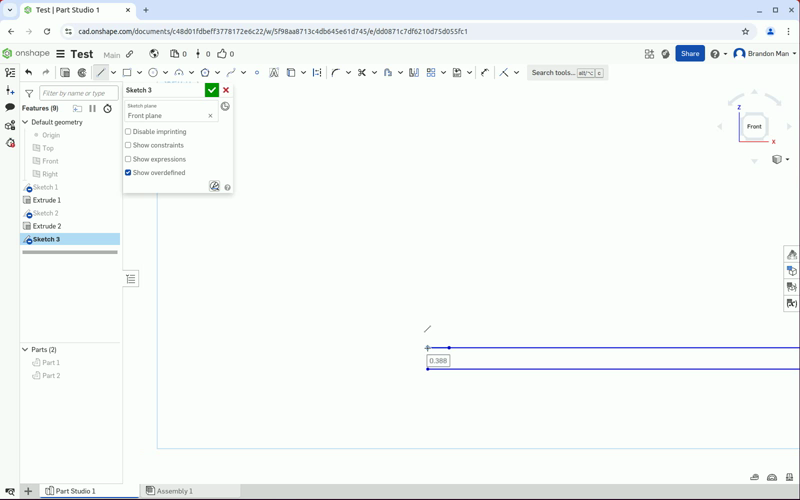
scroll(-6)
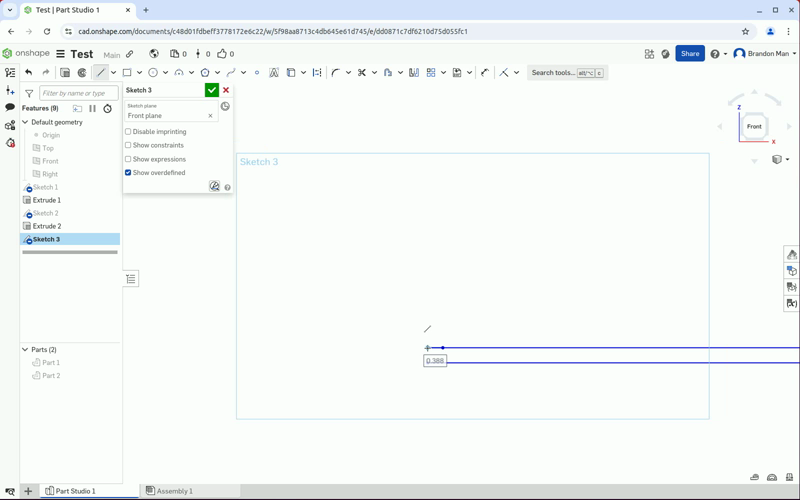
scroll(-6)
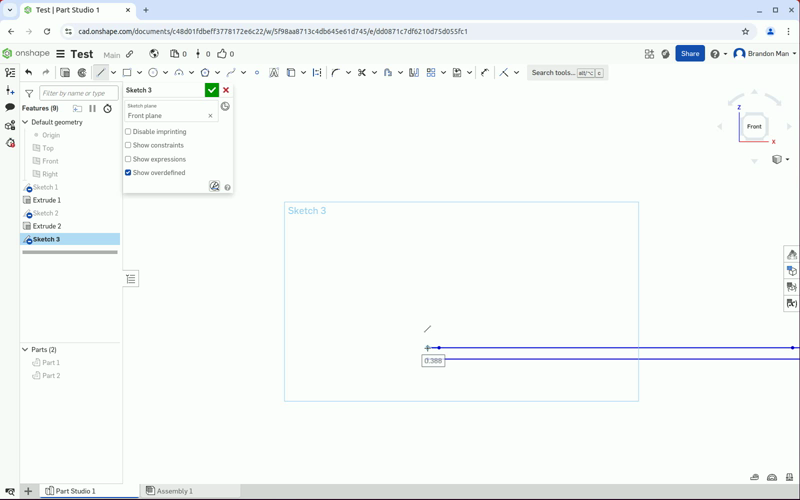
scroll(-6)
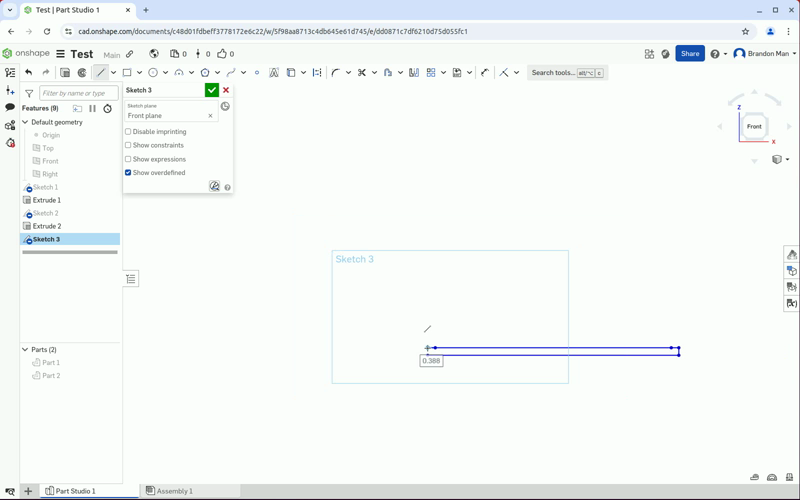
scroll(-6)
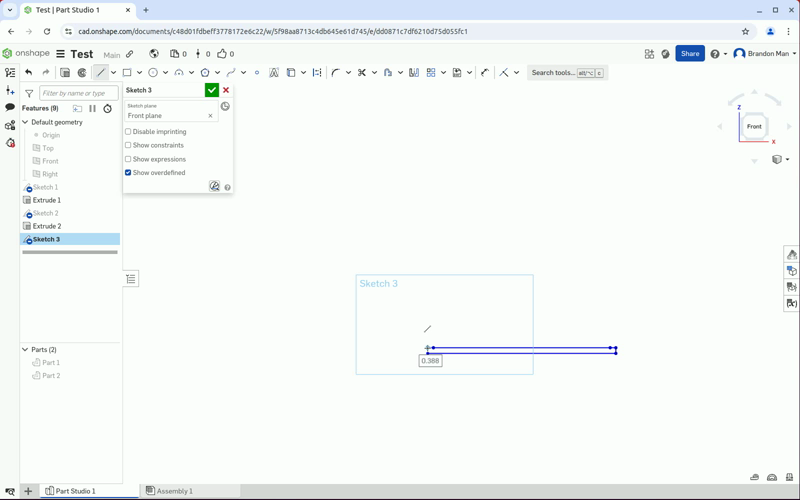
scroll(-6)
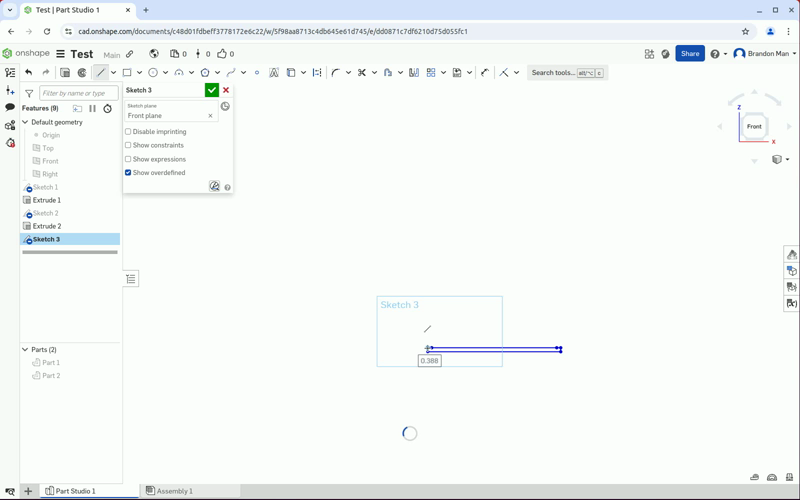
scroll(-6)
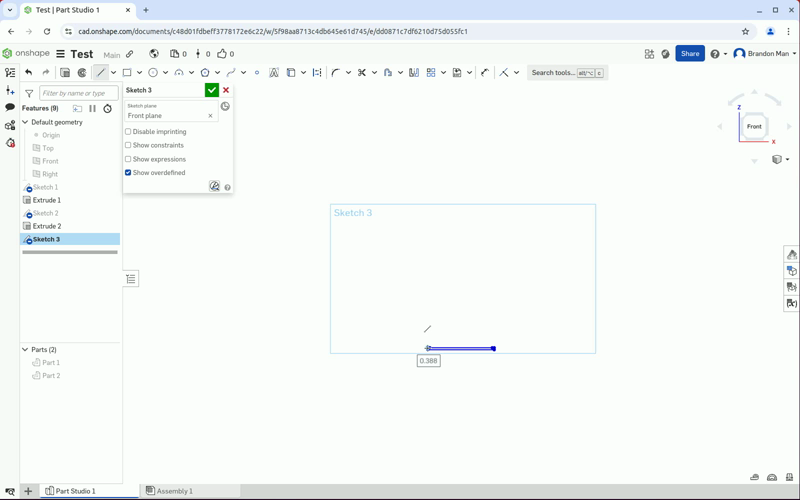
key_up(shift)
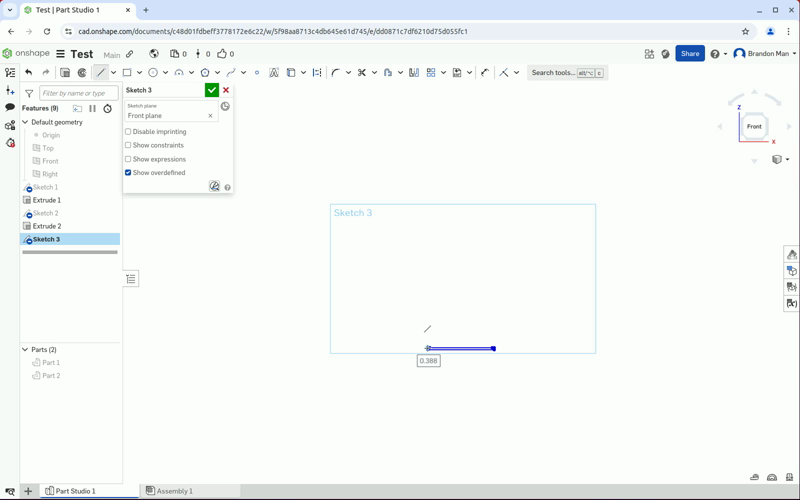
mouse_move(457, 347)
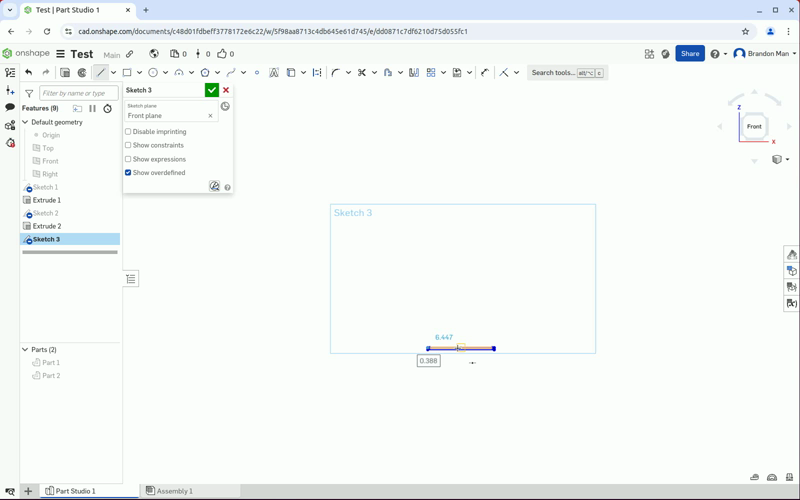
key_down(shift)
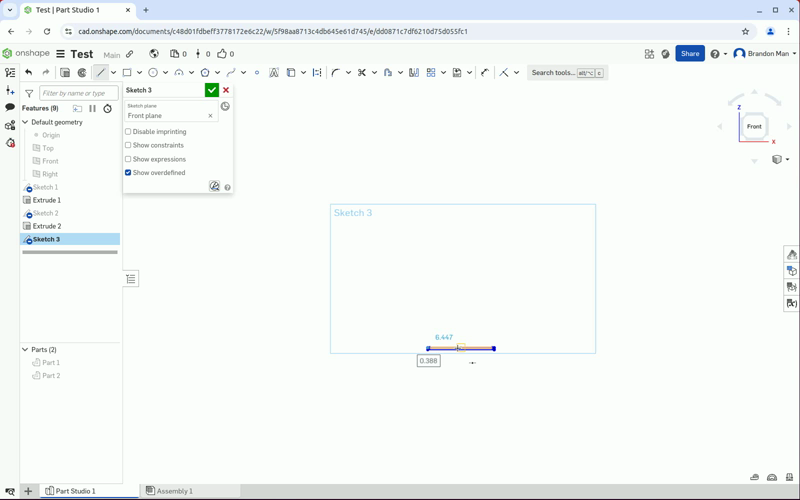
mouse_move(427, 349)
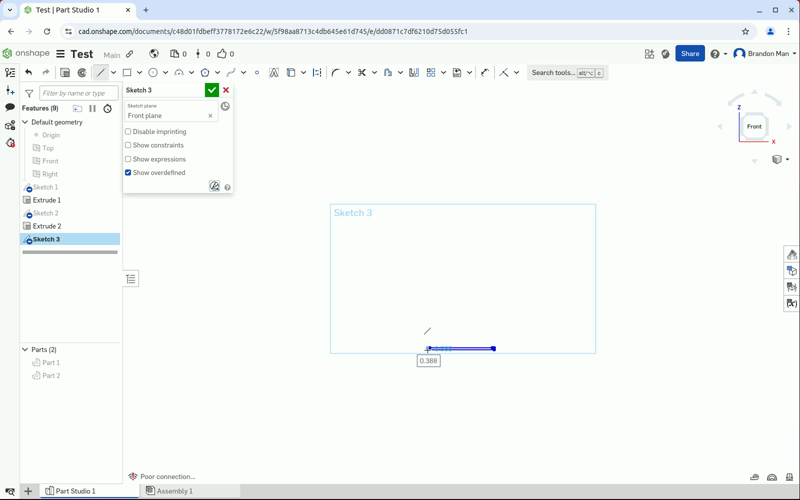
scroll(6)
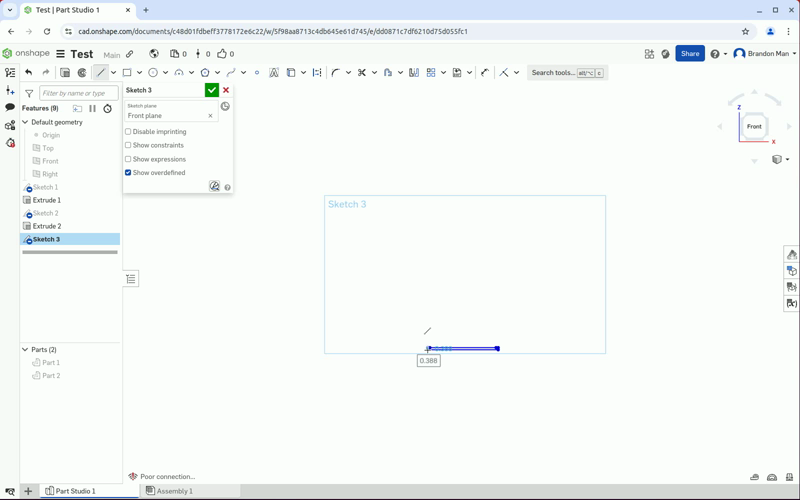
scroll(6)
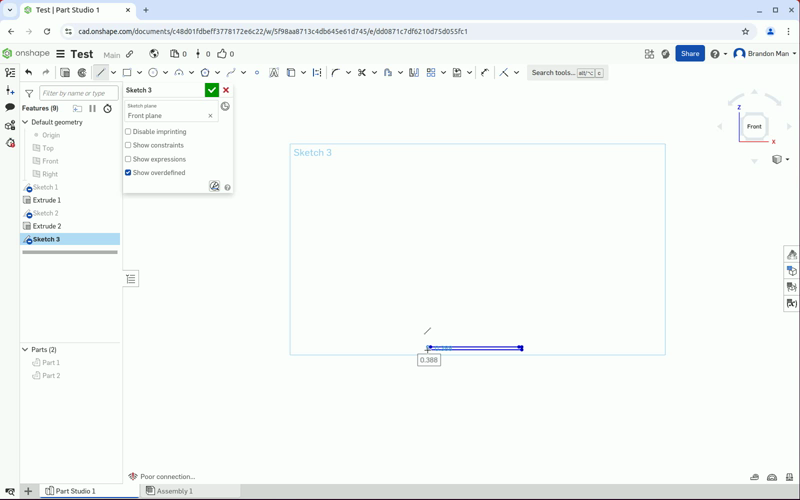
scroll(6)
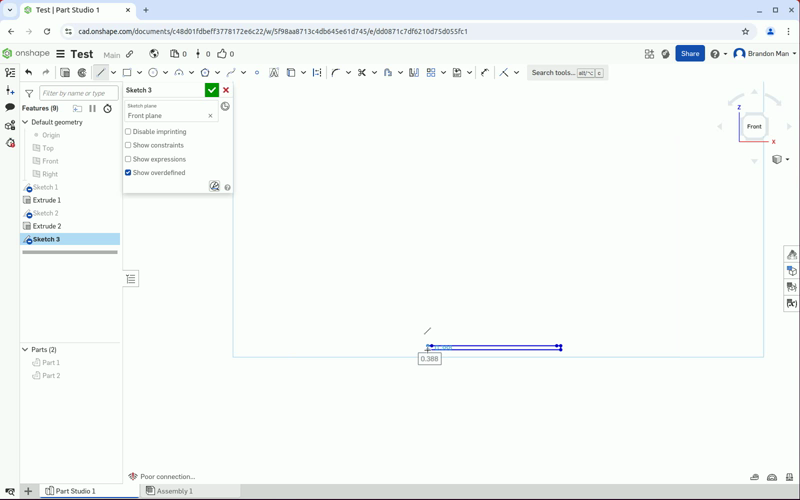
scroll(6)
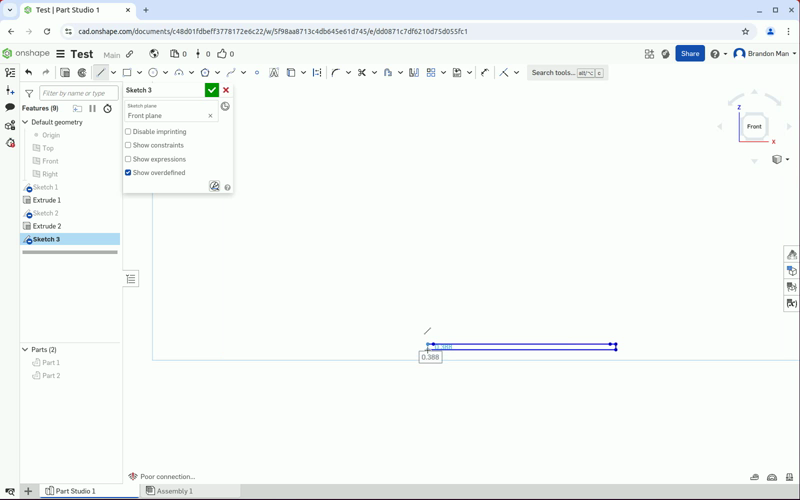
scroll(6)
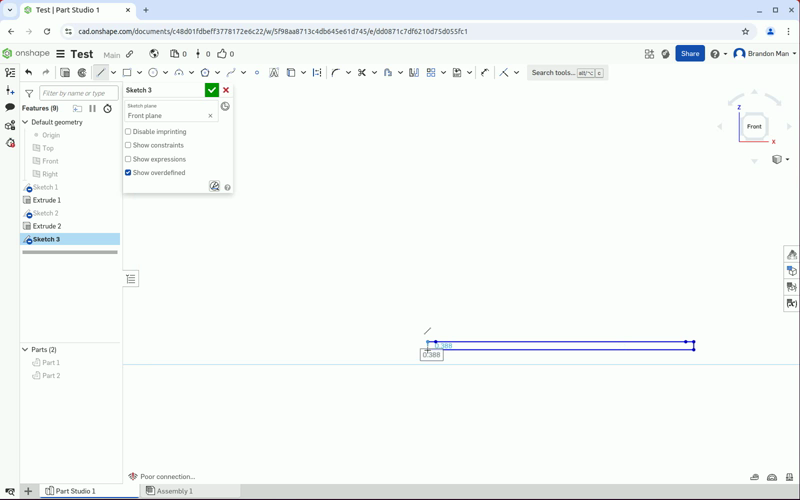
scroll(6)
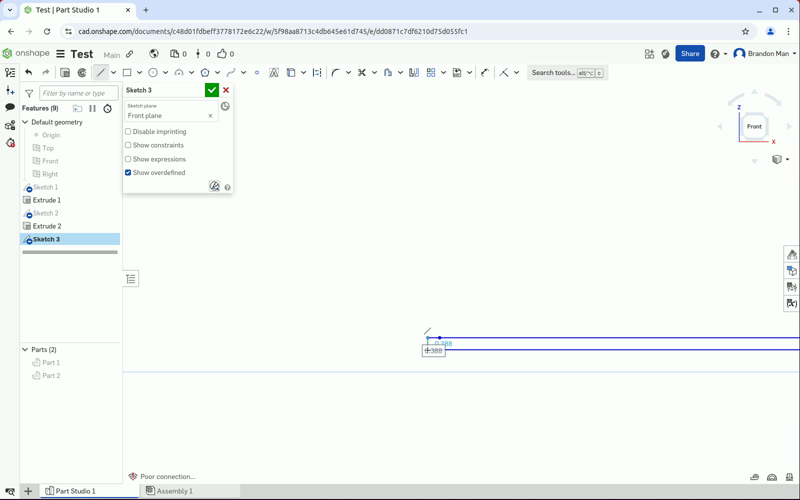
scroll(6)
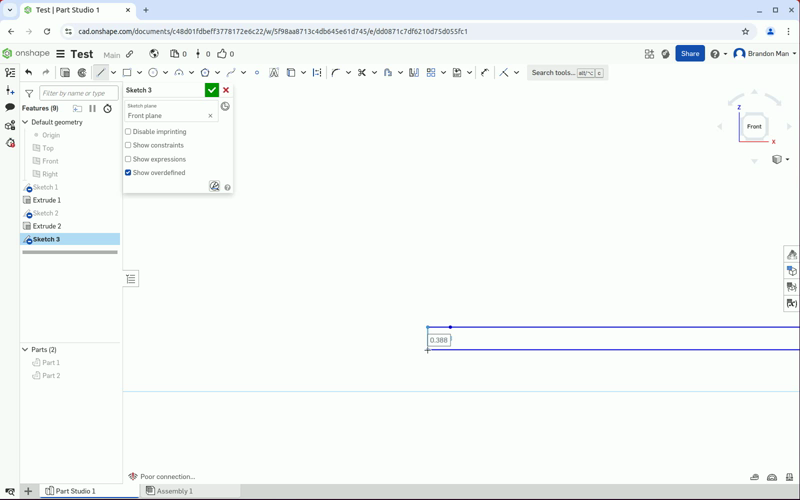
key_up(shift)
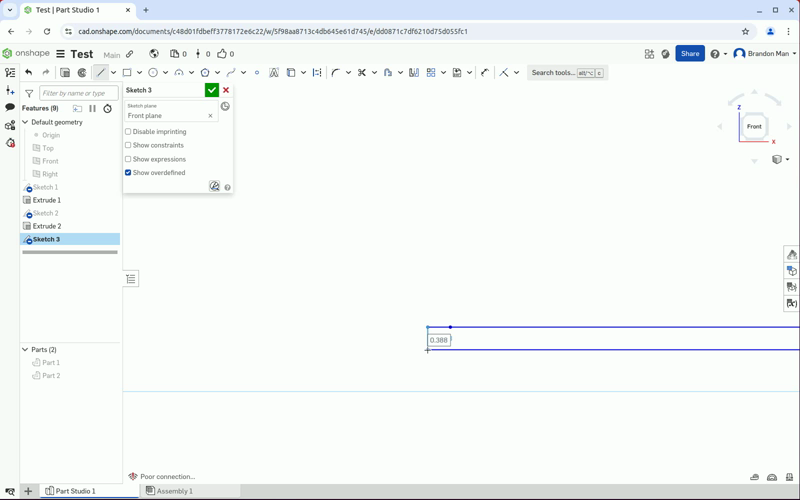
click(427, 349)
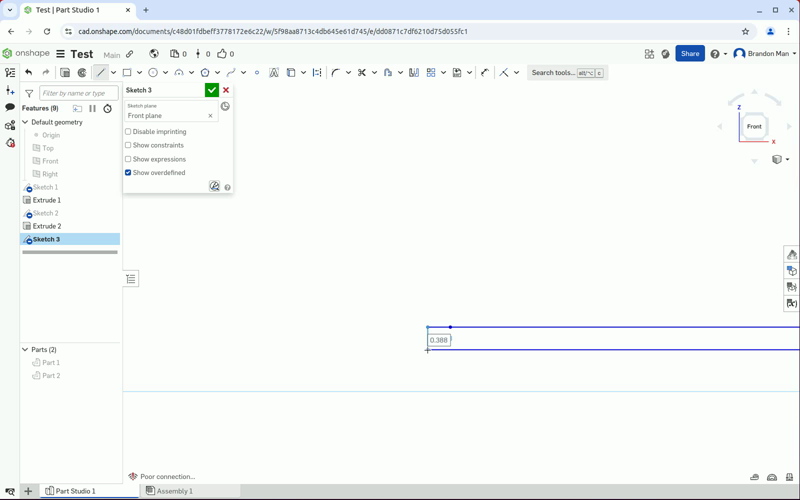
scroll(-6)
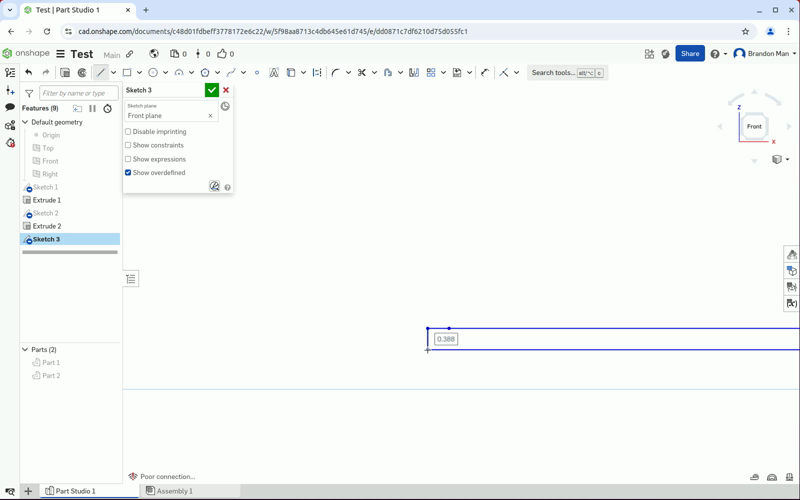
scroll(-6)
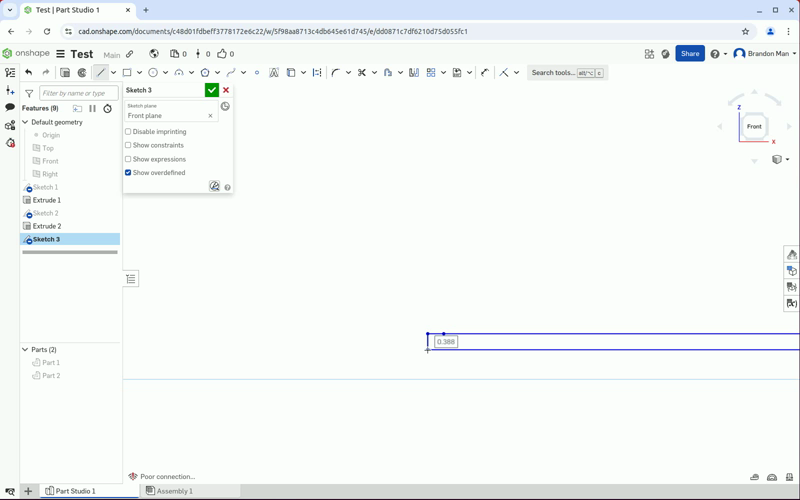
scroll(-6)
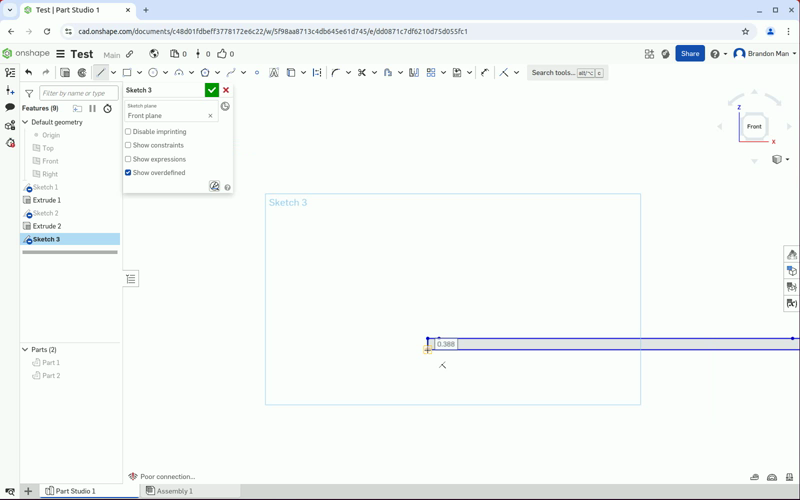
scroll(-6)
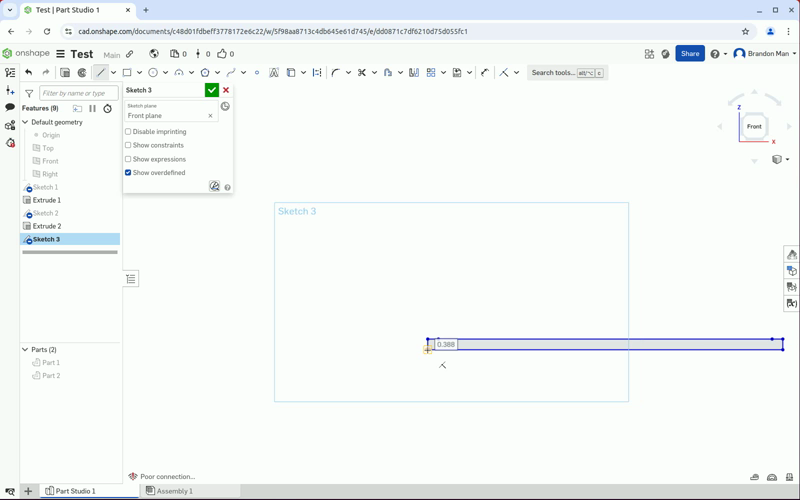
scroll(-6)
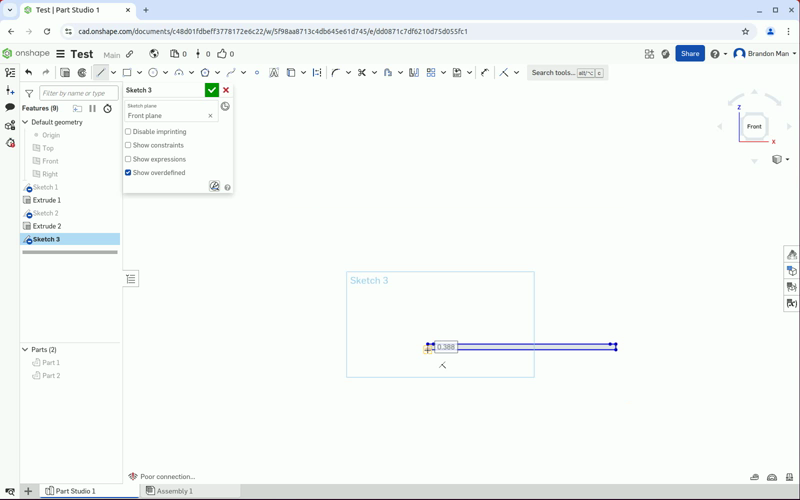
scroll(-6)
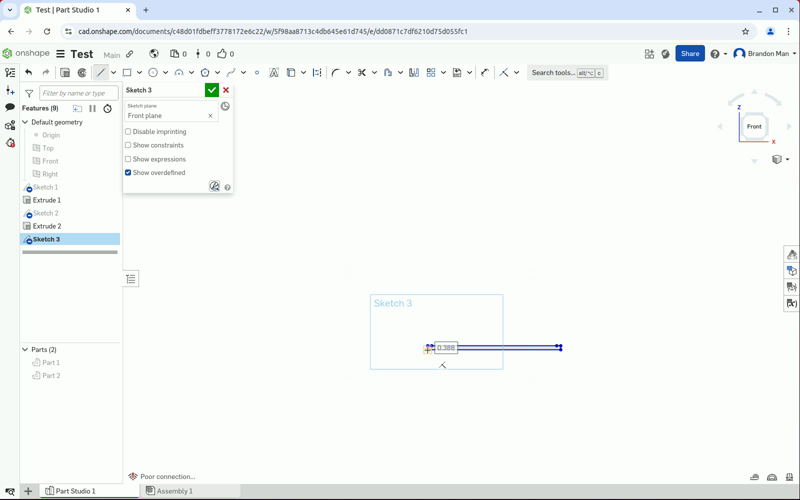
scroll(-6)
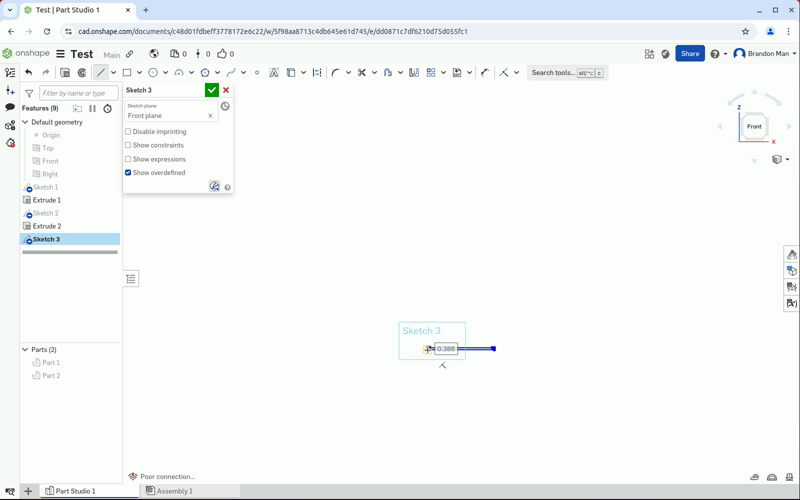
key(esc)
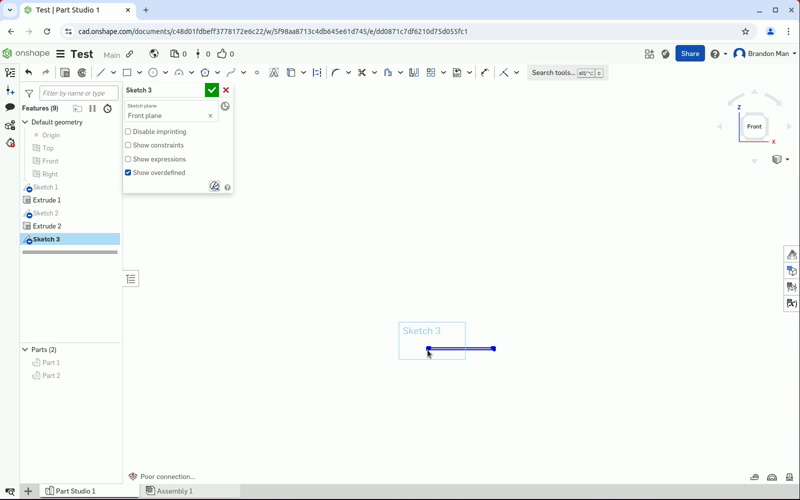
mouse_move(441, 349)
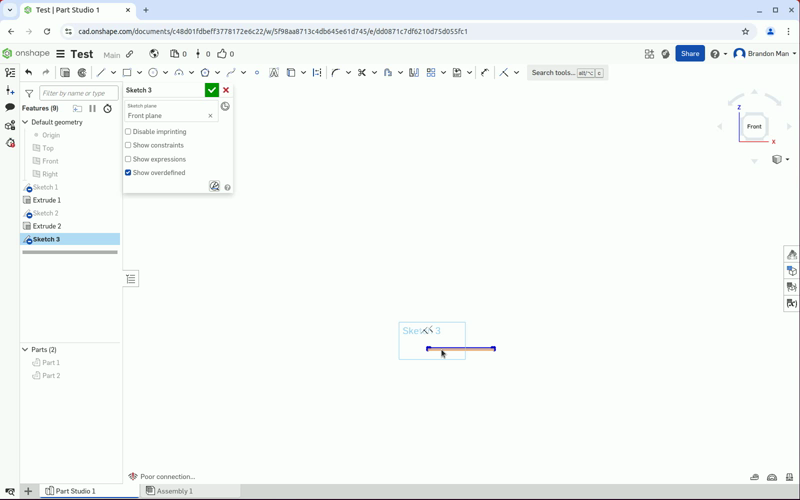
scroll(6)
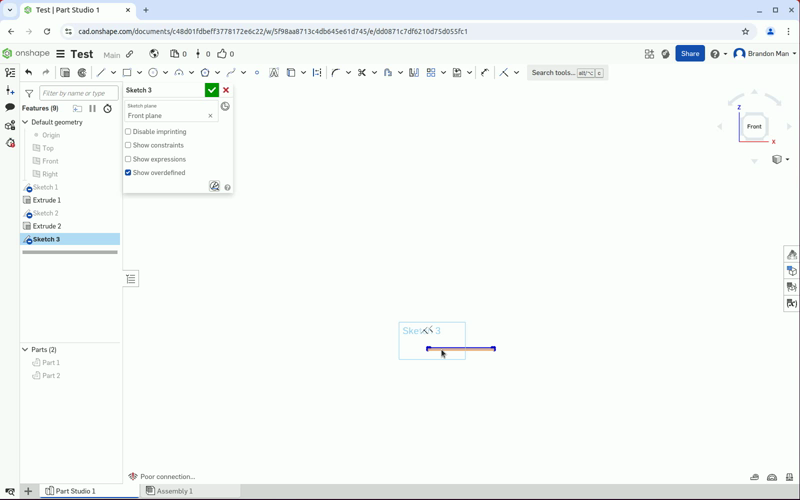
scroll(6)
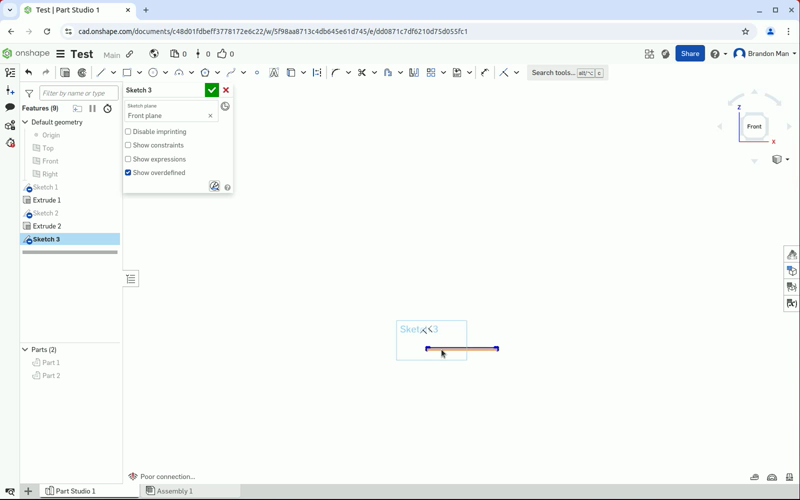
scroll(6)
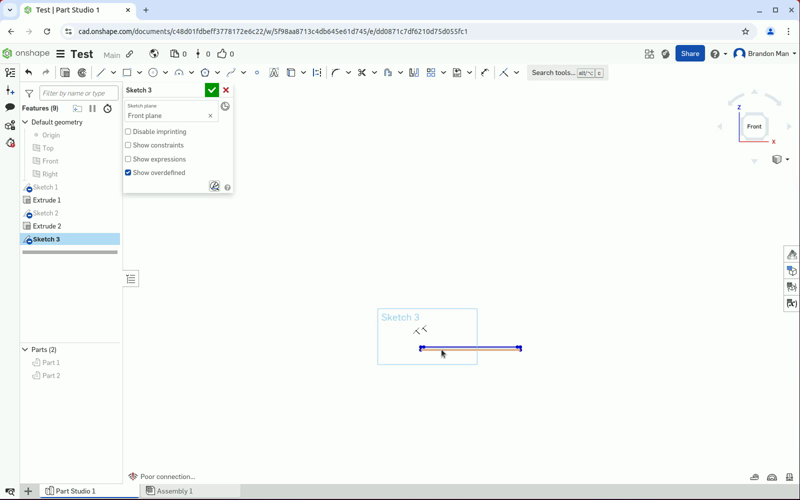
scroll(6)
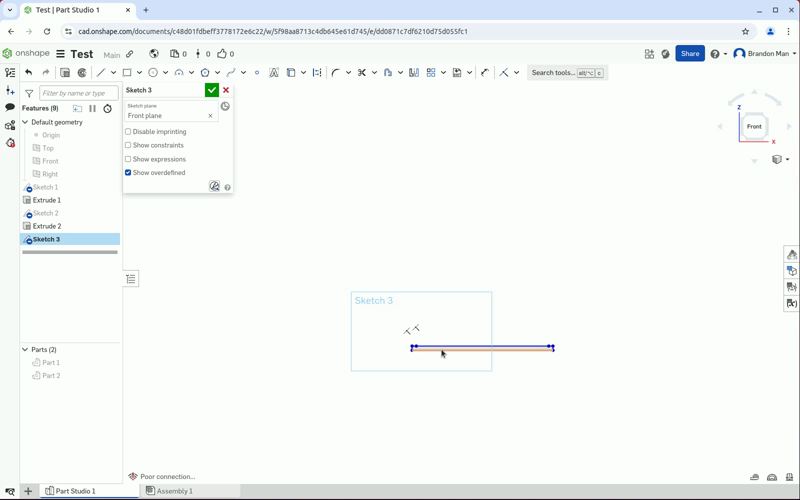
scroll(6)
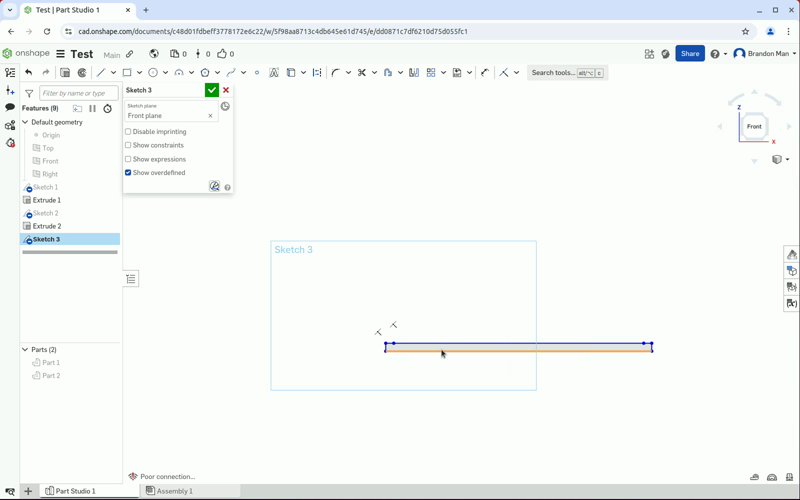
scroll(6)
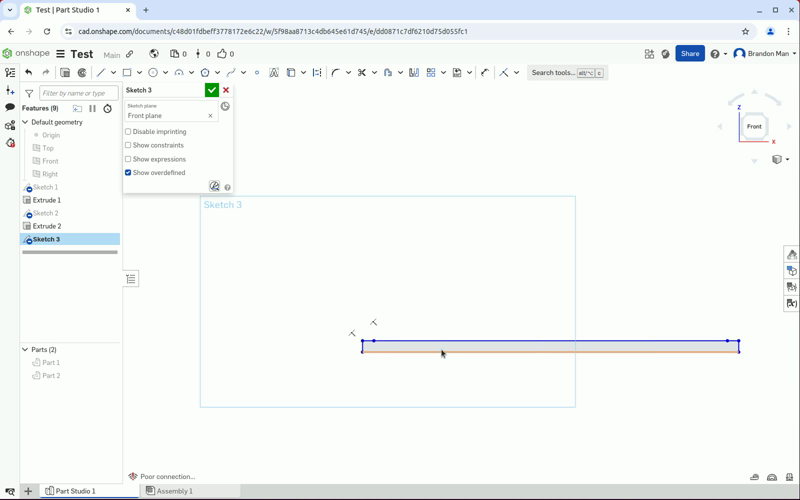
scroll(6)
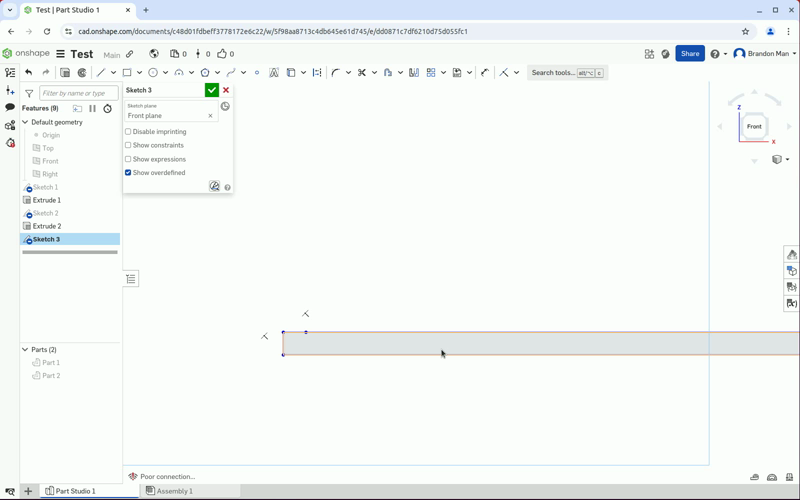
click(441, 349)
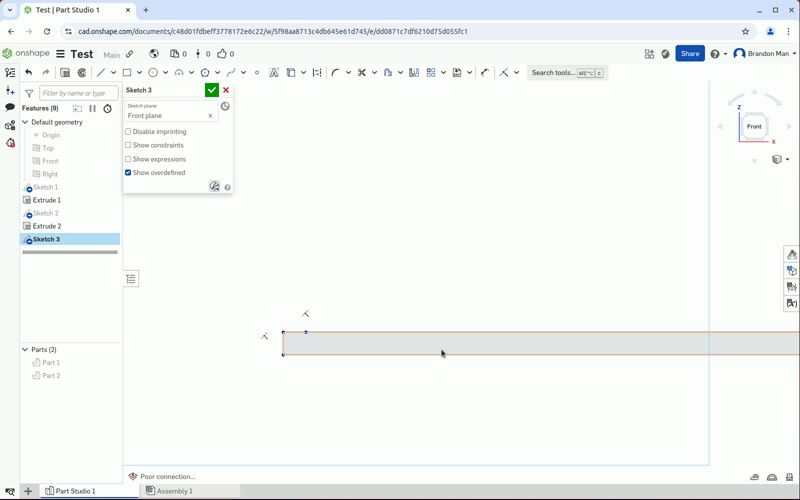
scroll(-6)
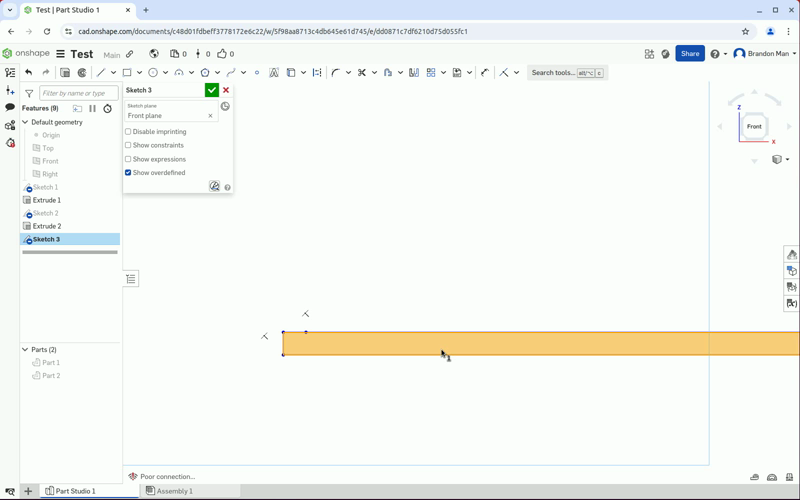
scroll(-6)
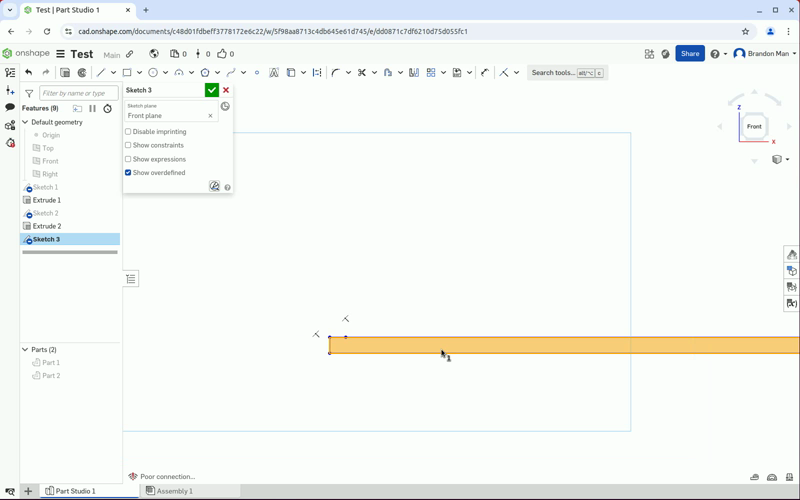
scroll(-6)
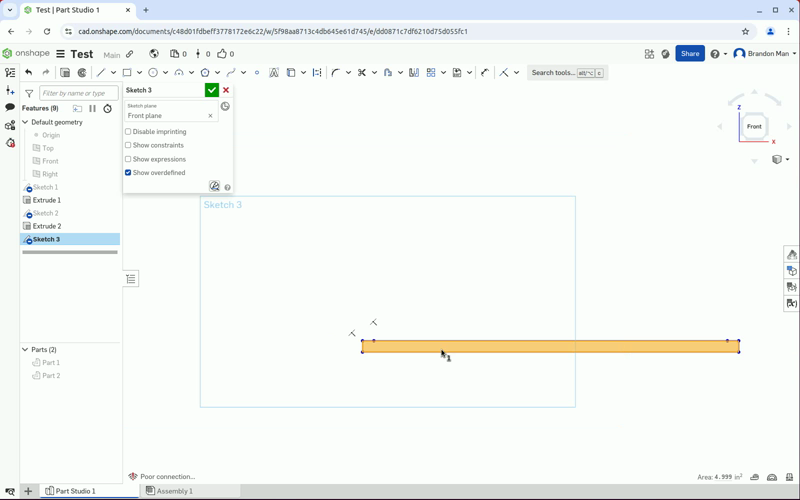
scroll(-6)
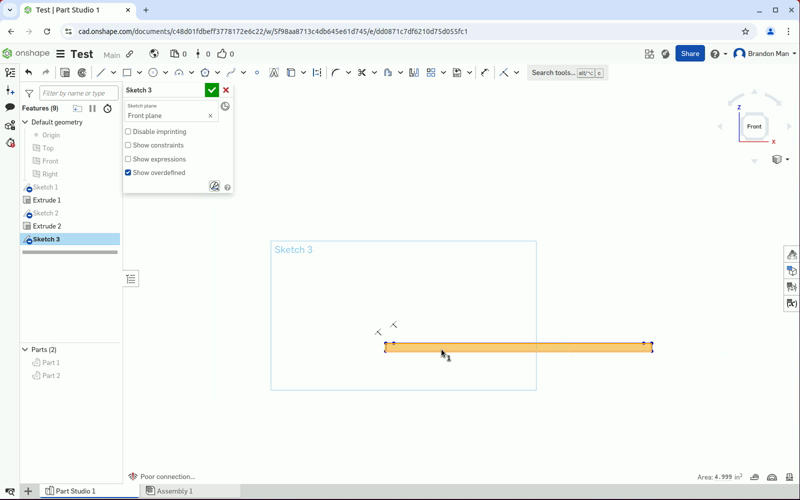
scroll(-6)
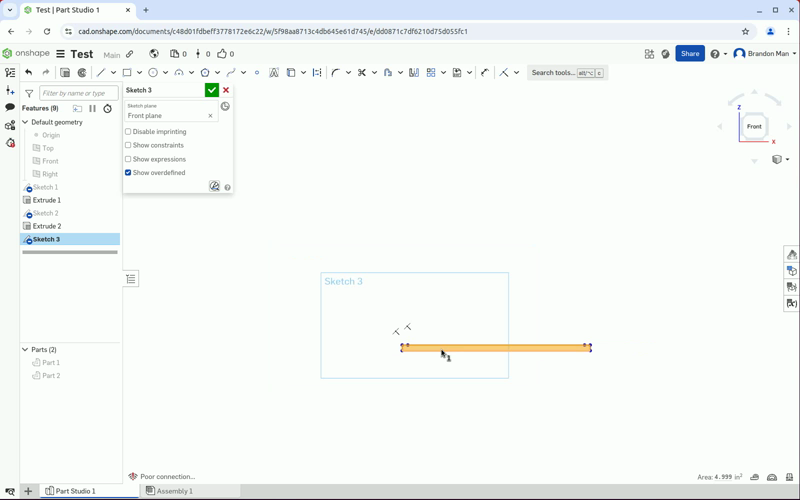
scroll(-6)
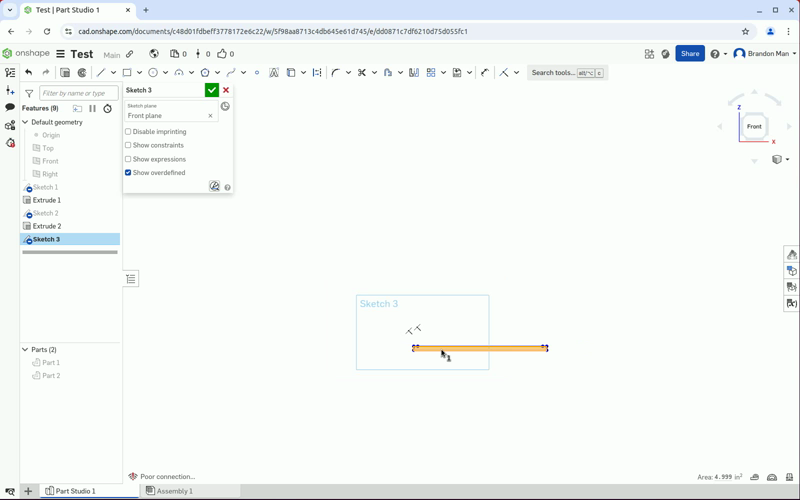
scroll(-6)
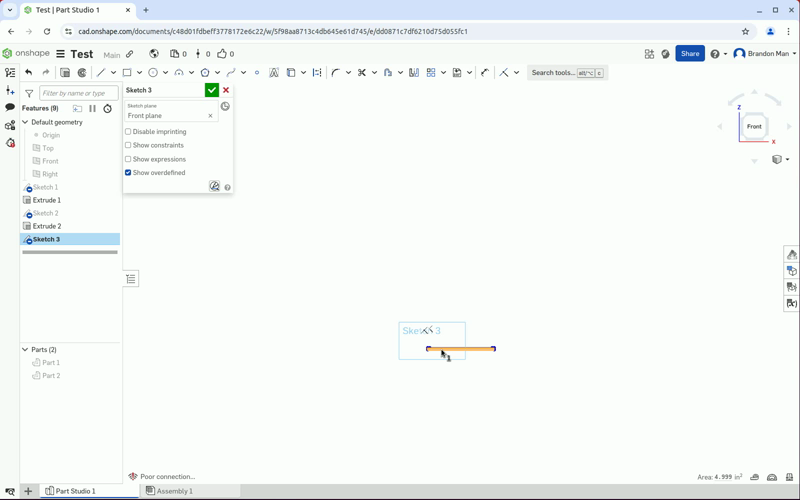
mouse_move(73, 352)
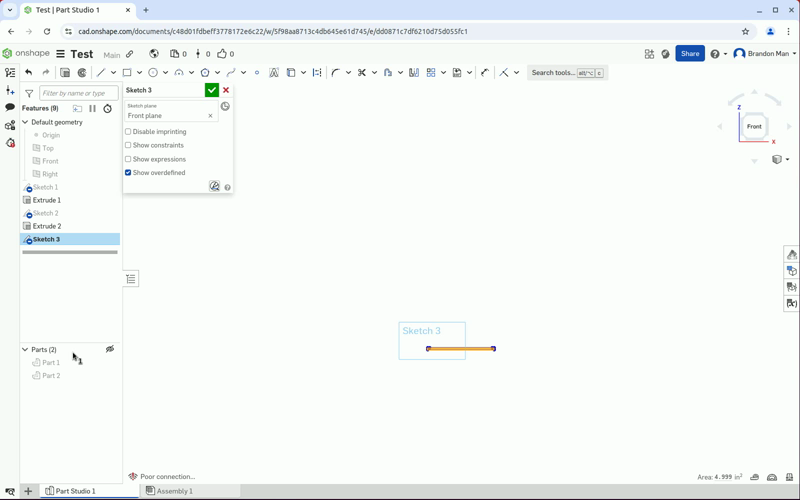
key(shift+y)
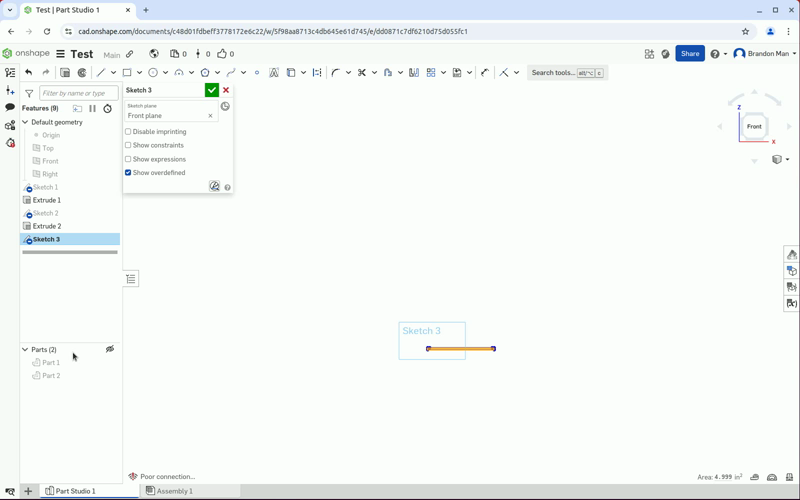
key(shift+e)
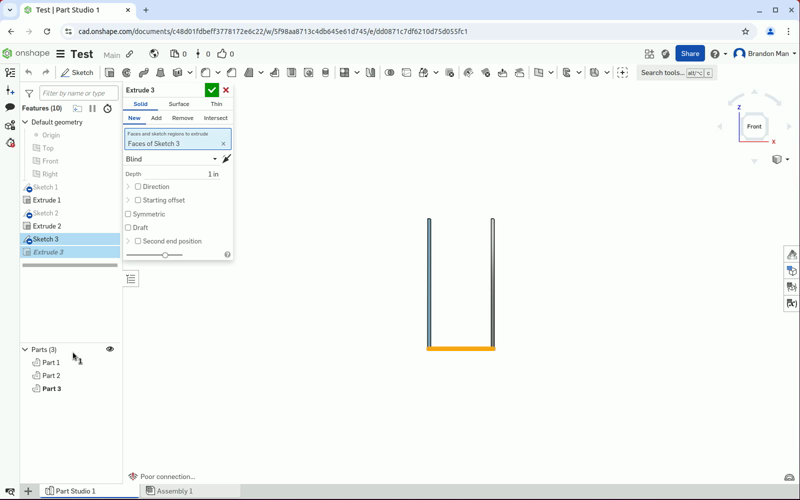
mouse_move(143, 106)
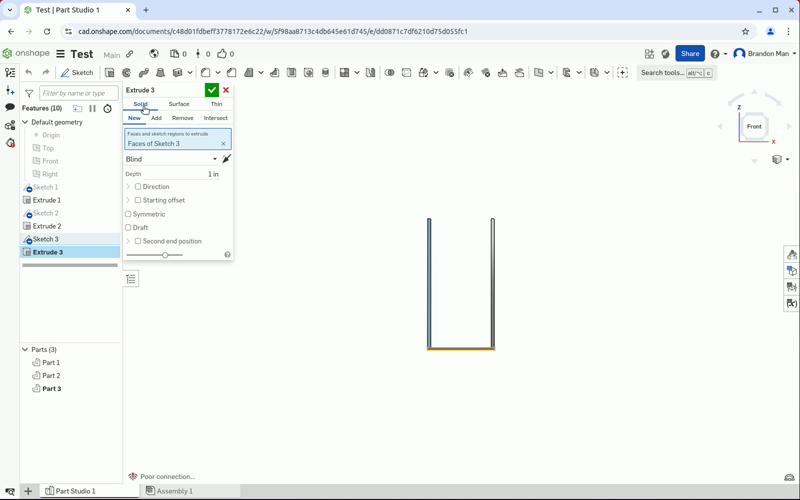
click(143, 106)
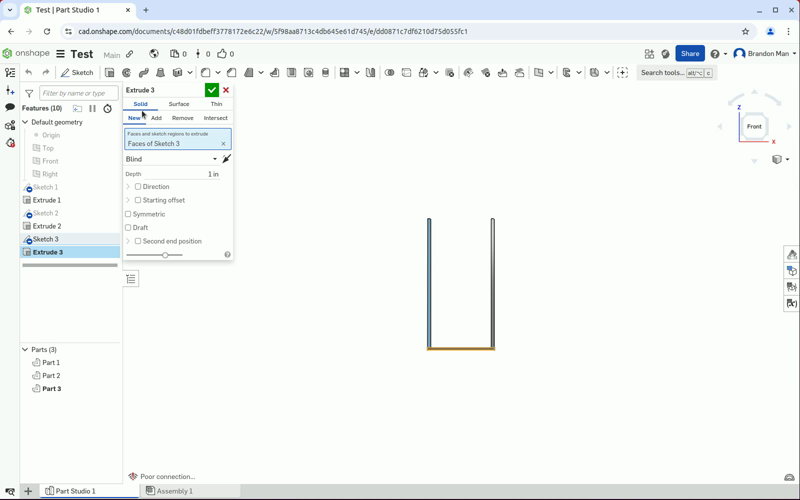
mouse_move(137, 120)
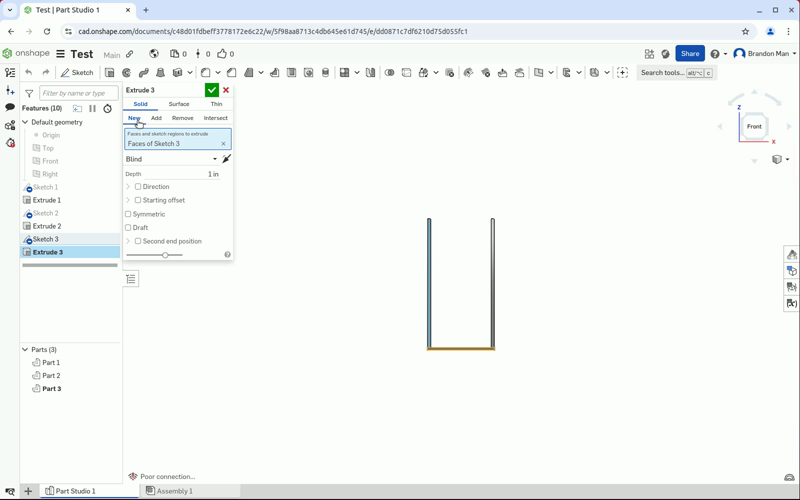
click(137, 120)
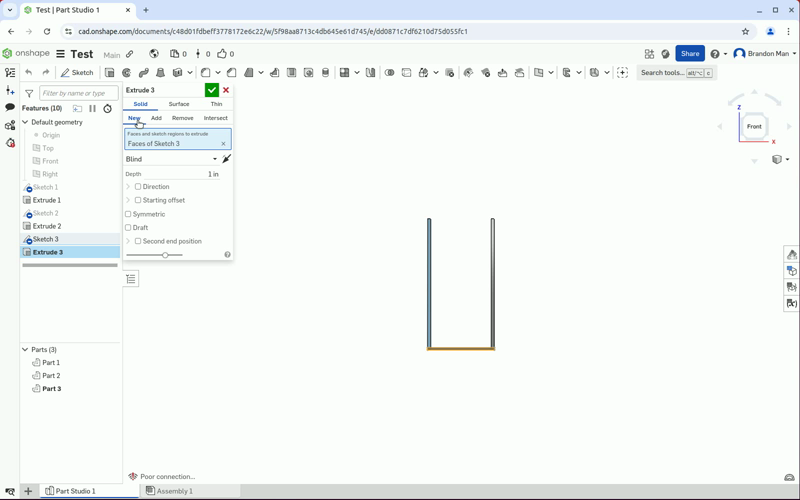
key(tab, 4)
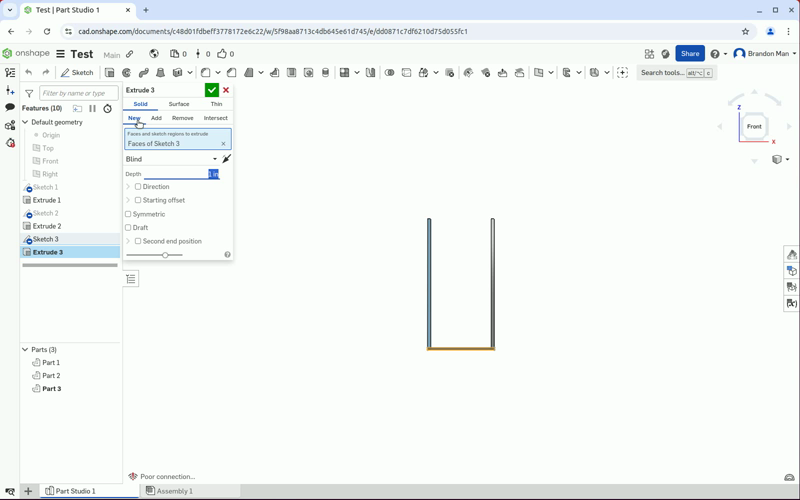
text(0.963)
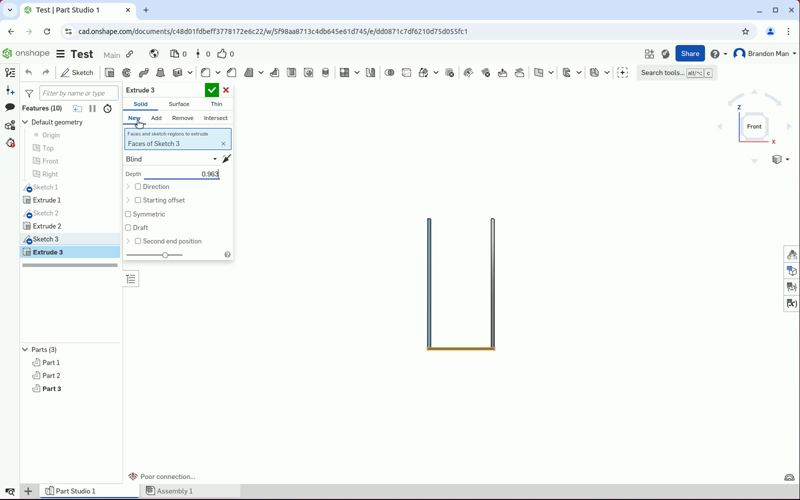
key(enter)
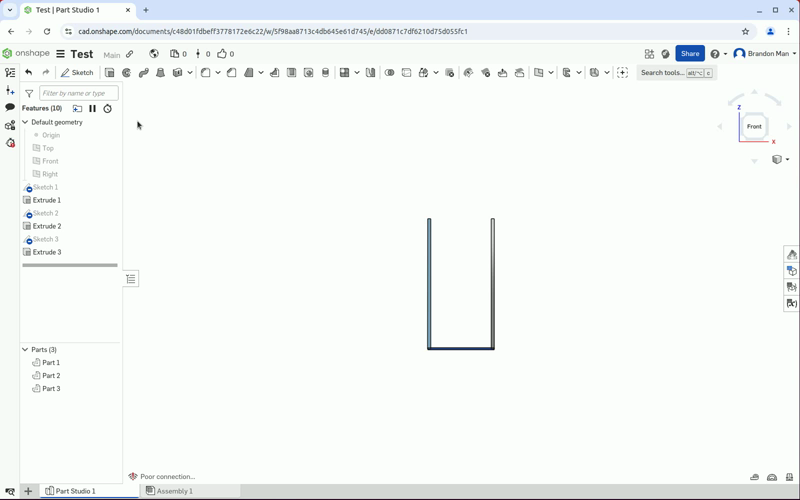
key(shift+h)
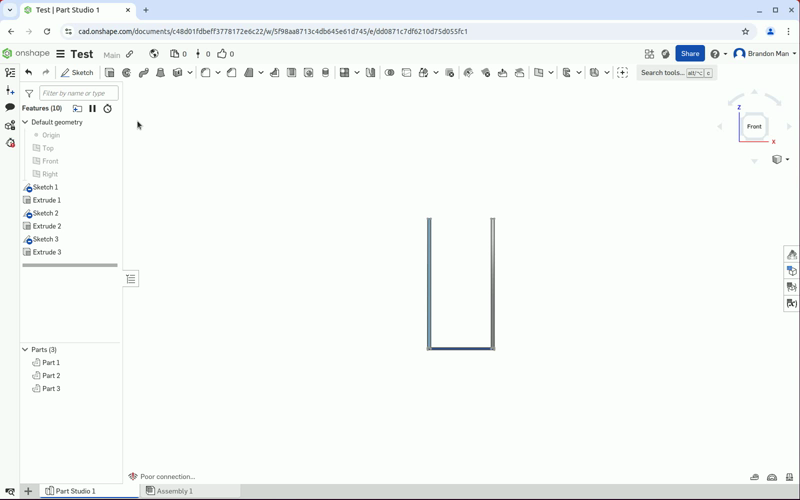
key(shift+h)
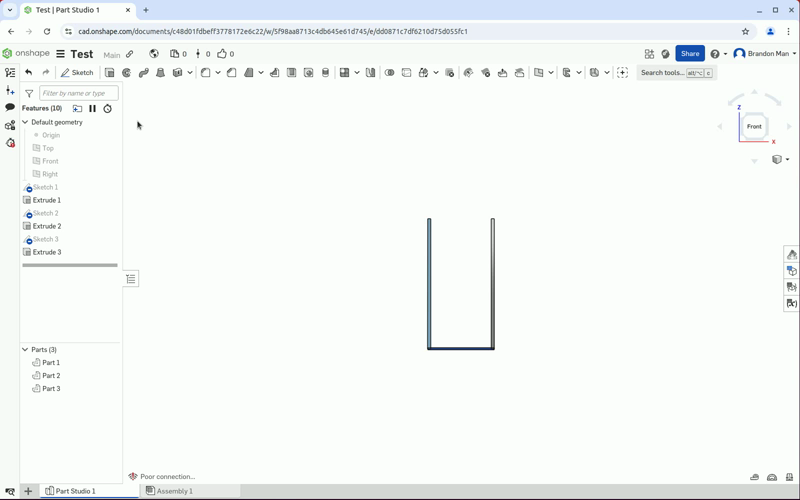
mouse_move(73, 189)
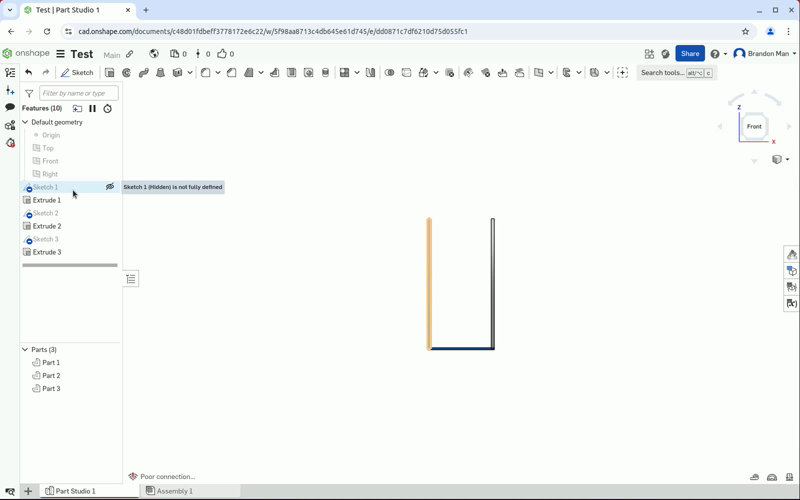
click(73, 189)
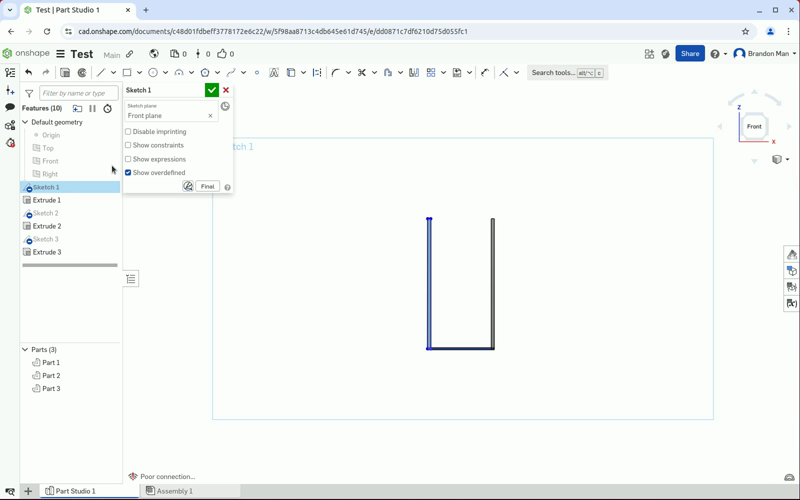
mouse_move(229, 92)
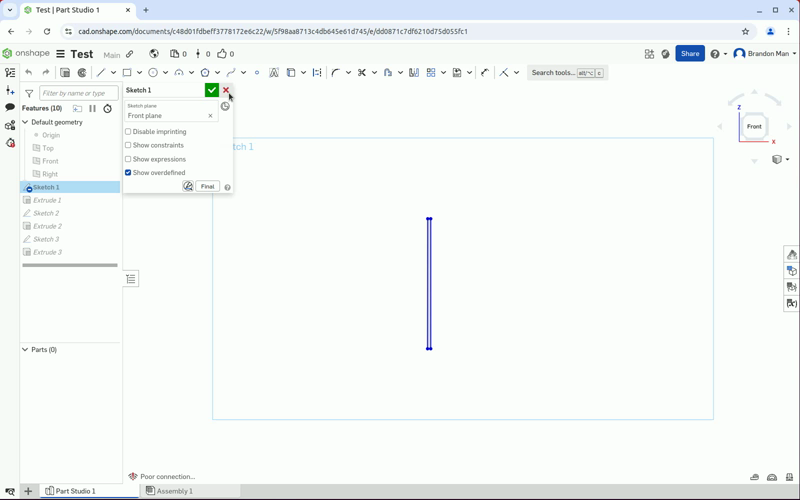
click(229, 92)
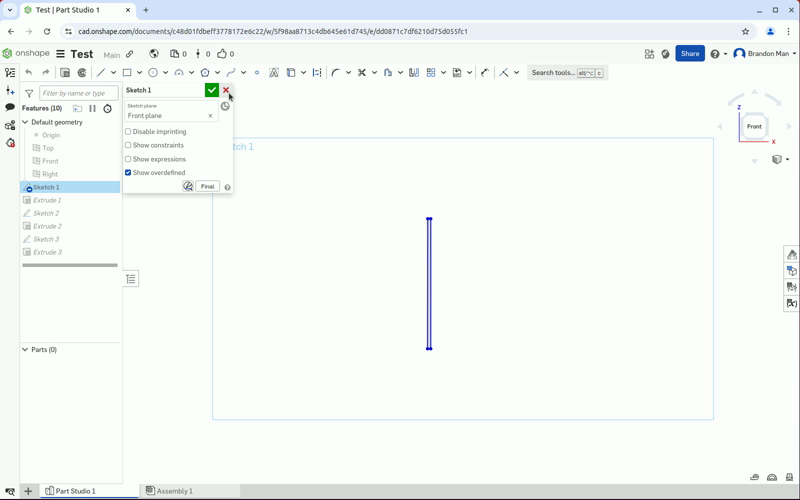
key(shift+s)
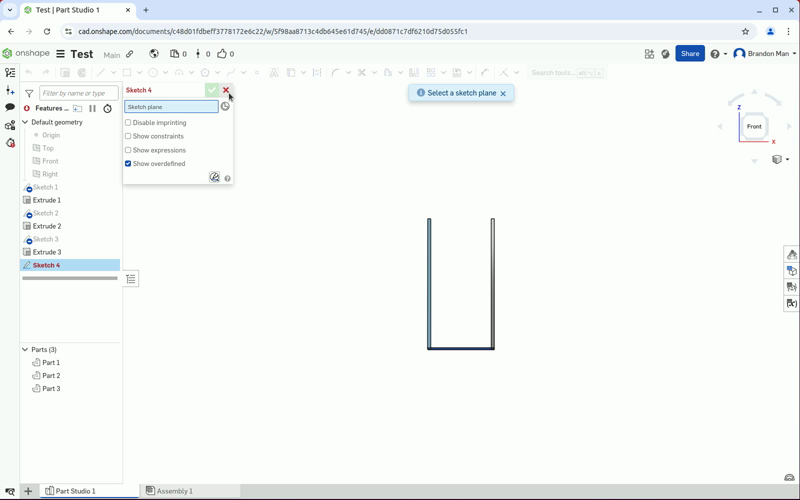
mouse_move(73, 163)
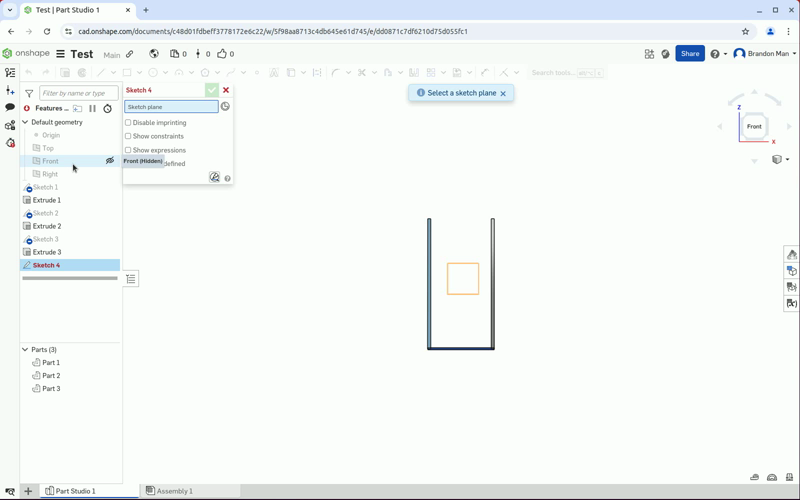
click(73, 163)
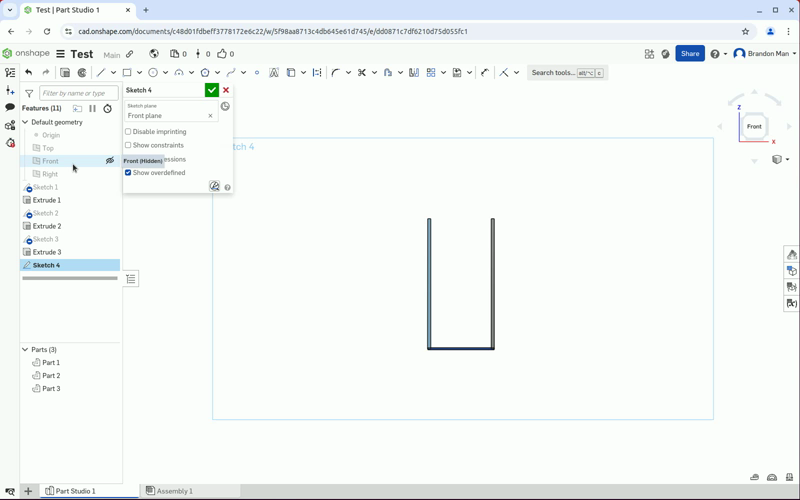
mouse_move(73, 352)
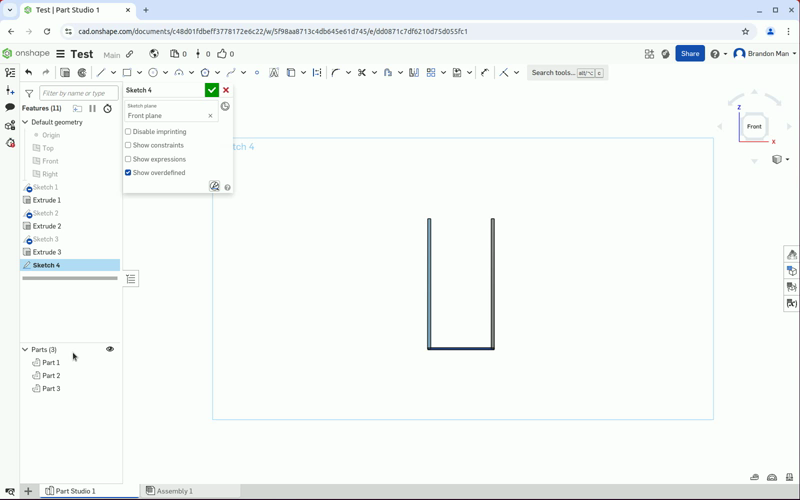
key(y)
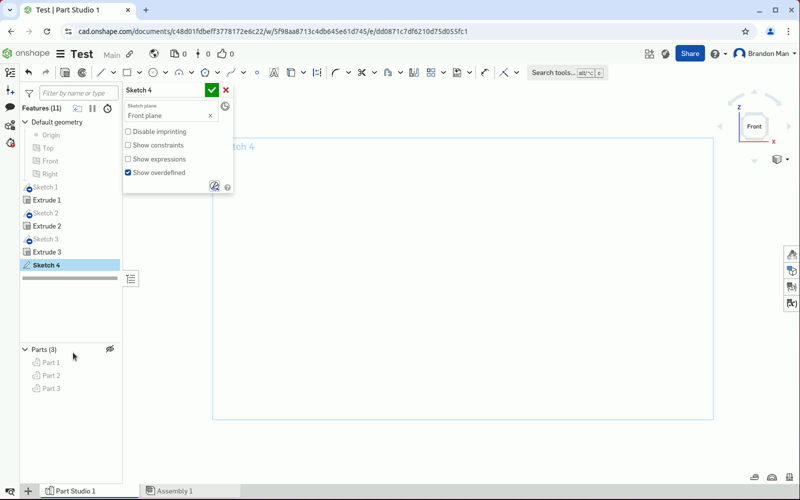
key(l)
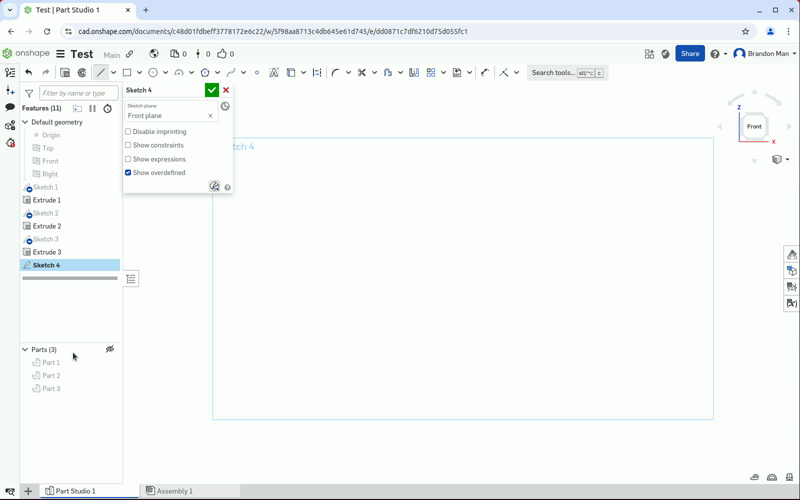
key_down(shift)
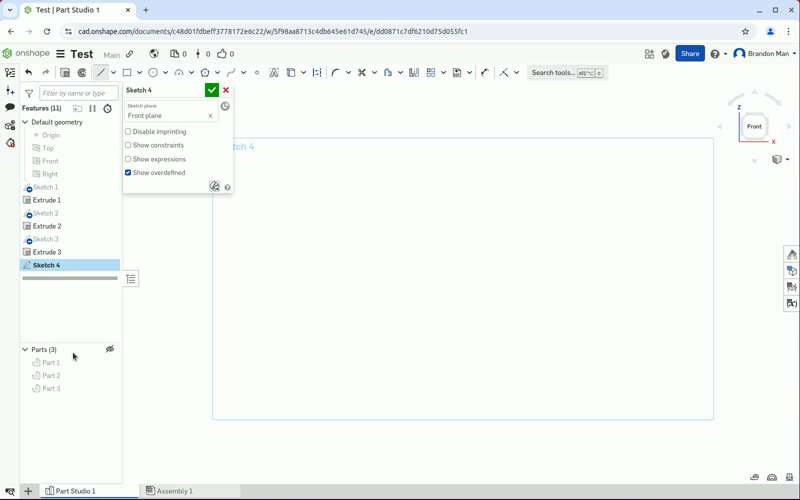
mouse_move(427, 217)
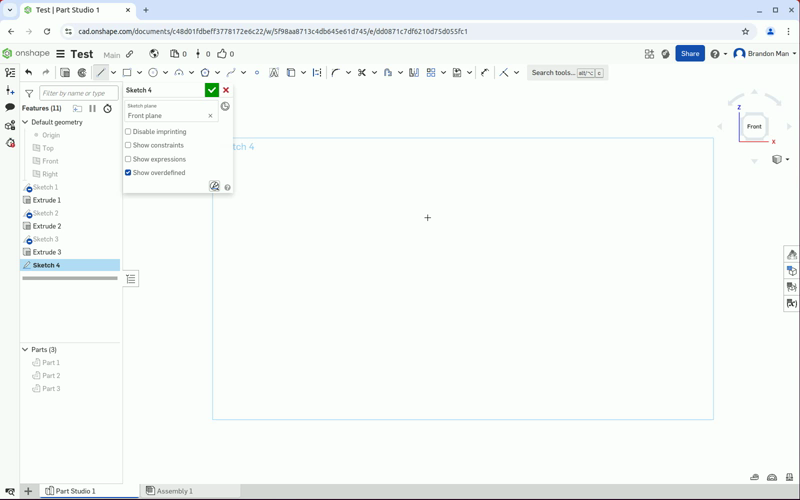
click(427, 217)
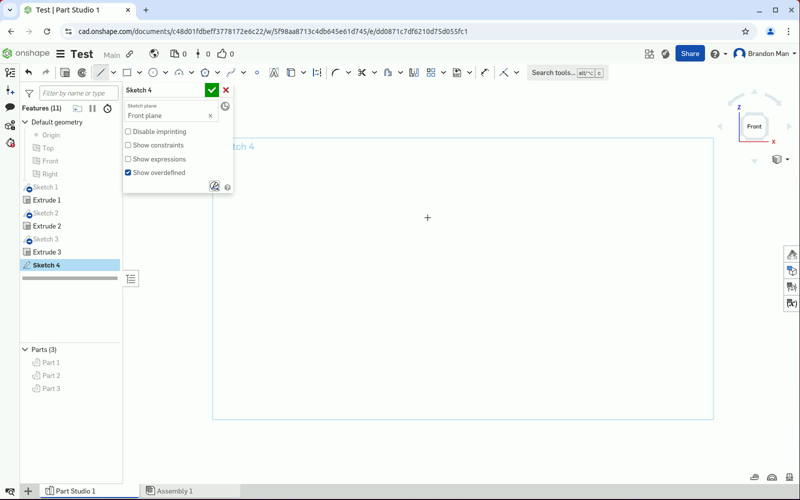
key_up(shift)
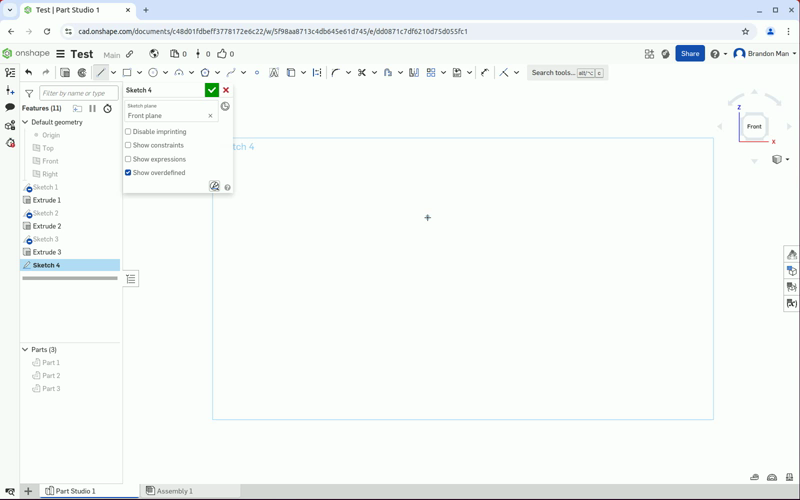
key_down(shift)
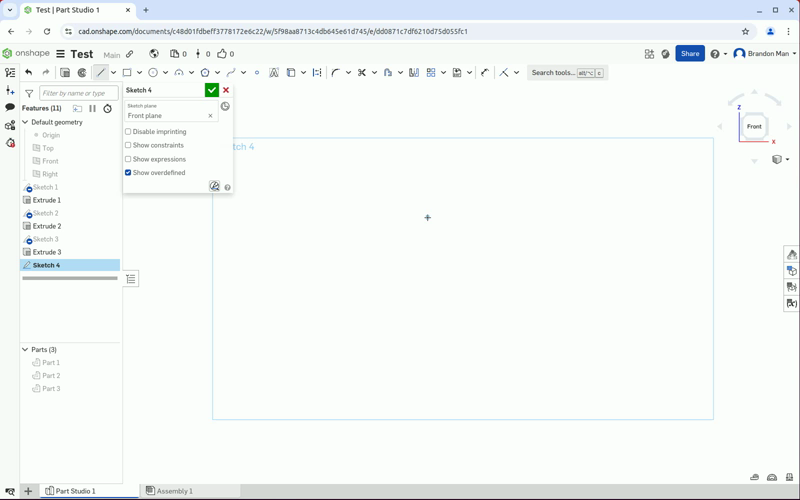
mouse_move(457, 217)
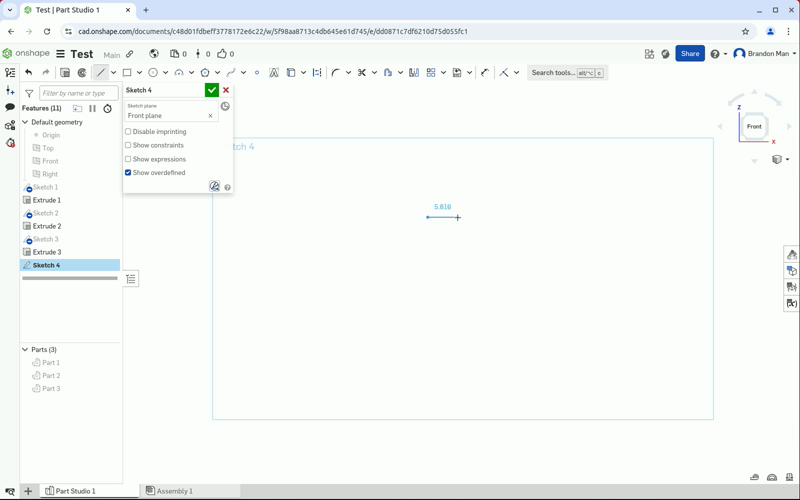
mouse_move(429, 217)
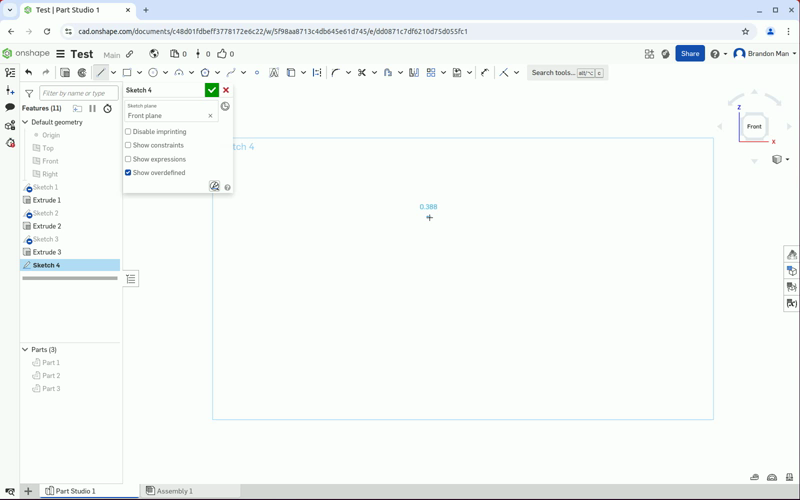
scroll(6)
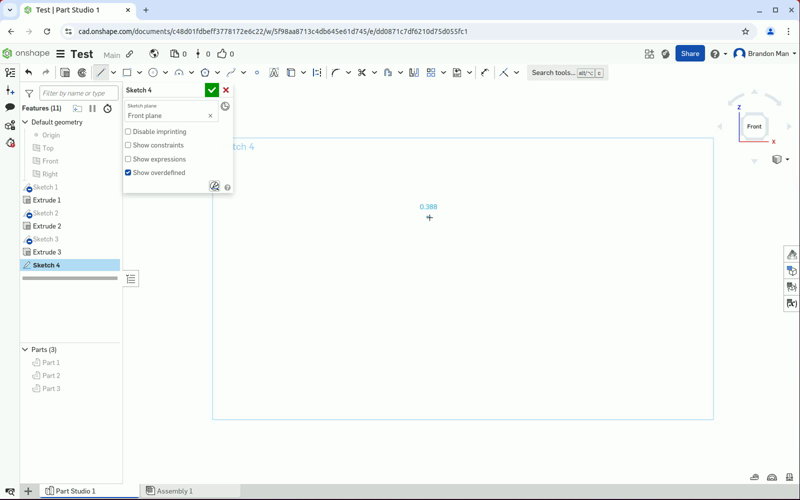
scroll(6)
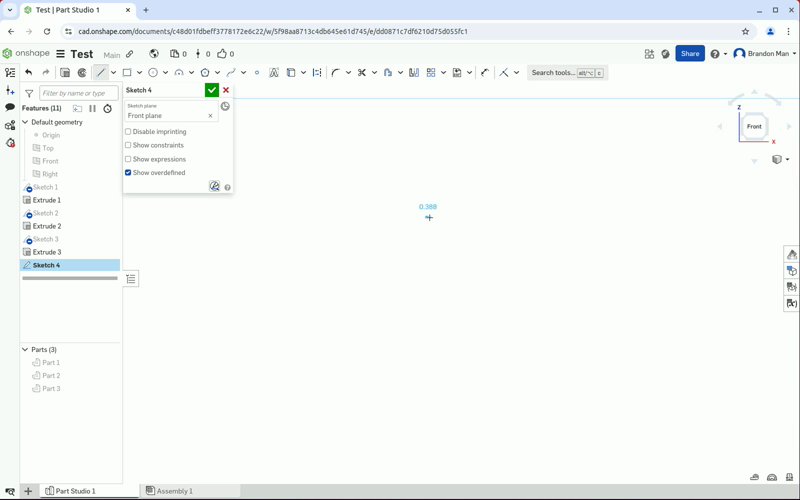
scroll(6)
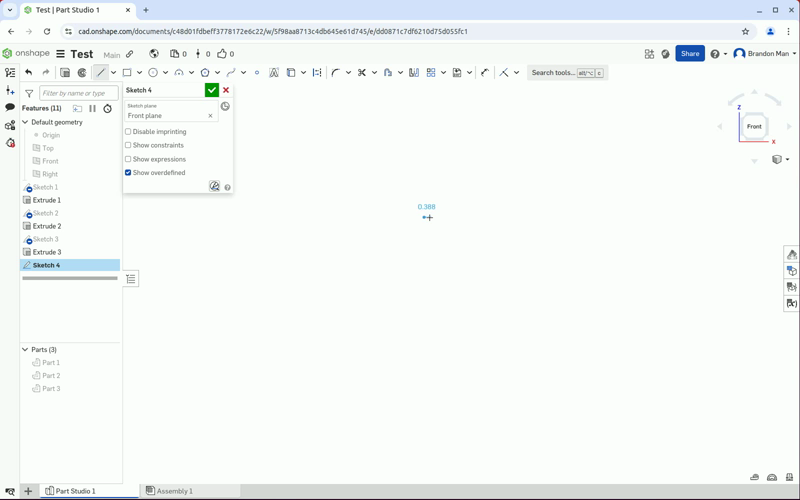
scroll(6)
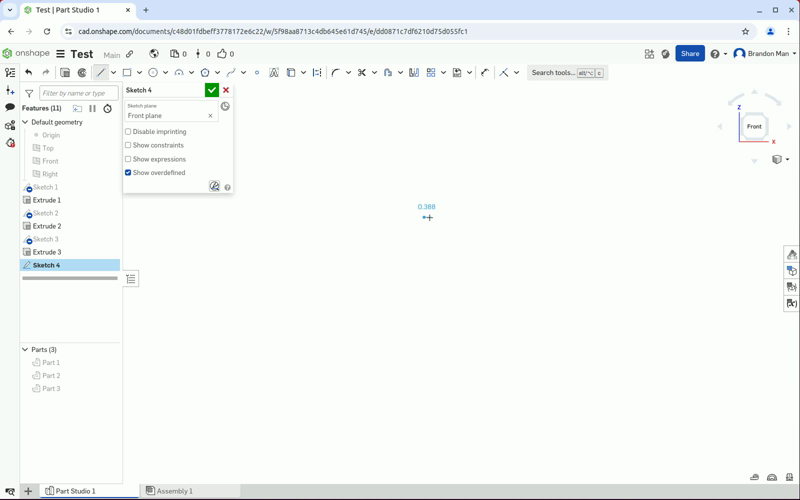
scroll(6)
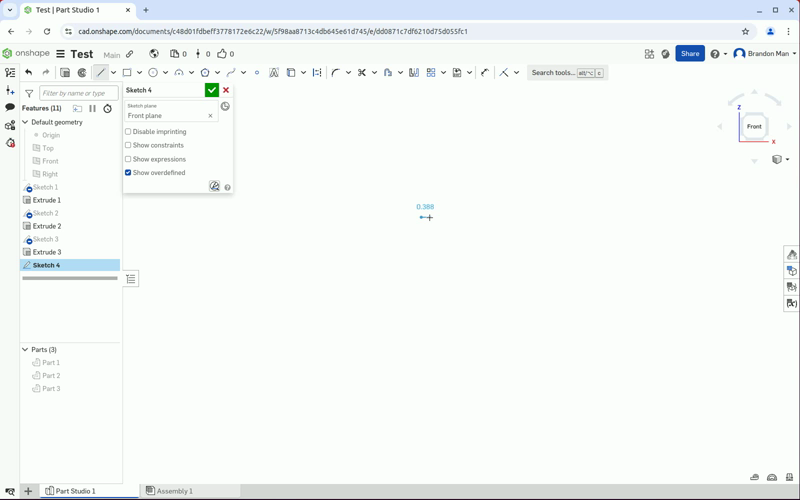
scroll(6)
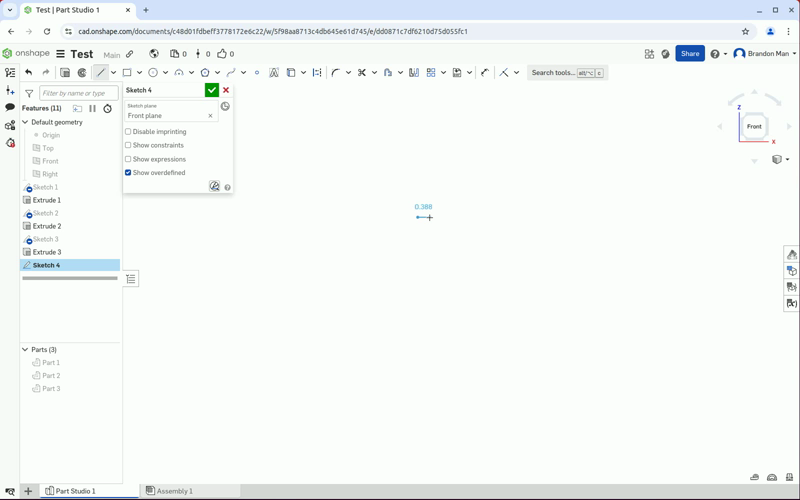
scroll(6)
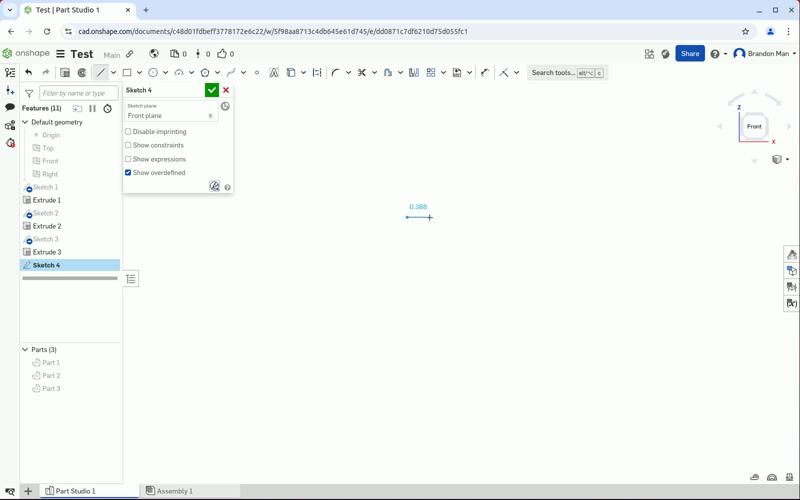
click(429, 217)
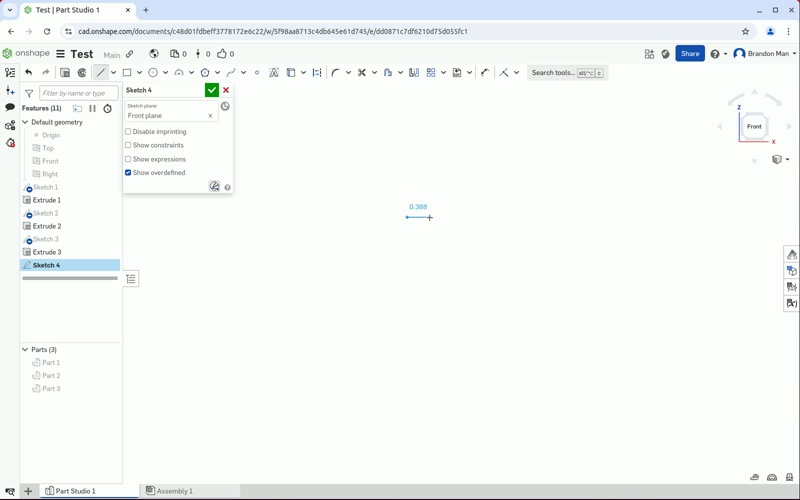
scroll(-6)
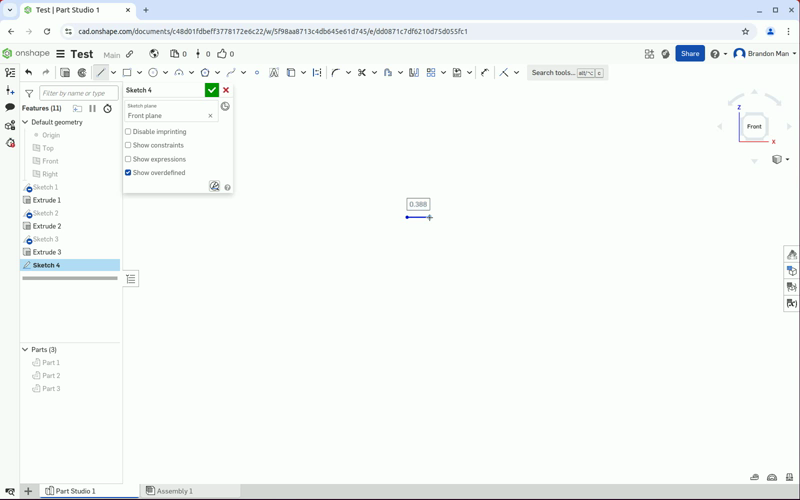
scroll(-6)
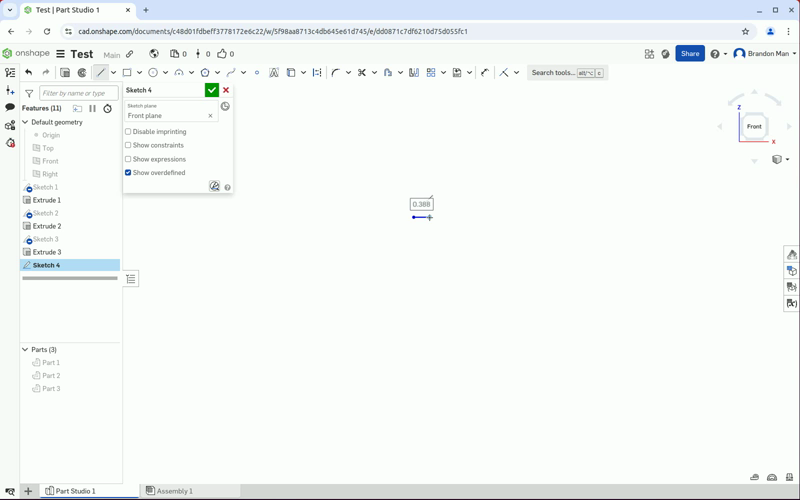
scroll(-6)
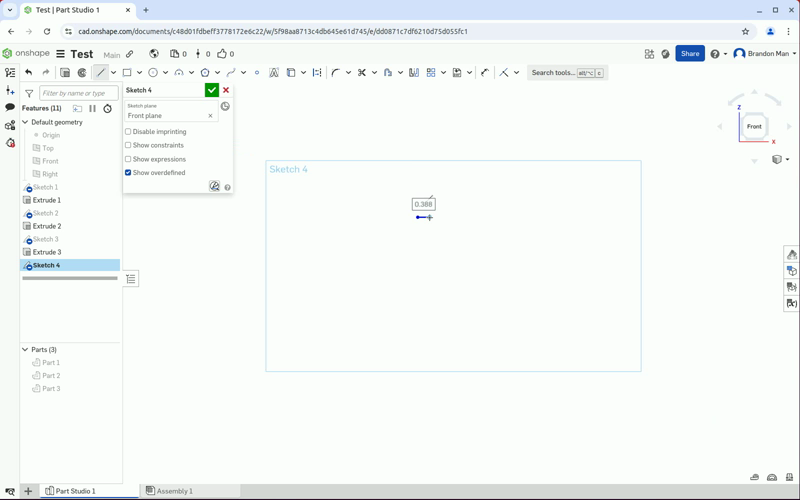
scroll(-6)
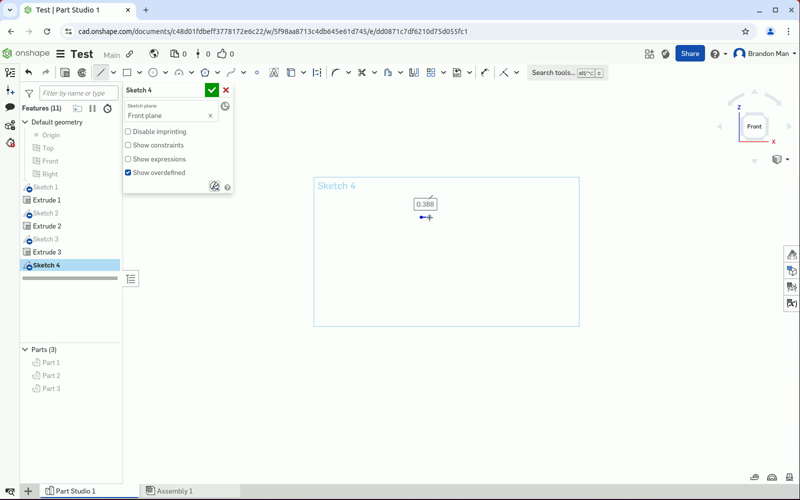
scroll(-6)
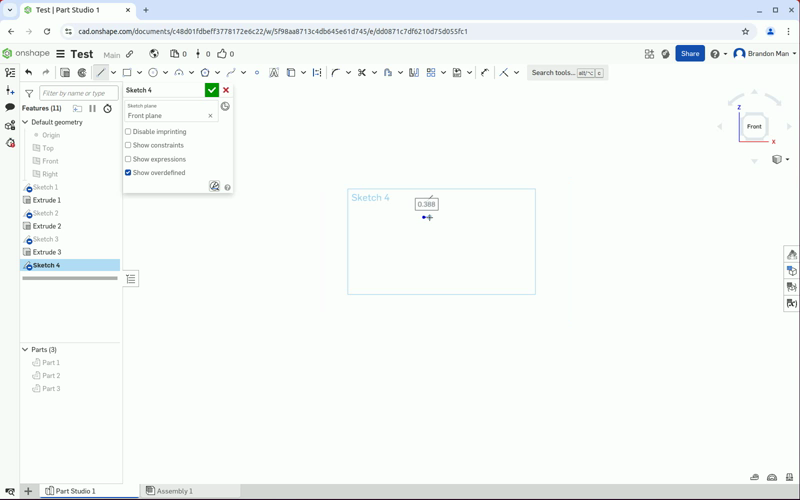
scroll(-6)
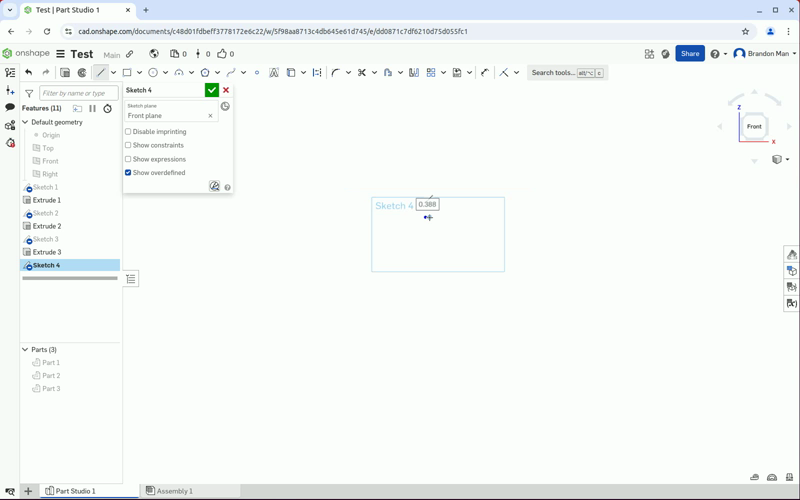
scroll(-6)
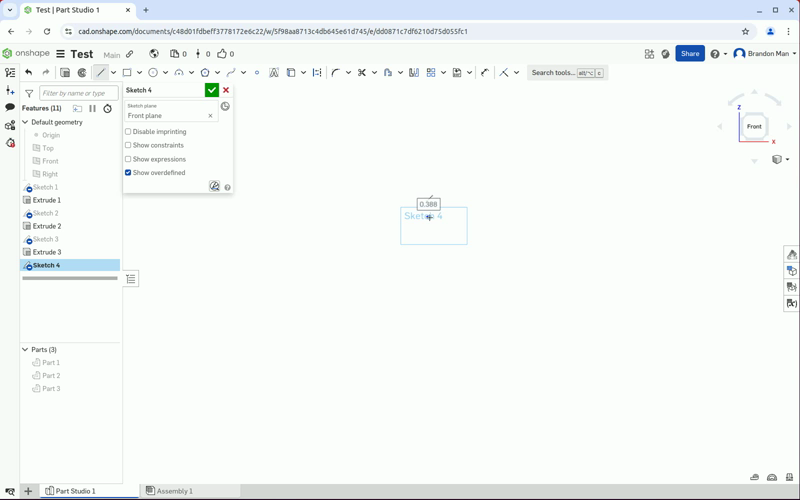
key_up(shift)
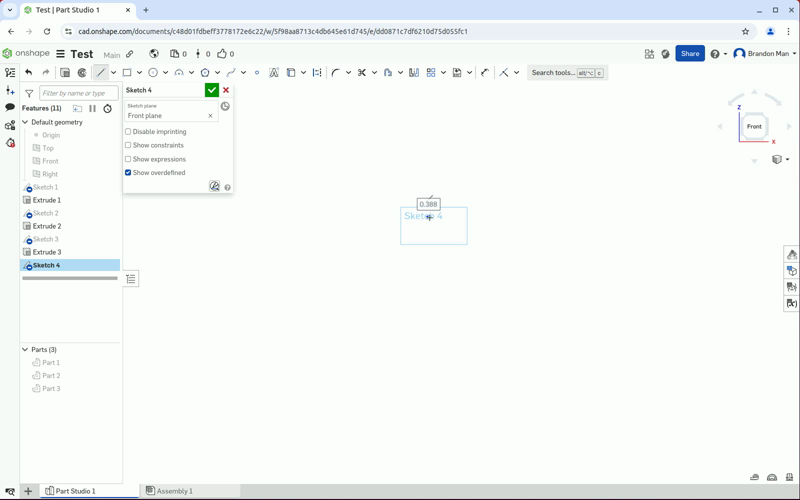
key_down(shift)
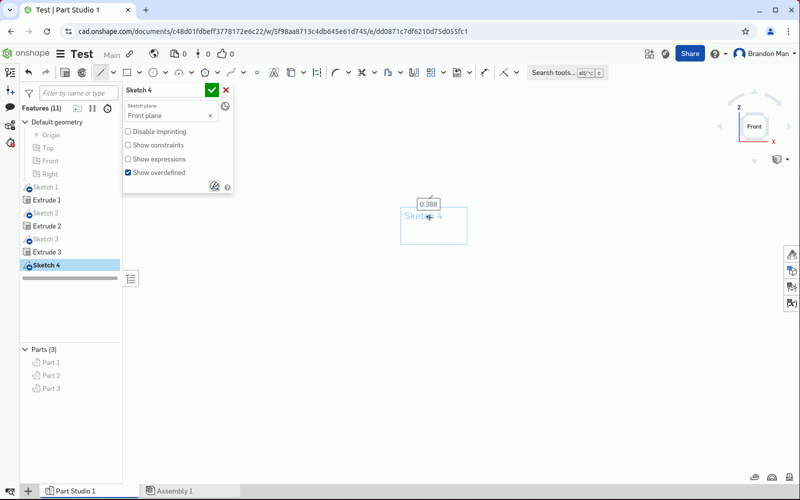
mouse_move(492, 217)
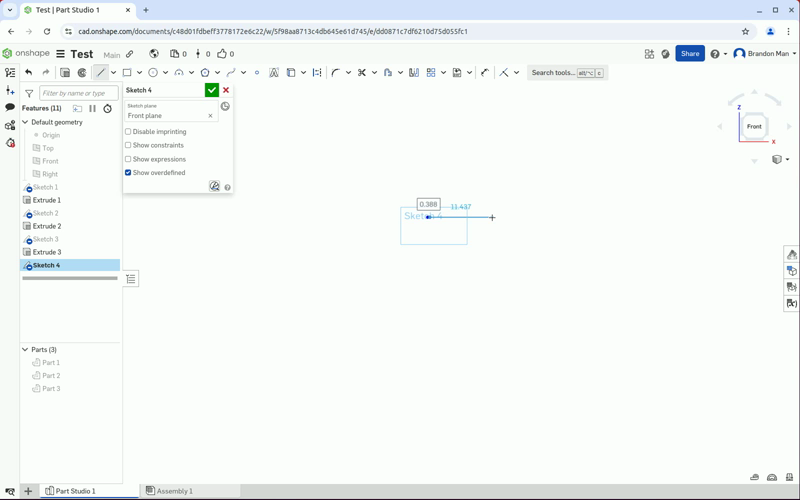
click(492, 217)
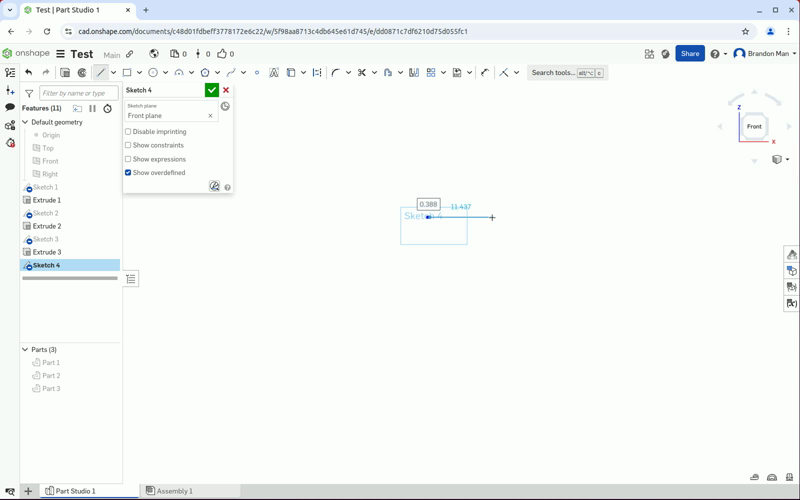
key_up(shift)
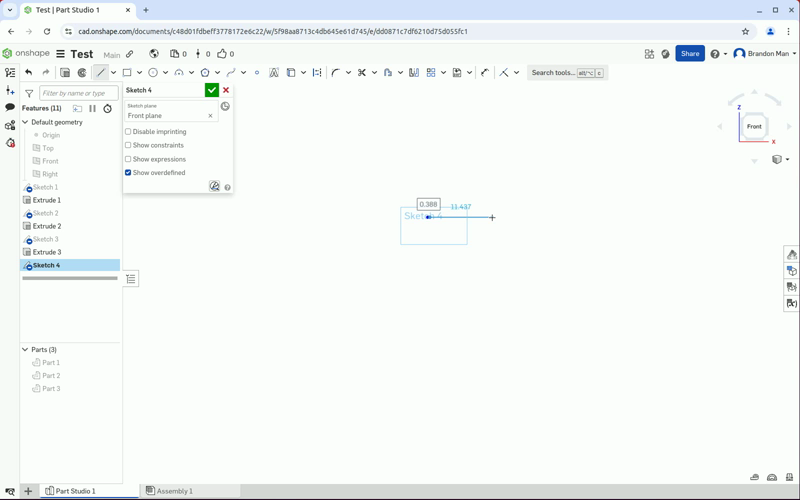
key_down(shift)
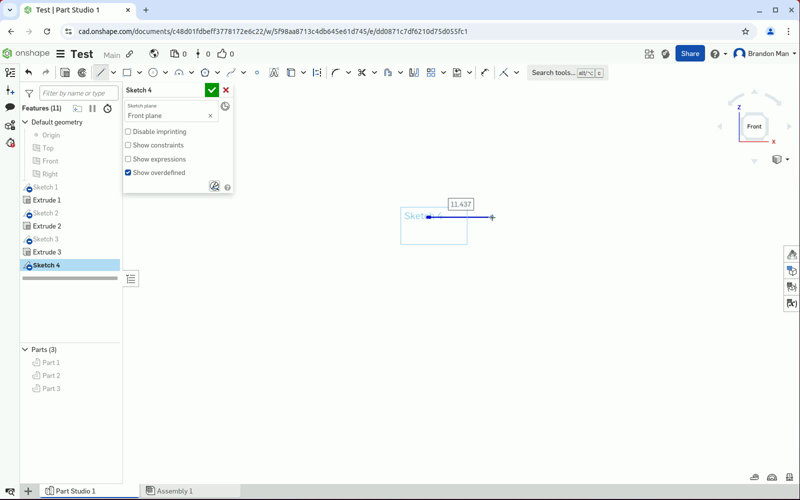
mouse_move(522, 217)
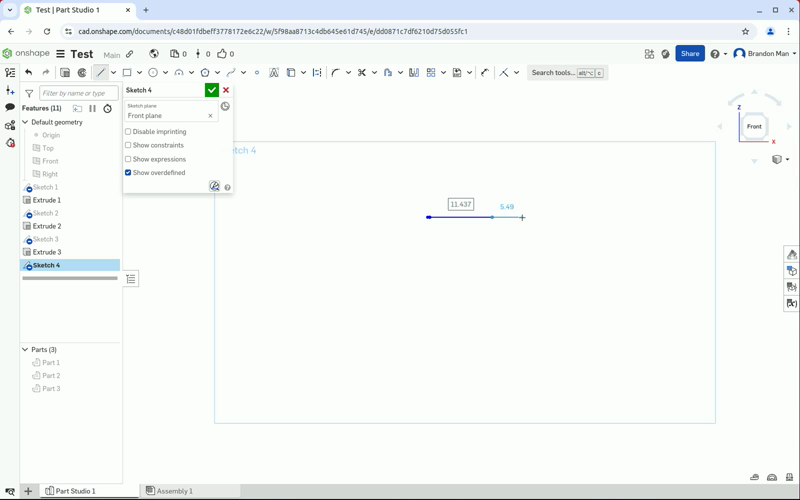
mouse_move(494, 217)
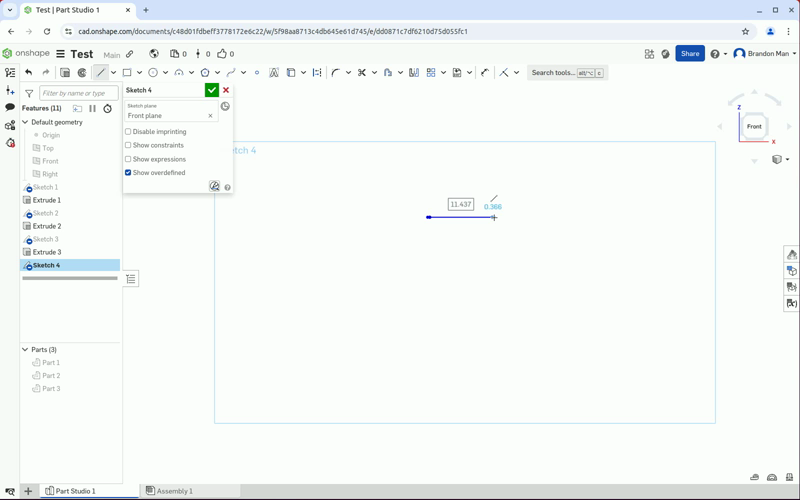
scroll(6)
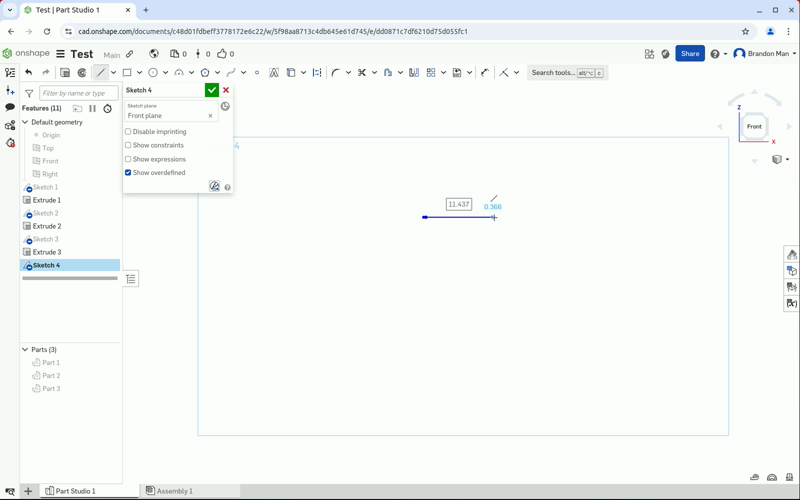
scroll(6)
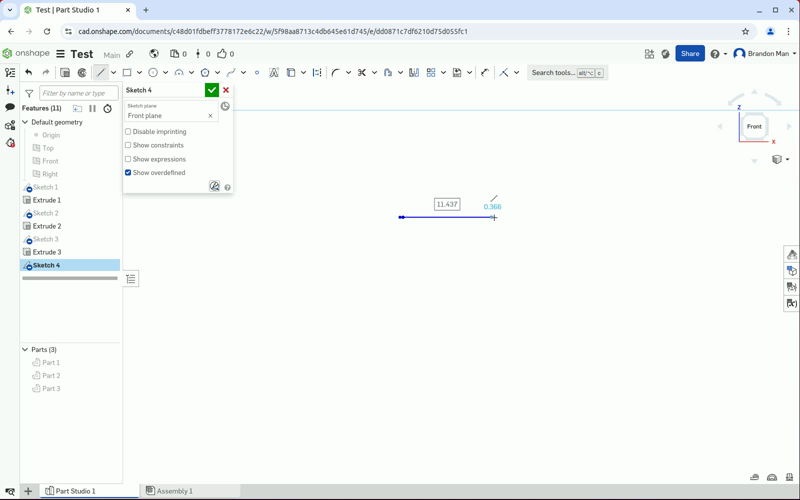
scroll(6)
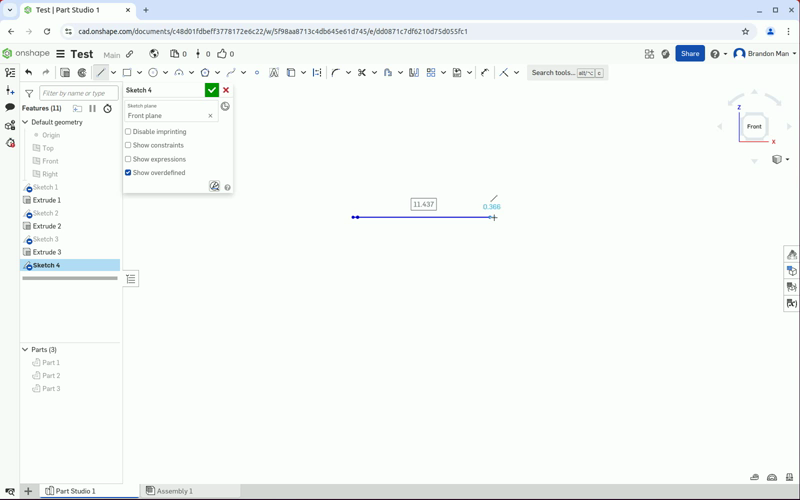
scroll(6)
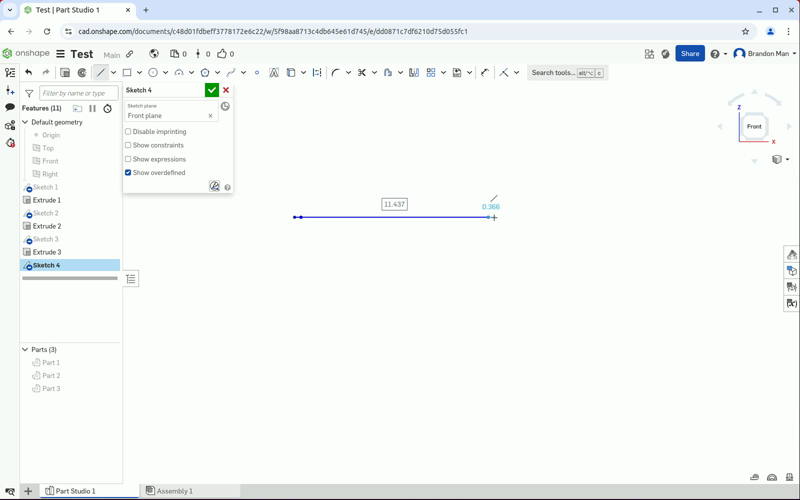
scroll(6)
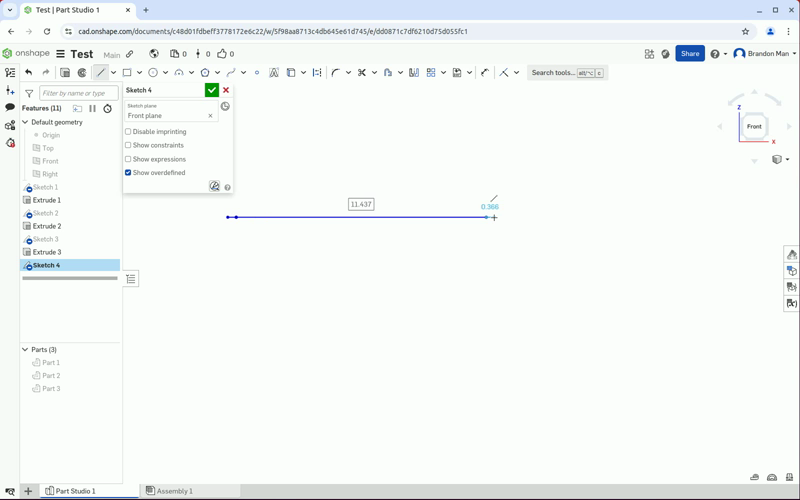
scroll(6)
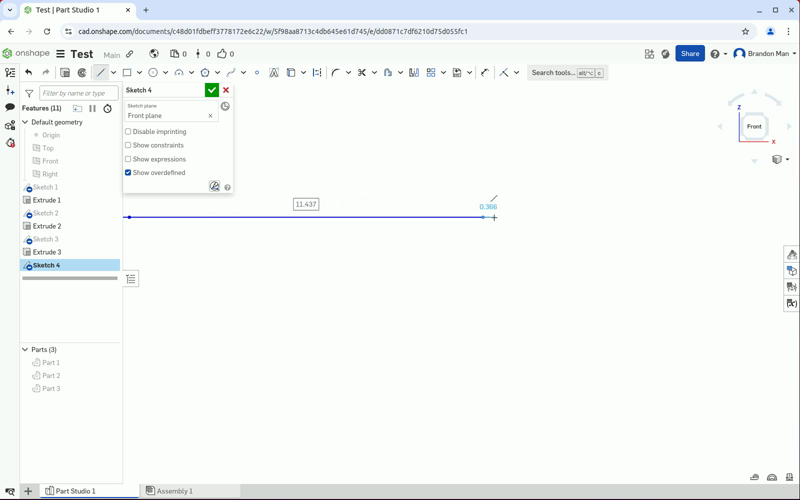
scroll(6)
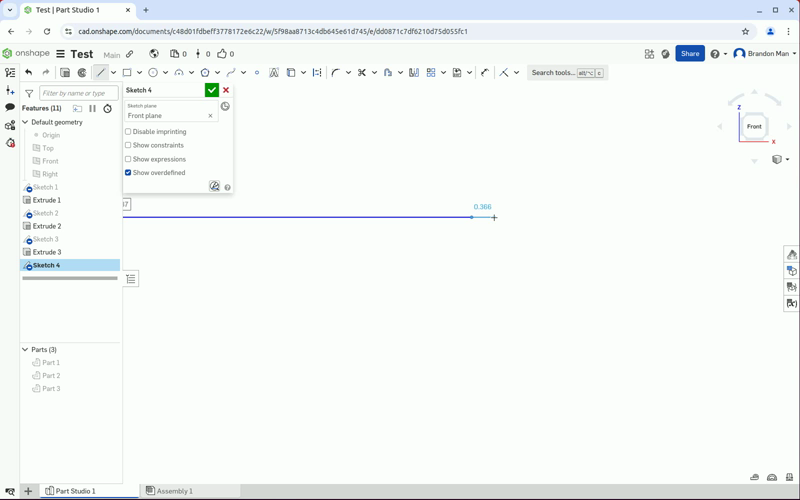
click(494, 217)
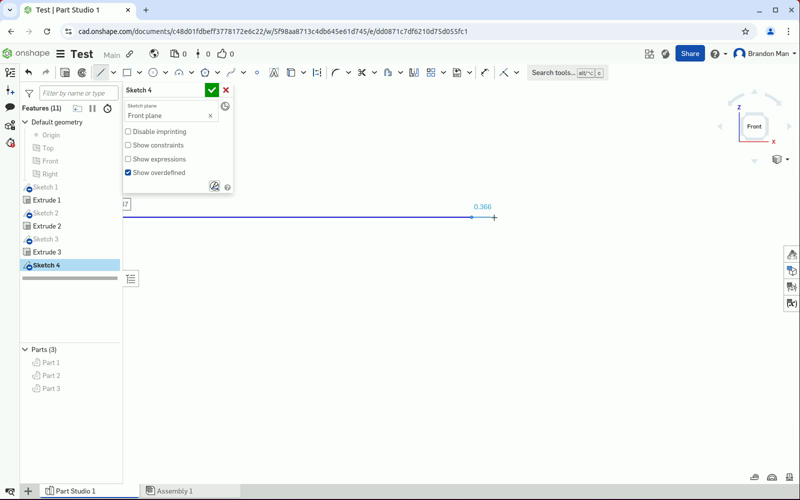
scroll(-6)
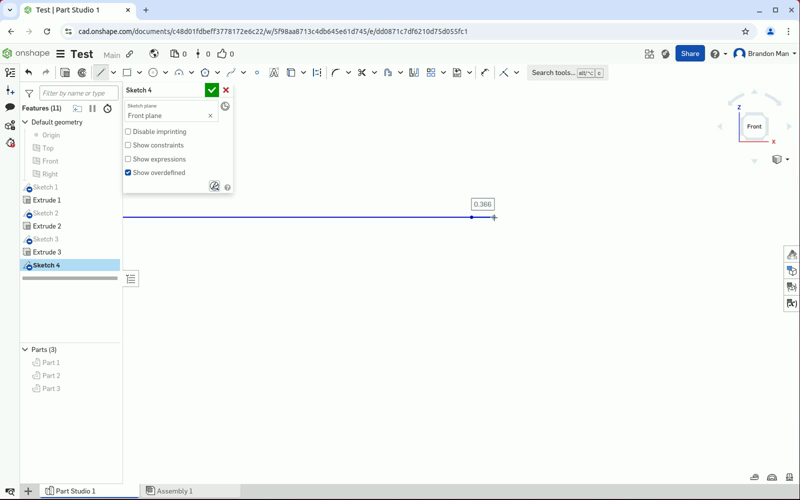
scroll(-6)
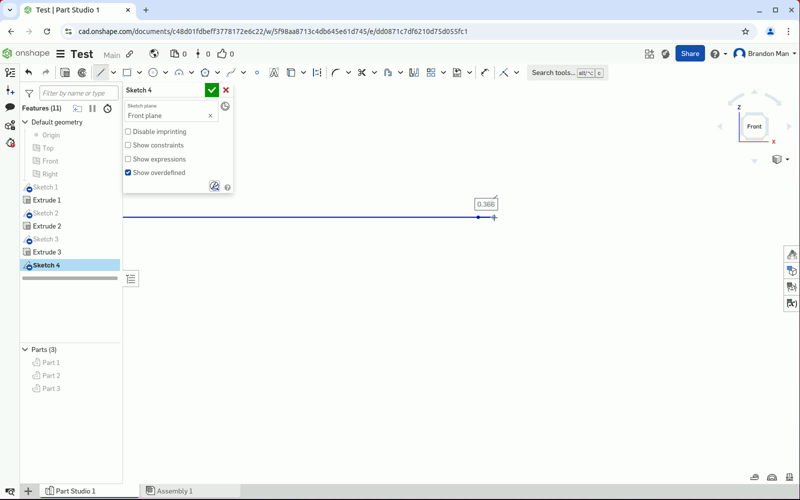
scroll(-6)
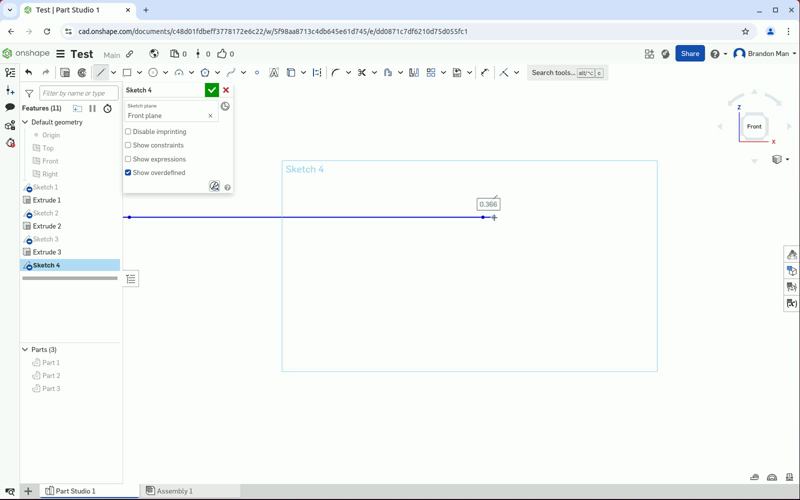
scroll(-6)
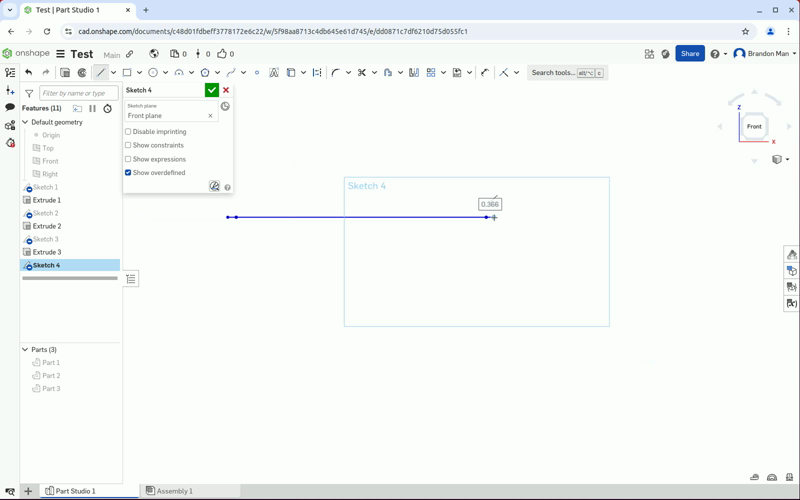
scroll(-6)
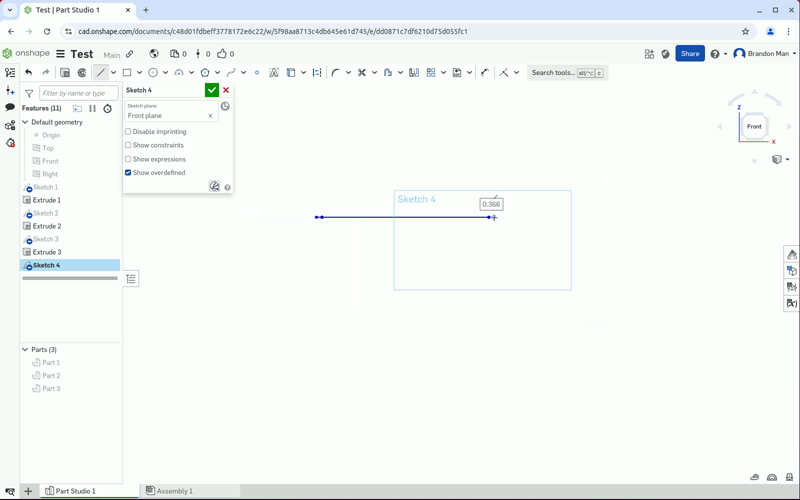
scroll(-6)
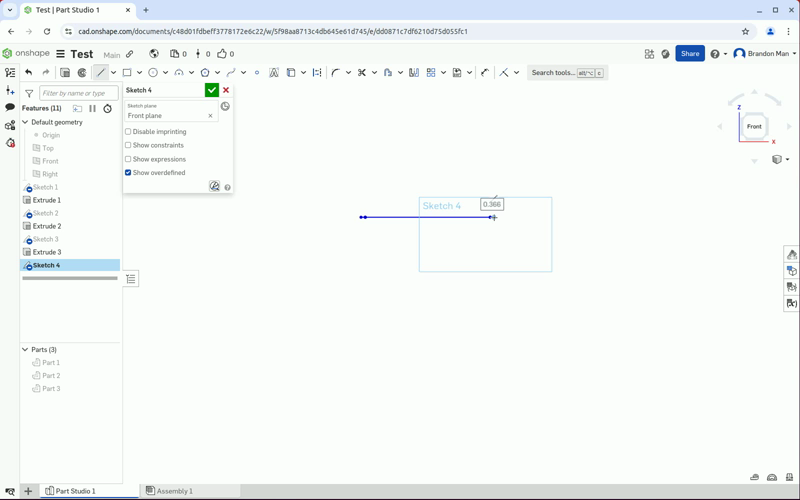
scroll(-6)
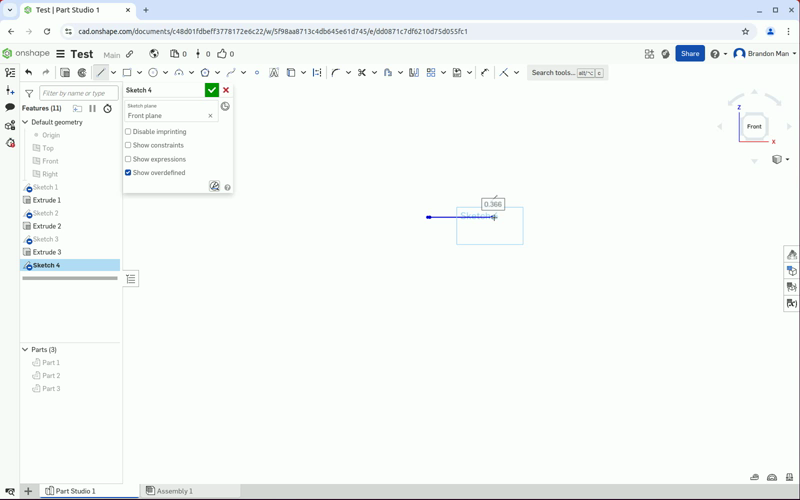
key_up(shift)
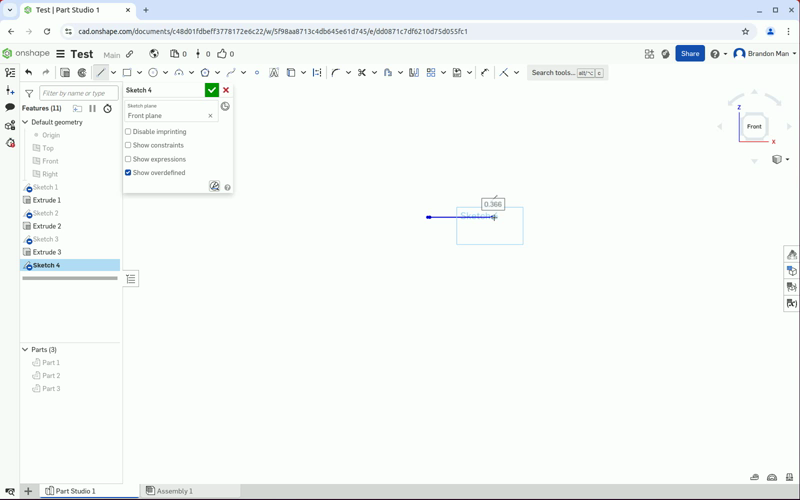
key_down(shift)
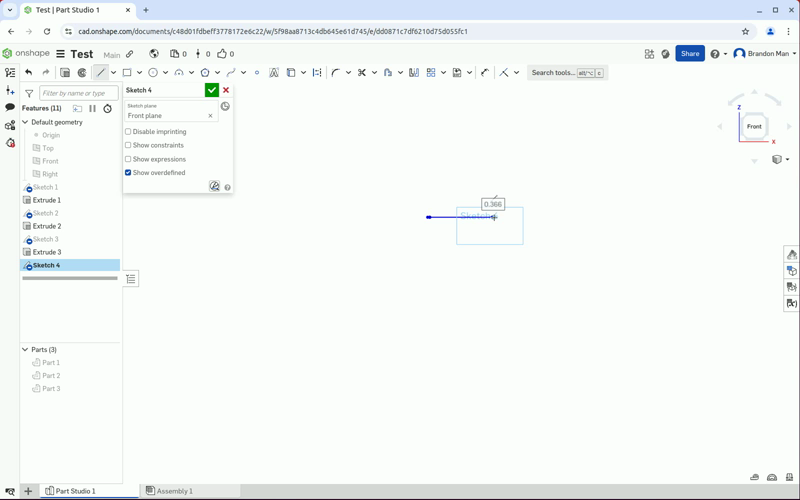
mouse_move(524, 217)
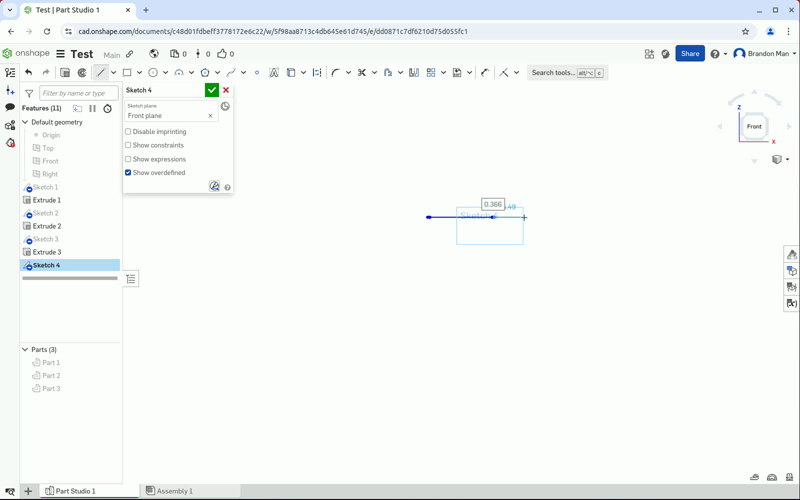
mouse_move(494, 215)
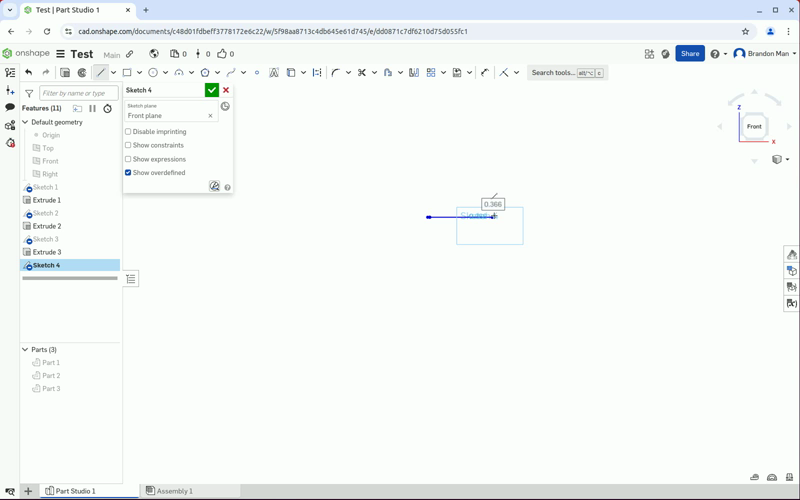
scroll(6)
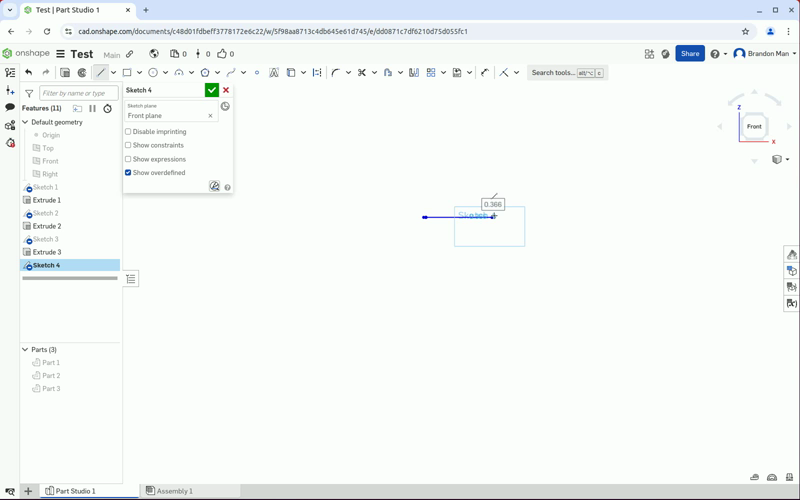
scroll(6)
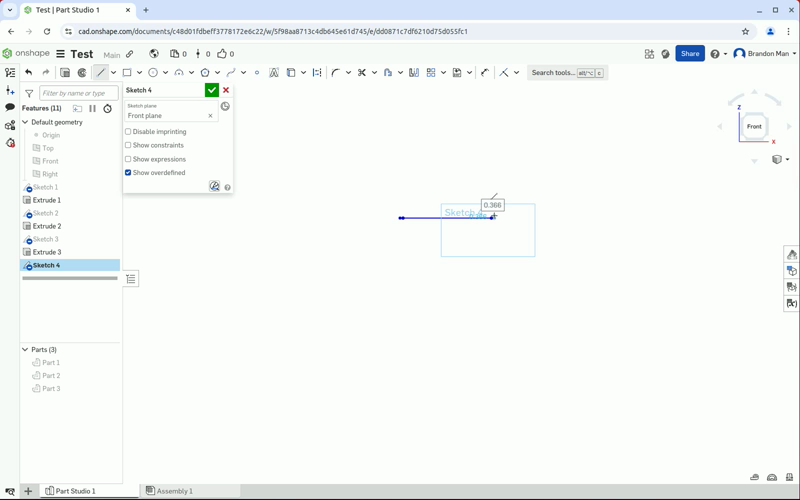
scroll(6)
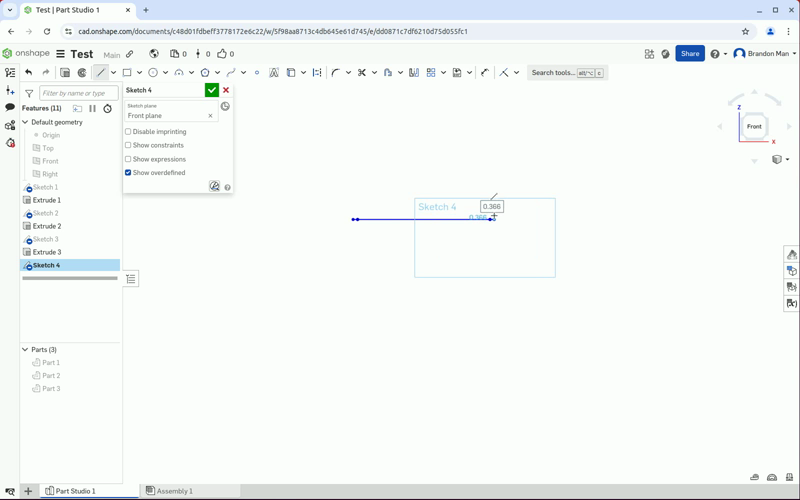
scroll(6)
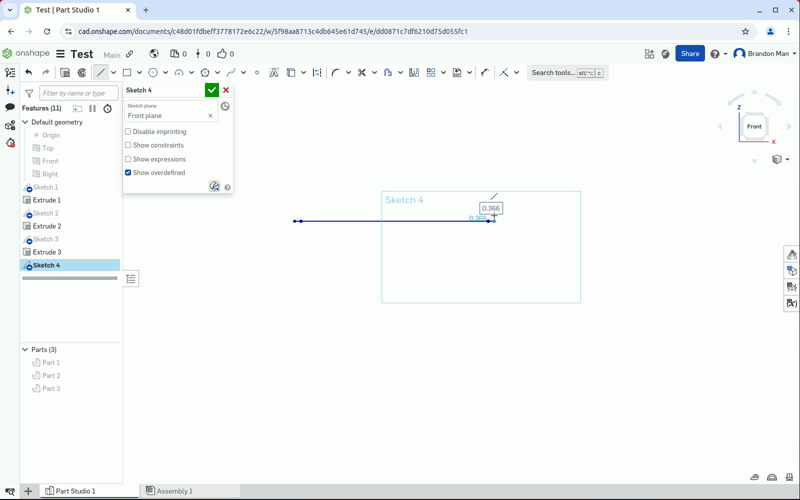
scroll(6)
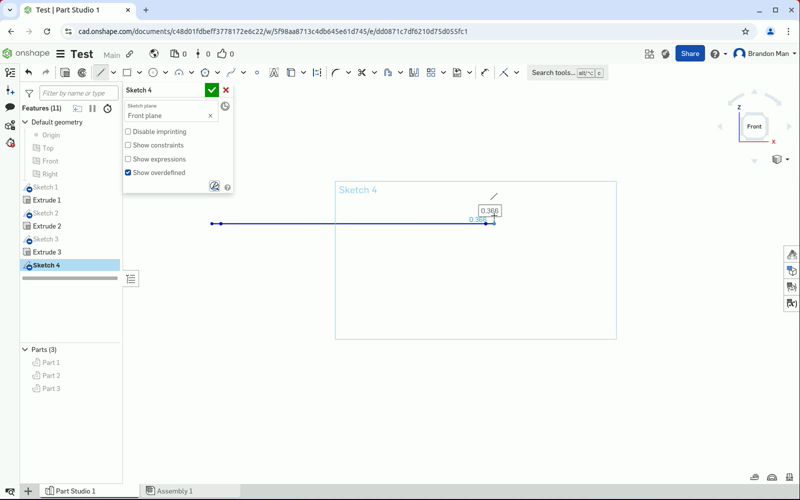
scroll(6)
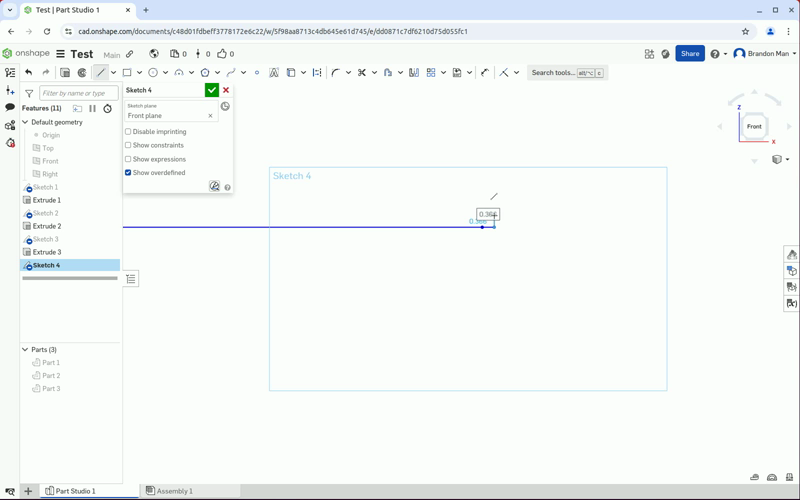
scroll(6)
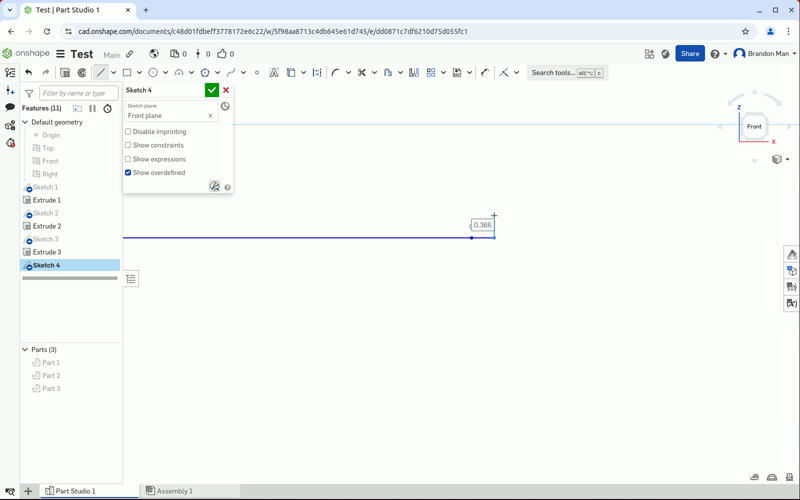
click(494, 215)
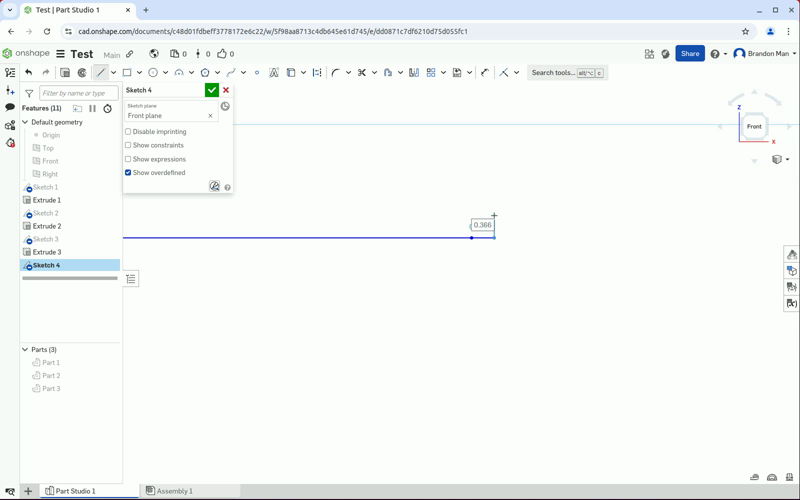
scroll(-6)
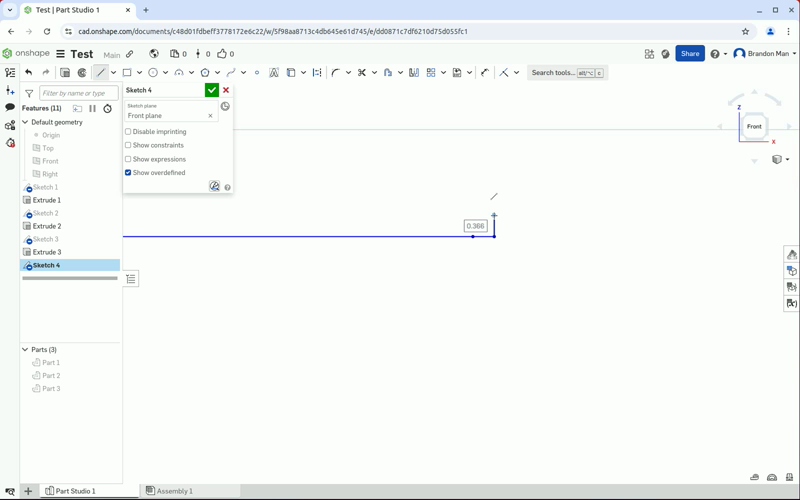
scroll(-6)
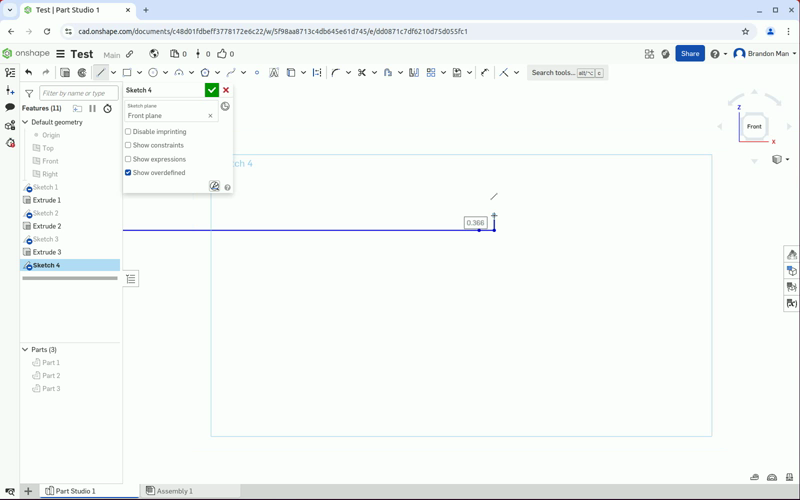
scroll(-6)
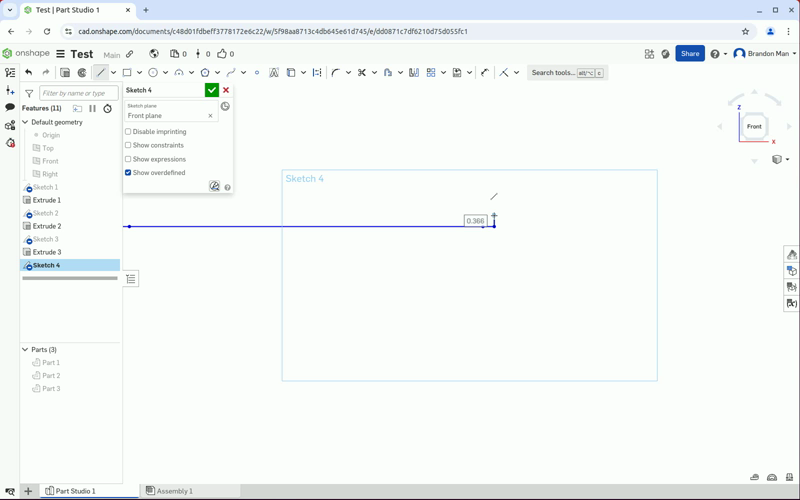
scroll(-6)
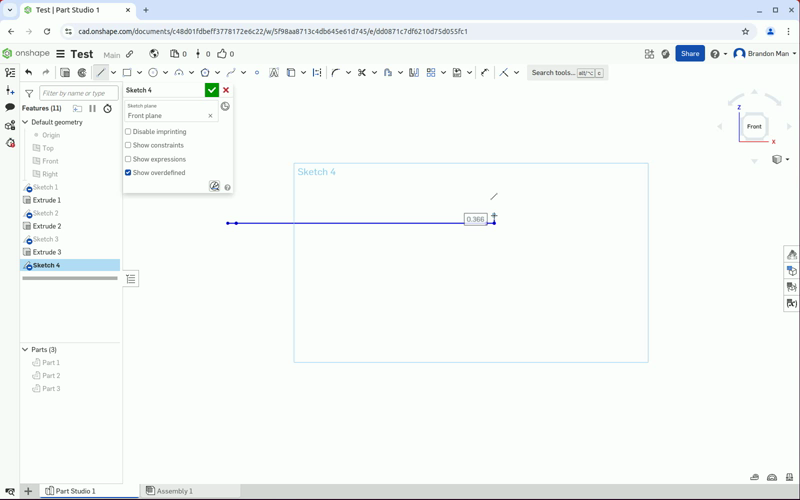
scroll(-6)
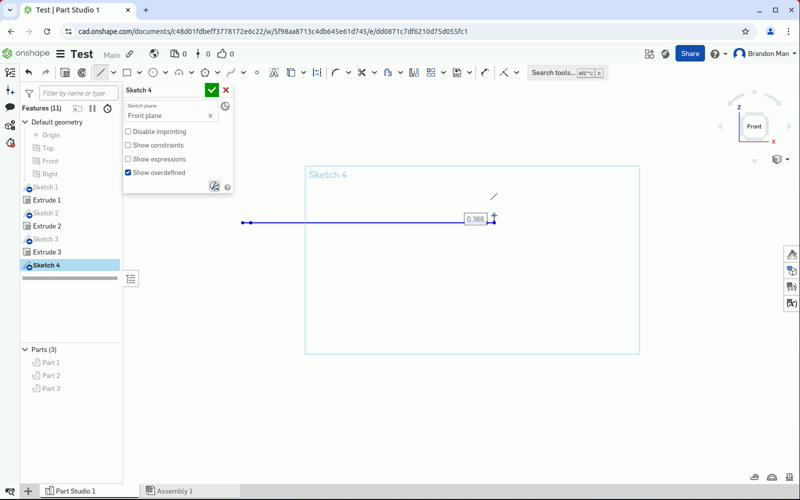
scroll(-6)
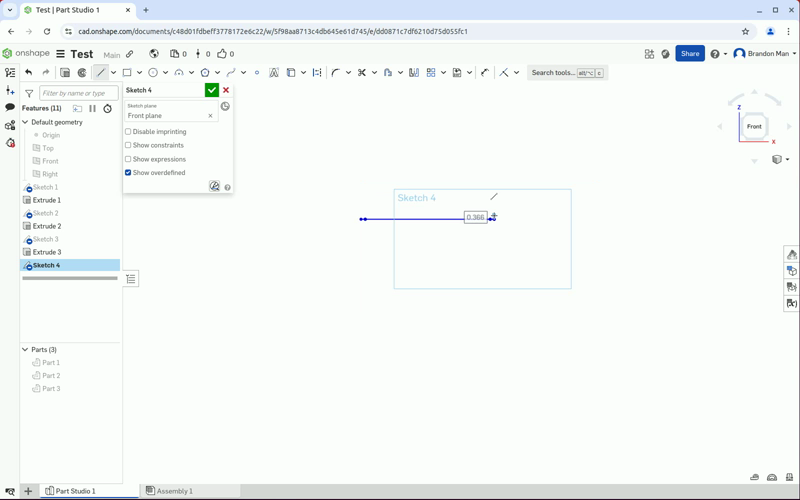
scroll(-6)
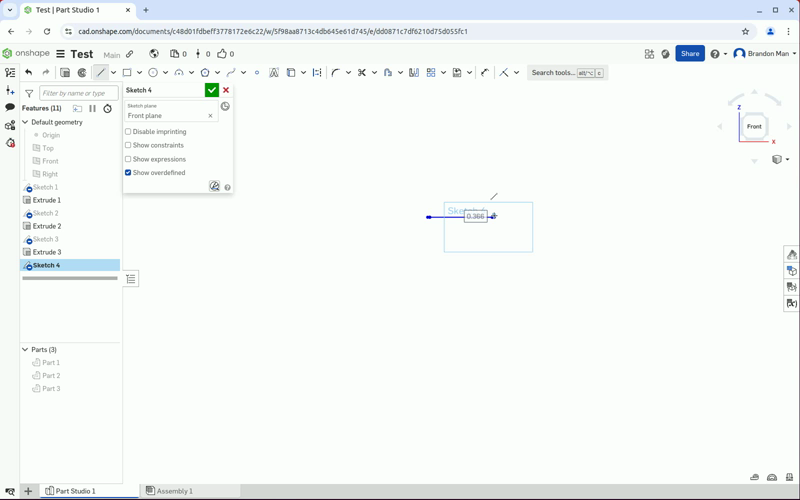
key_up(shift)
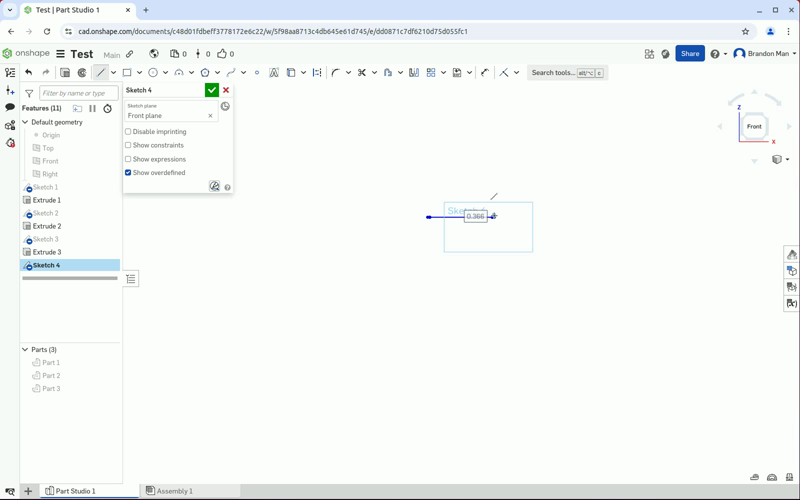
key_down(shift)
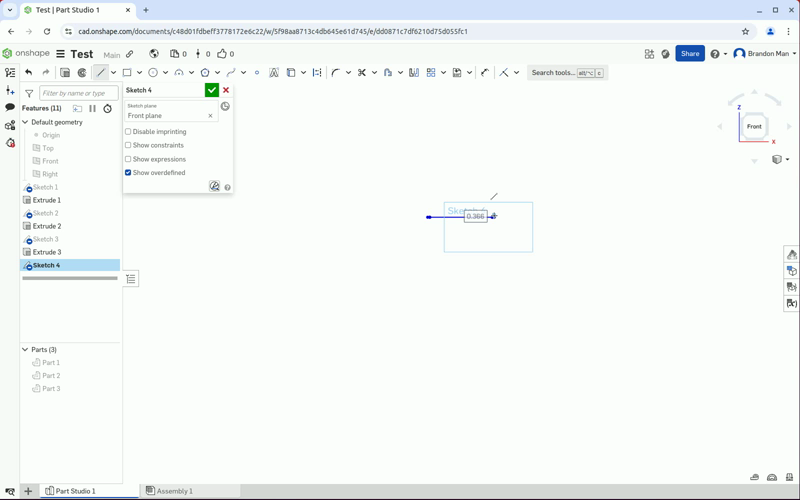
mouse_move(427, 215)
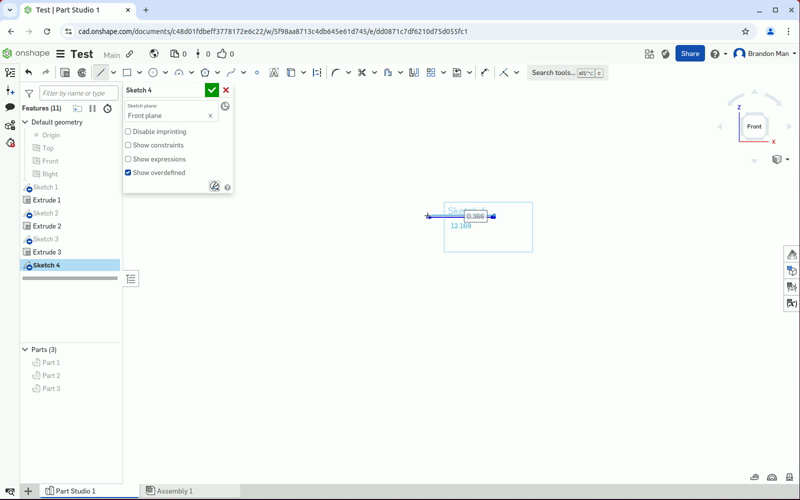
scroll(6)
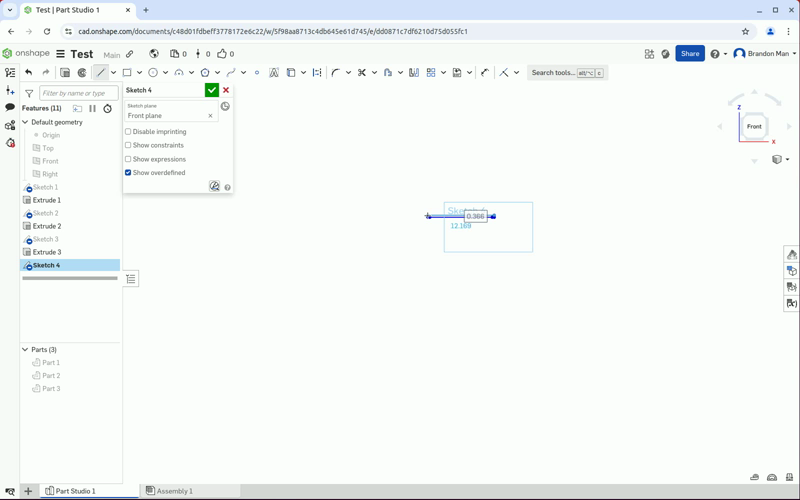
scroll(6)
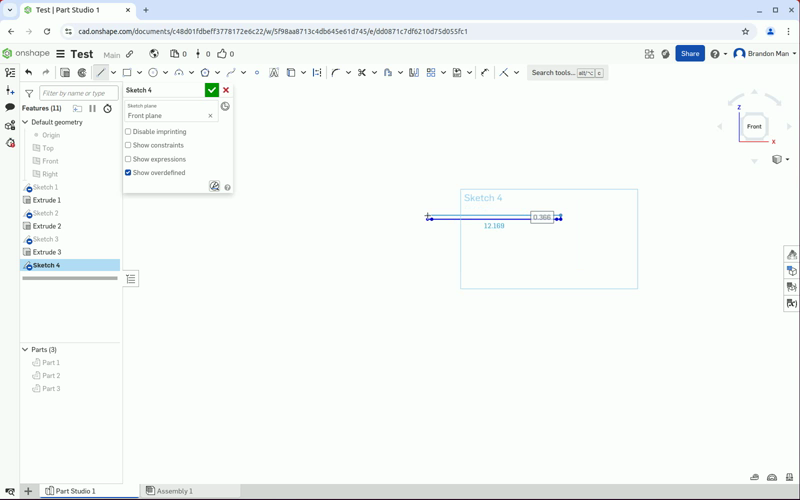
scroll(6)
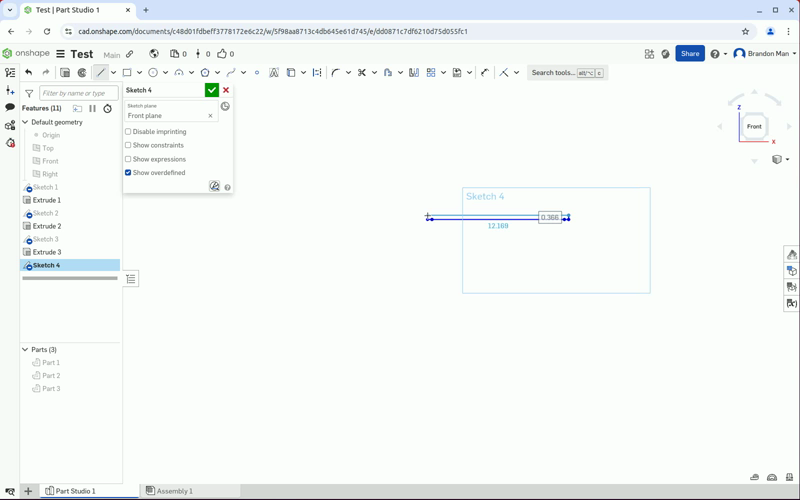
scroll(6)
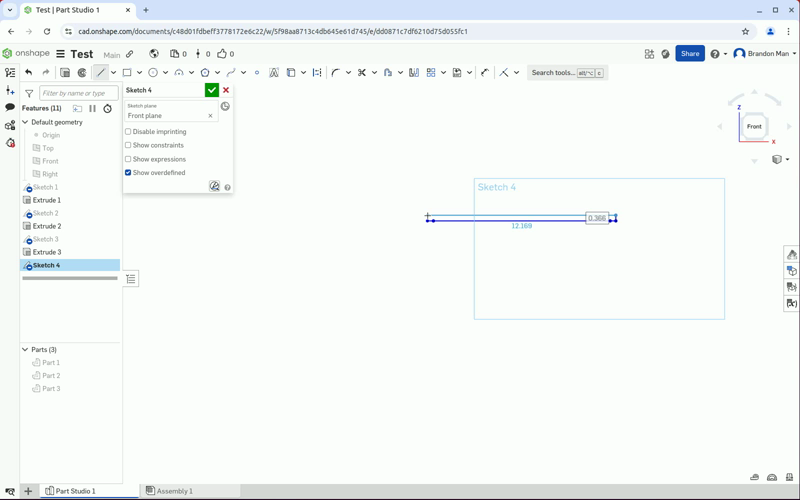
scroll(6)
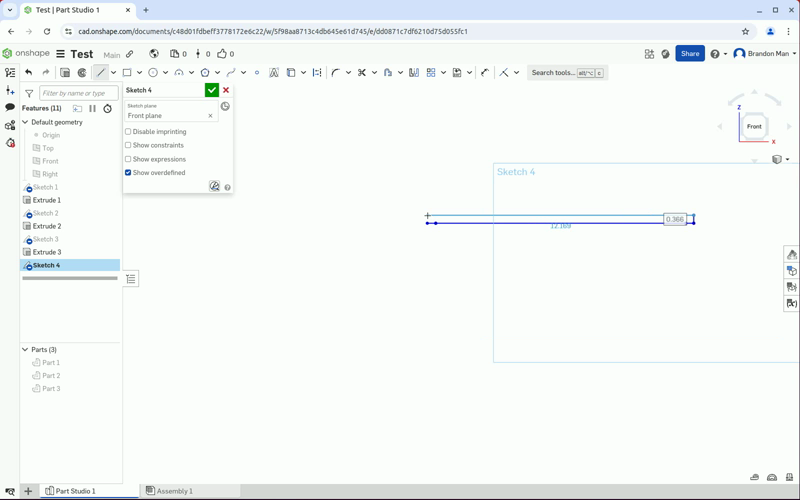
scroll(6)
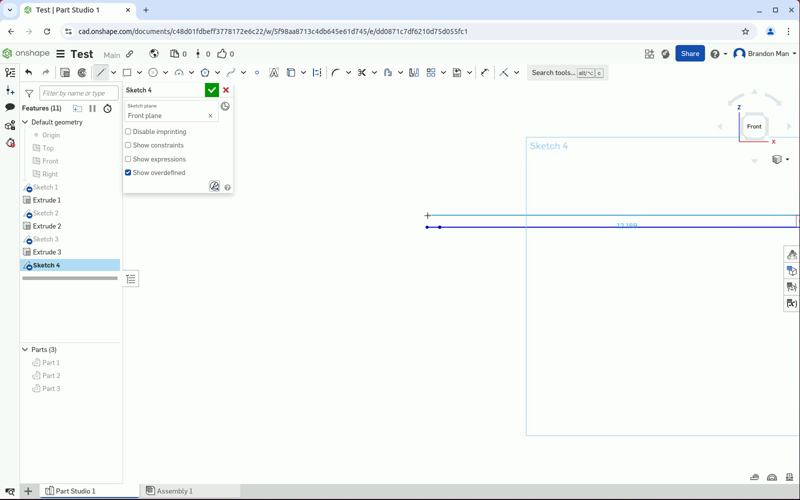
scroll(6)
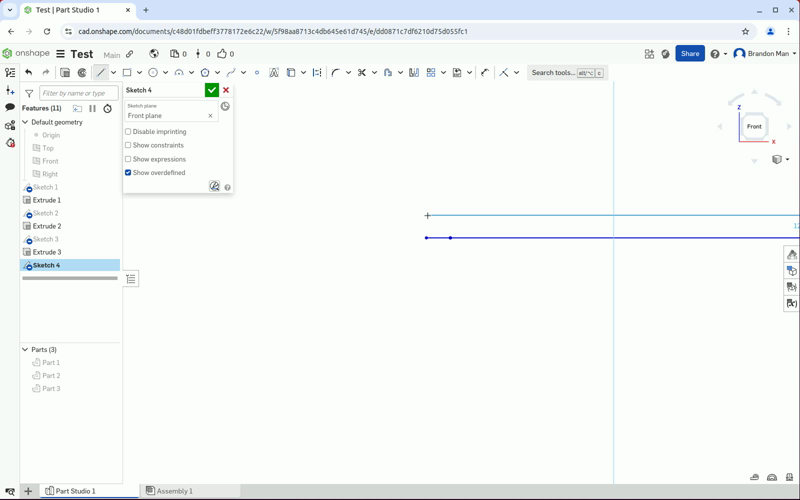
click(427, 215)
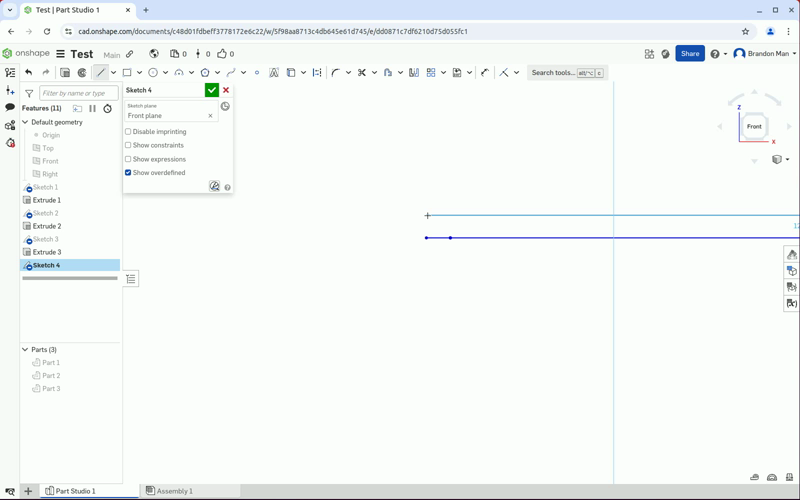
scroll(-6)
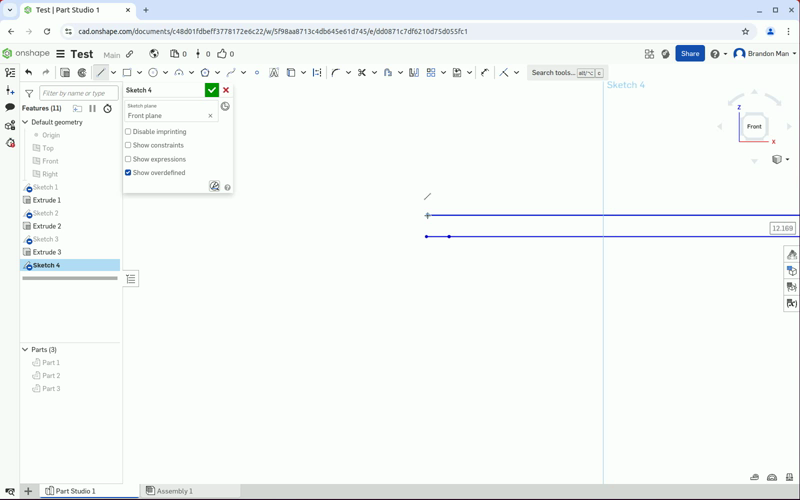
scroll(-6)
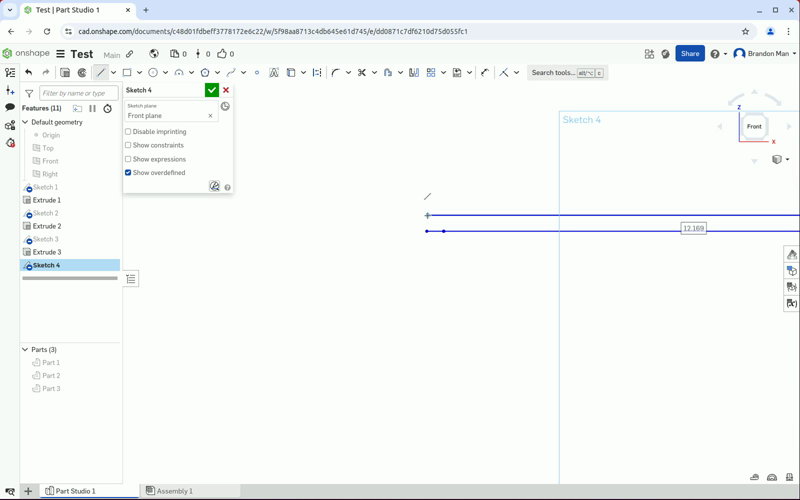
scroll(-6)
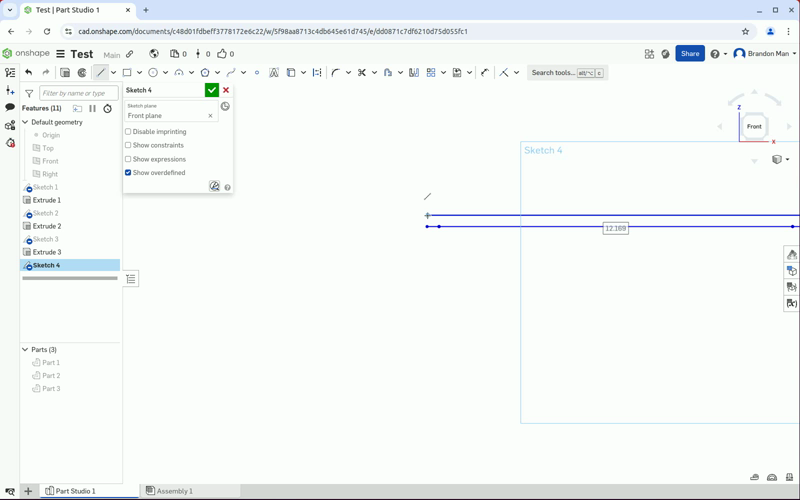
scroll(-6)
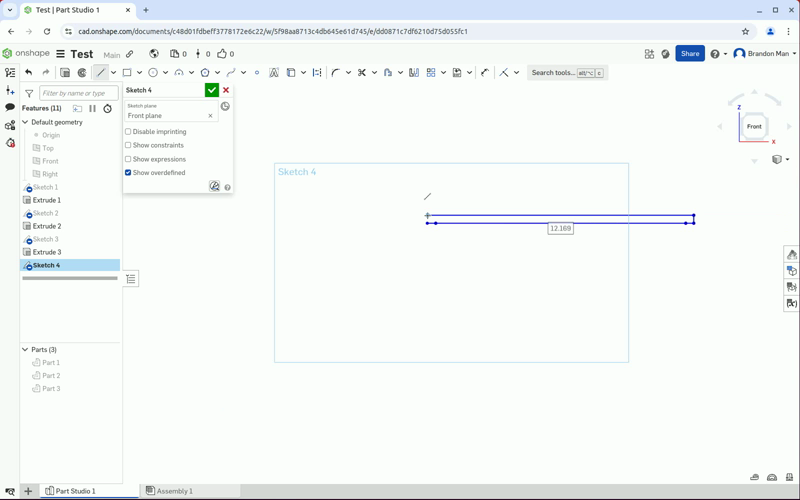
scroll(-6)
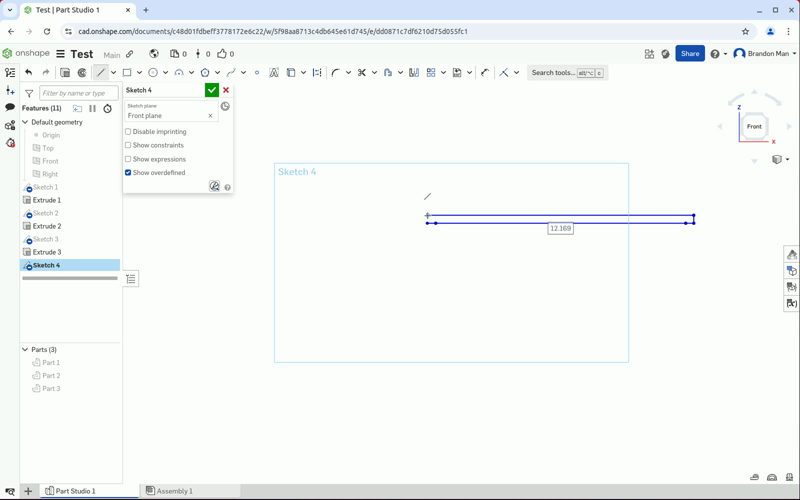
scroll(-6)
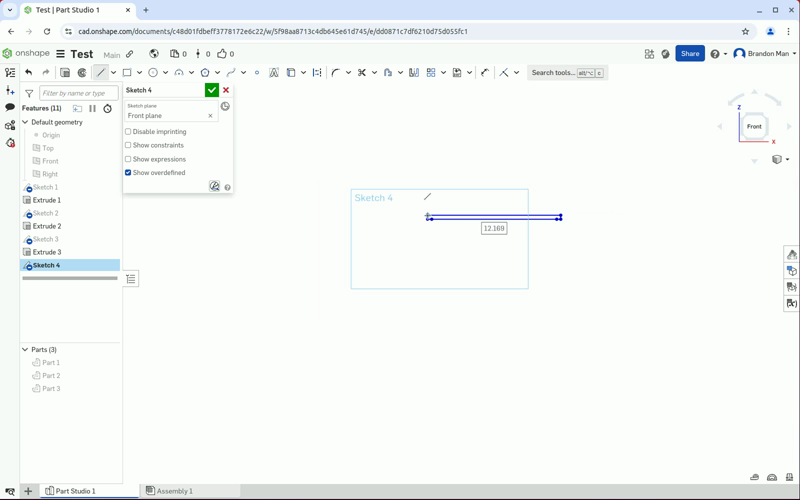
scroll(-6)
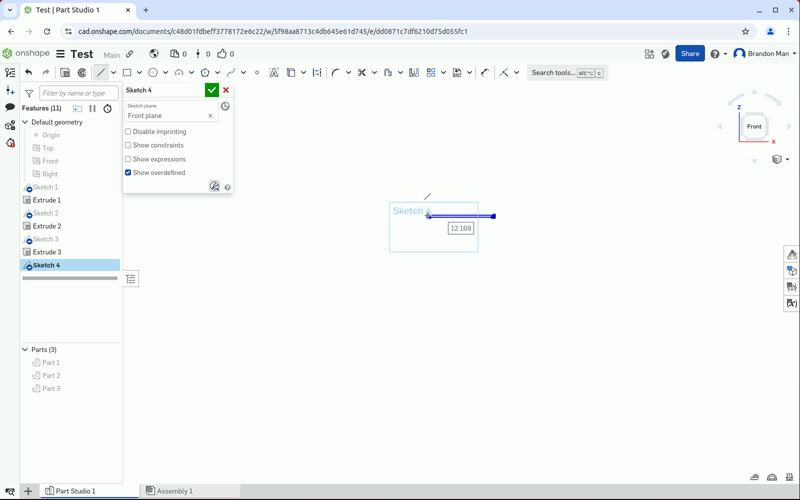
key_up(shift)
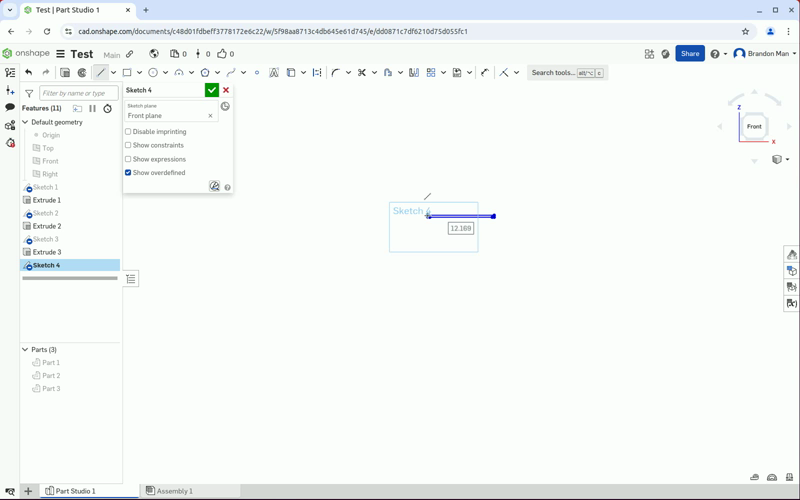
mouse_move(457, 215)
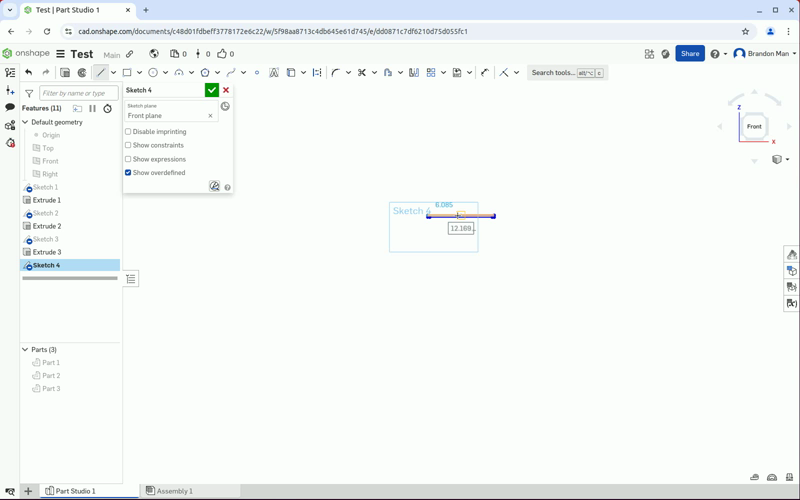
key_down(shift)
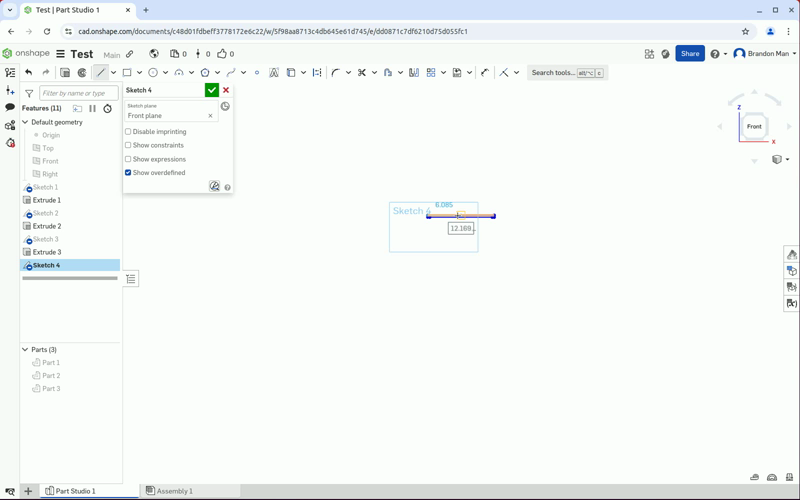
mouse_move(427, 217)
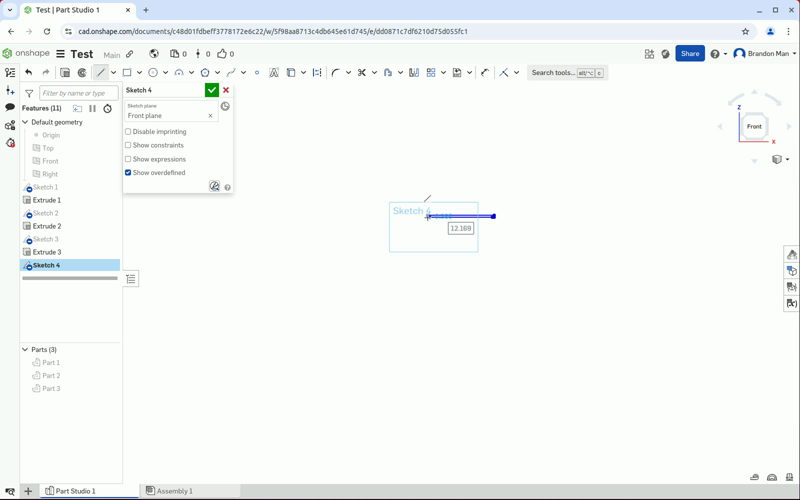
scroll(6)
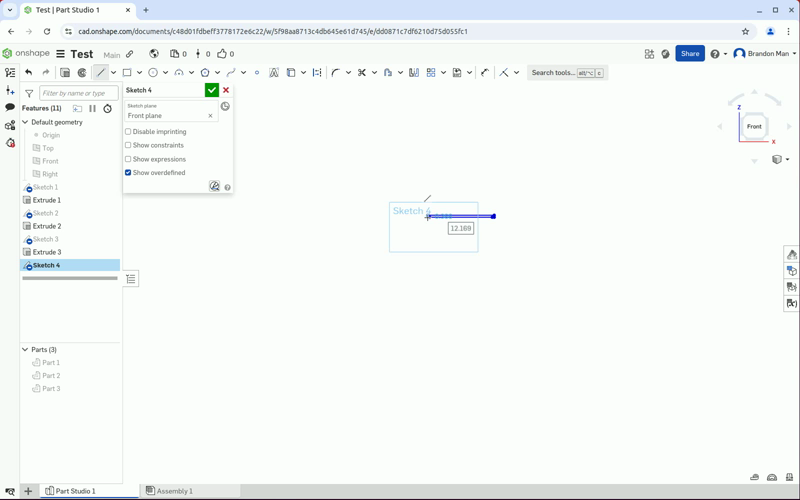
scroll(6)
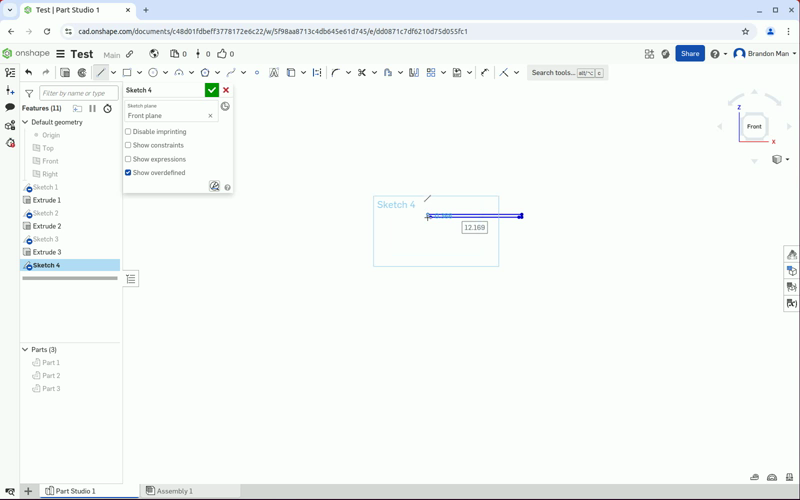
scroll(6)
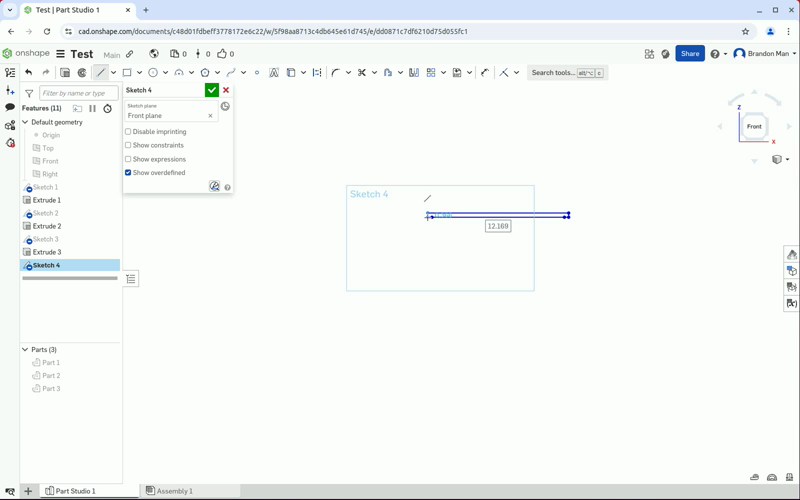
scroll(6)
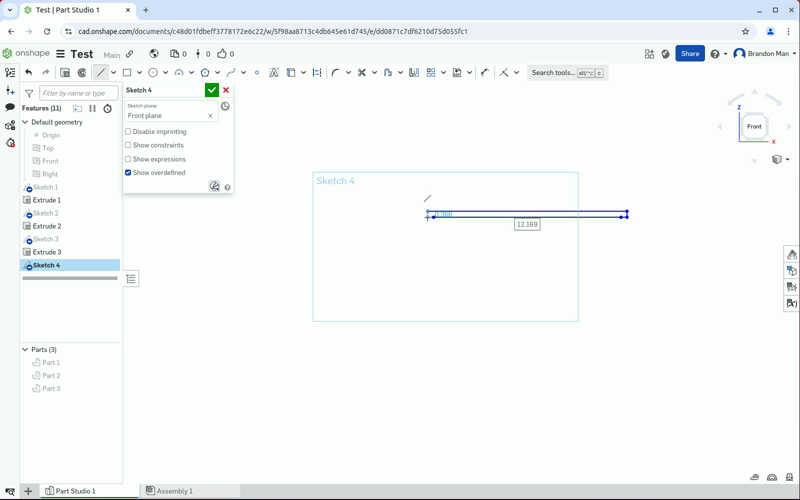
scroll(6)
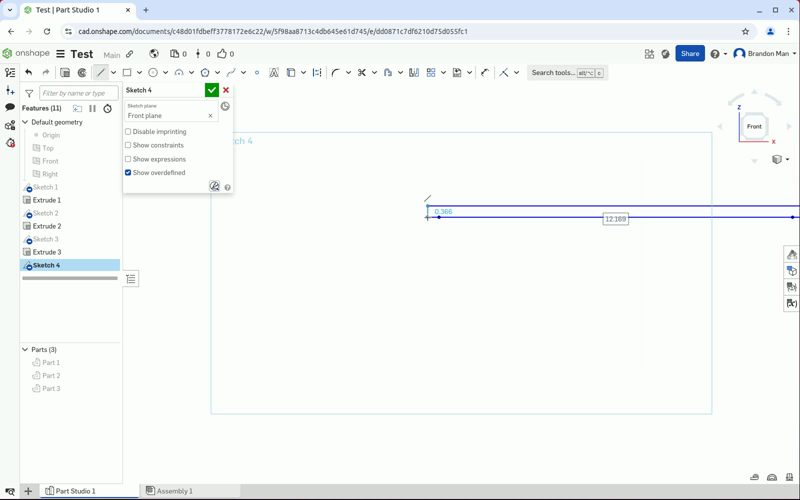
scroll(6)
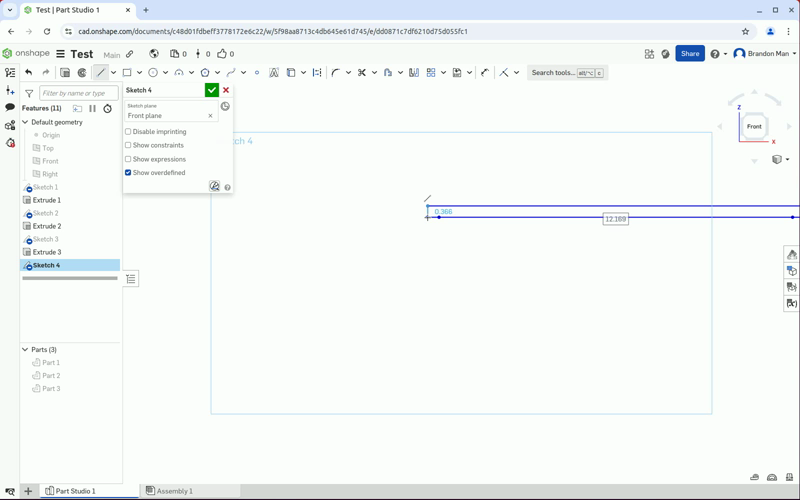
scroll(6)
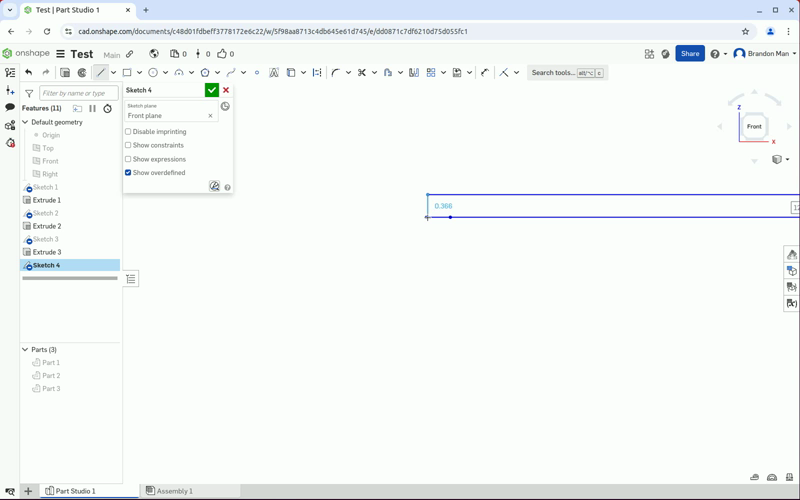
key_up(shift)
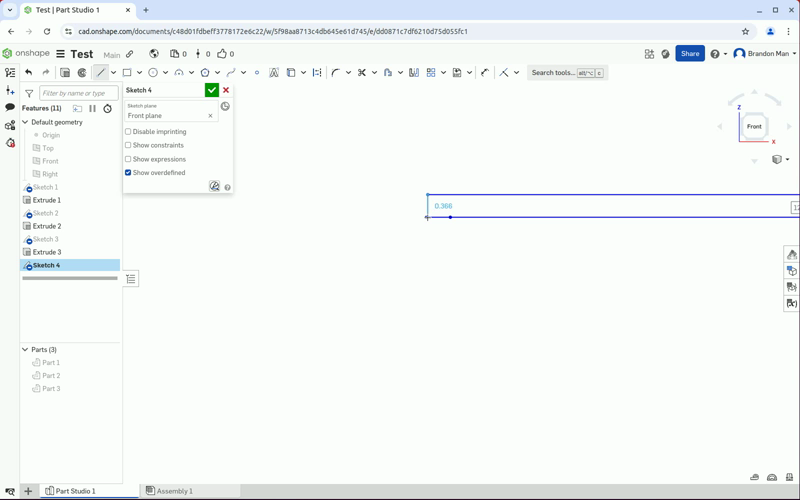
click(427, 217)
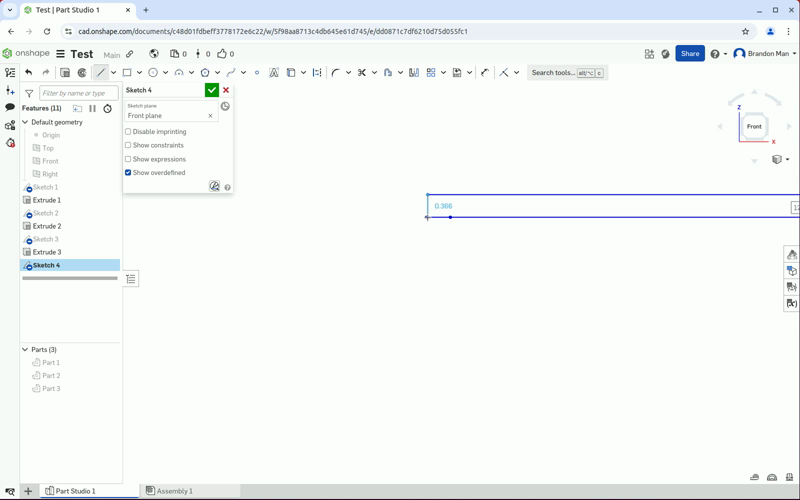
scroll(-6)
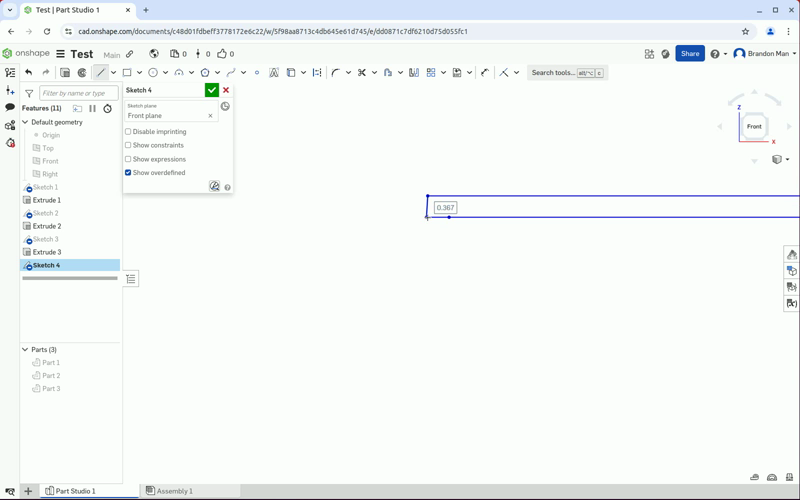
scroll(-6)
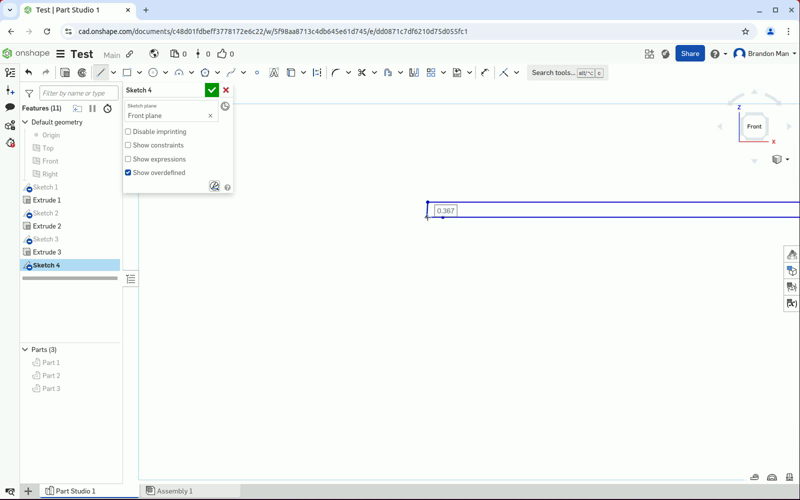
scroll(-6)
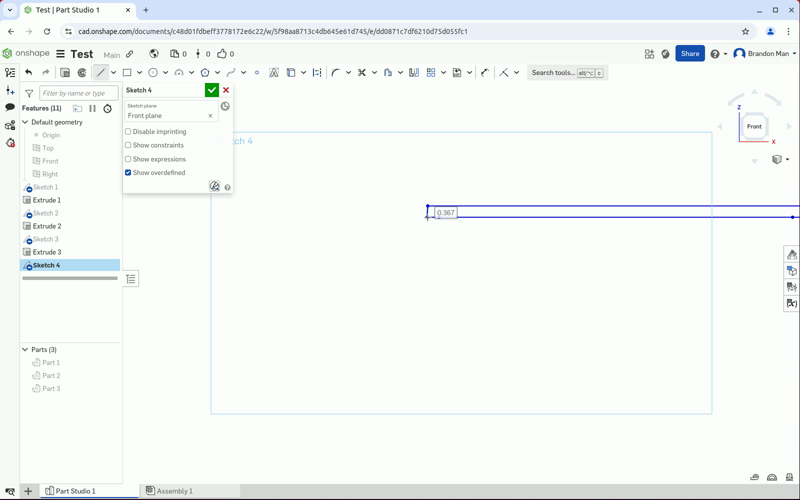
scroll(-6)
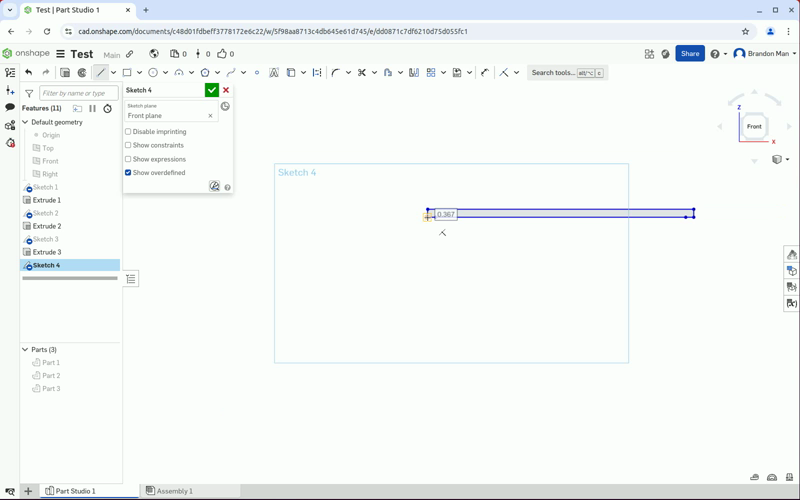
scroll(-6)
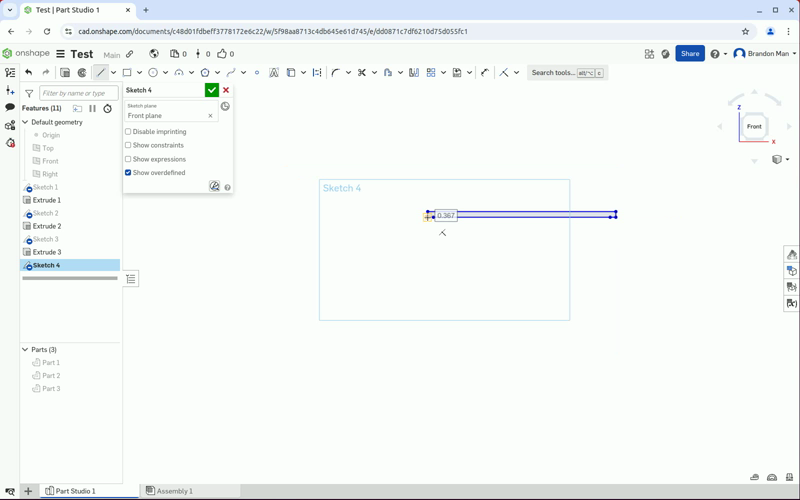
scroll(-6)
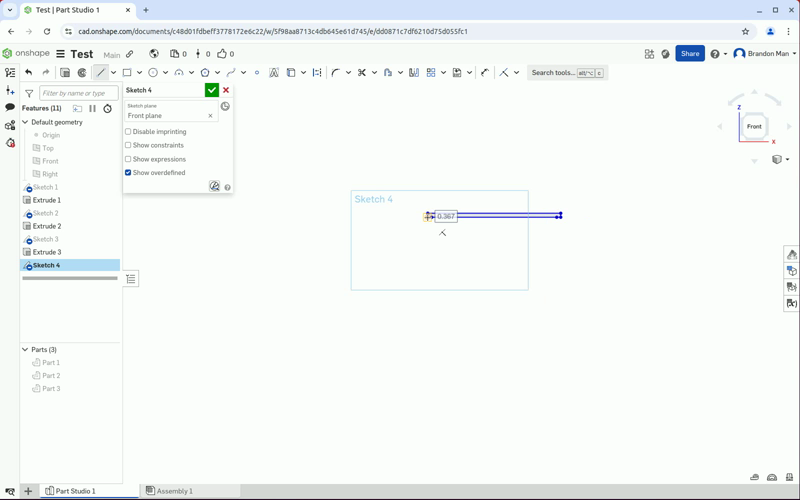
scroll(-6)
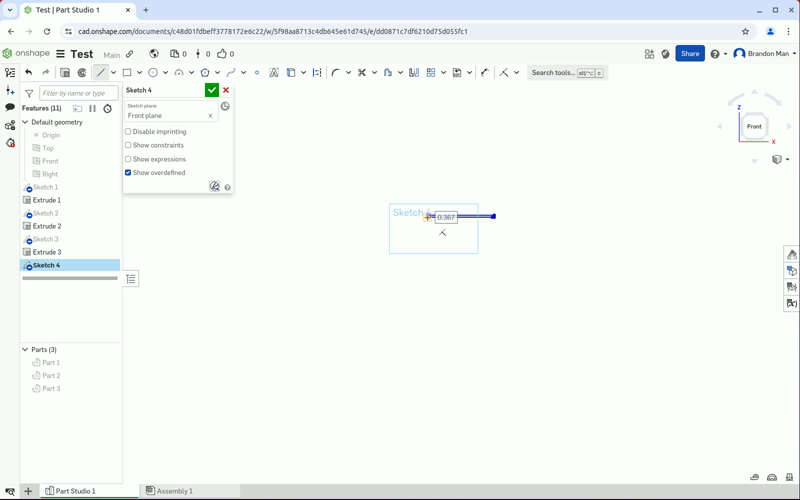
key(esc)
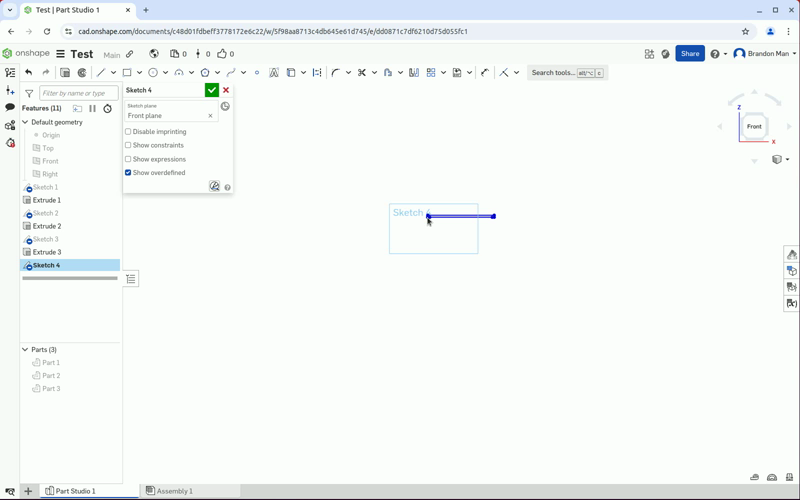
mouse_move(482, 216)
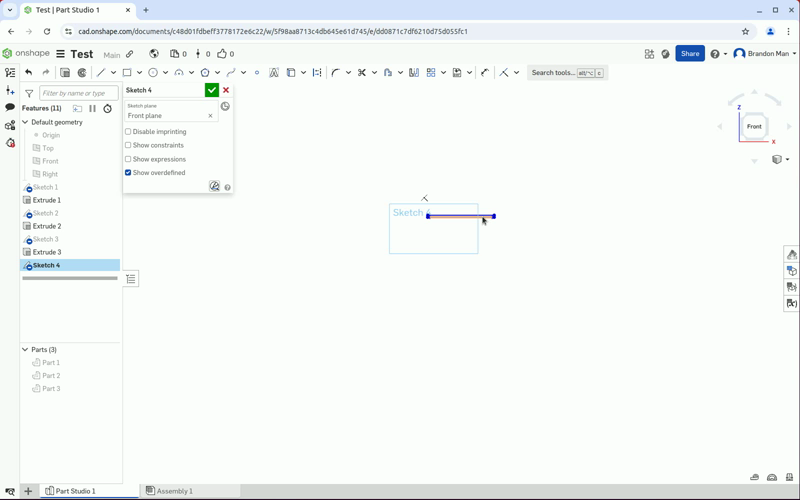
scroll(6)
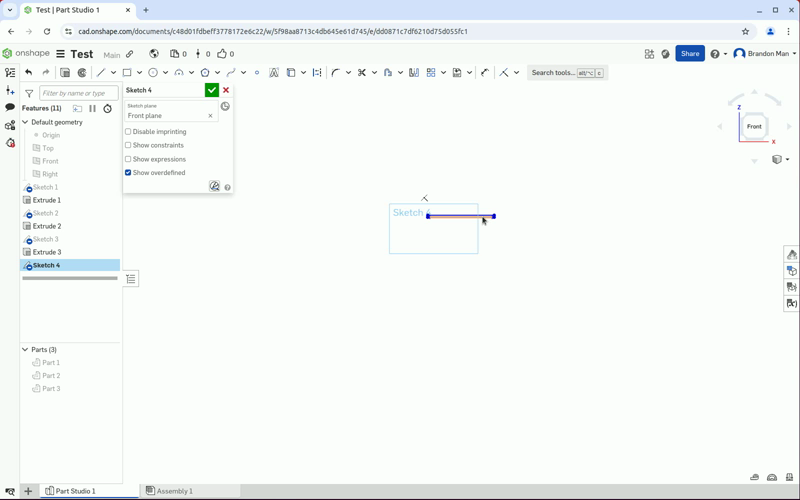
scroll(6)
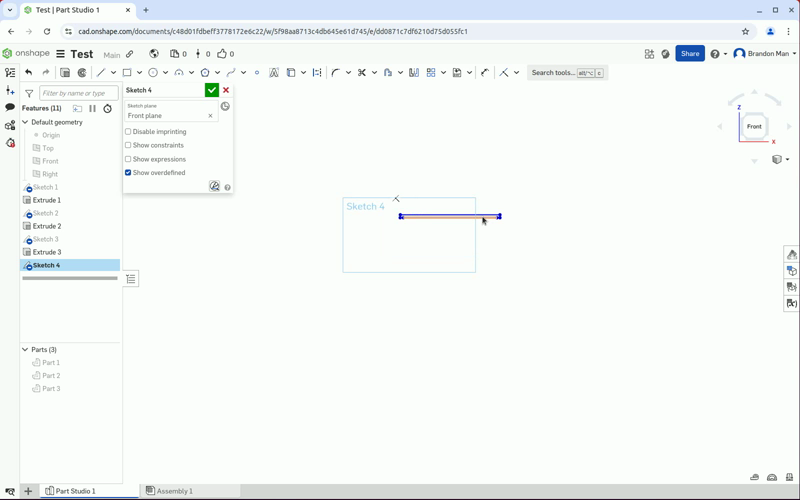
scroll(6)
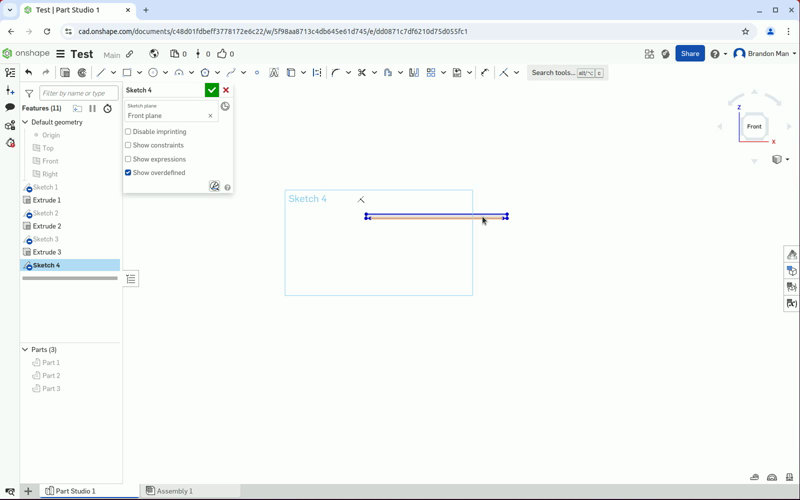
scroll(6)
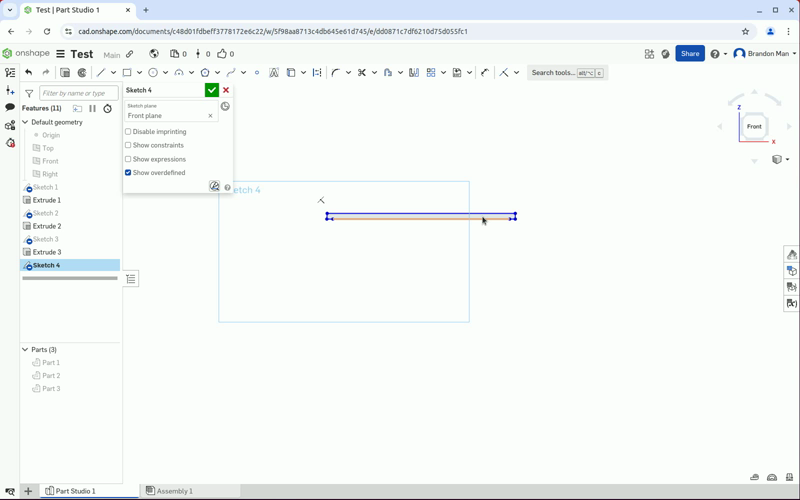
scroll(6)
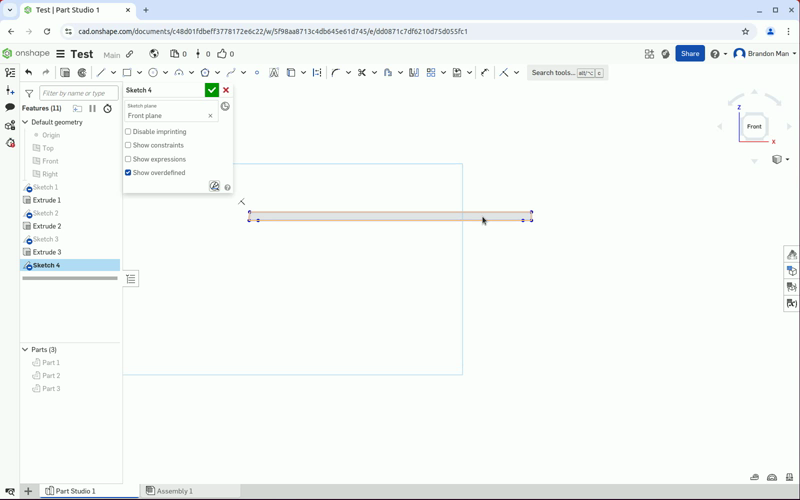
scroll(6)
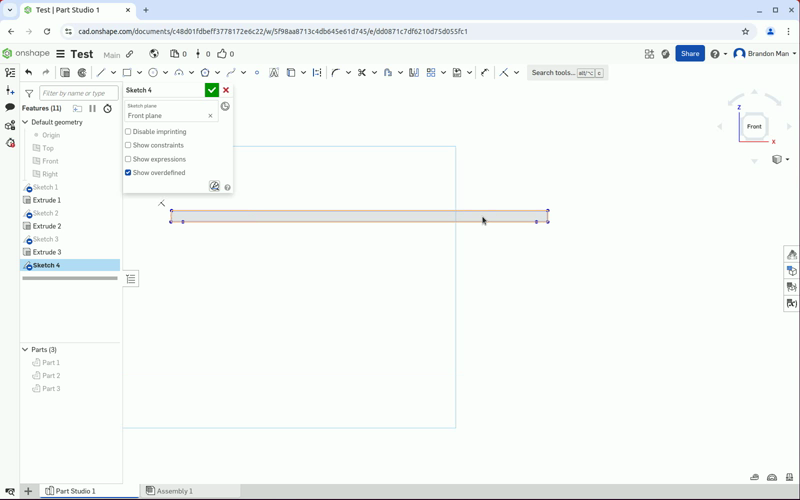
scroll(6)
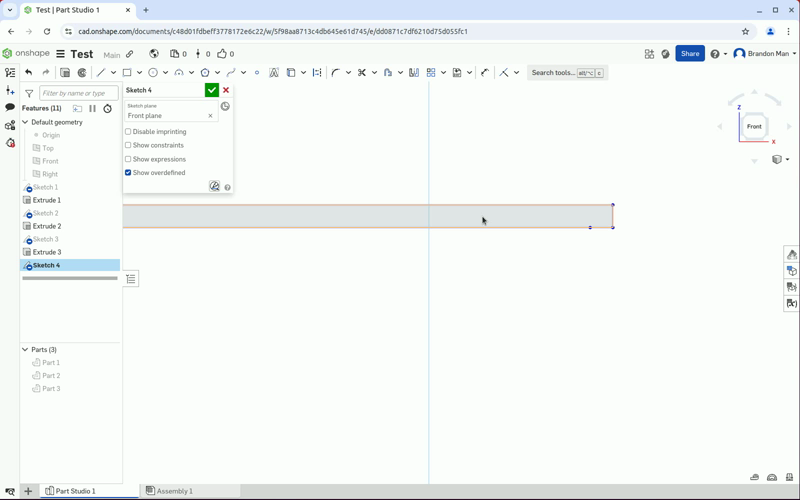
click(482, 216)
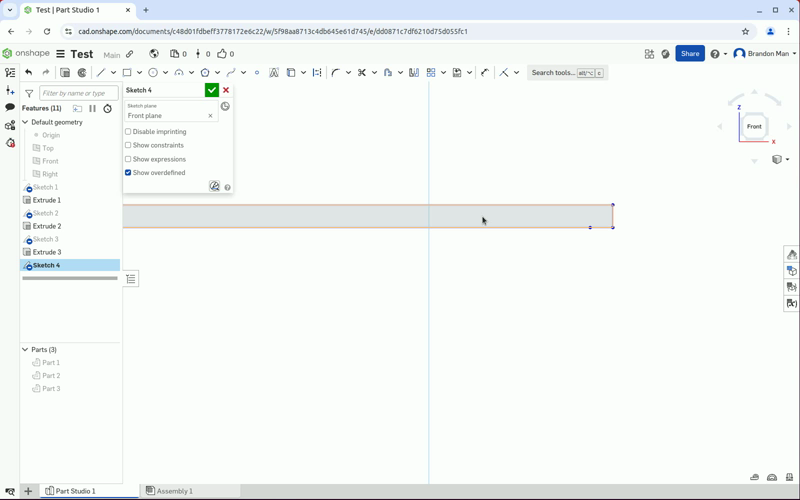
scroll(-6)
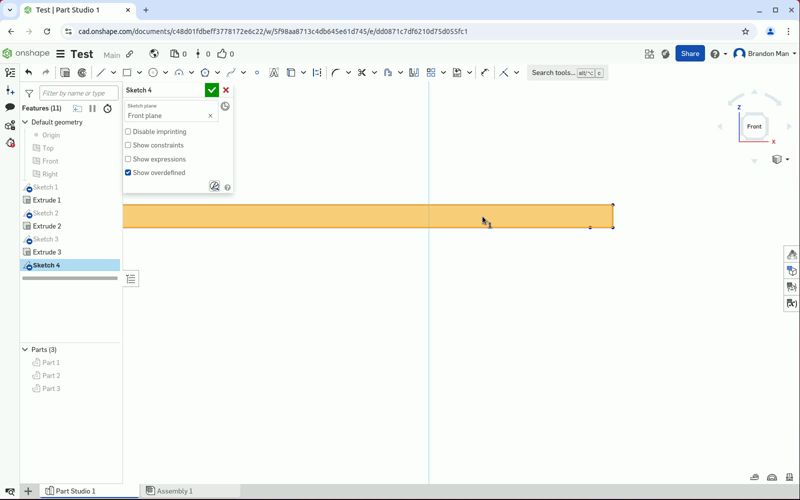
scroll(-6)
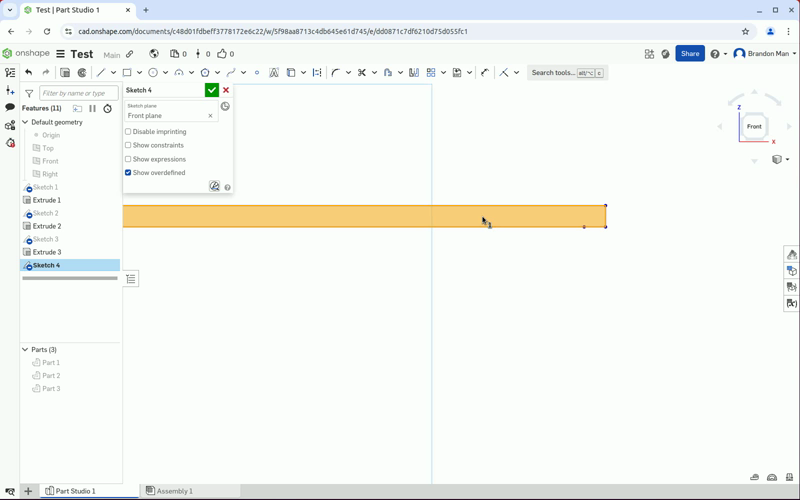
scroll(-6)
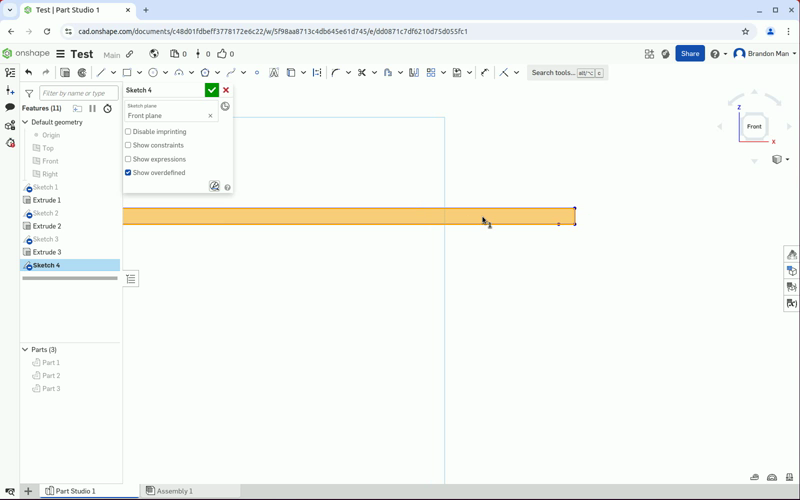
scroll(-6)
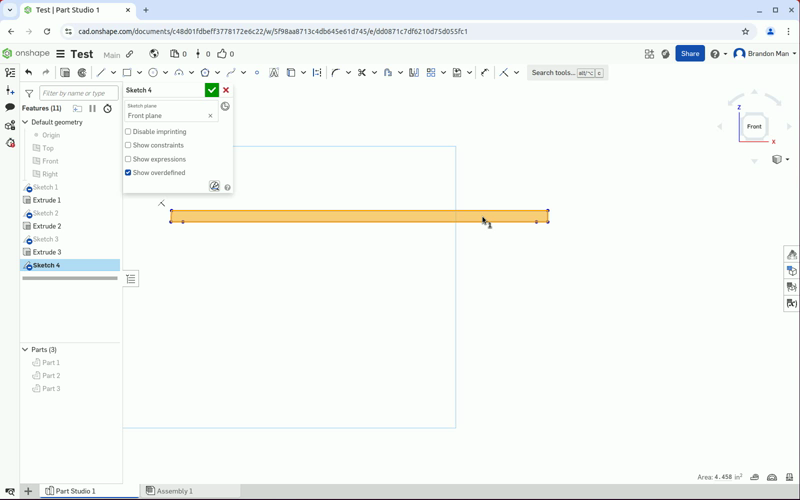
scroll(-6)
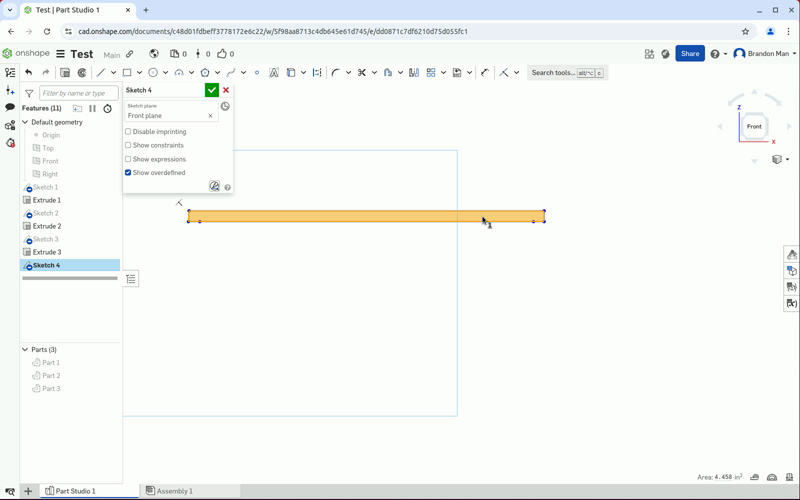
scroll(-6)
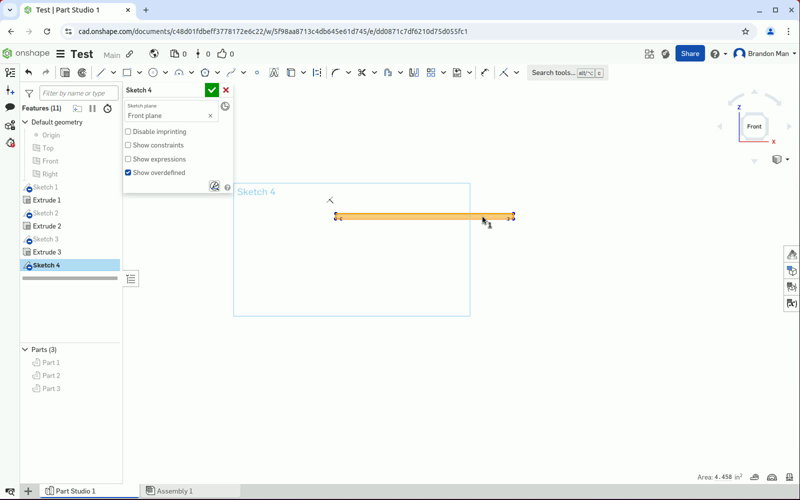
scroll(-6)
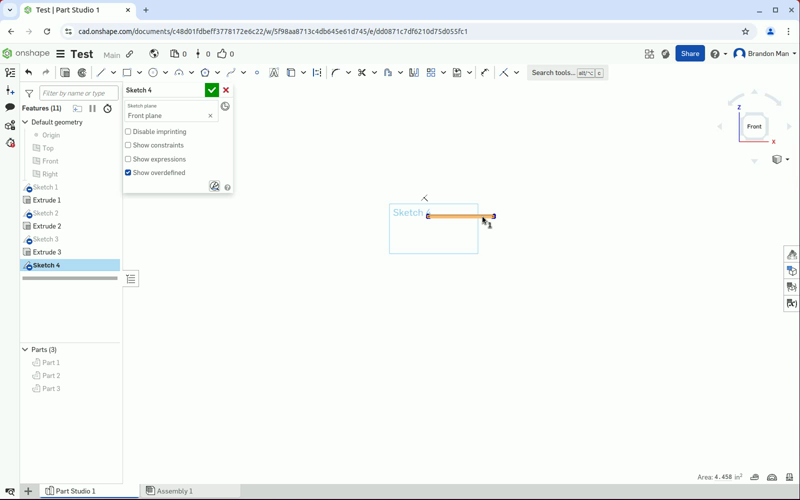
mouse_move(73, 352)
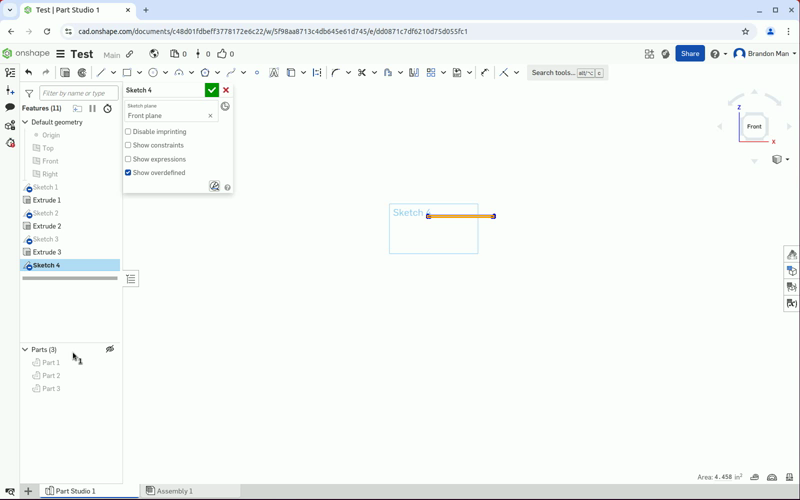
key(shift+y)
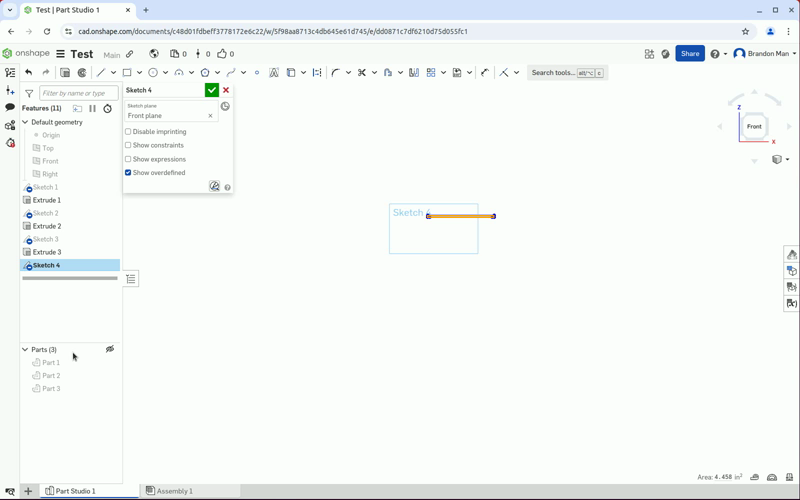
key(shift+e)
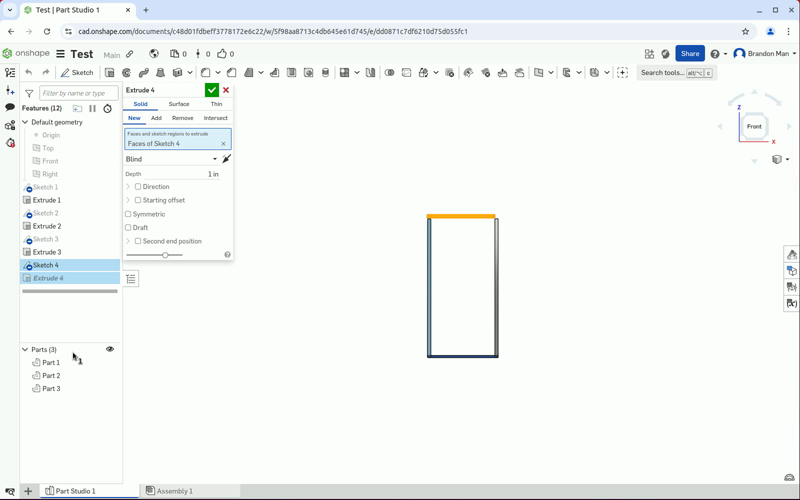
mouse_move(143, 106)
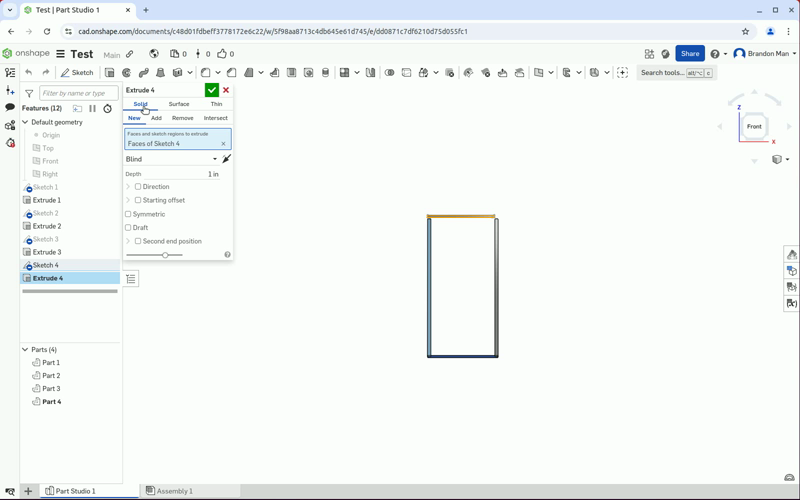
click(143, 106)
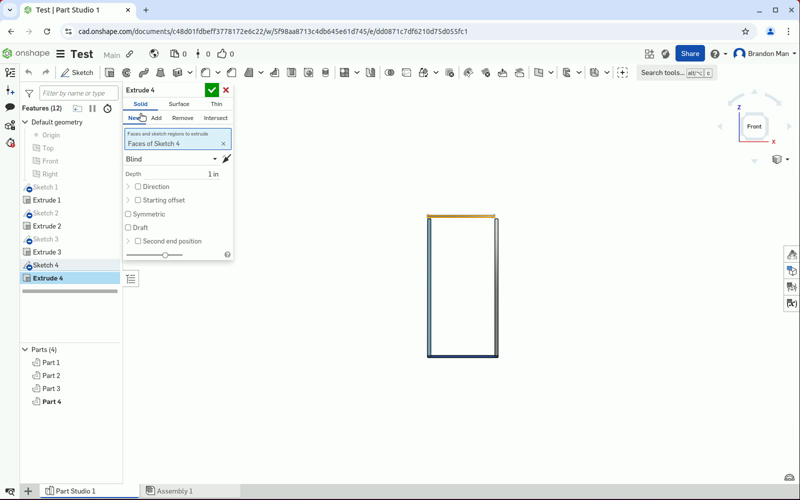
mouse_move(137, 120)
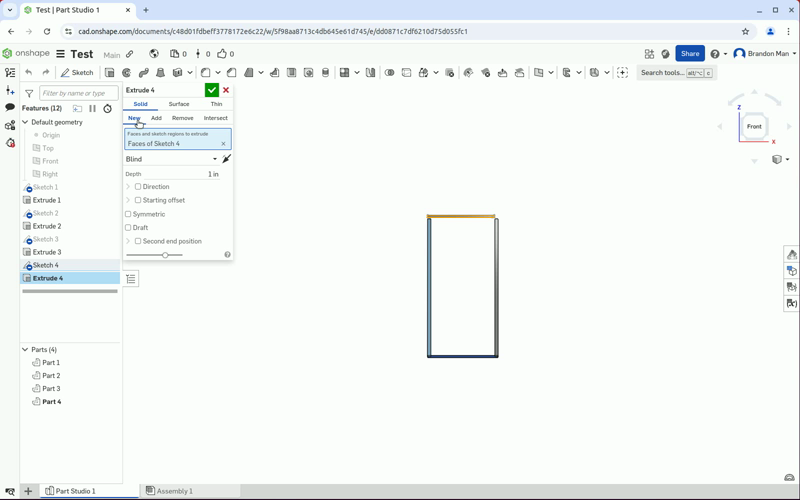
click(137, 120)
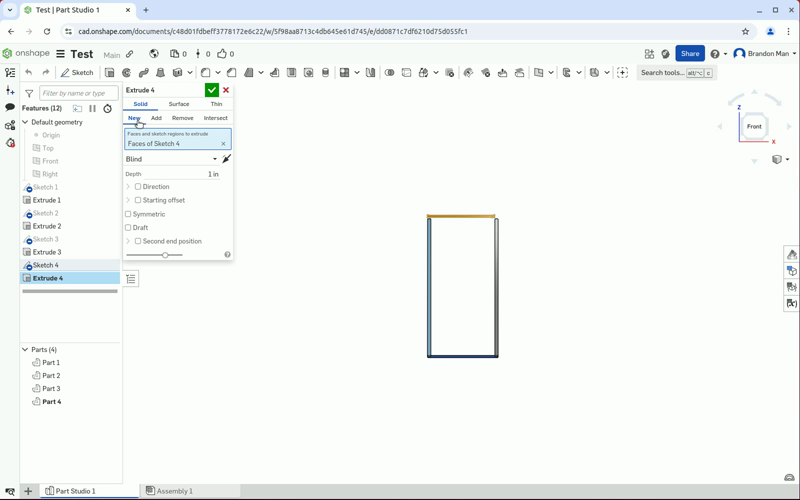
key(tab, 4)
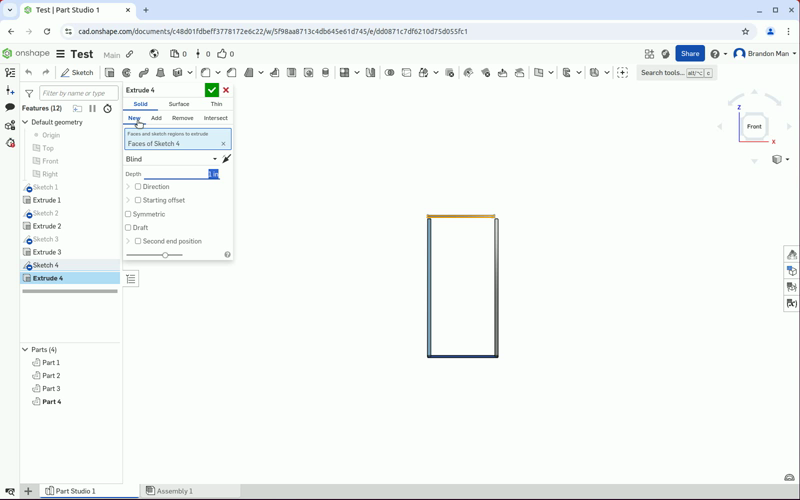
text(0.963)
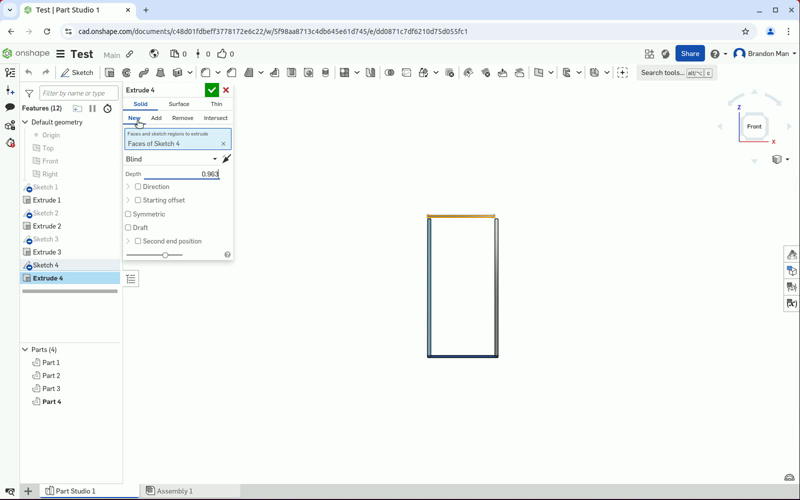
key(enter)
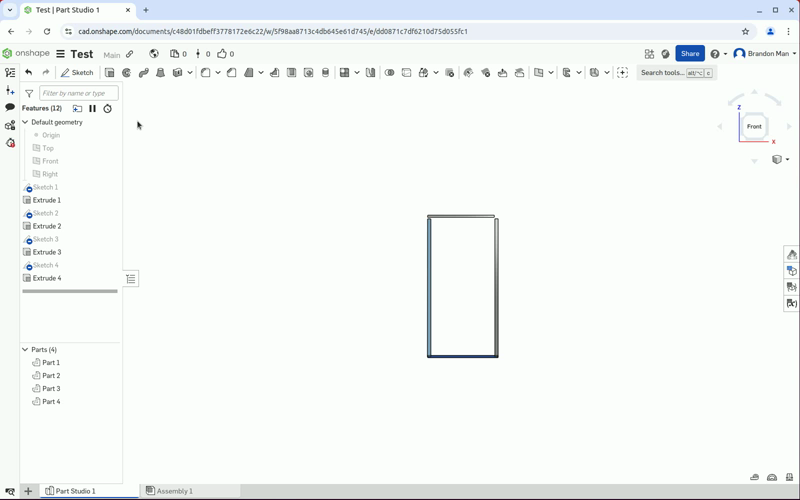
key(shift+h)
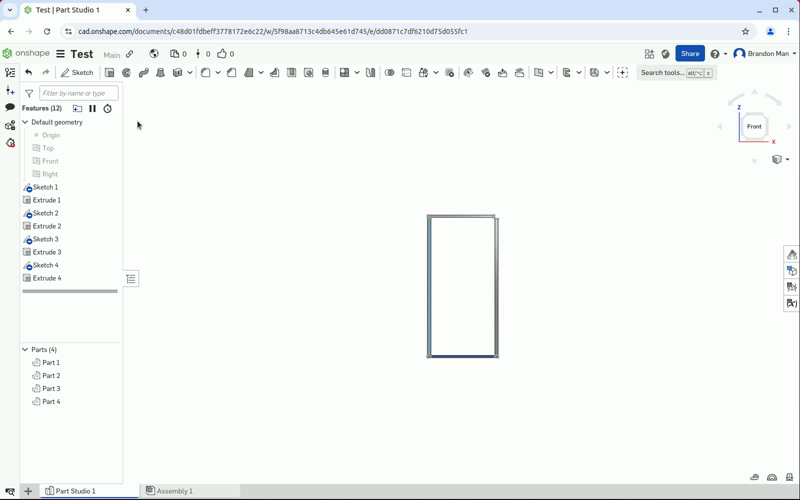
key(shift+h)
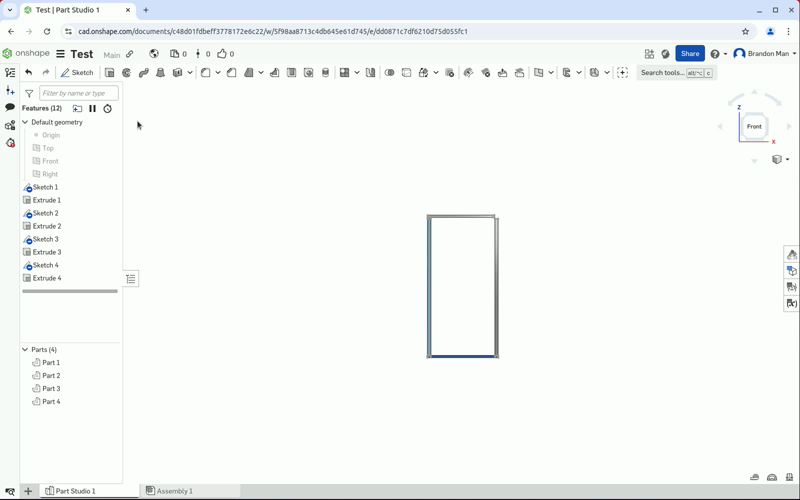
key(shift+7)
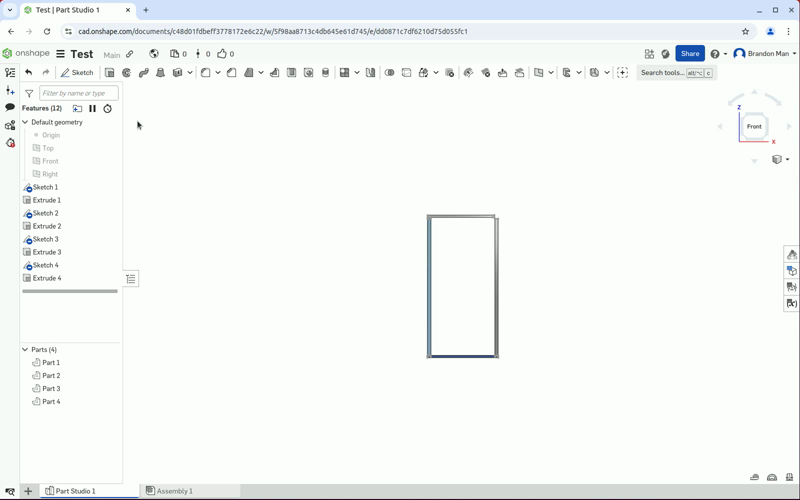
key(left, 2)
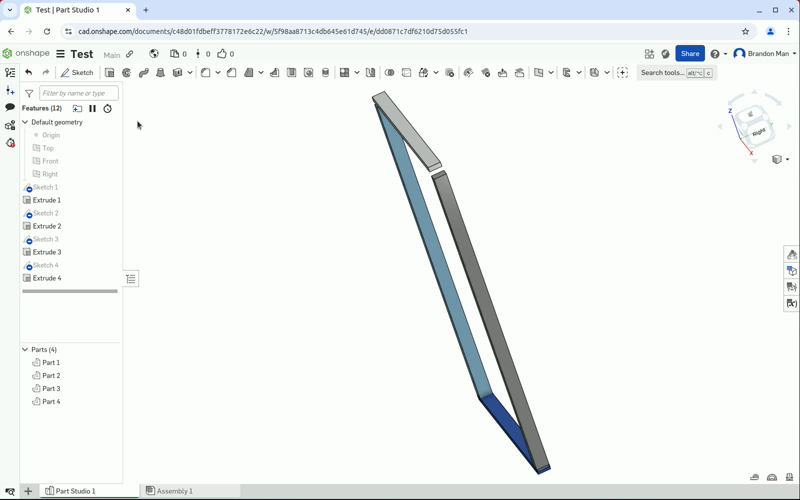
key(down, 2)
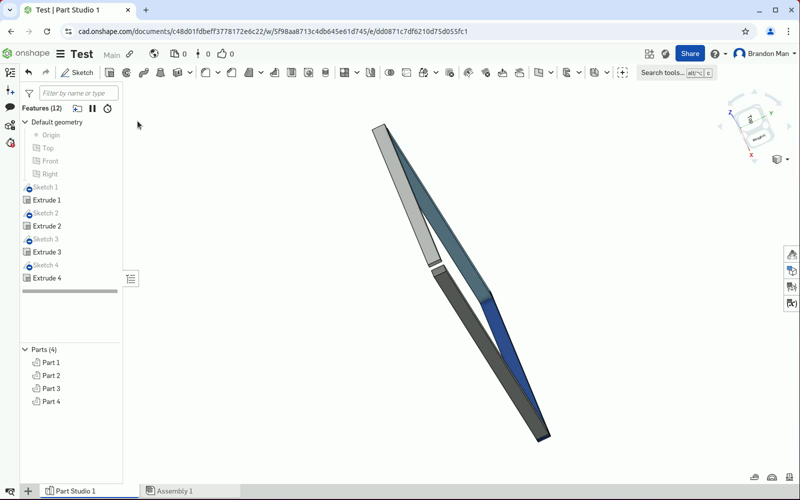
key(up, 2)
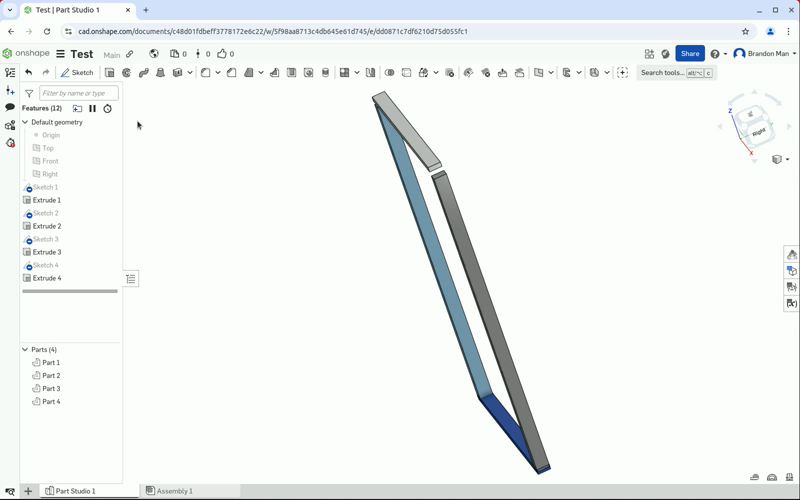
key(right, 2)
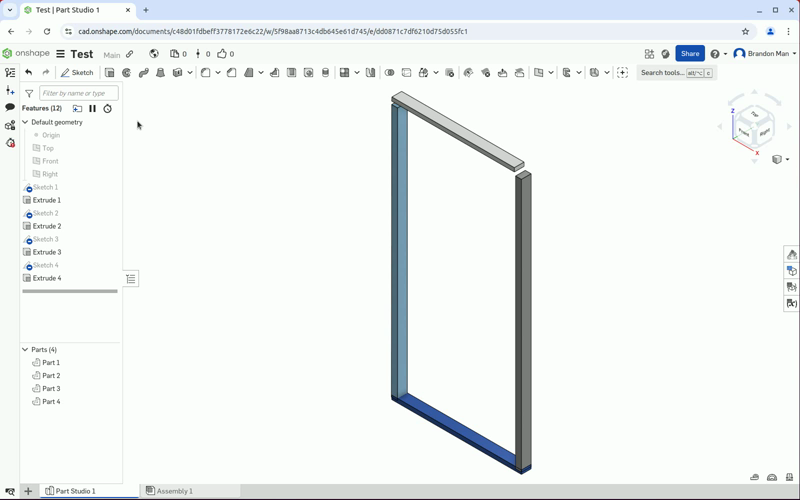
mouse_move(73, 189)
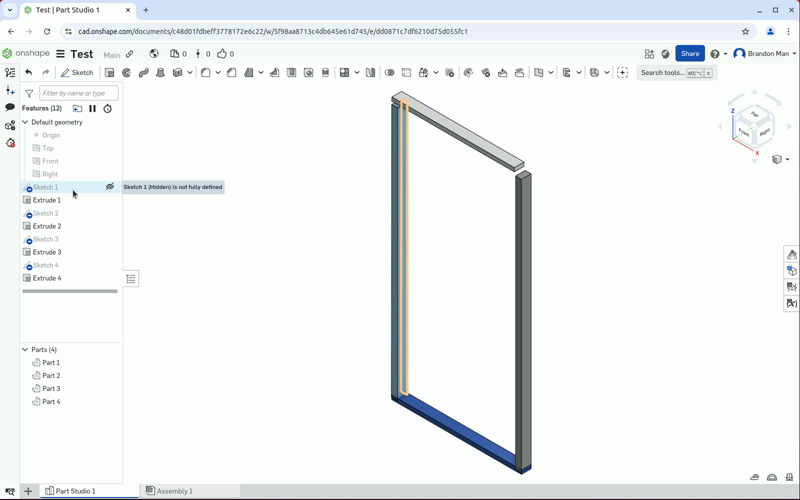
click(73, 189)